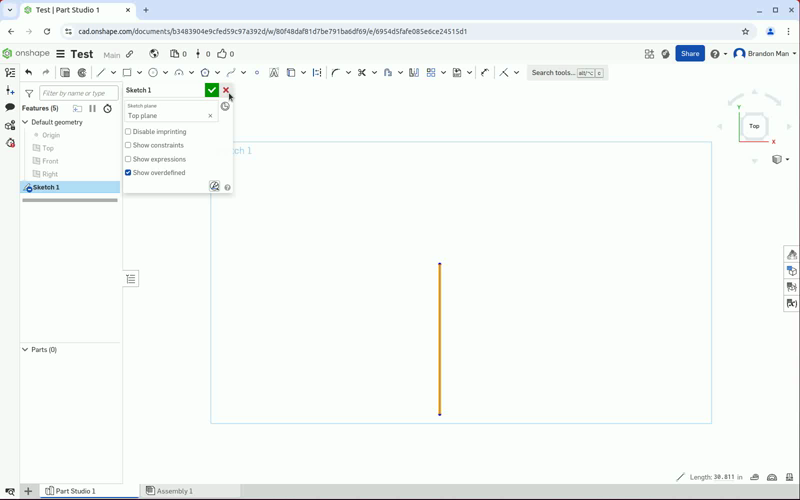
key(shift+h)
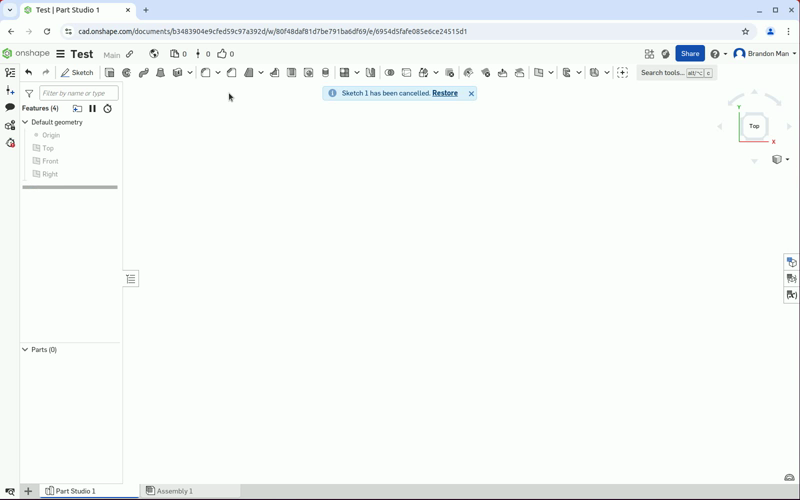
mouse_move(73, 352)
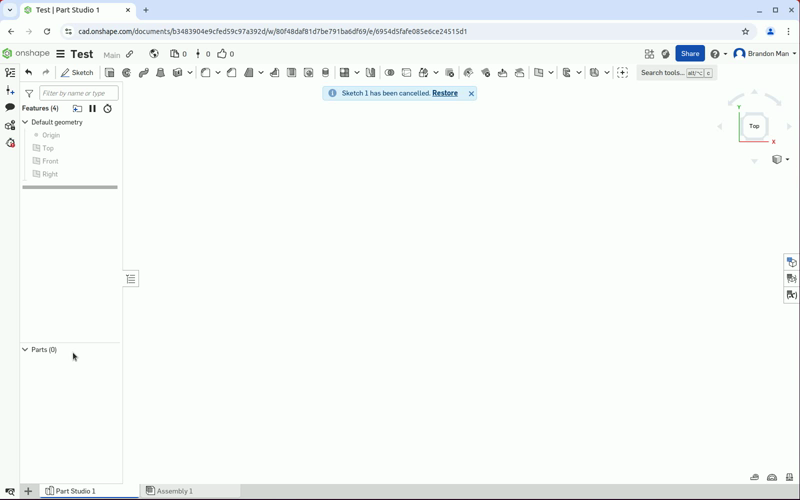
key(y)
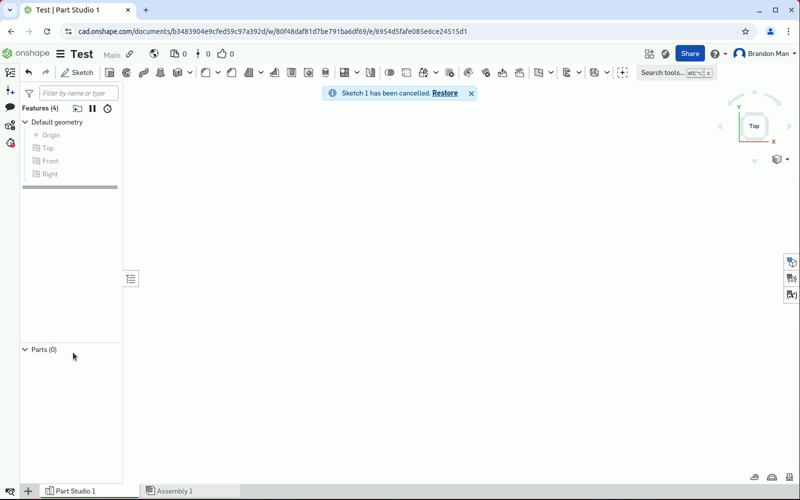
key(shift+p)
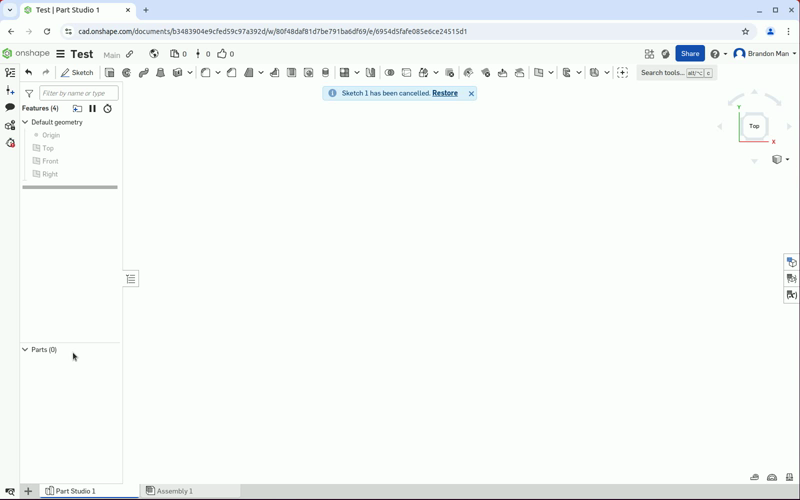
key(space)
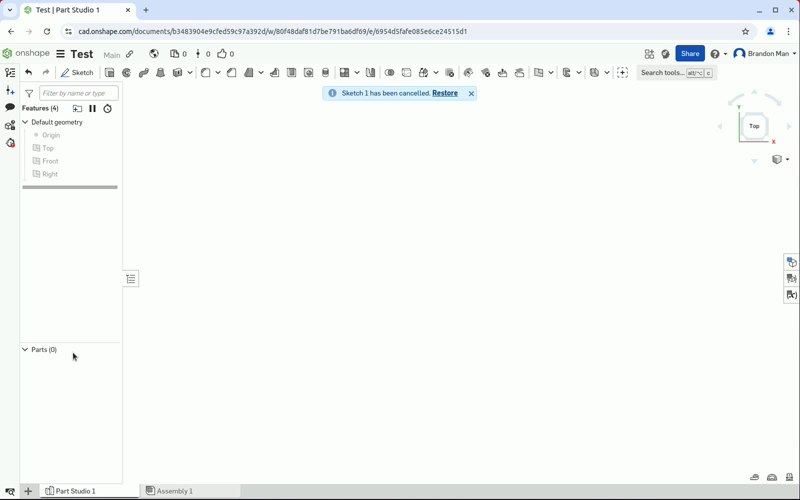
key_down(shift)
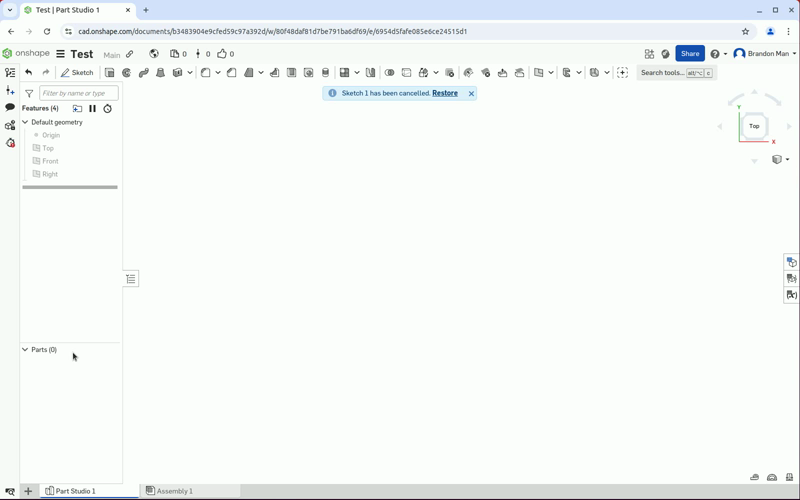
key(up)
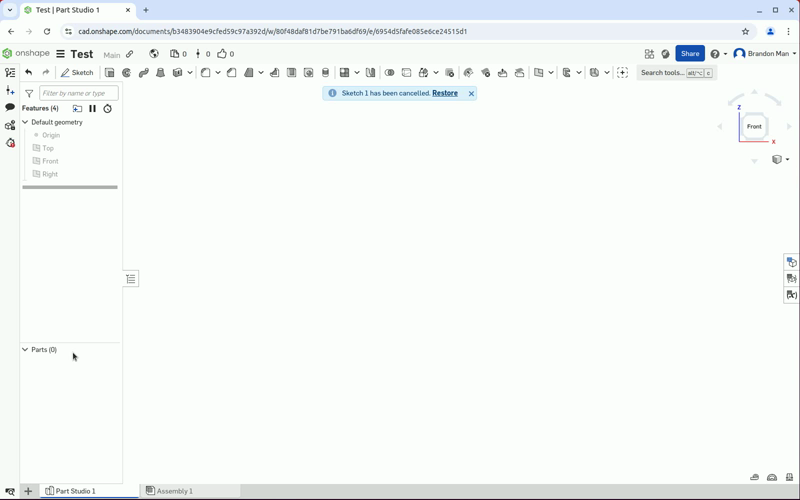
key_up(shift)
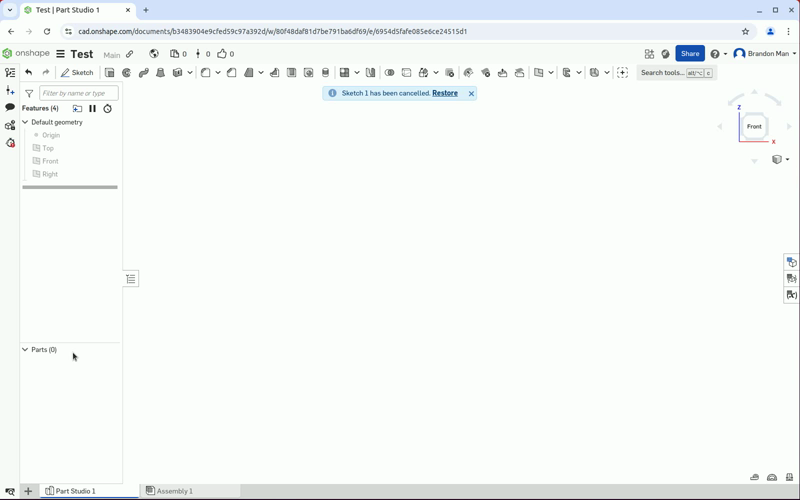
mouse_move(73, 352)
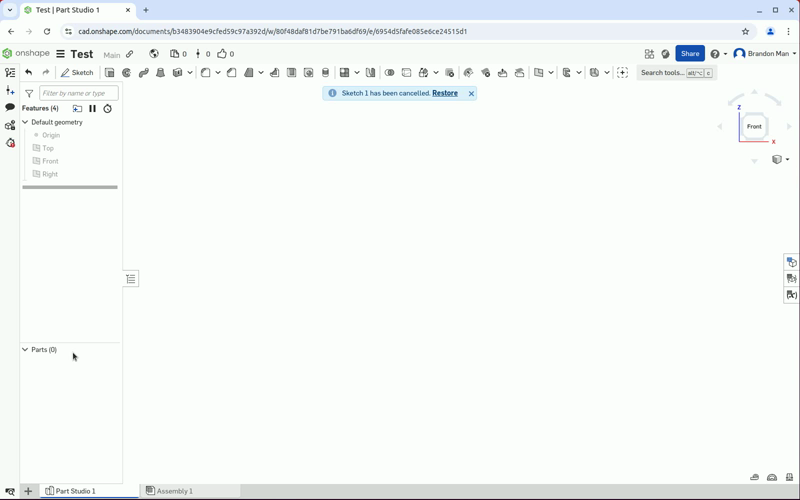
key(shift+y)
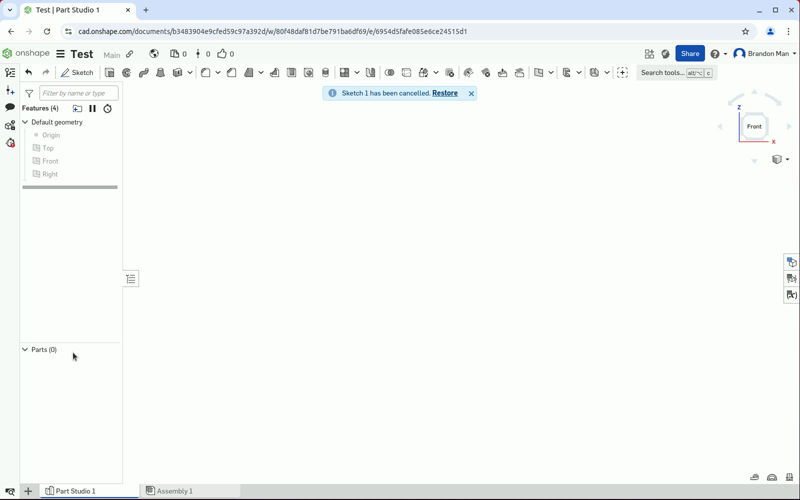
key(shift+s)
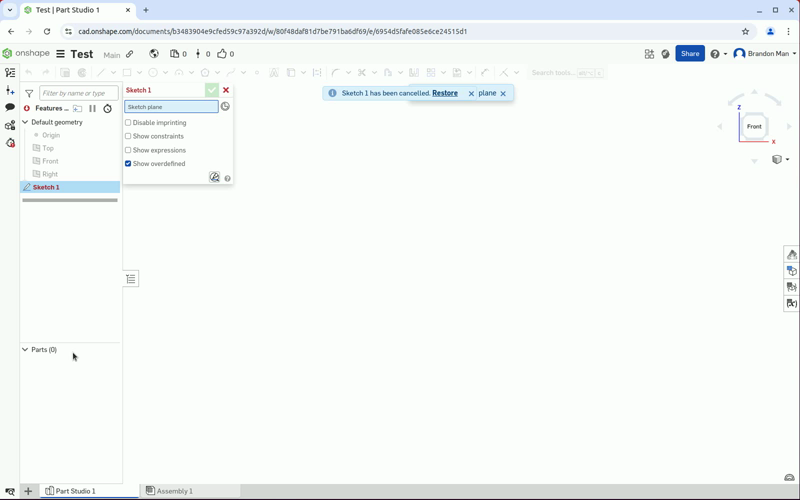
mouse_move(73, 163)
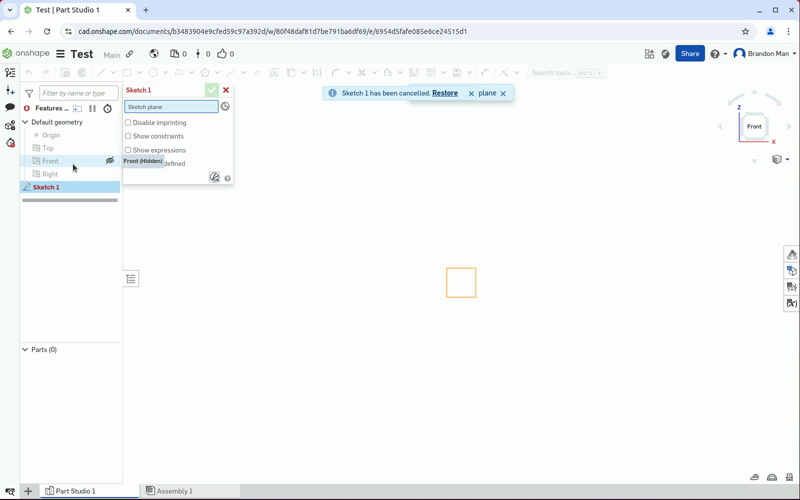
click(73, 163)
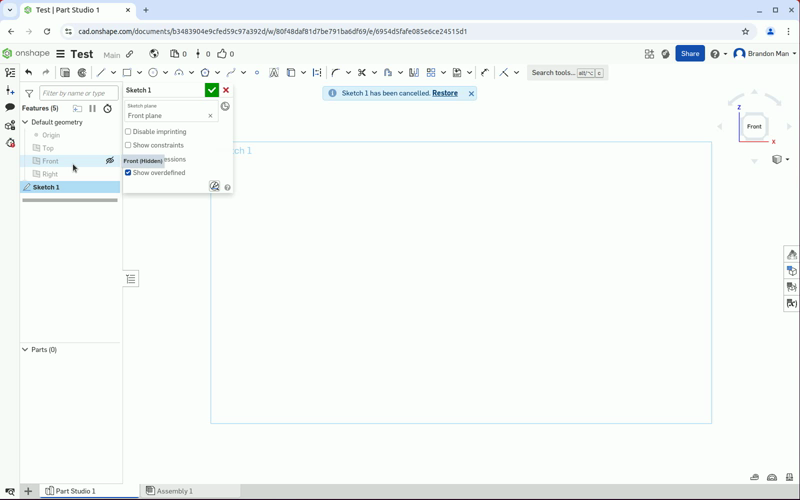
mouse_move(73, 352)
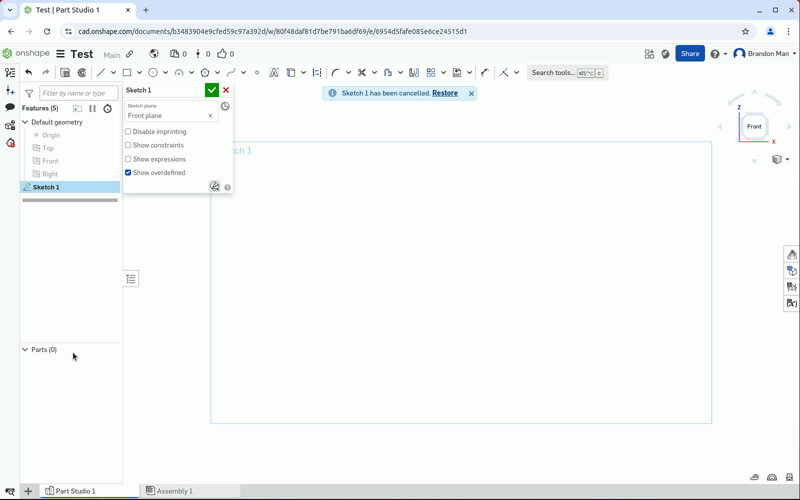
key(y)
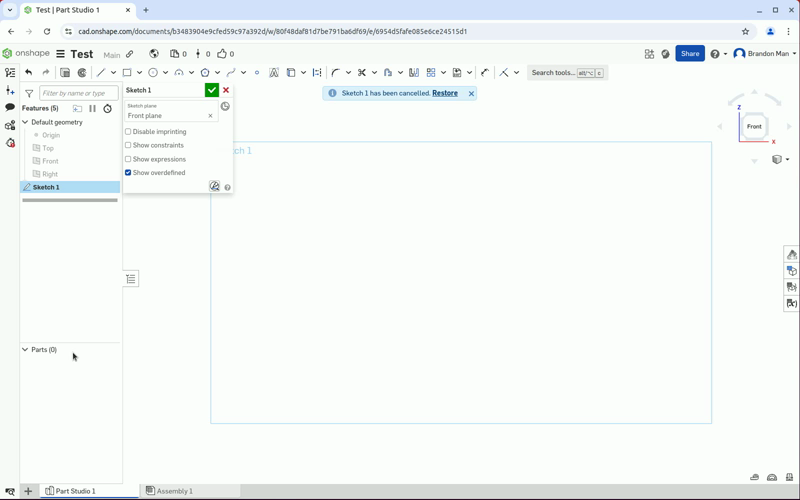
key(l)
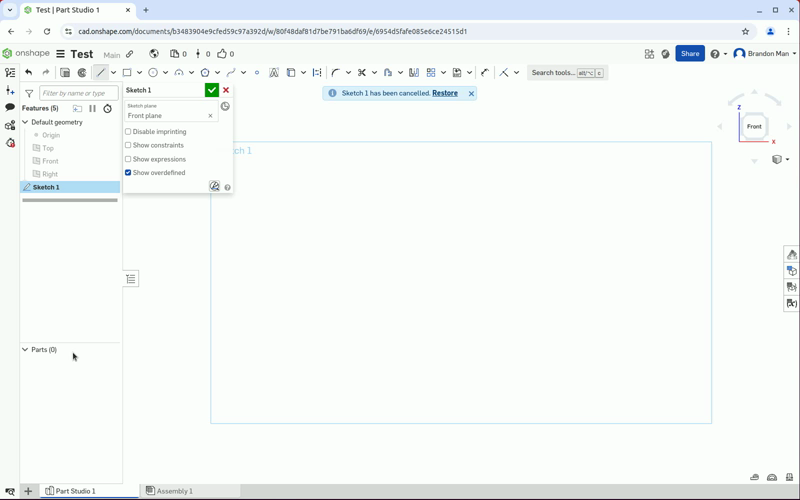
key_down(shift)
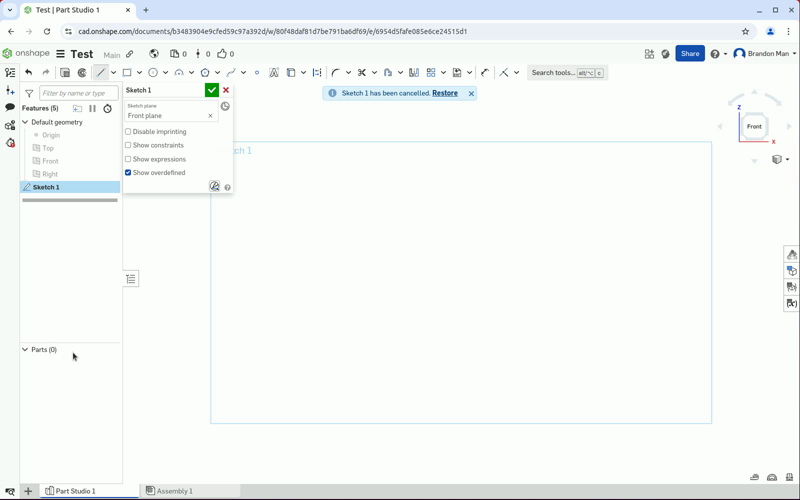
mouse_move(487, 203)
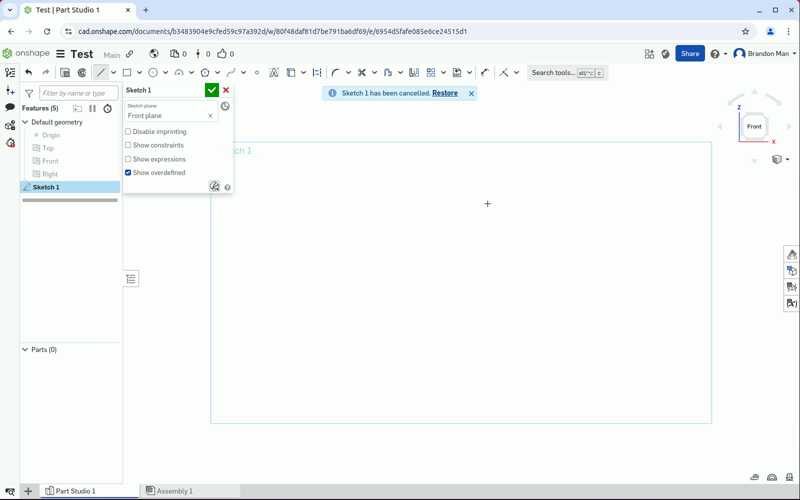
click(487, 203)
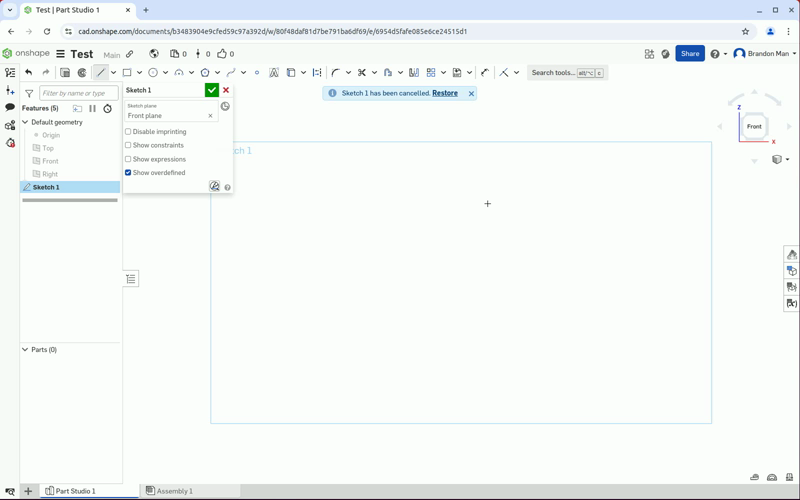
key_up(shift)
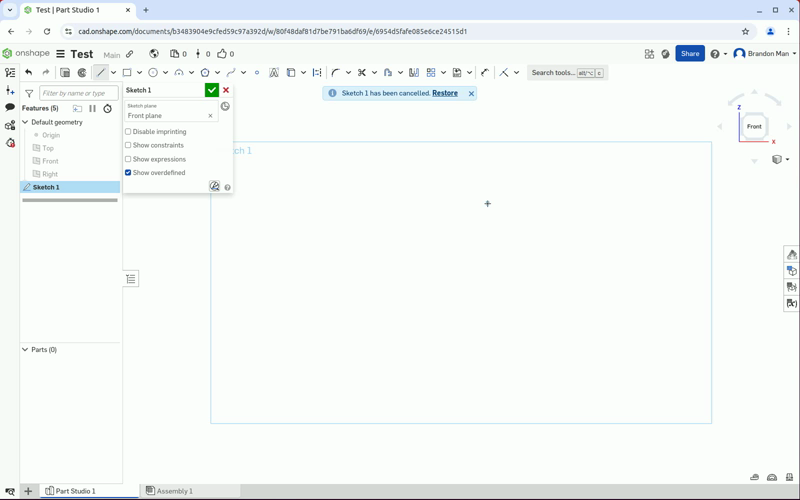
key_down(shift)
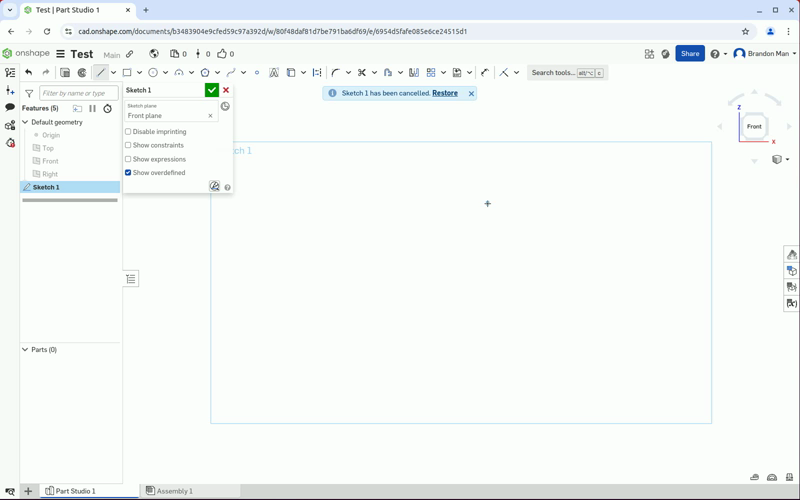
mouse_move(517, 203)
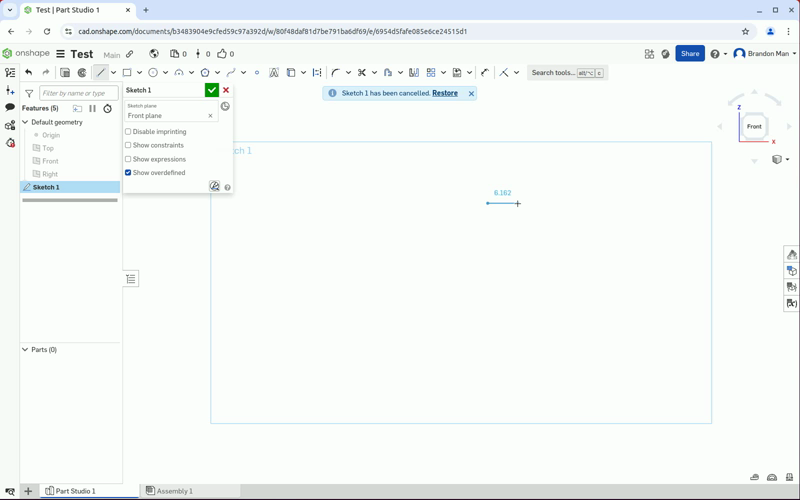
mouse_move(522, 244)
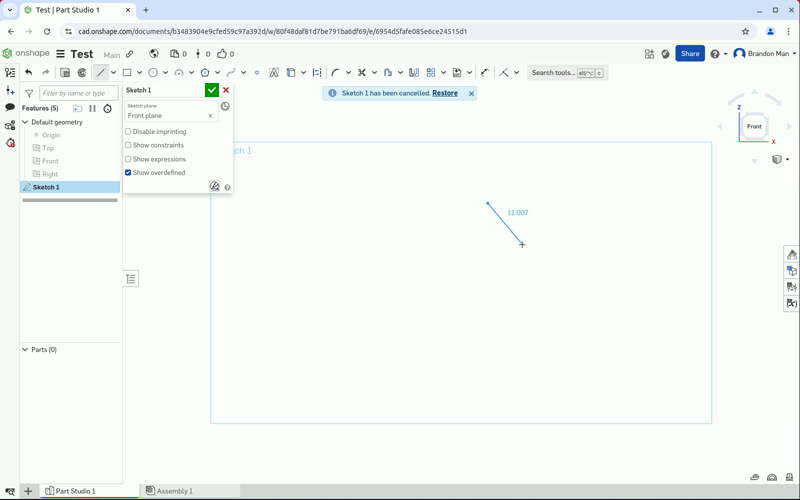
click(522, 244)
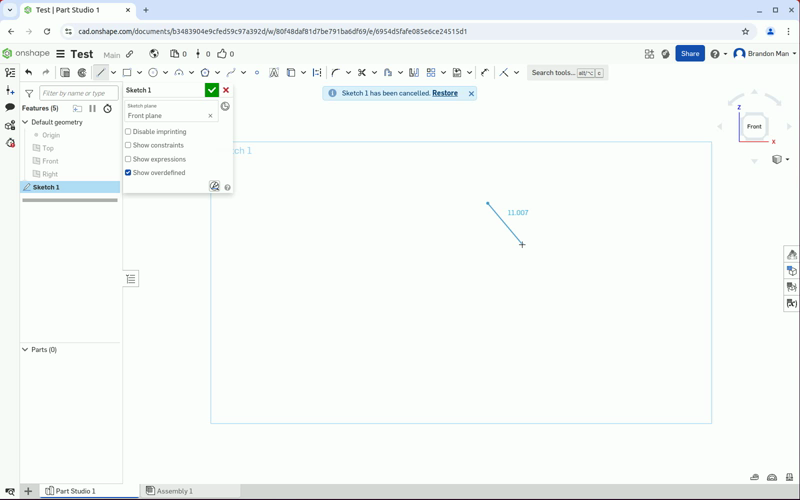
key_up(shift)
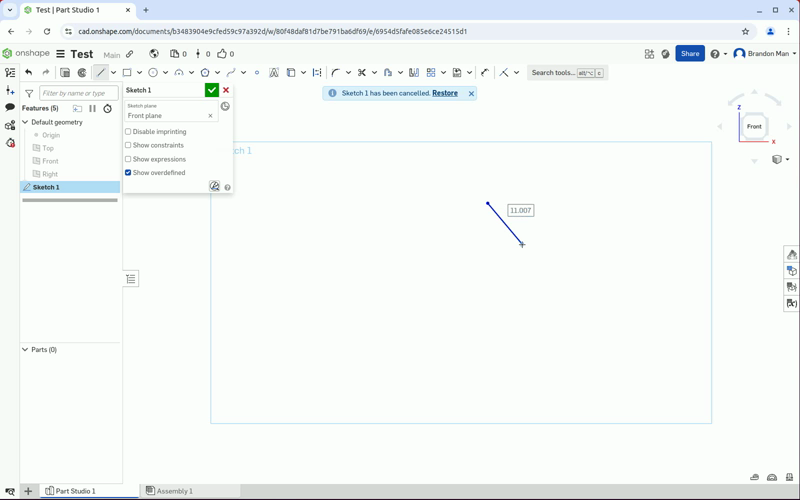
key_down(shift)
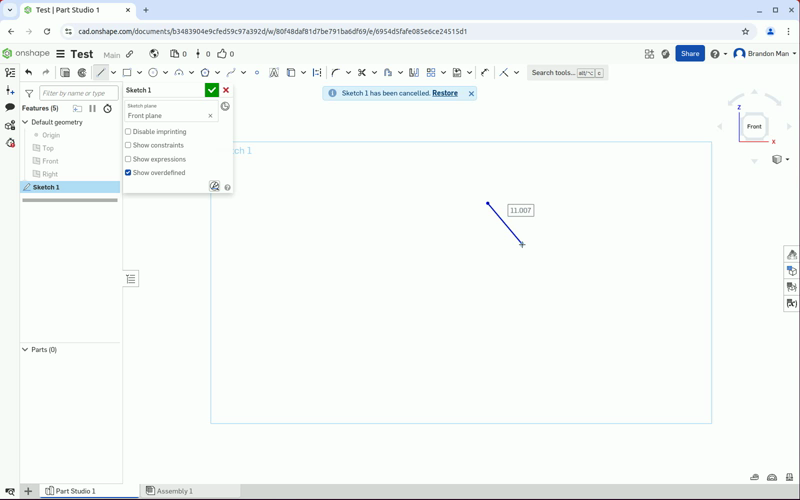
mouse_move(552, 244)
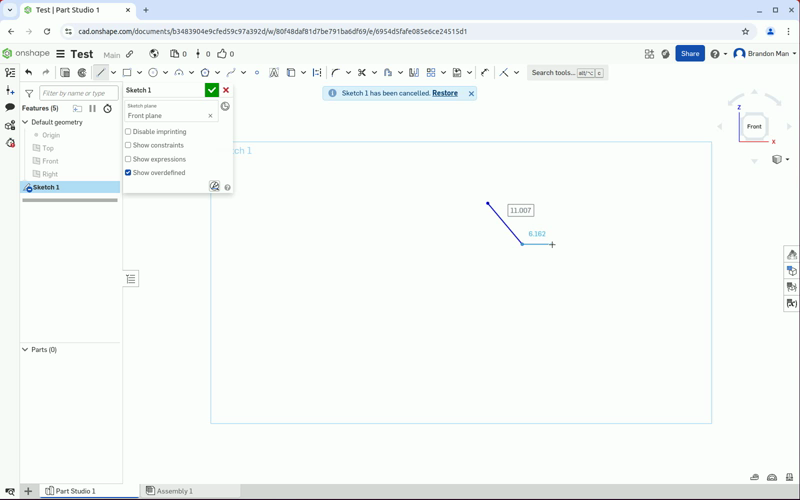
mouse_move(556, 203)
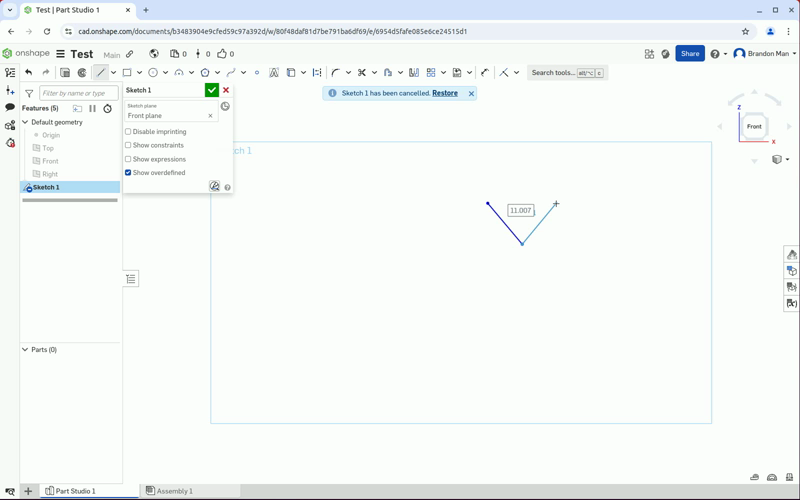
click(556, 203)
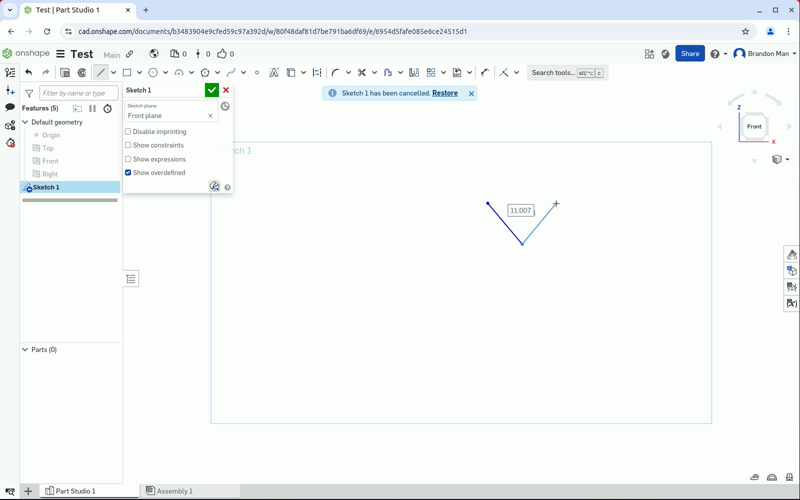
key_up(shift)
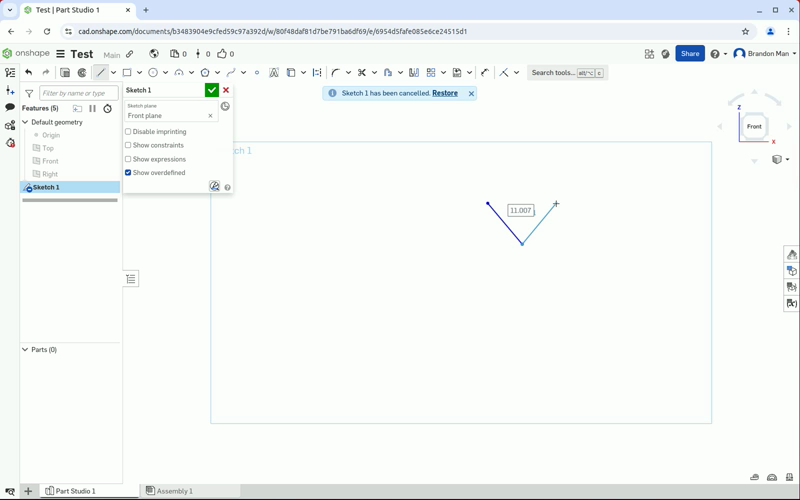
key_down(shift)
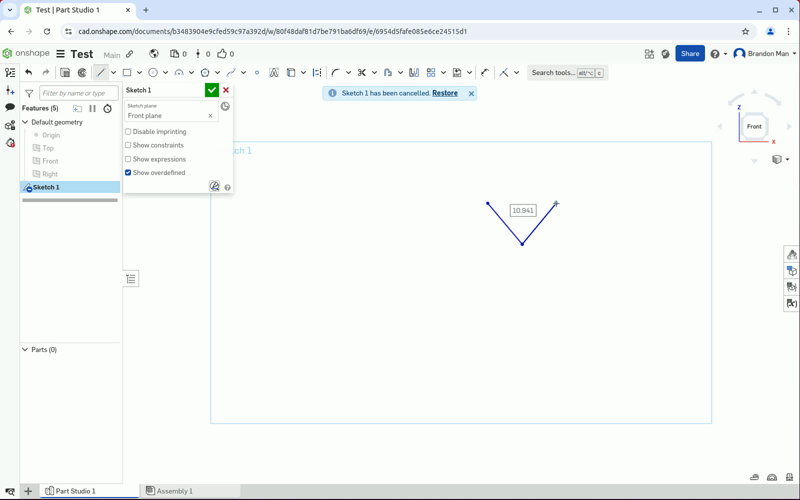
mouse_move(487, 203)
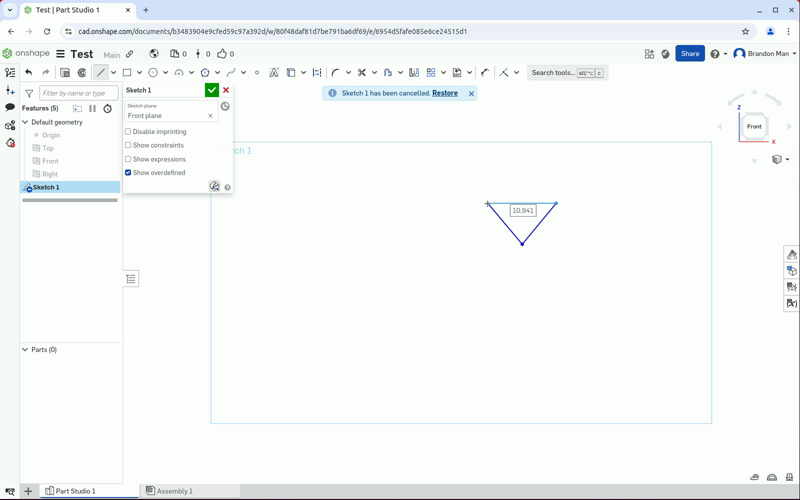
key_up(shift)
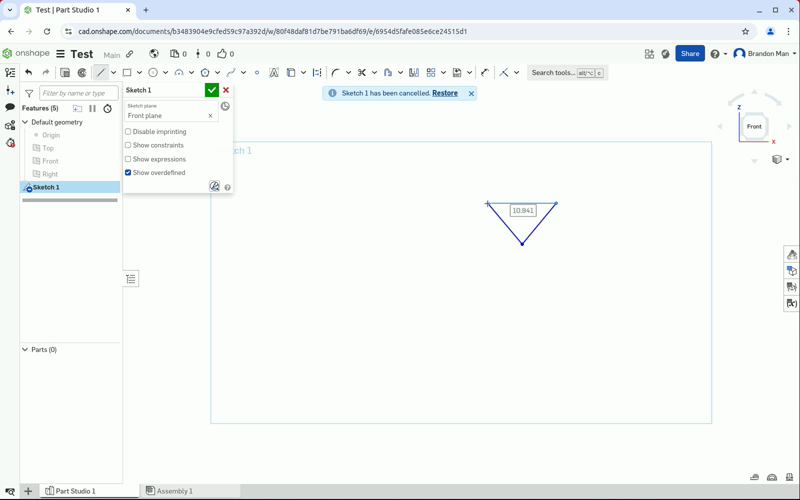
click(487, 203)
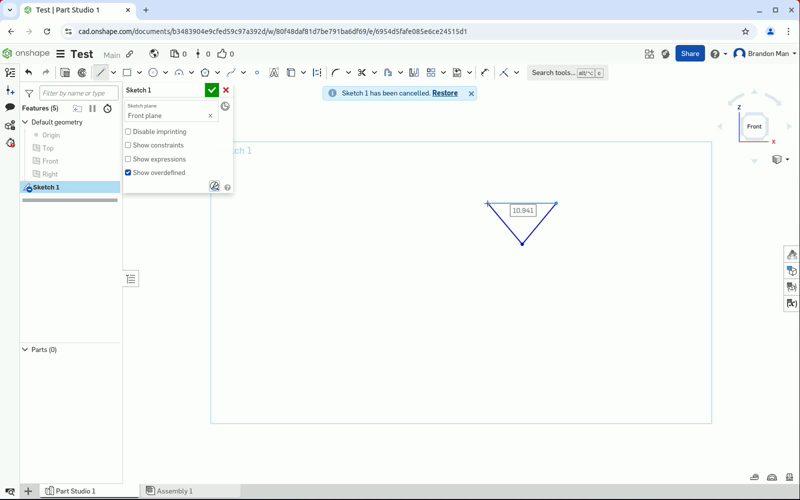
key(esc)
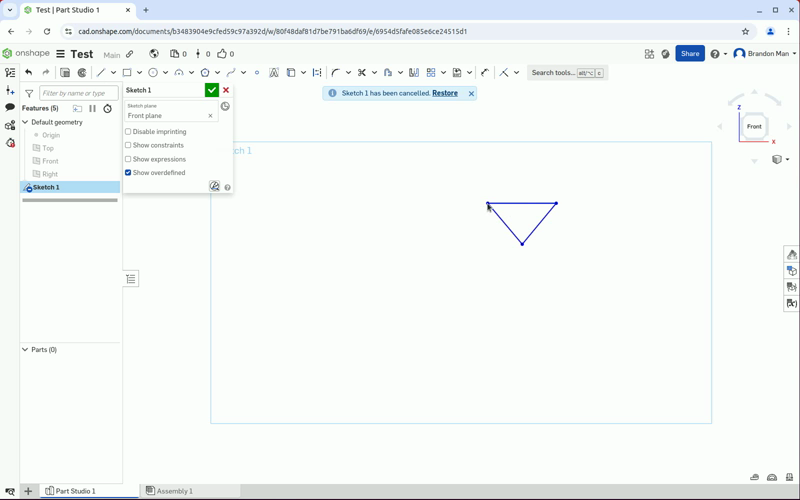
mouse_move(505, 211)
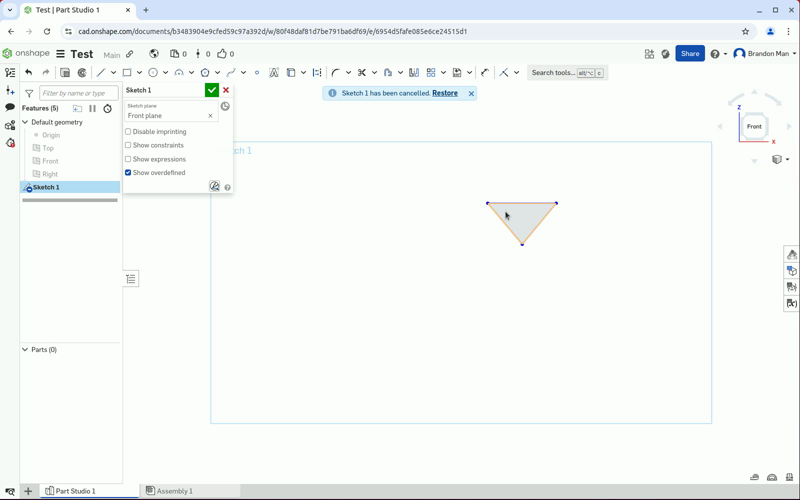
scroll(6)
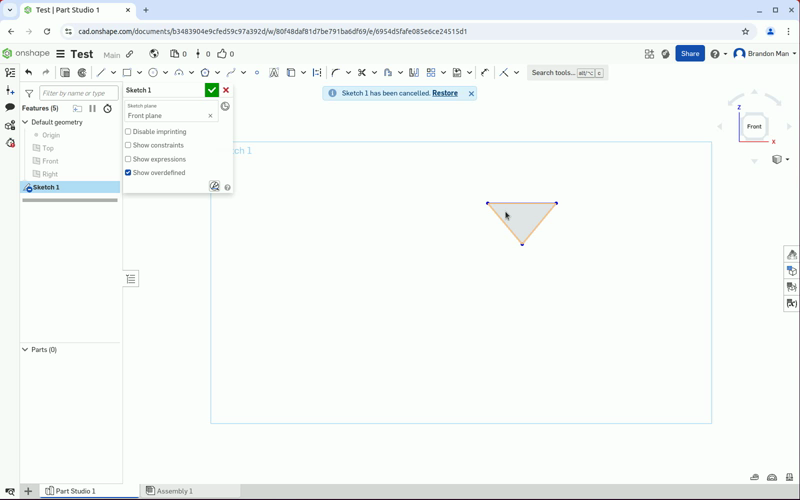
scroll(6)
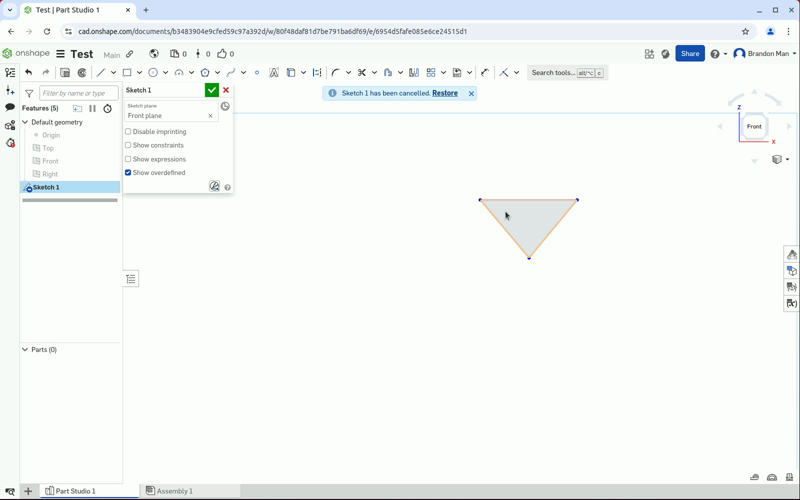
scroll(6)
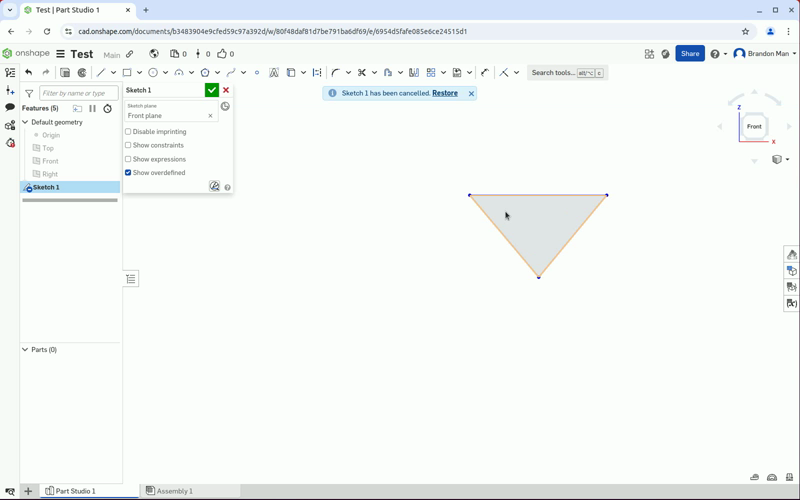
scroll(6)
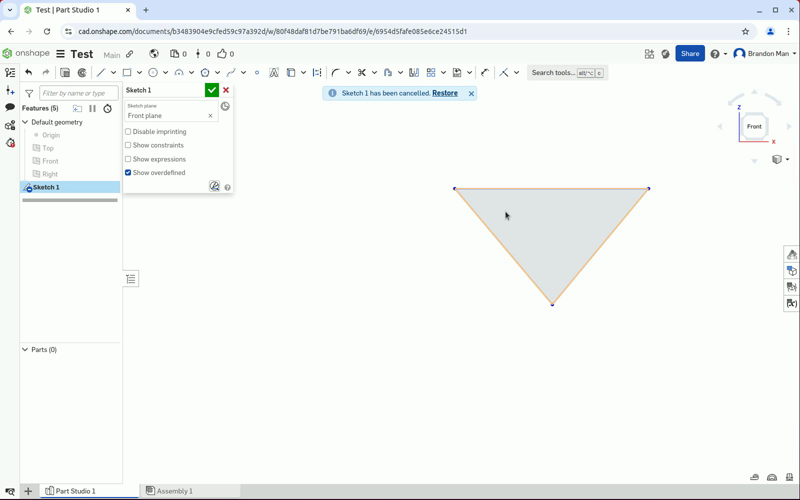
scroll(6)
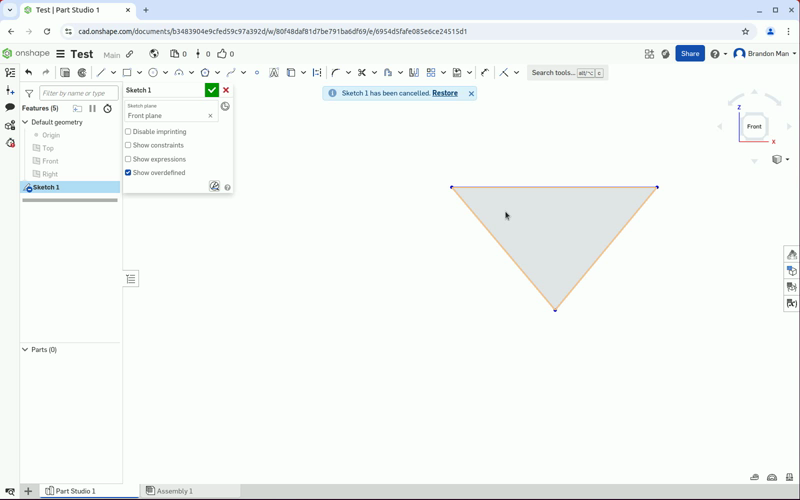
scroll(6)
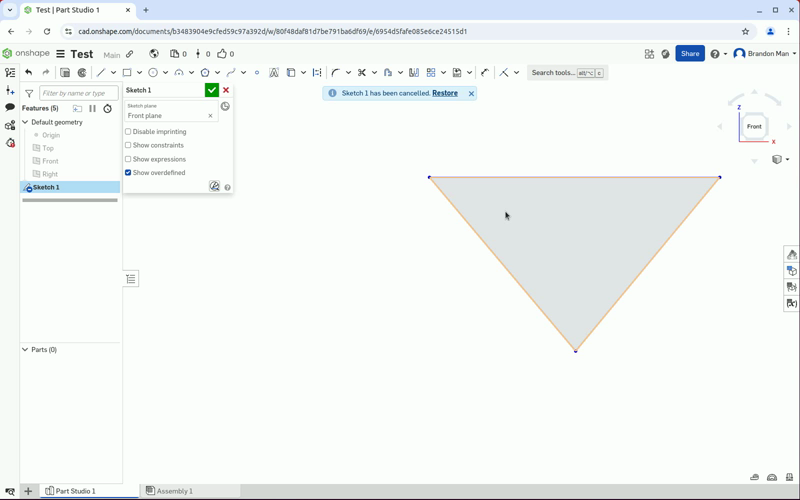
scroll(6)
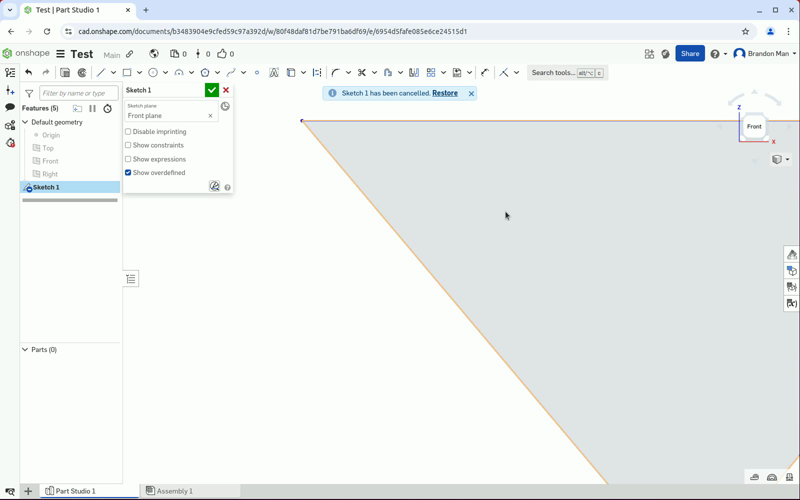
click(505, 211)
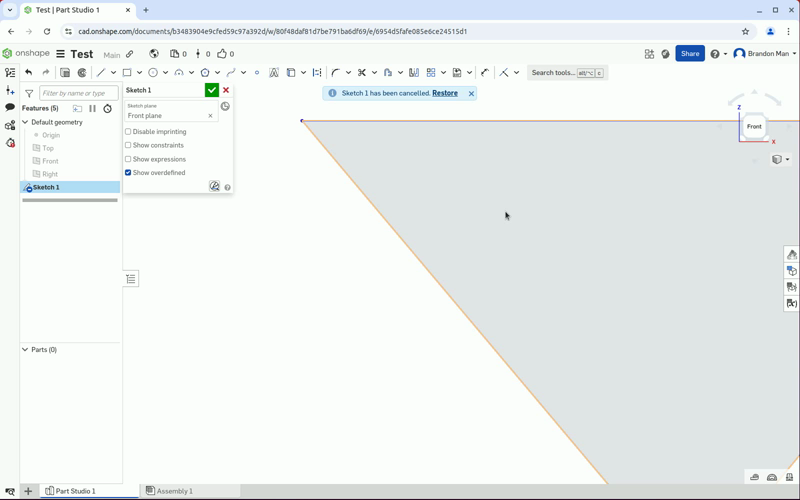
scroll(-6)
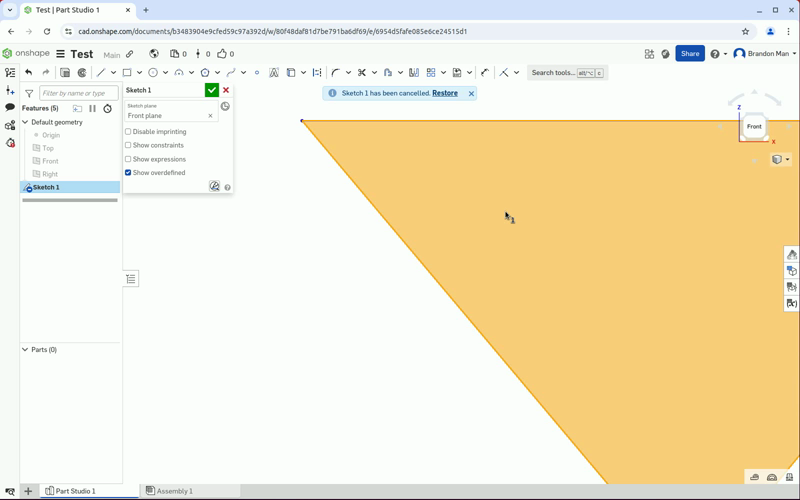
scroll(-6)
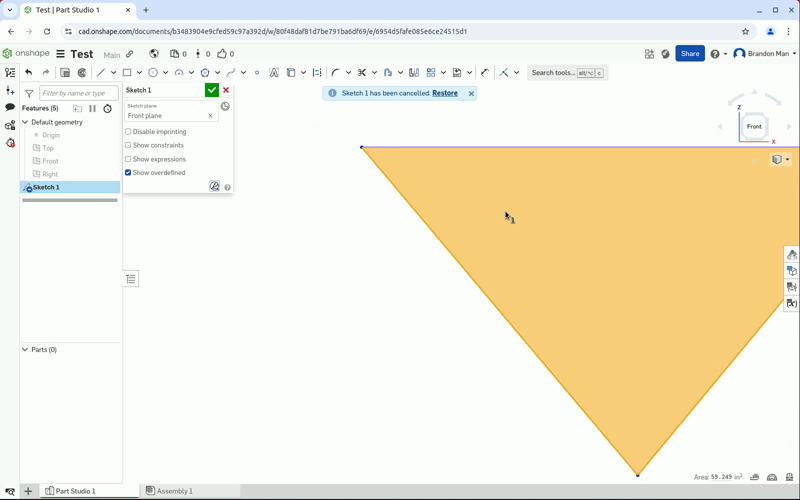
scroll(-6)
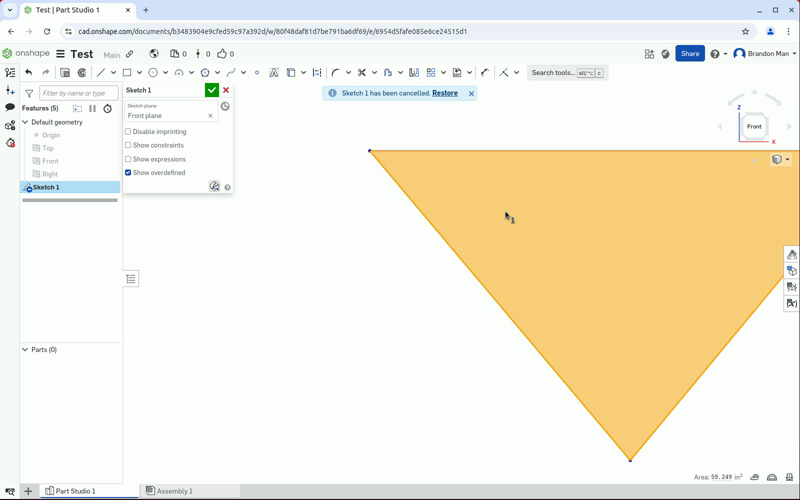
scroll(-6)
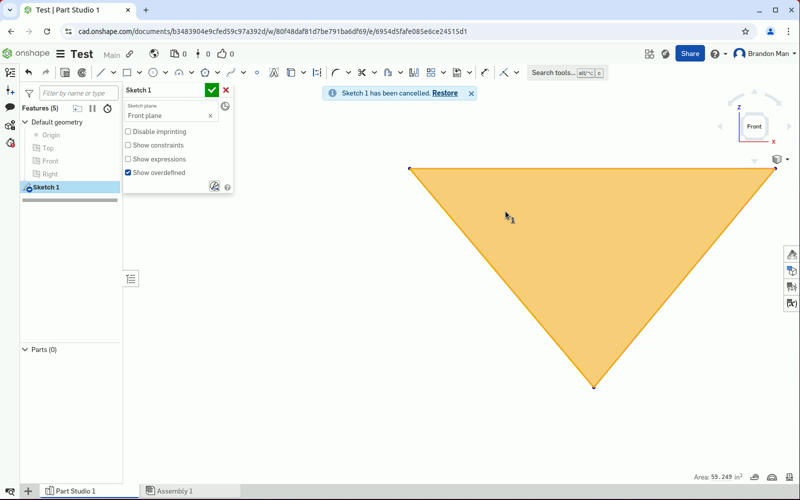
scroll(-6)
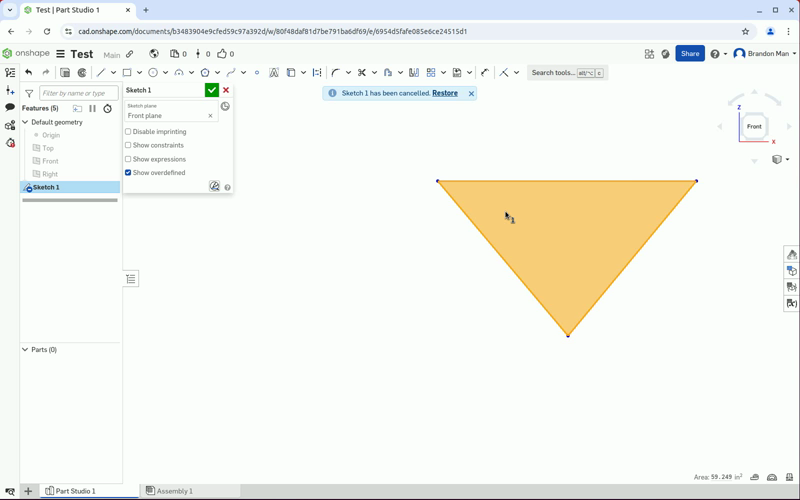
scroll(-6)
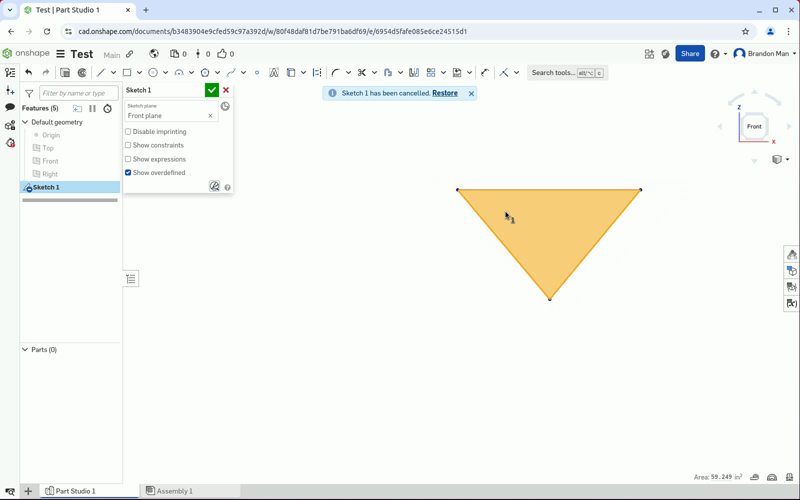
scroll(-6)
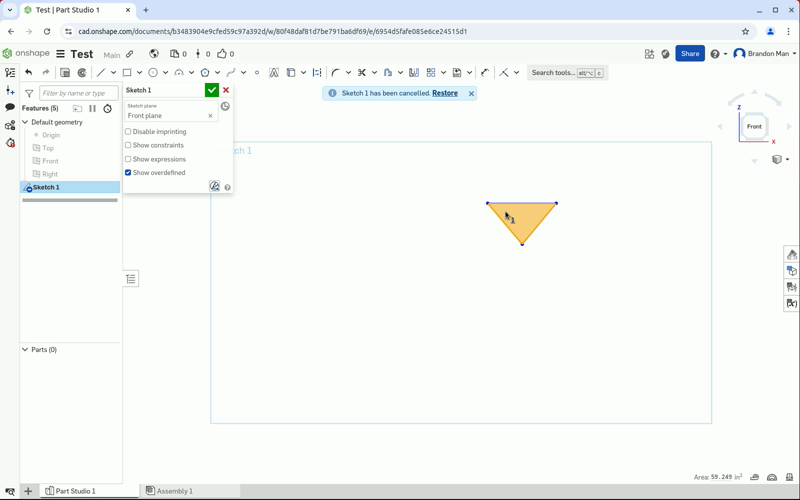
mouse_move(73, 352)
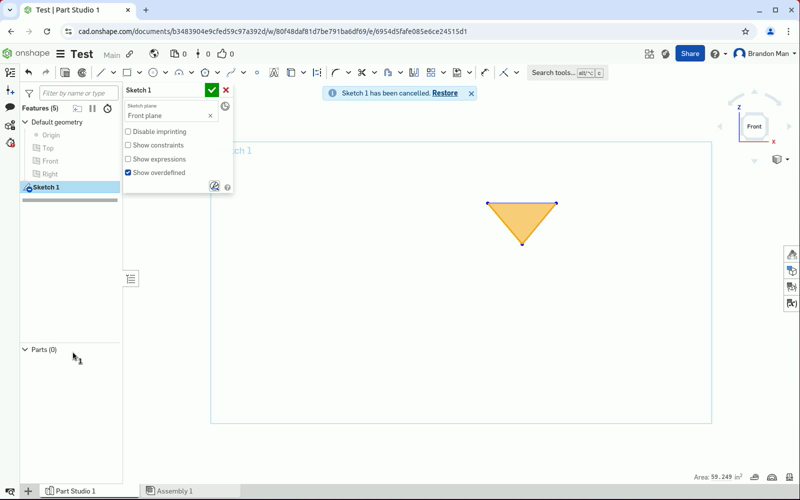
key(shift+y)
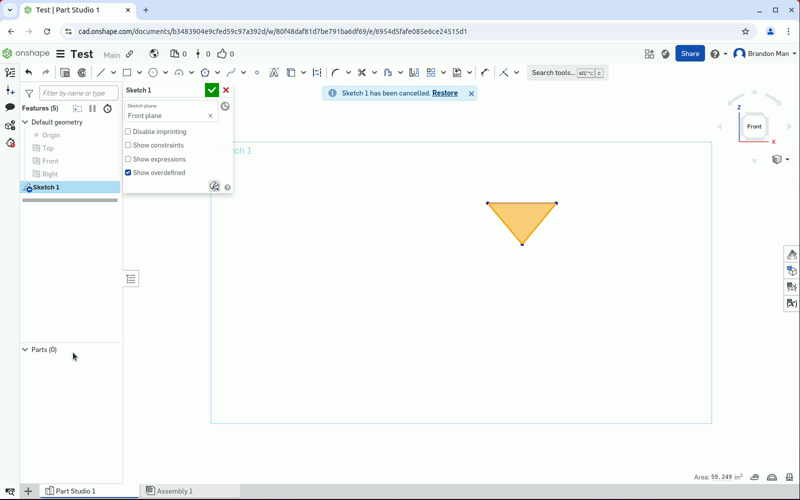
key(shift+e)
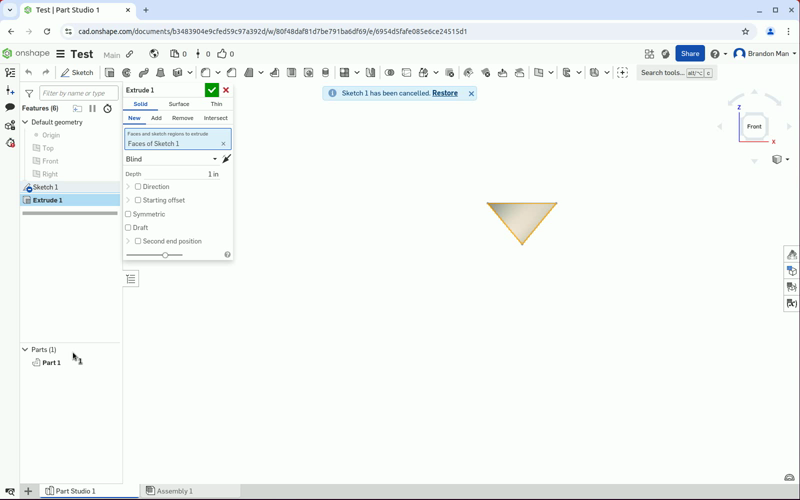
mouse_move(143, 106)
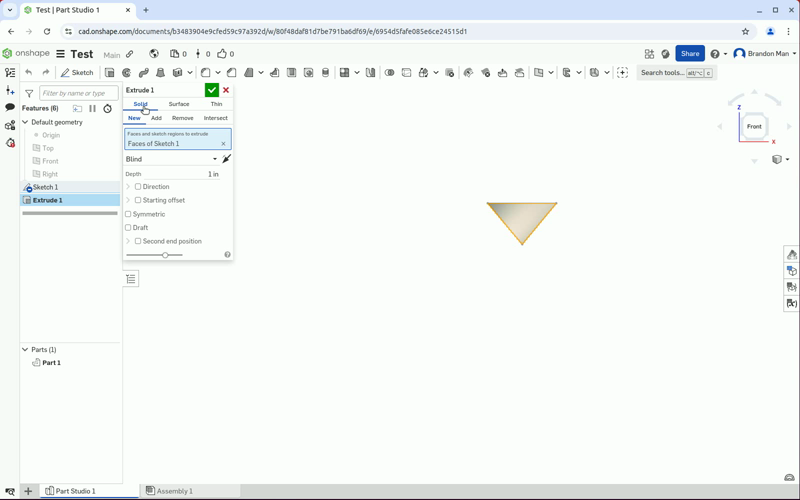
click(143, 106)
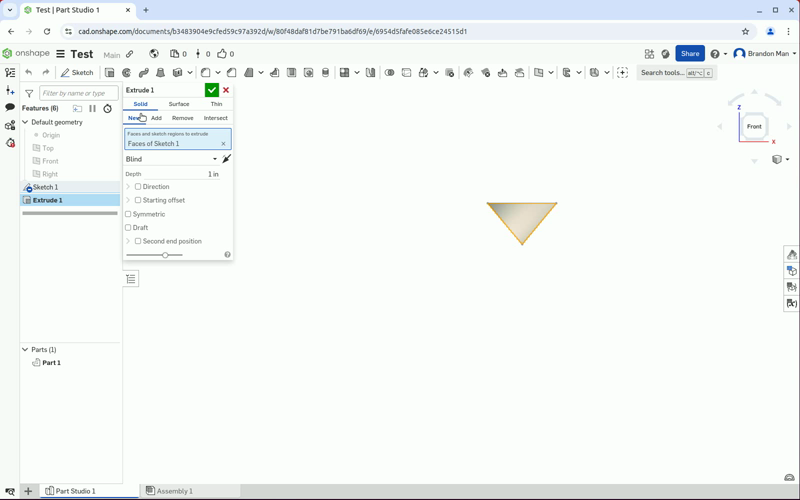
mouse_move(137, 120)
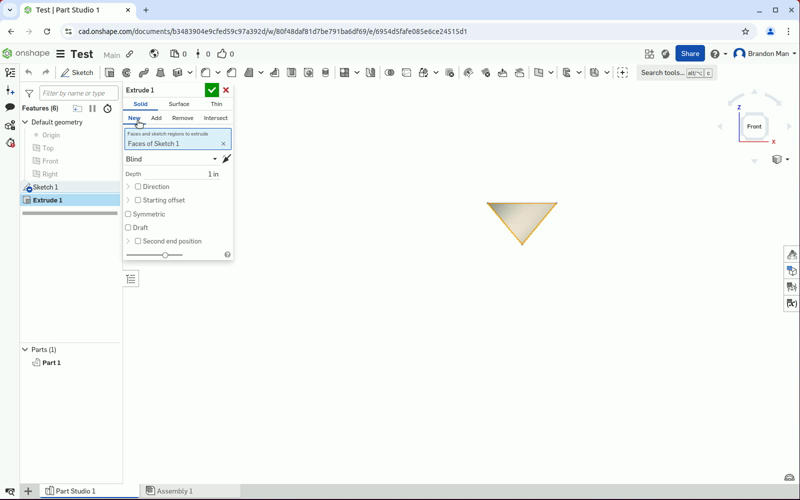
click(137, 120)
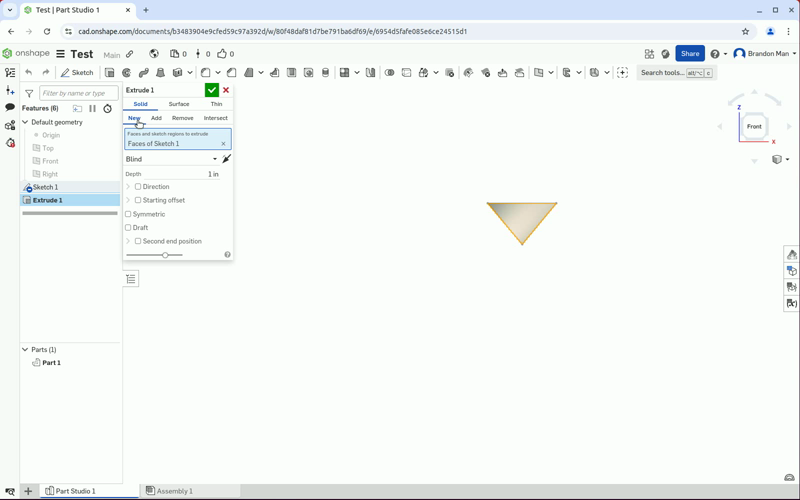
key(tab, 4)
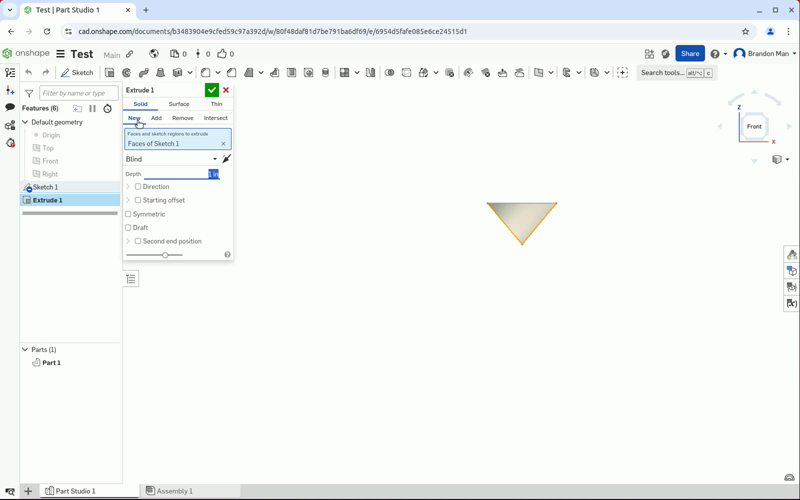
text(20.942)
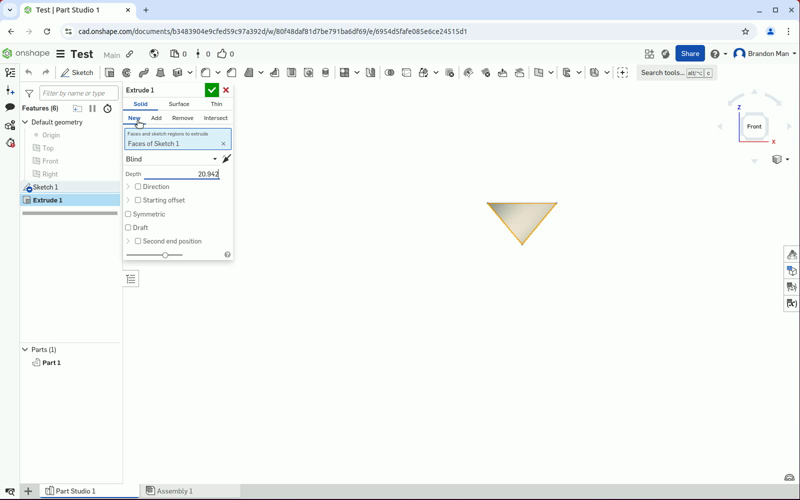
key(enter)
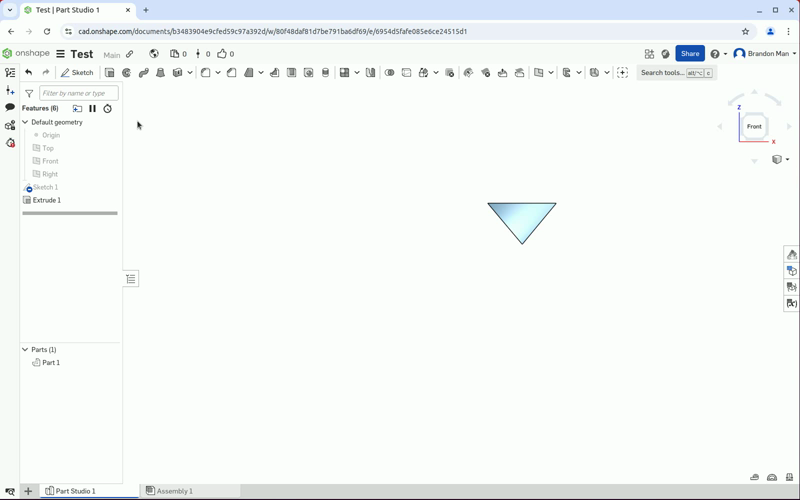
key(shift+h)
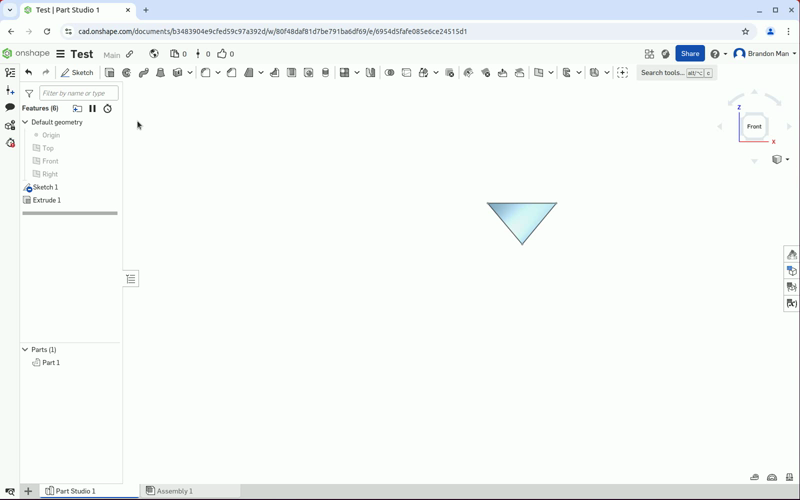
key(shift+h)
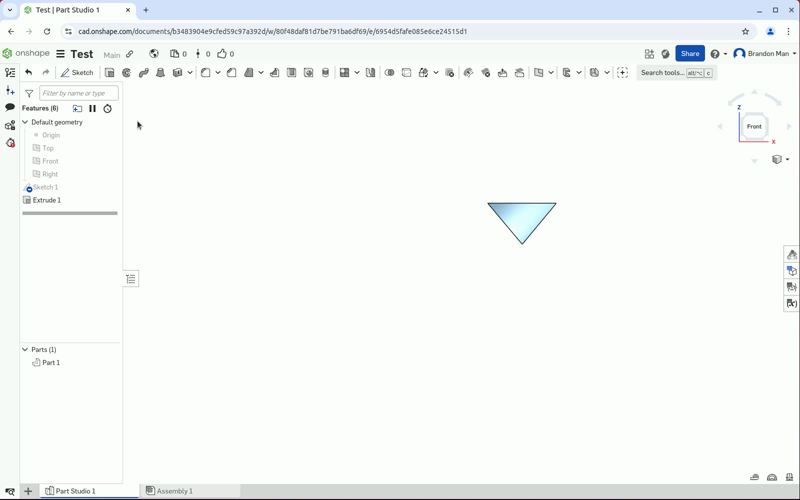
mouse_move(73, 189)
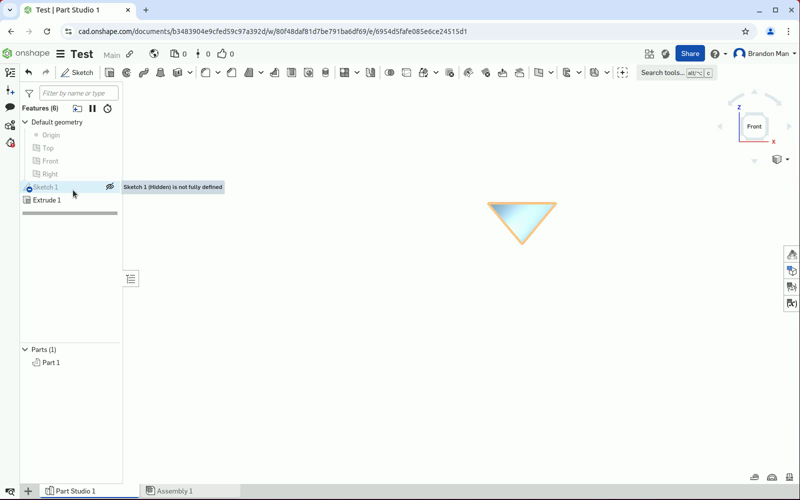
click(73, 189)
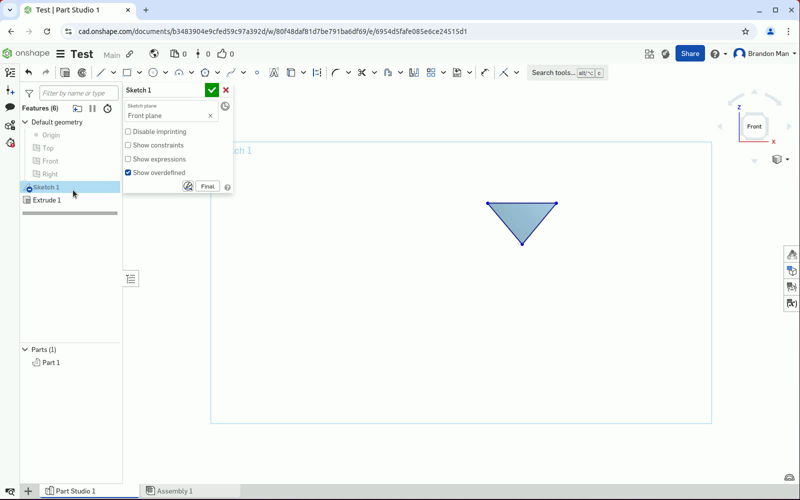
mouse_move(229, 92)
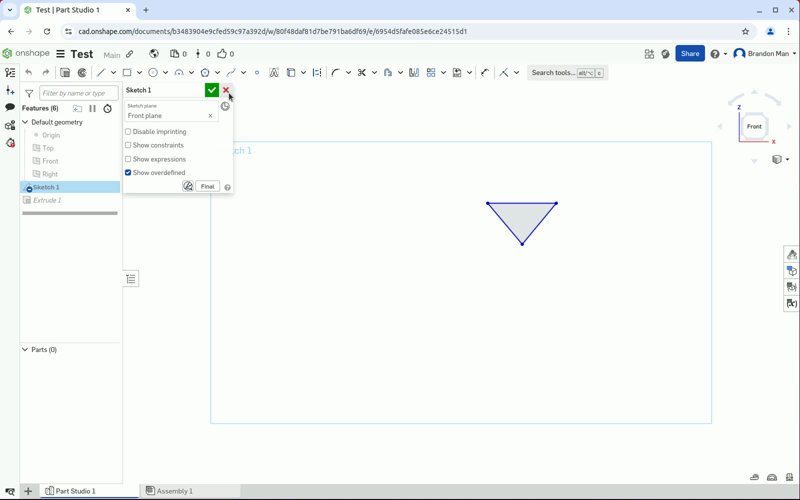
click(229, 92)
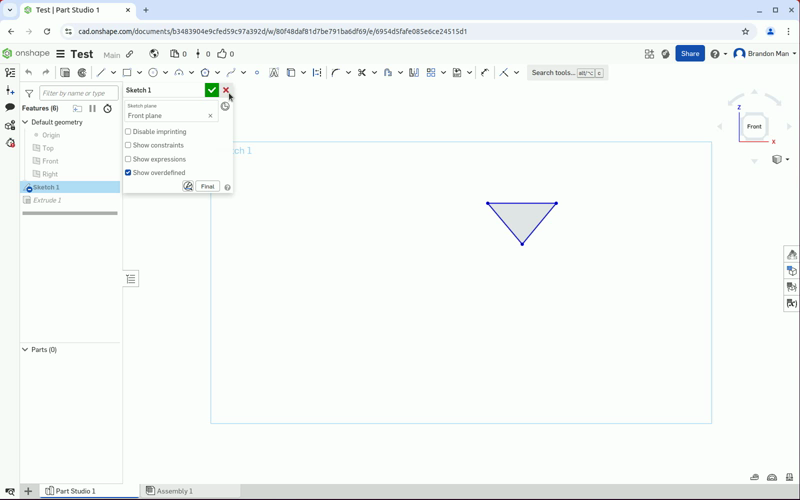
key(shift+s)
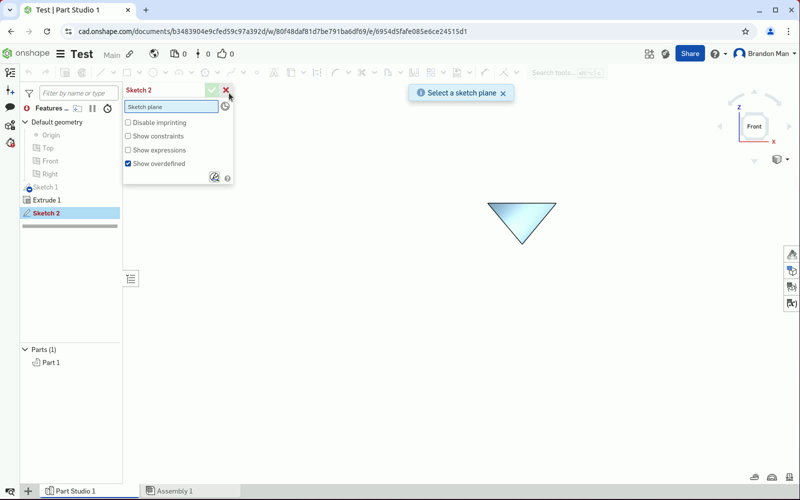
mouse_move(73, 163)
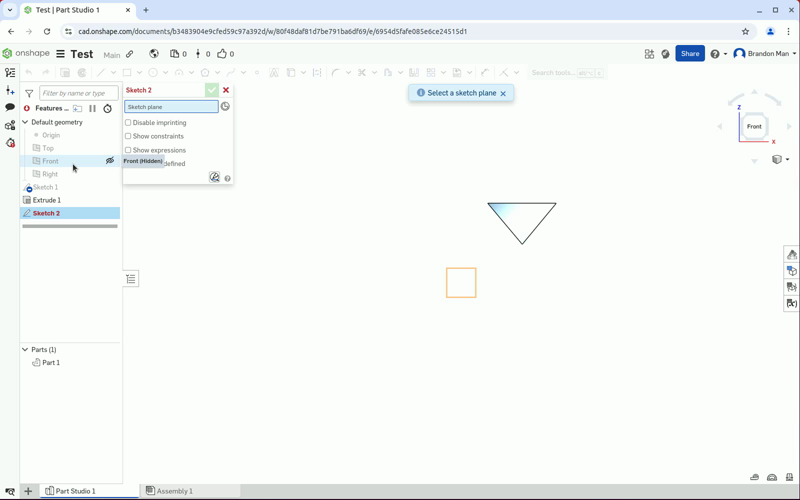
click(73, 163)
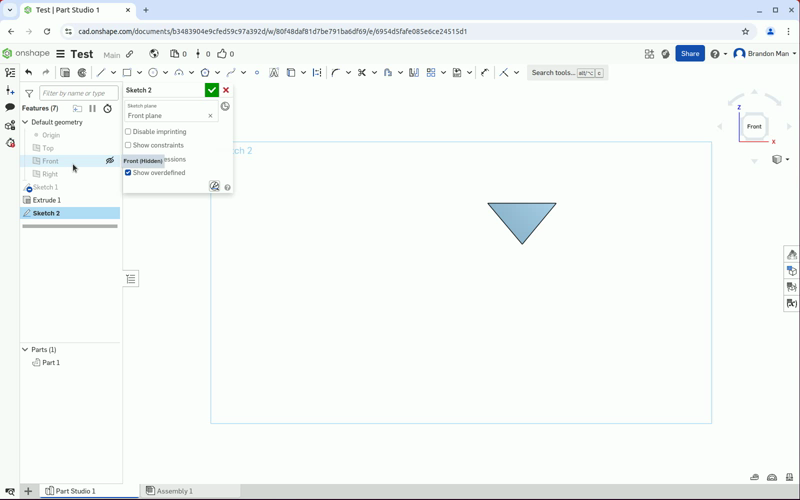
mouse_move(73, 352)
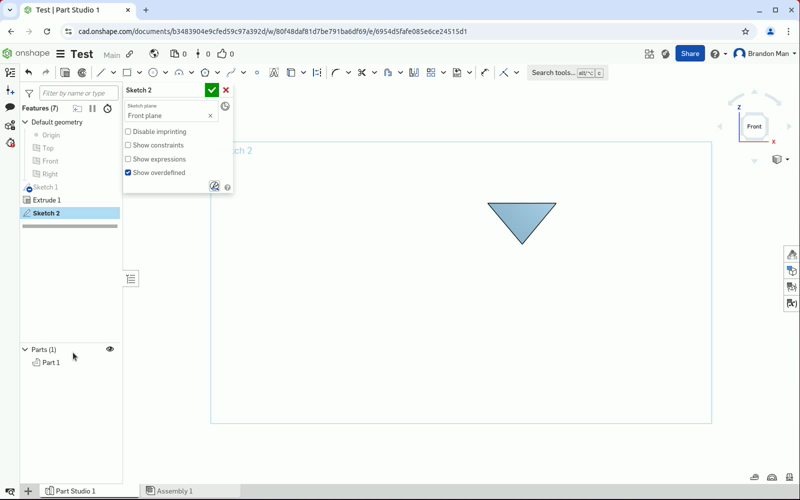
key(y)
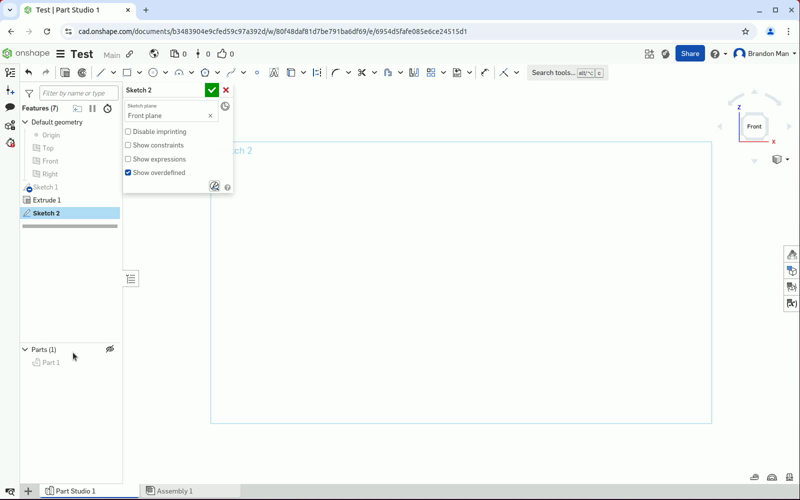
key(l)
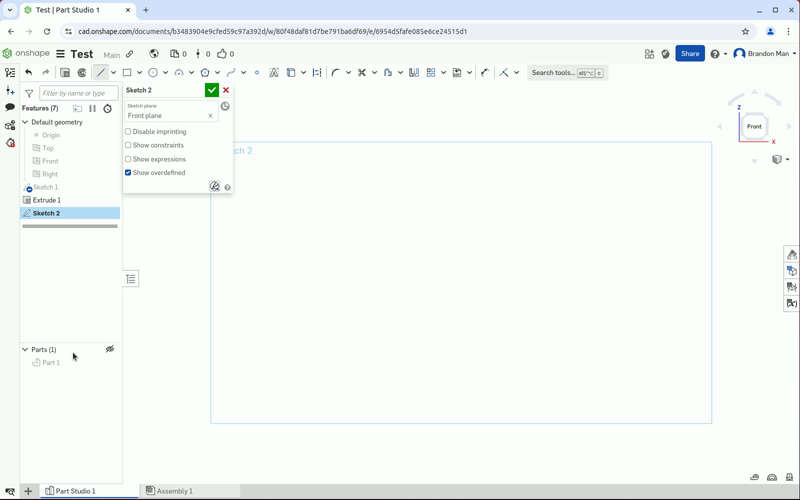
key_down(shift)
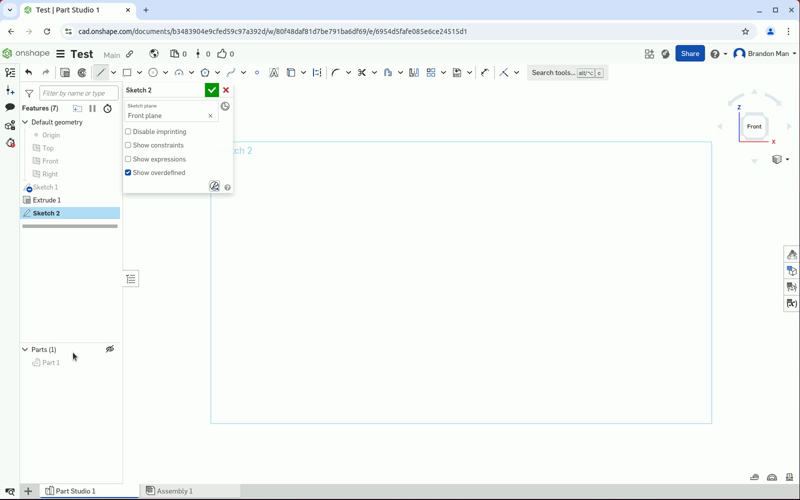
mouse_move(433, 282)
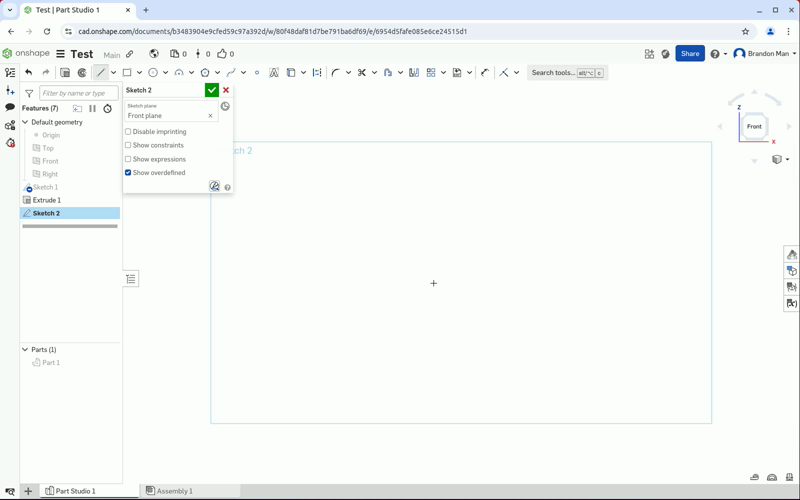
click(433, 282)
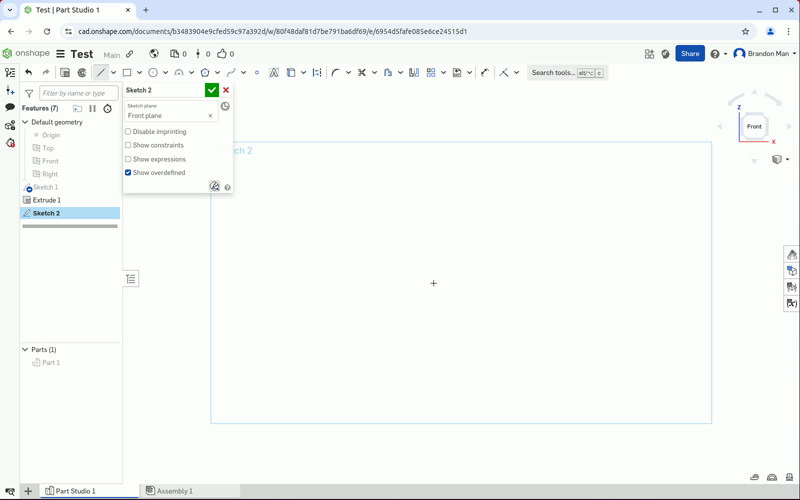
key_up(shift)
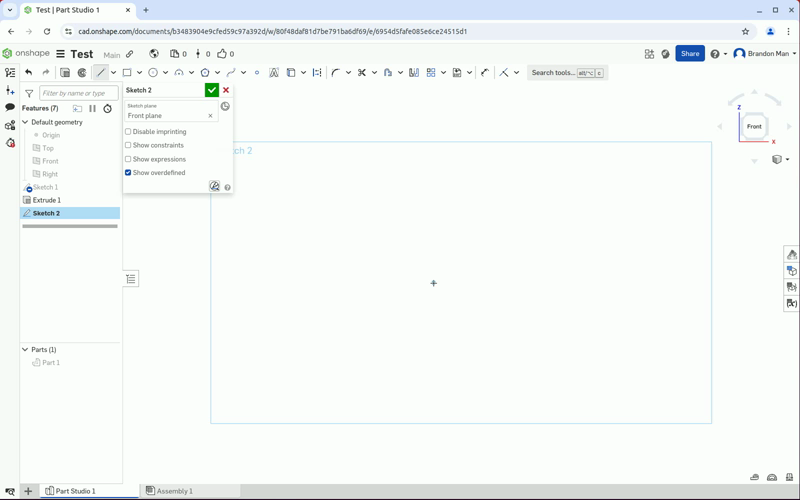
key_down(shift)
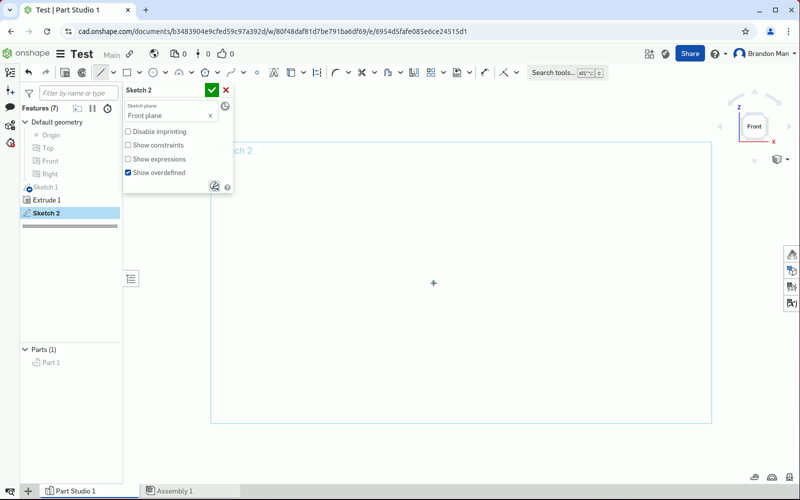
mouse_move(463, 282)
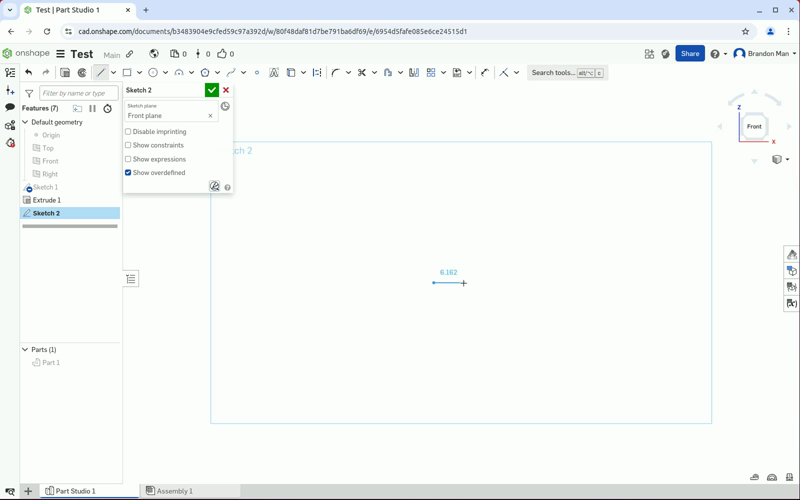
mouse_move(461, 318)
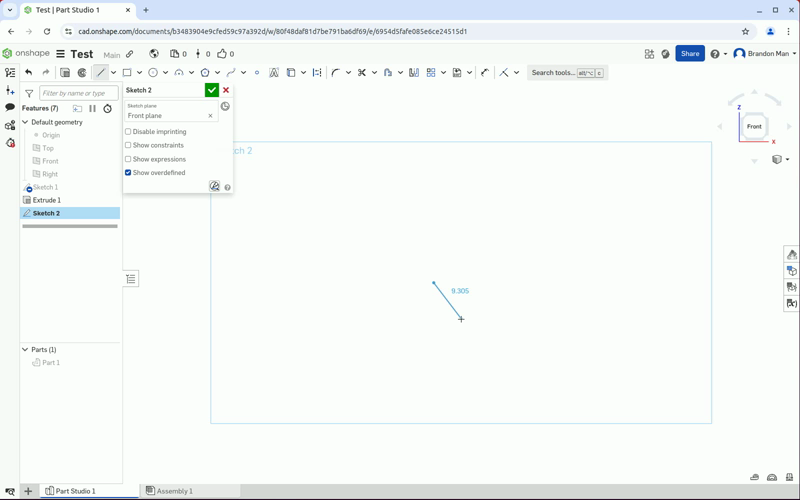
click(461, 318)
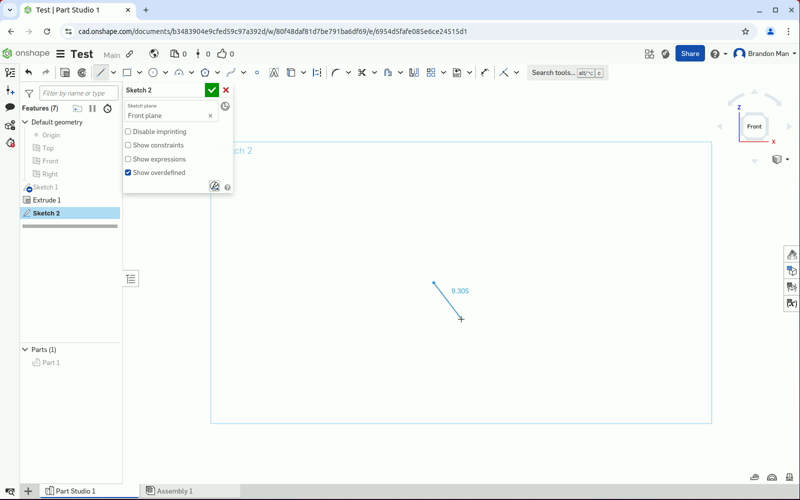
key_up(shift)
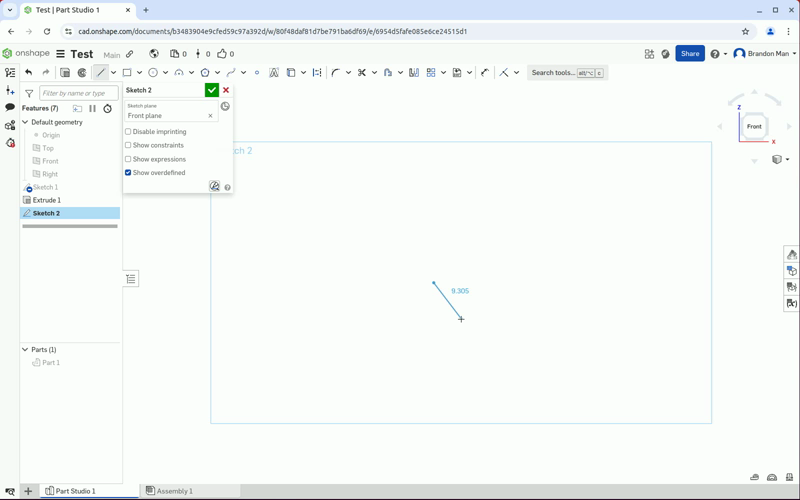
key_down(shift)
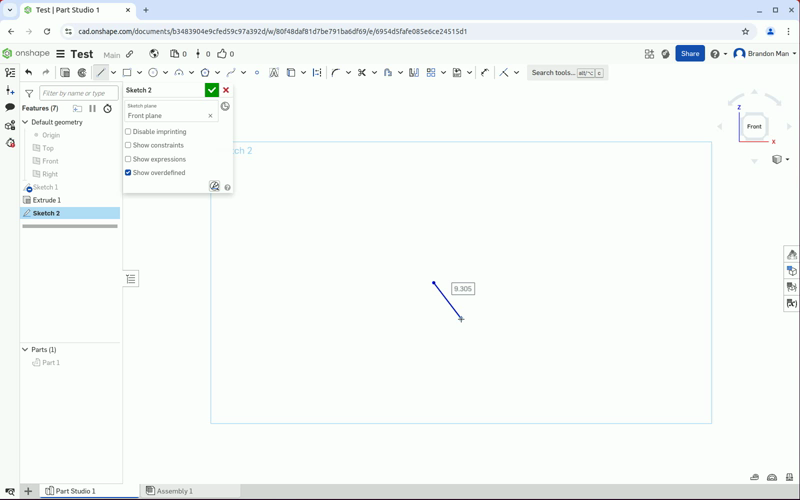
mouse_move(491, 318)
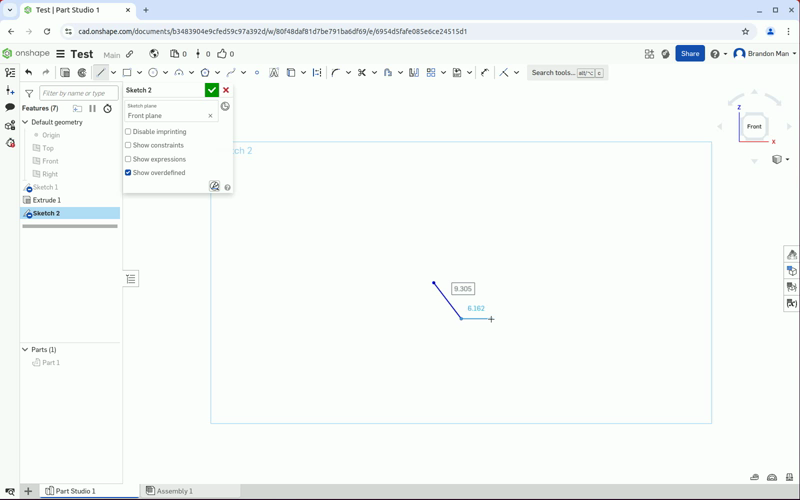
mouse_move(490, 282)
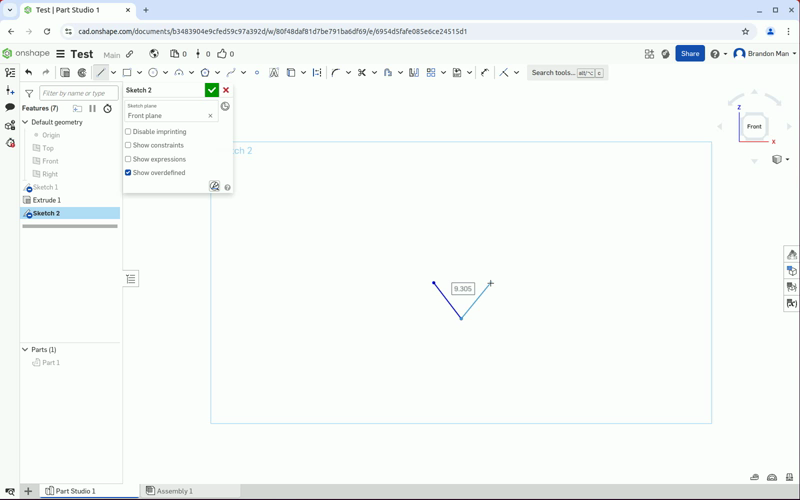
click(490, 282)
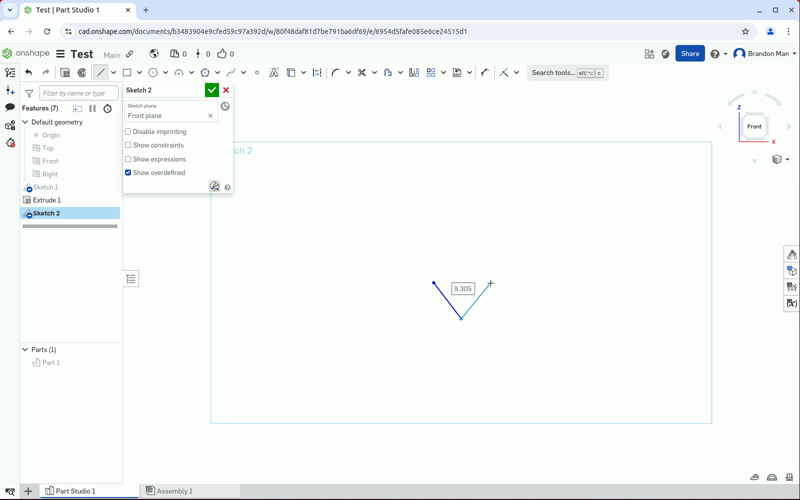
key_up(shift)
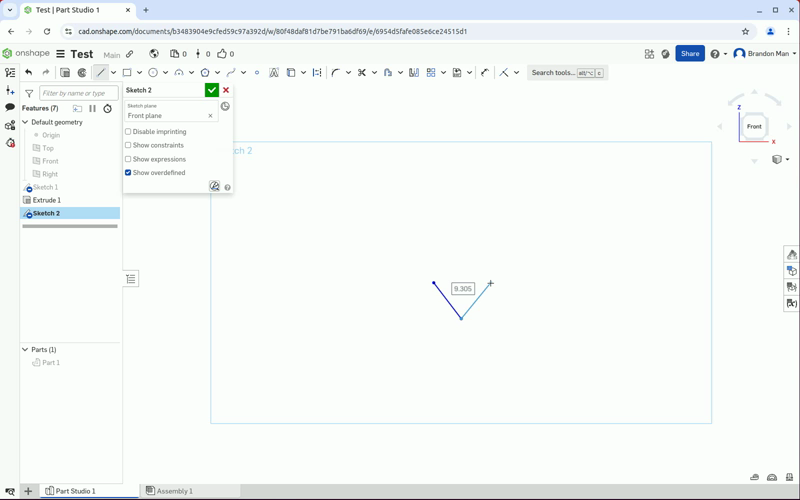
mouse_move(520, 282)
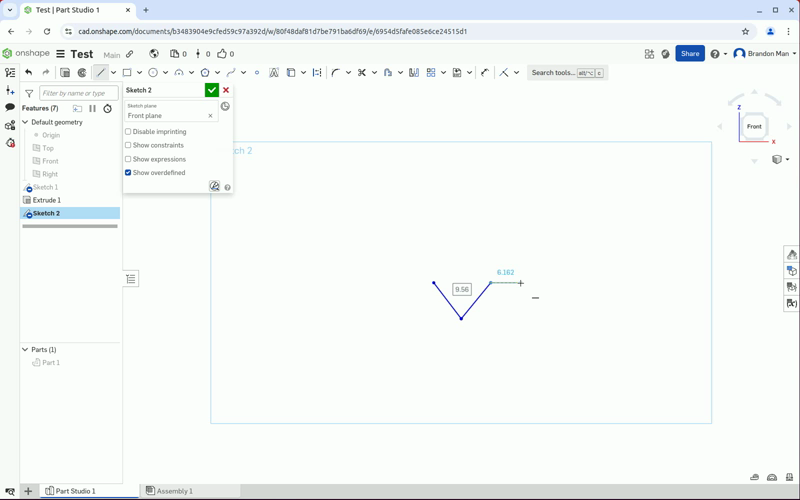
key_down(shift)
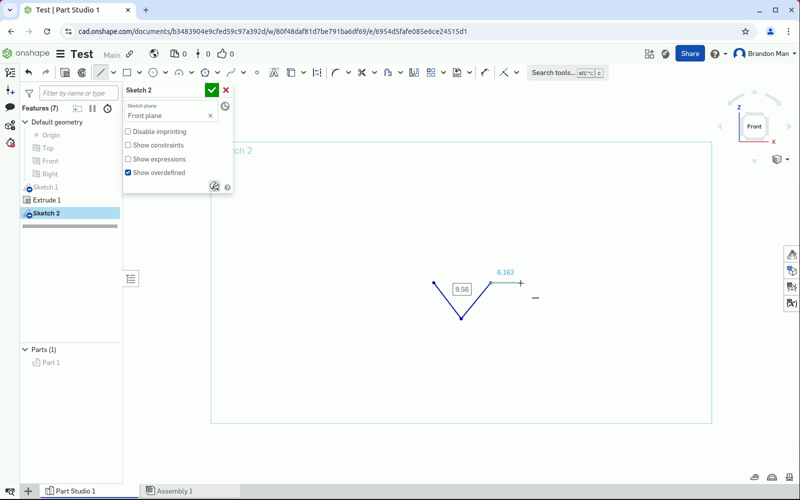
mouse_move(433, 282)
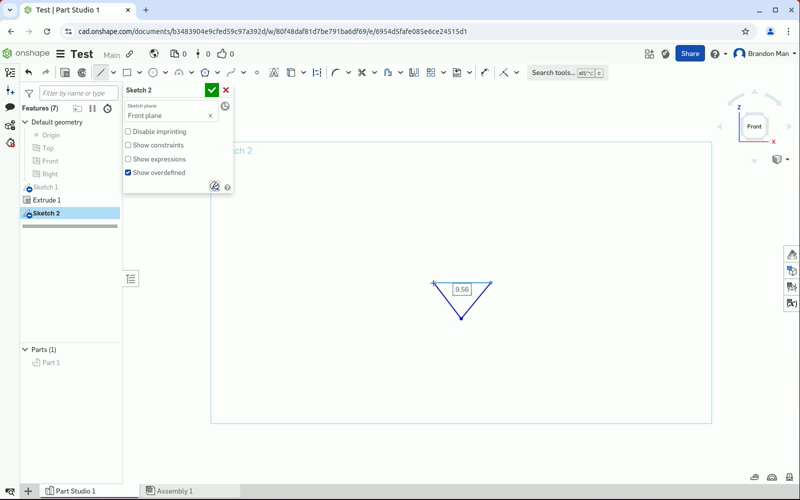
key_up(shift)
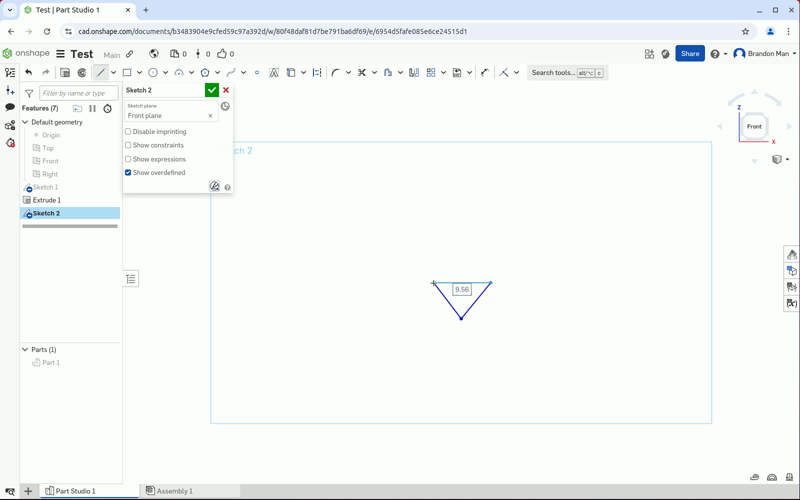
click(433, 282)
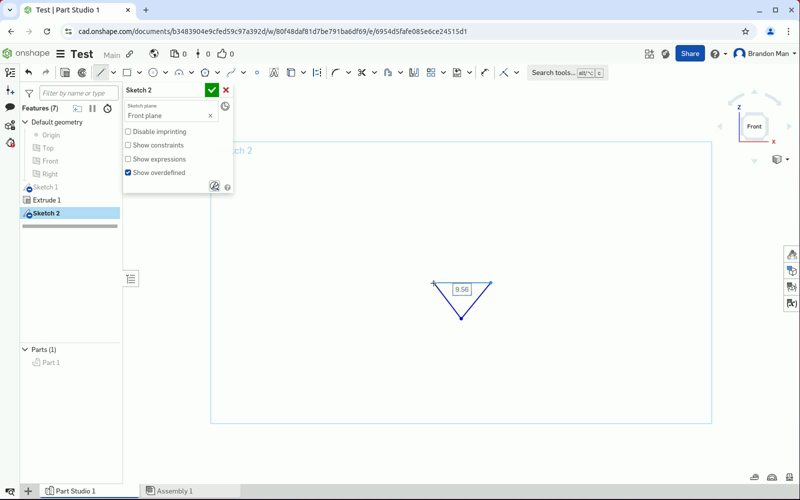
key(esc)
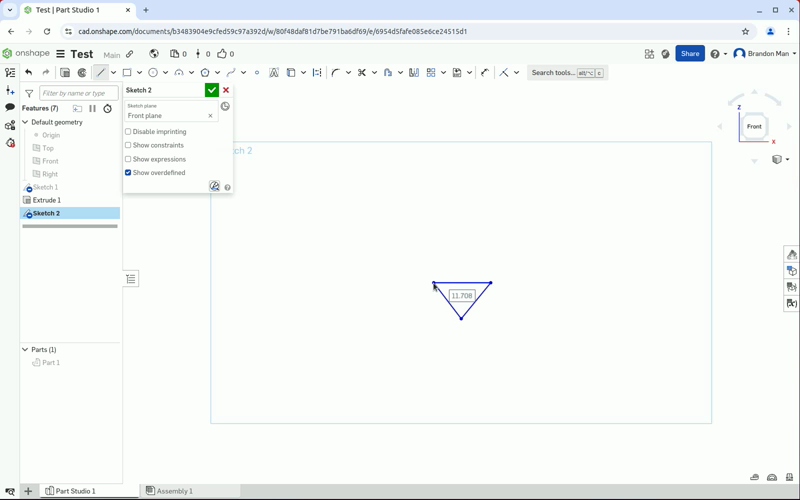
mouse_move(459, 307)
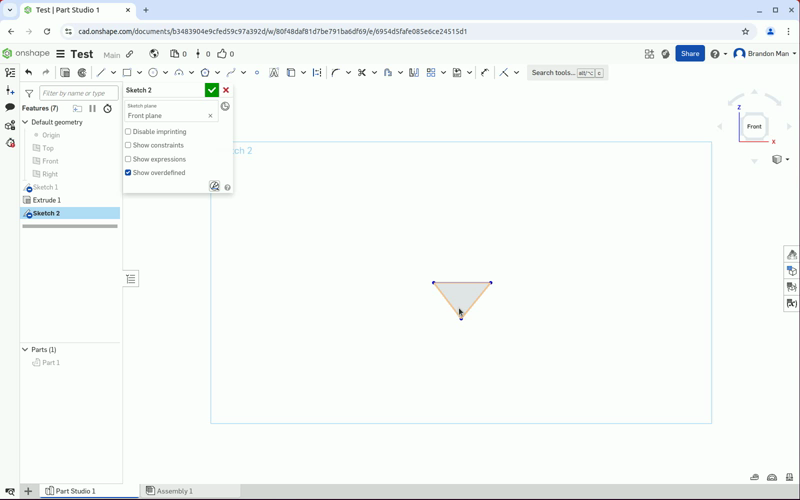
scroll(6)
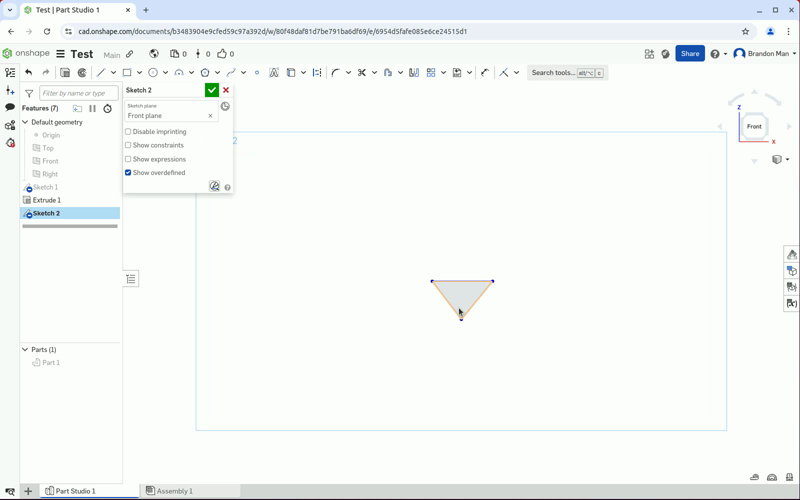
scroll(6)
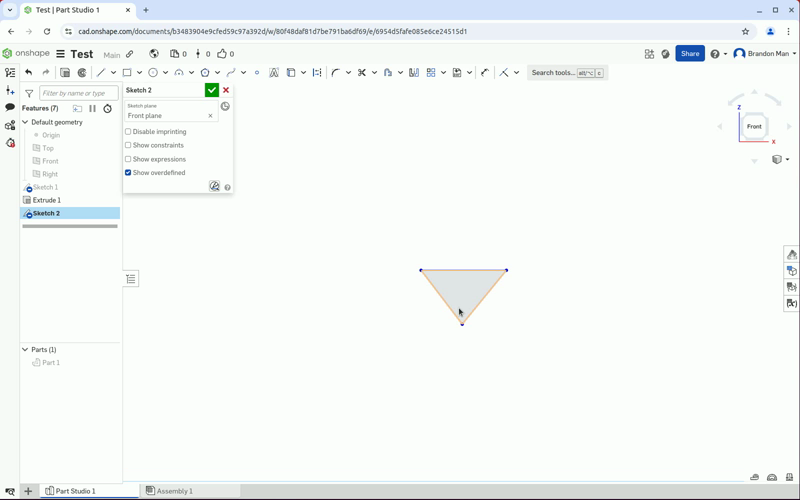
scroll(6)
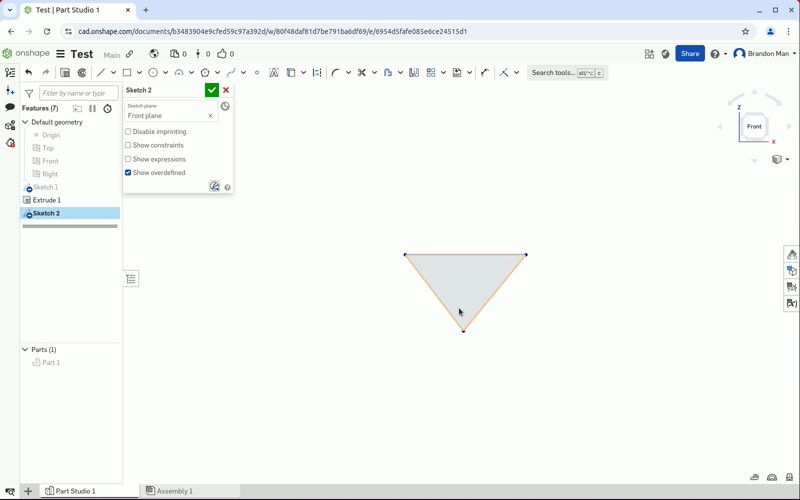
scroll(6)
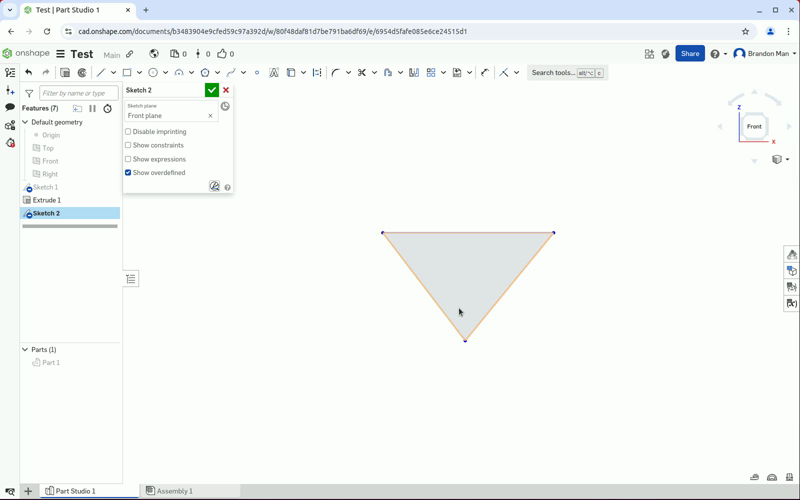
scroll(6)
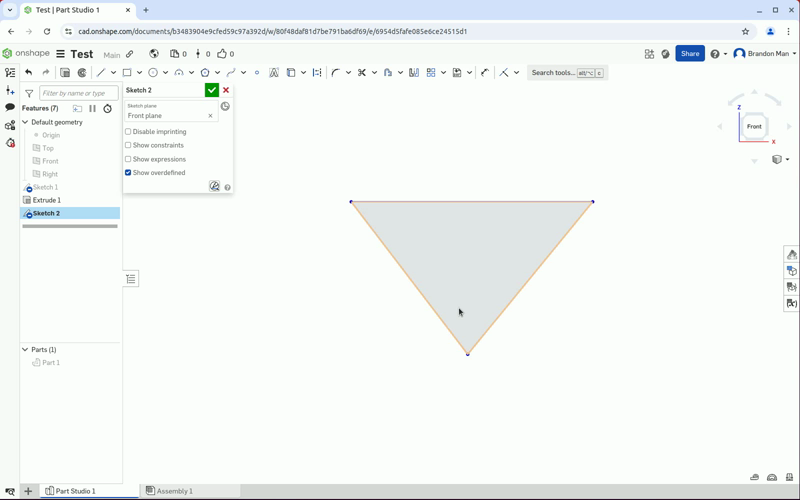
scroll(6)
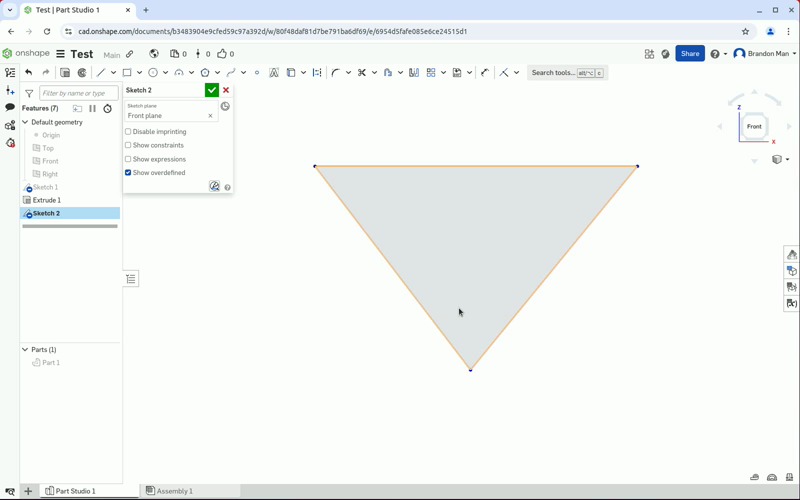
scroll(6)
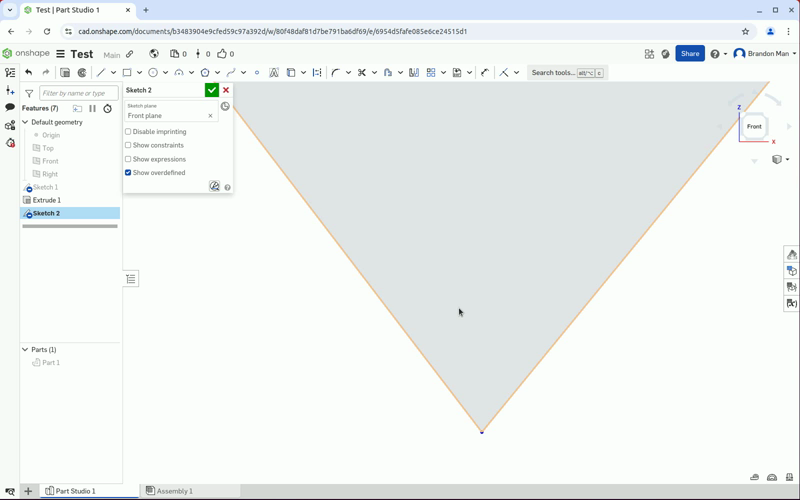
click(459, 307)
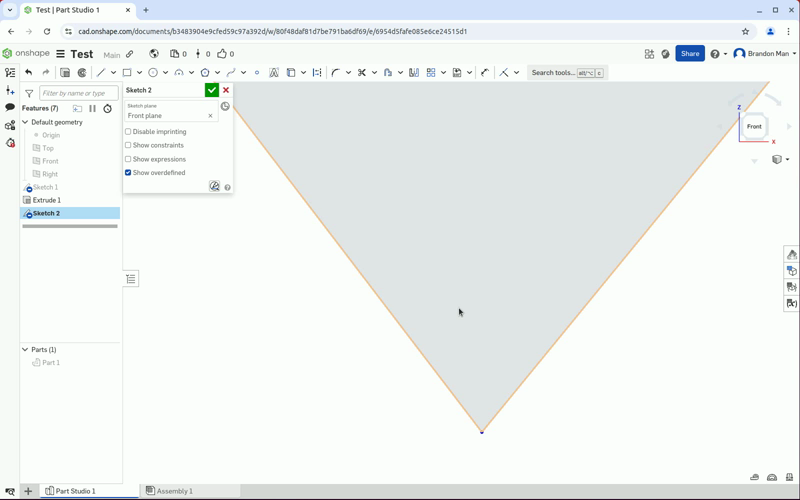
scroll(-6)
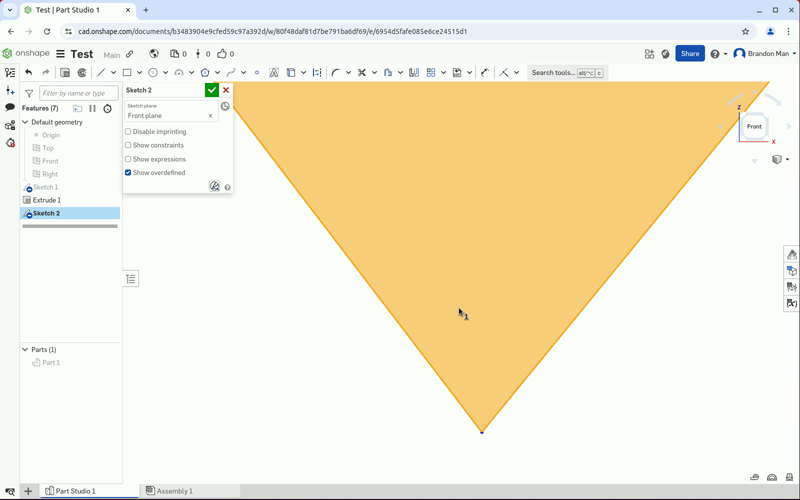
scroll(-6)
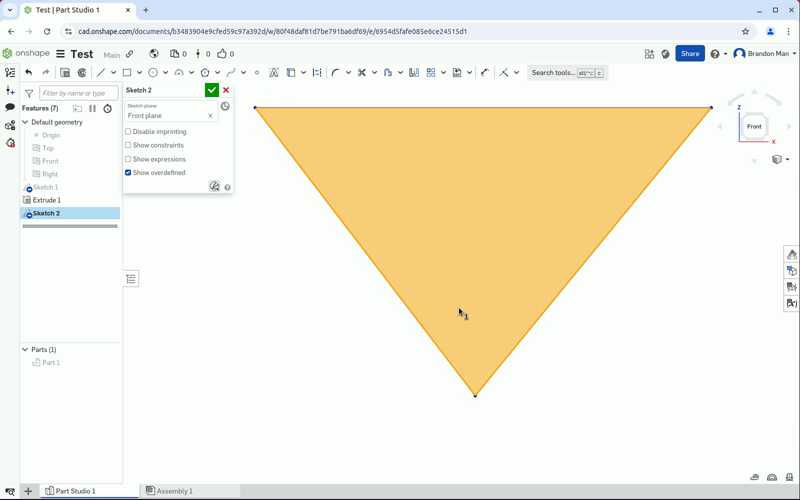
scroll(-6)
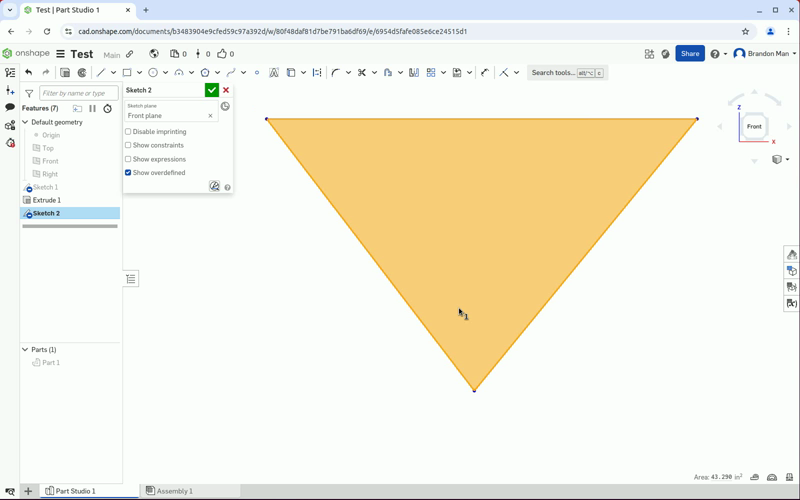
scroll(-6)
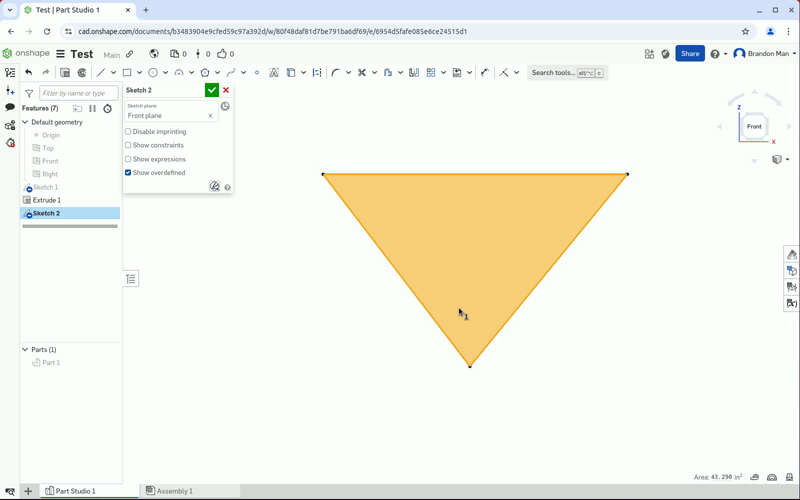
scroll(-6)
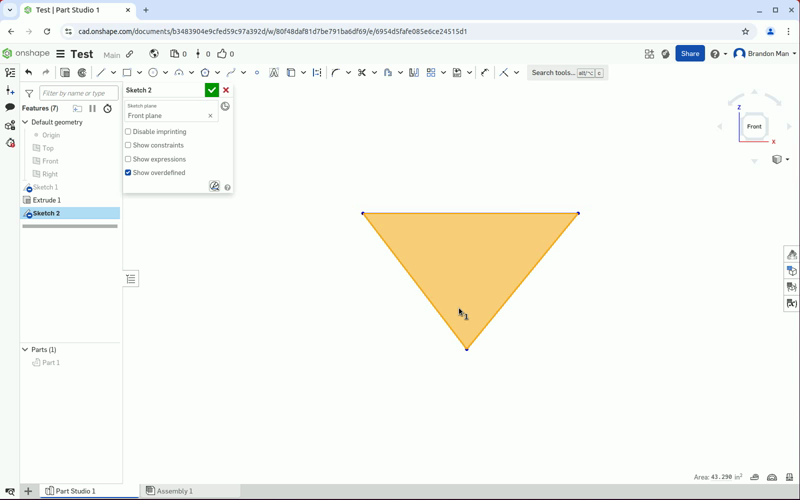
scroll(-6)
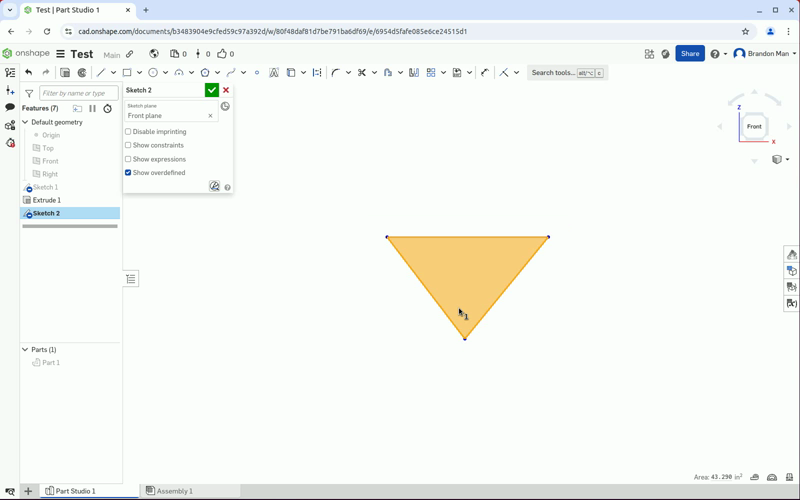
scroll(-6)
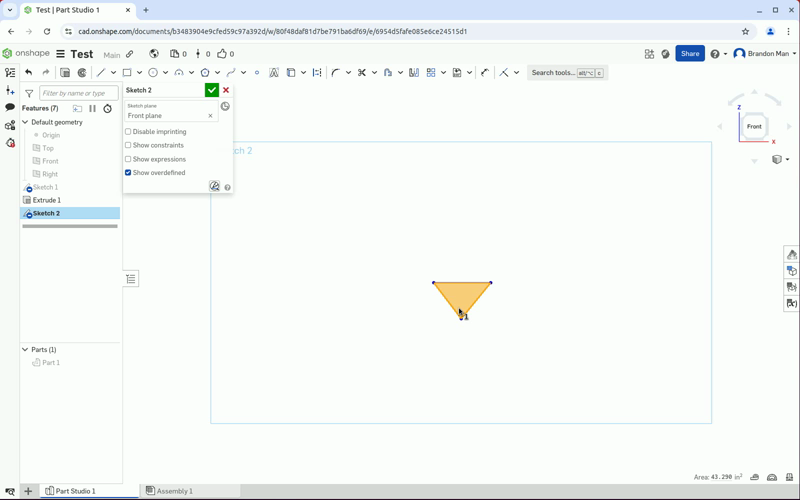
mouse_move(73, 352)
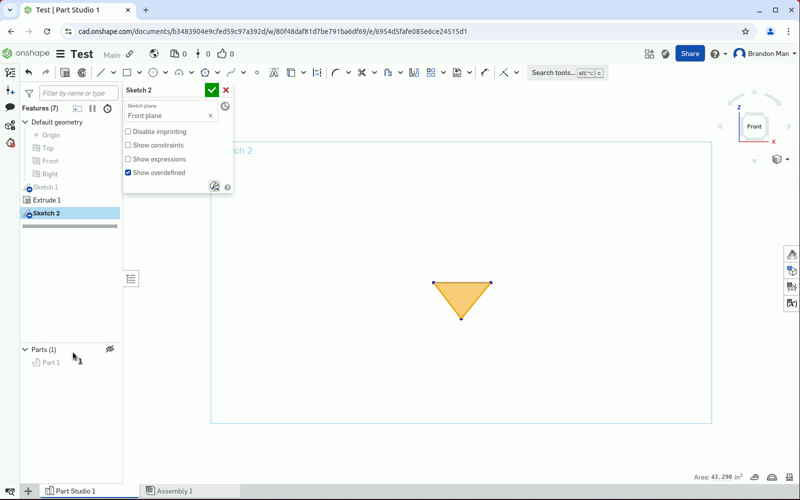
key(shift+y)
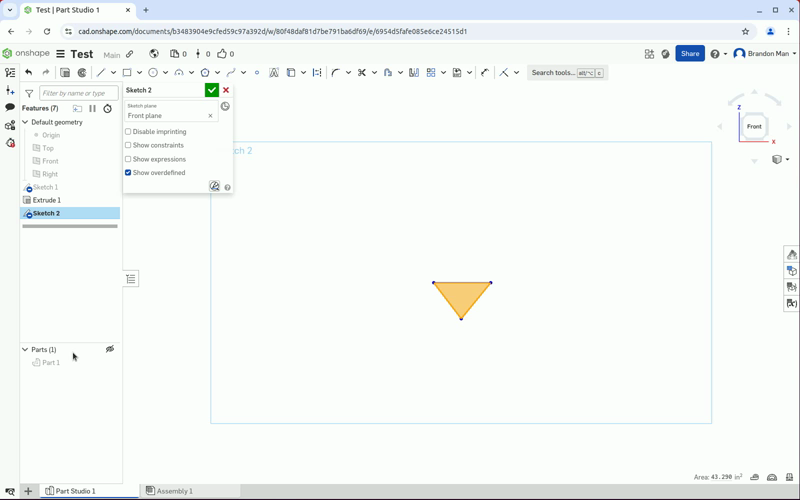
key(shift+e)
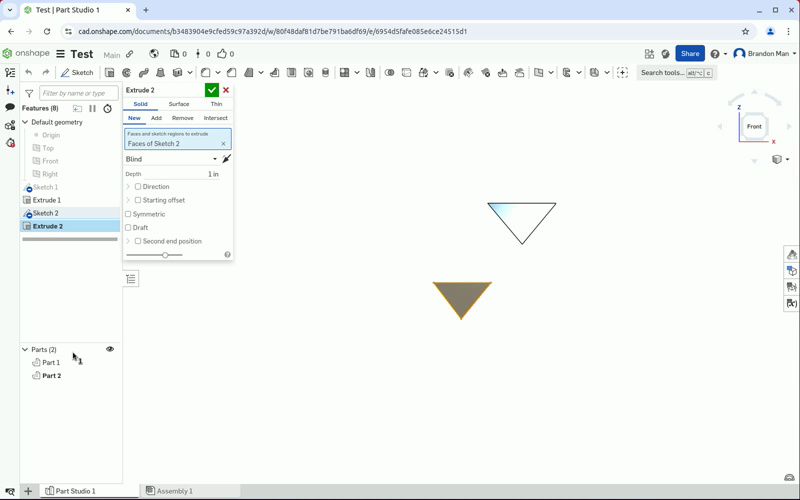
mouse_move(143, 106)
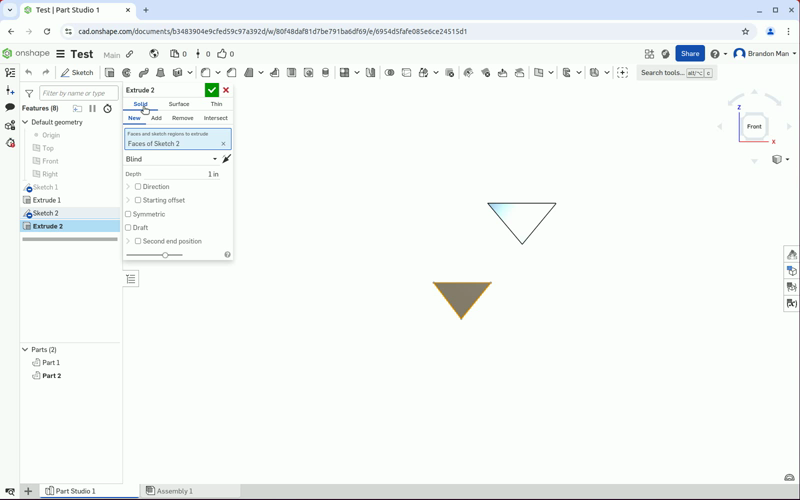
click(143, 106)
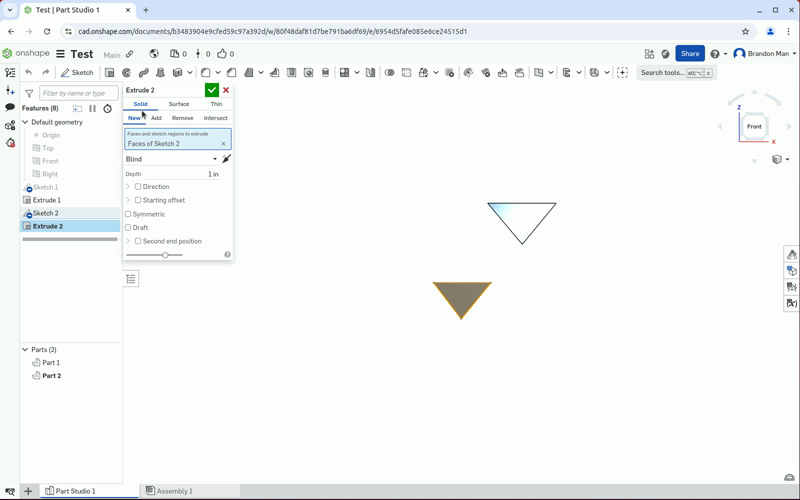
mouse_move(137, 120)
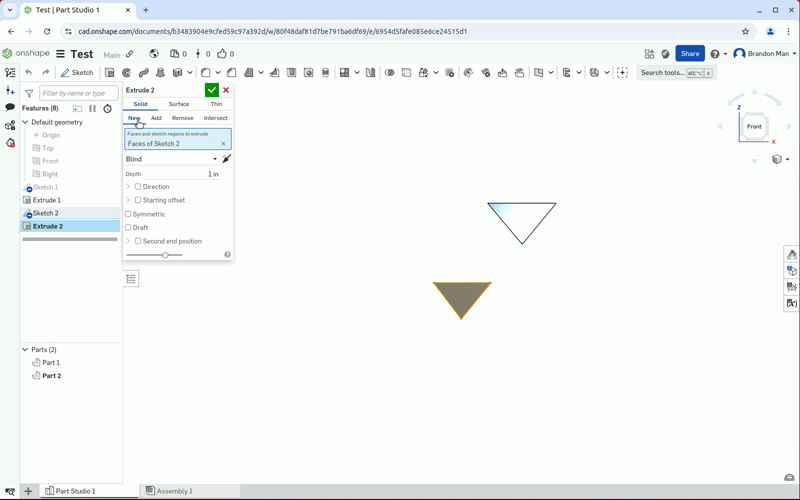
click(137, 120)
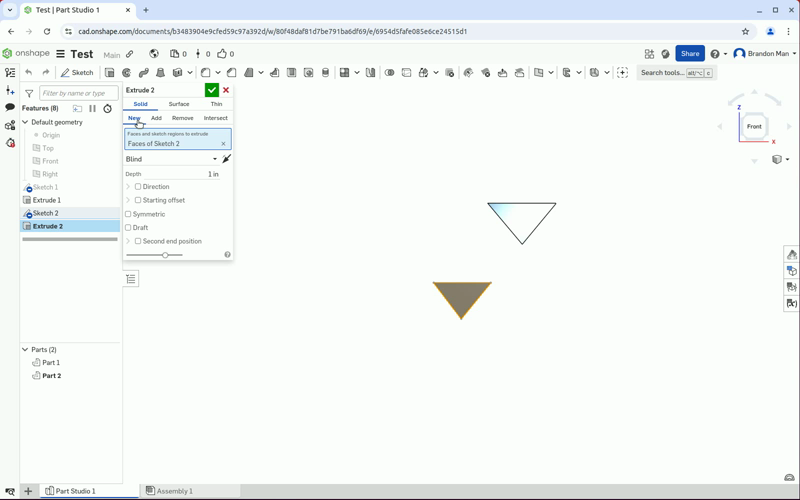
key(tab, 4)
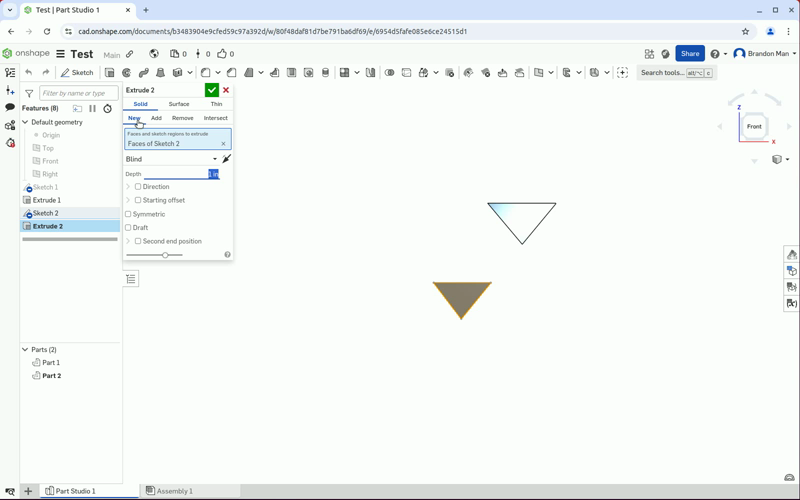
text(20.942)
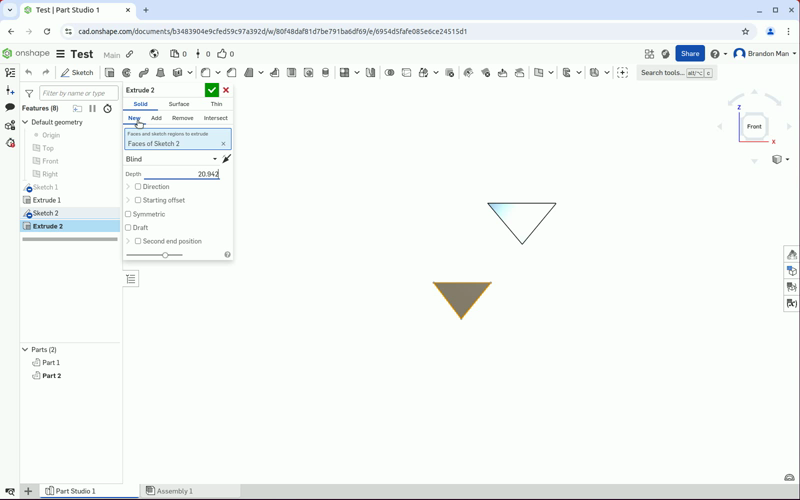
key(enter)
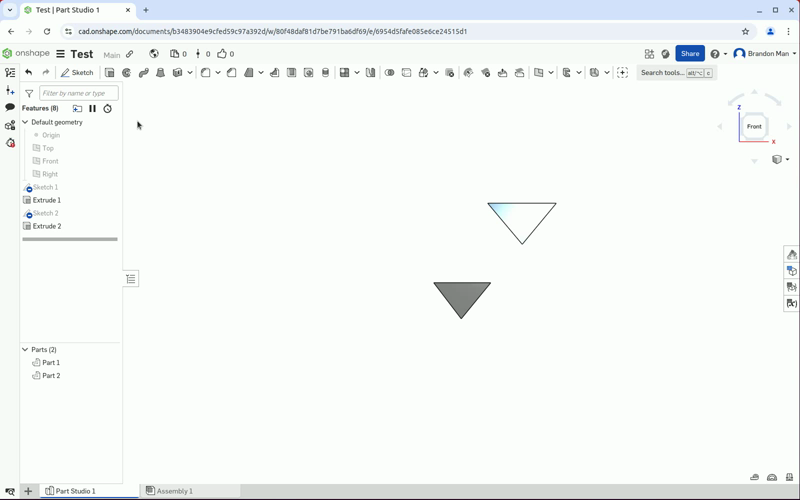
key(shift+h)
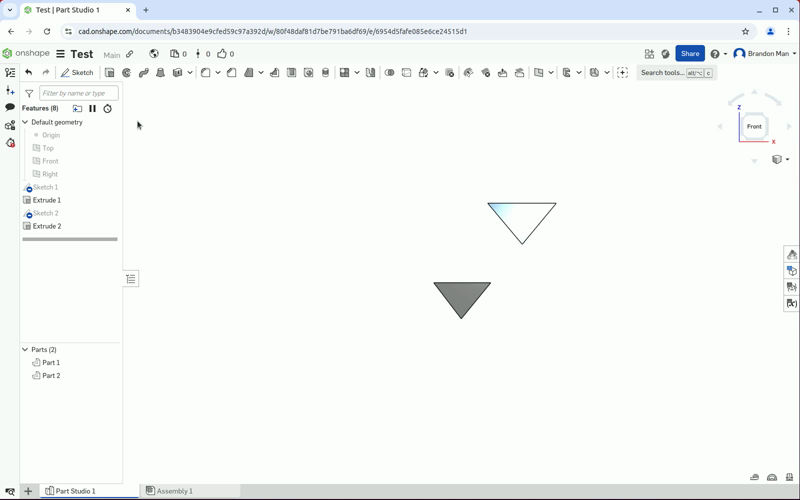
key(shift+h)
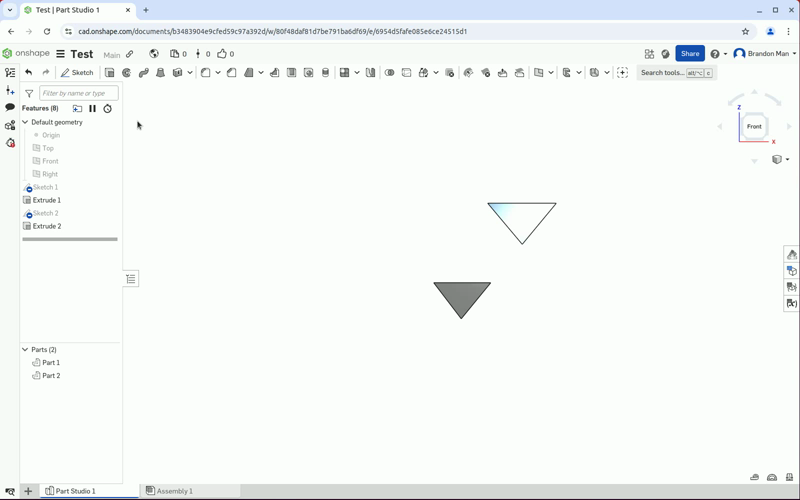
mouse_move(73, 189)
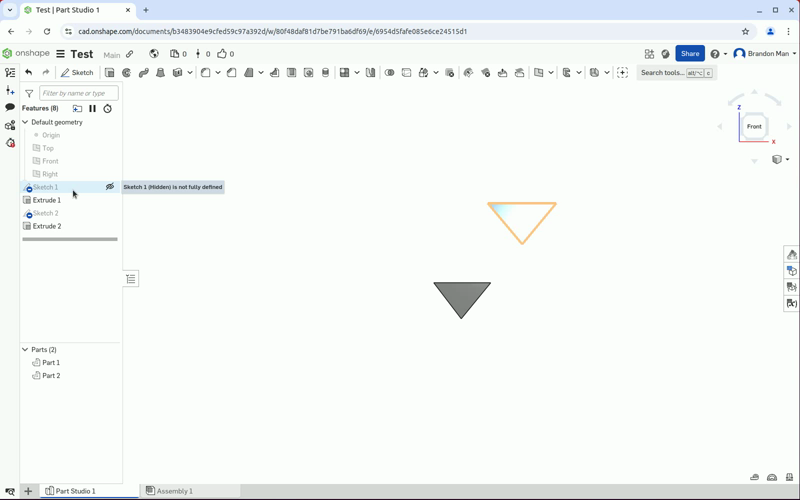
click(73, 189)
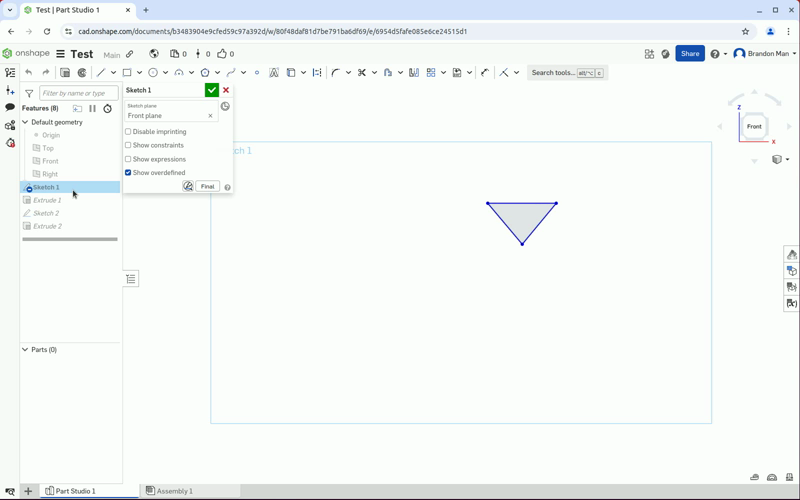
mouse_move(229, 92)
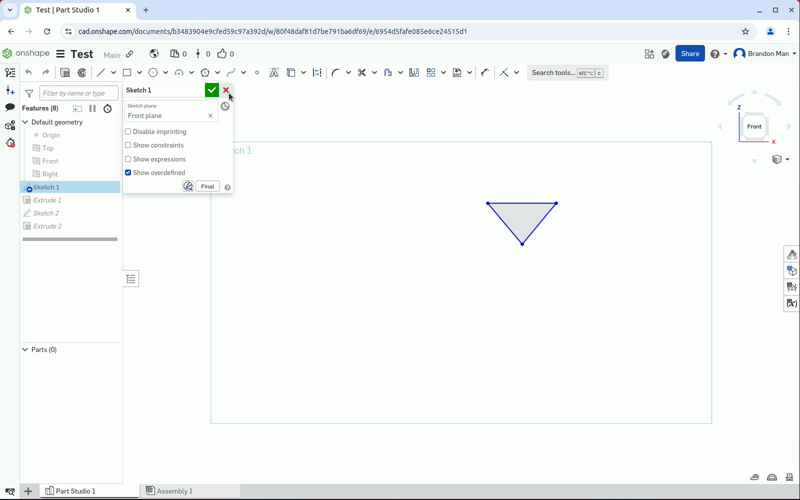
click(229, 92)
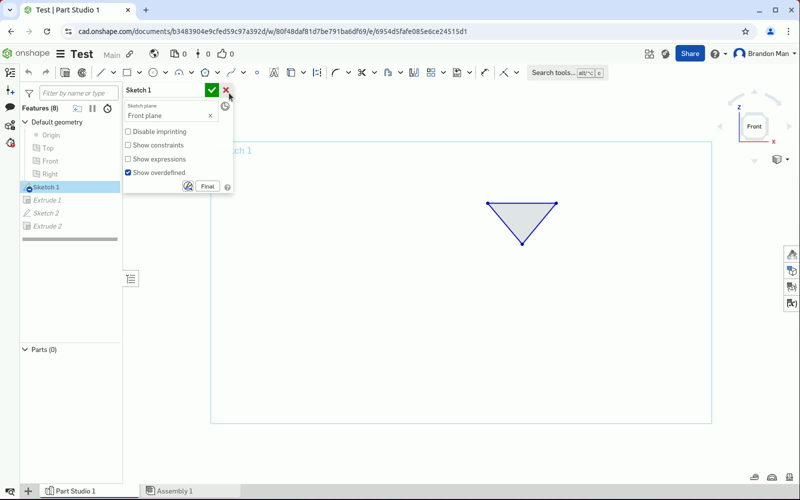
key(shift+s)
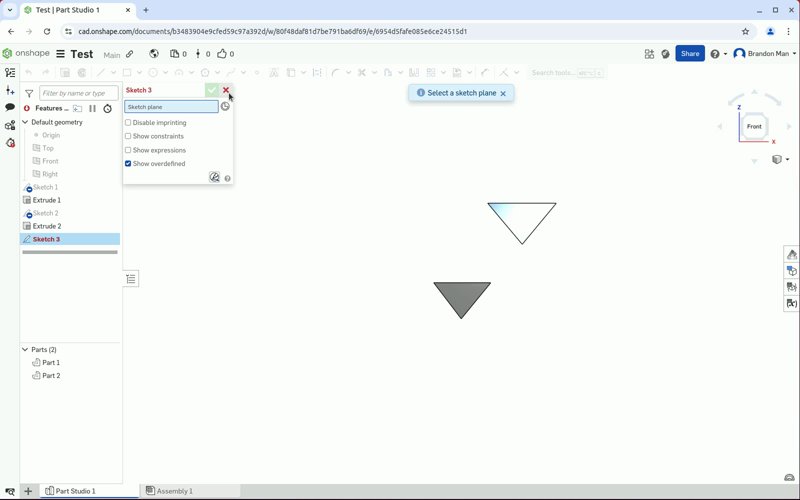
mouse_move(73, 163)
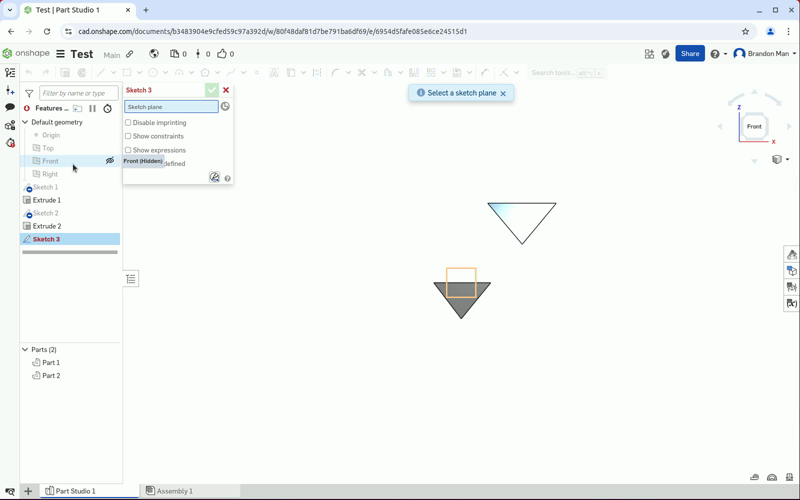
click(73, 163)
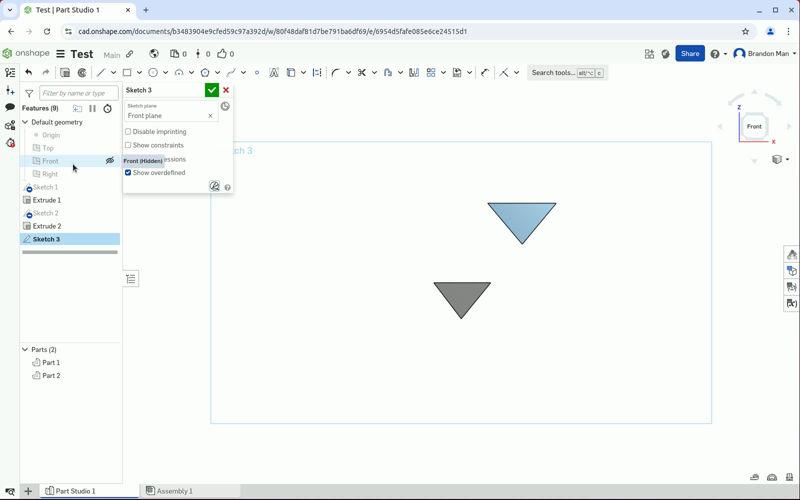
mouse_move(73, 352)
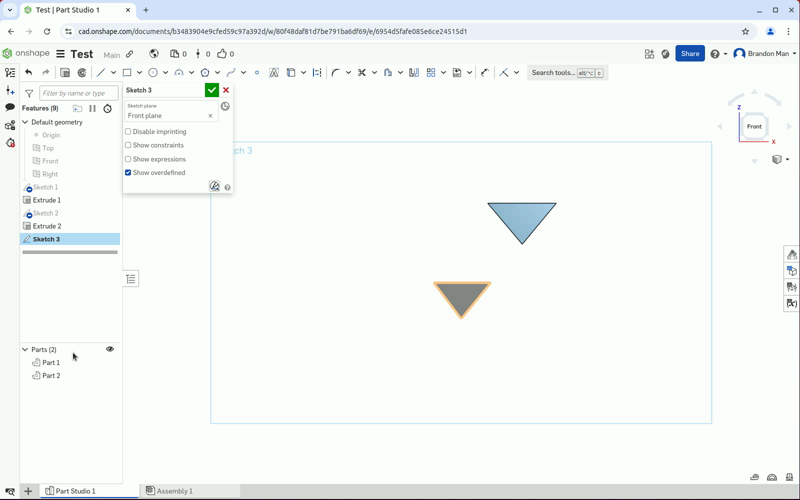
key(y)
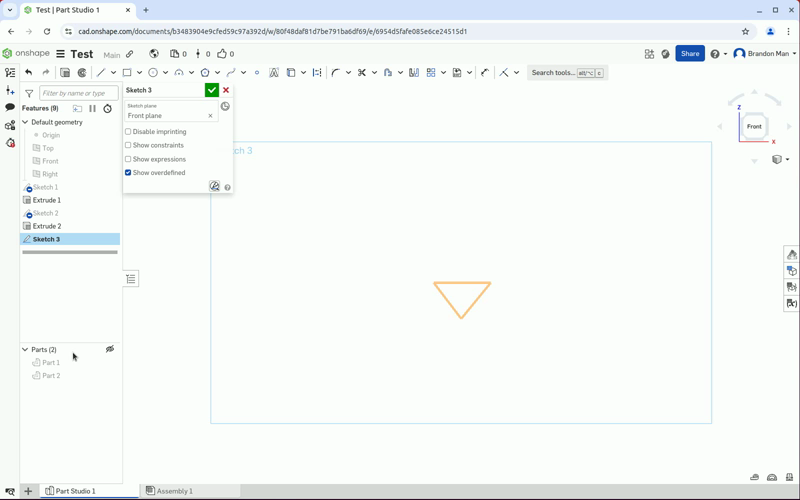
key(l)
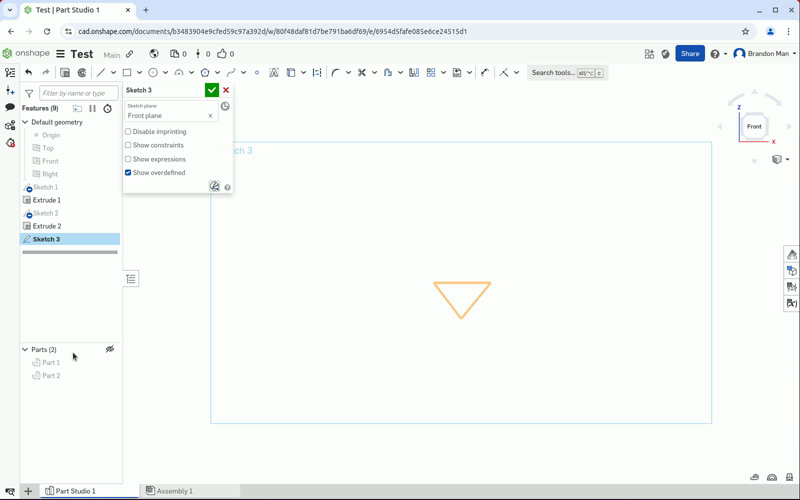
key_down(shift)
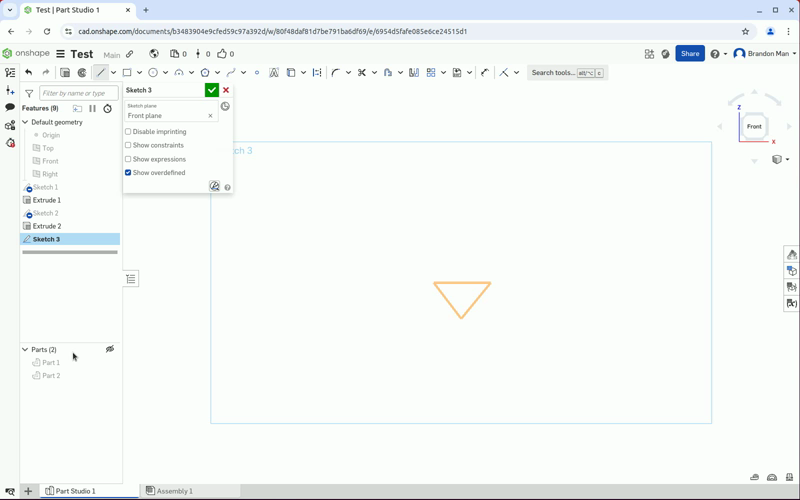
mouse_move(371, 203)
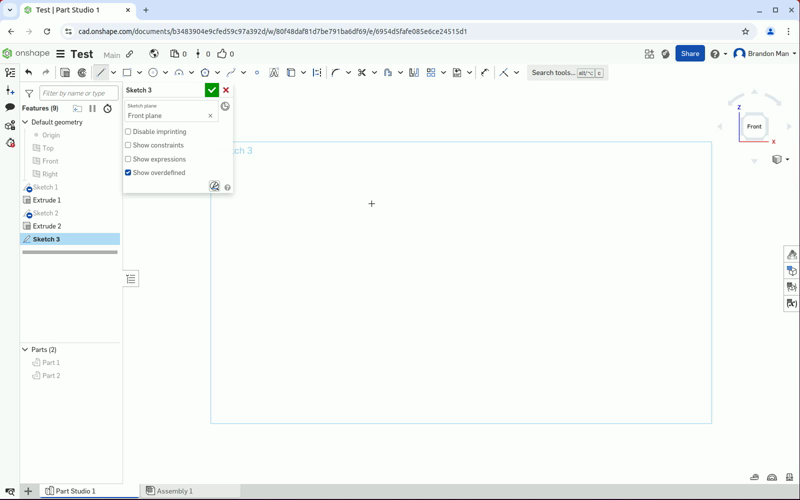
click(371, 203)
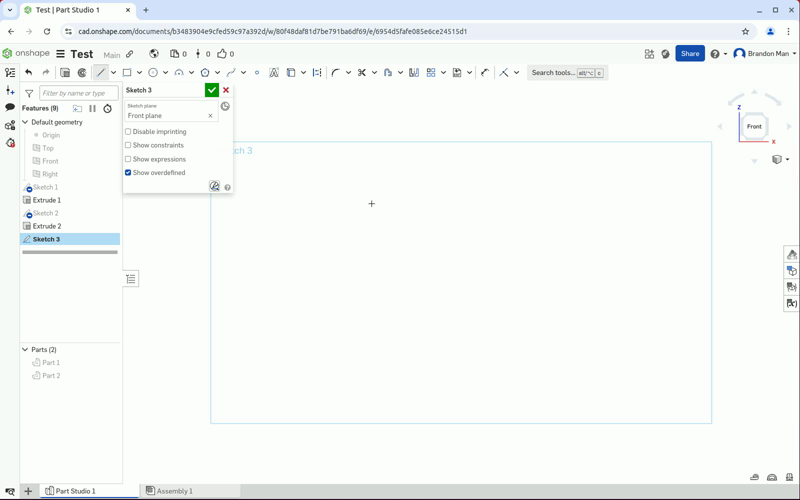
key_up(shift)
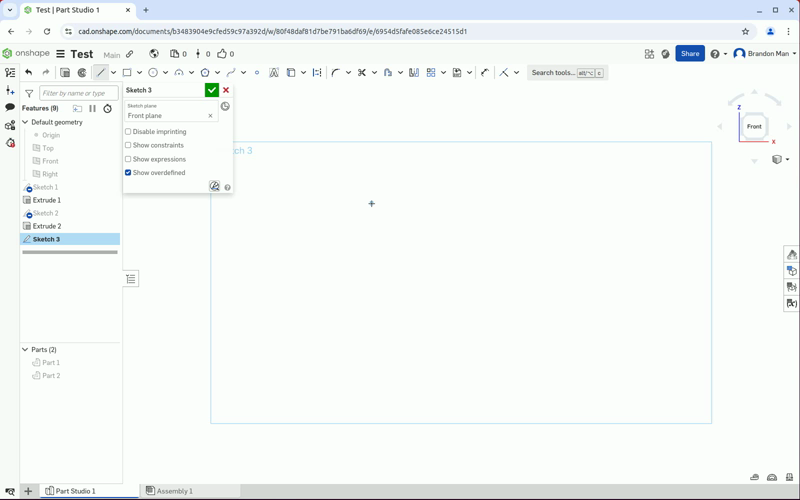
key_down(shift)
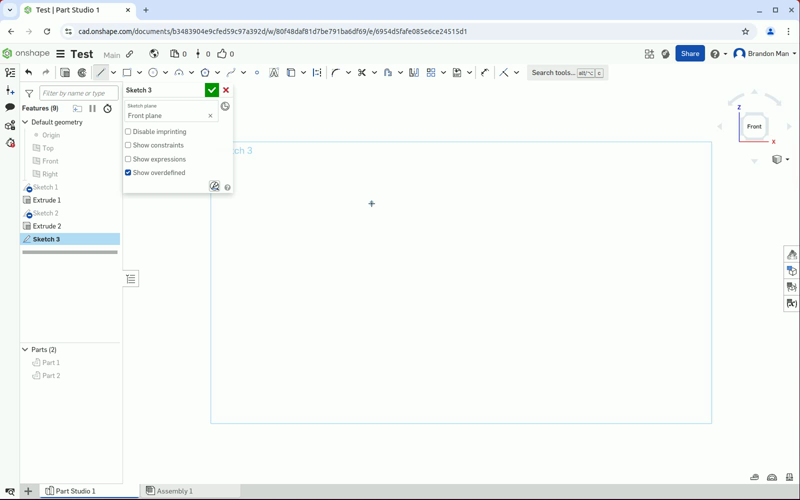
mouse_move(401, 203)
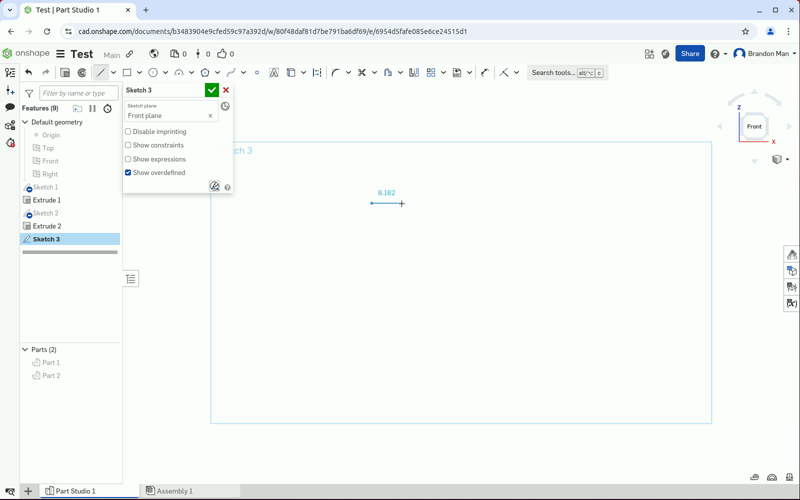
mouse_move(403, 244)
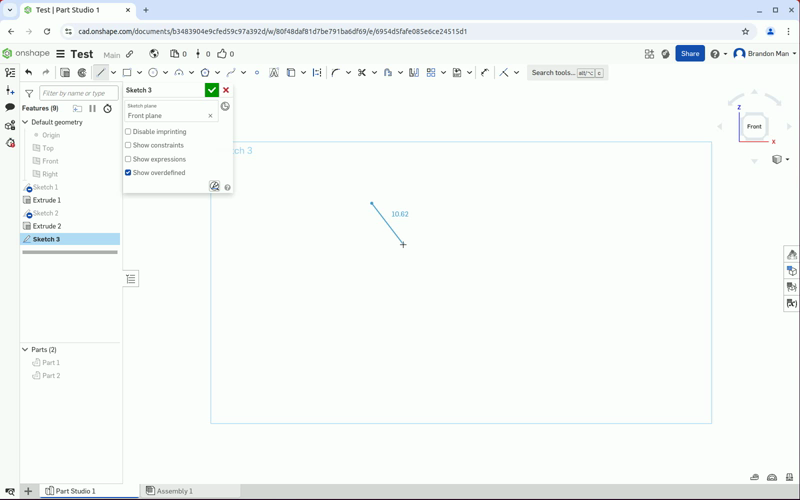
click(403, 244)
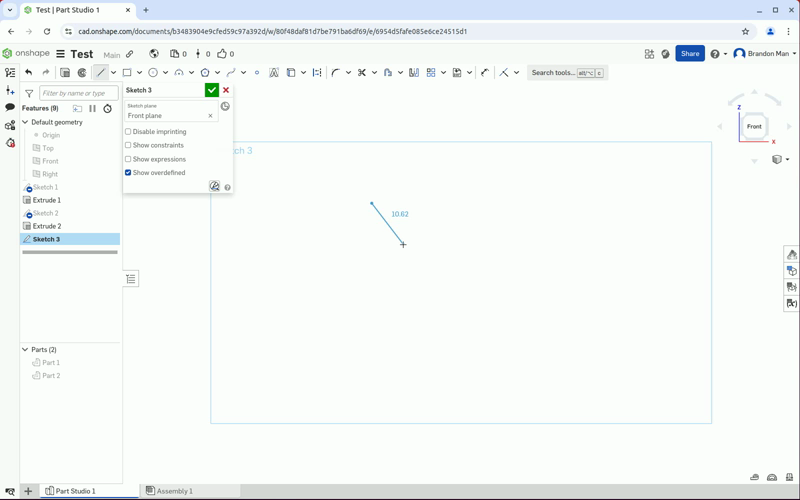
key_up(shift)
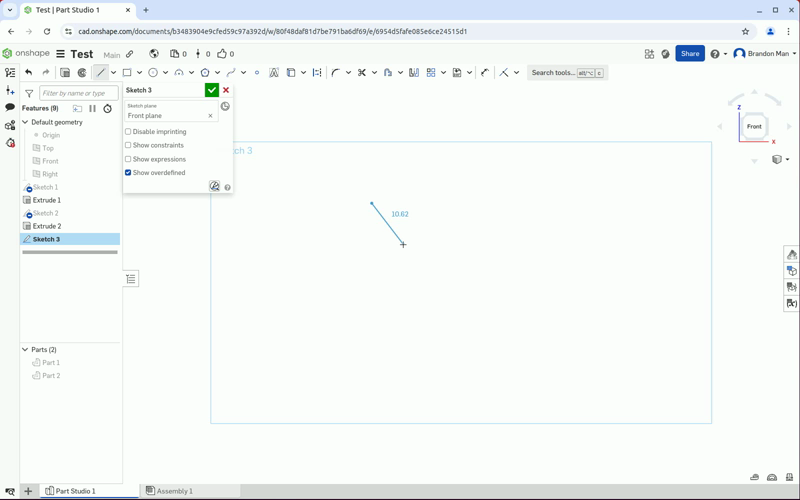
key_down(shift)
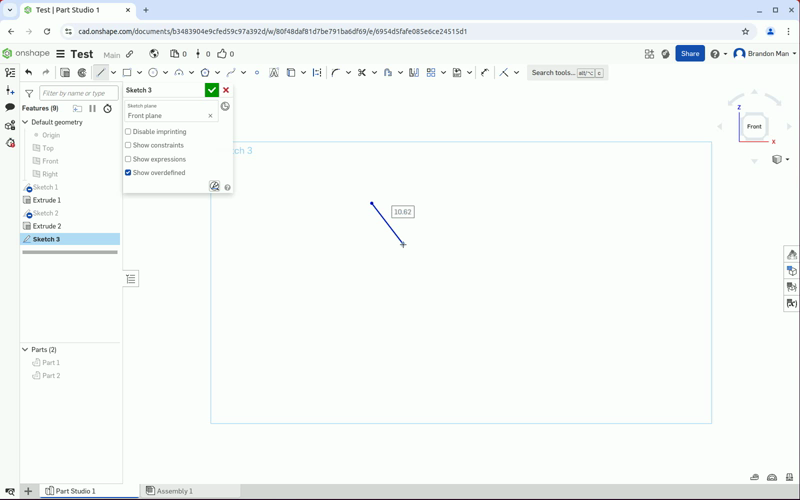
mouse_move(433, 244)
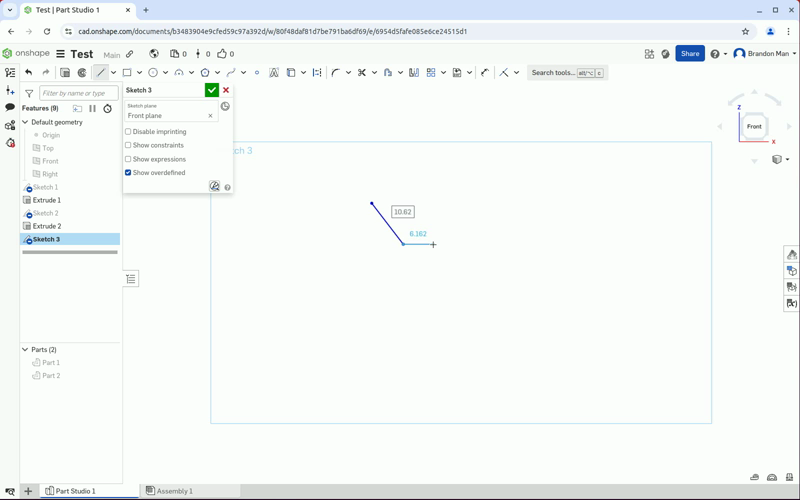
mouse_move(435, 203)
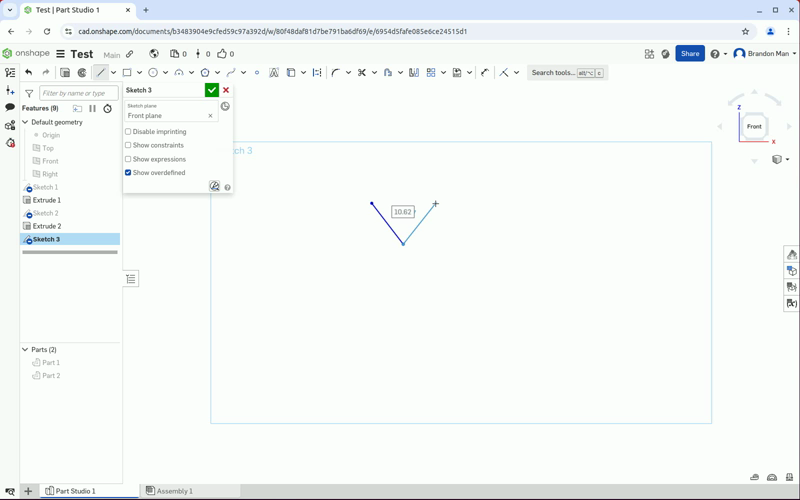
click(435, 203)
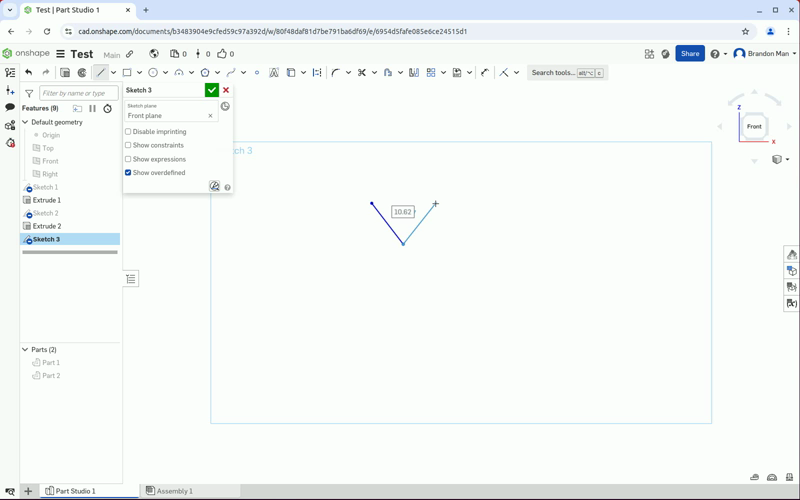
key_up(shift)
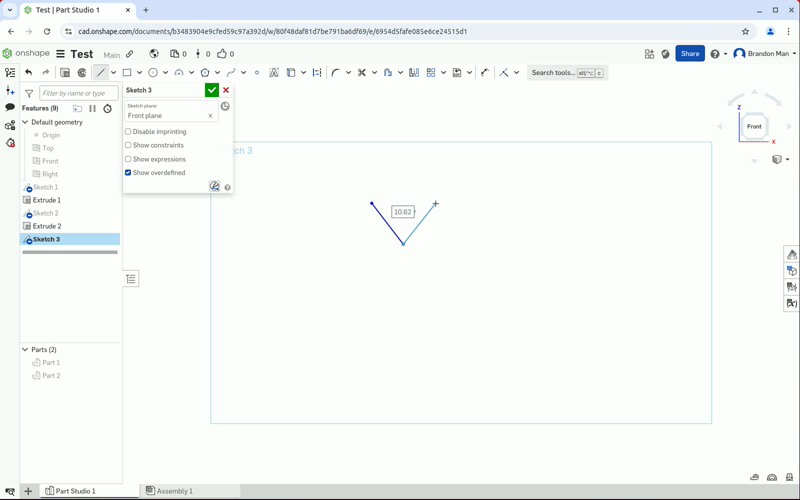
key_down(shift)
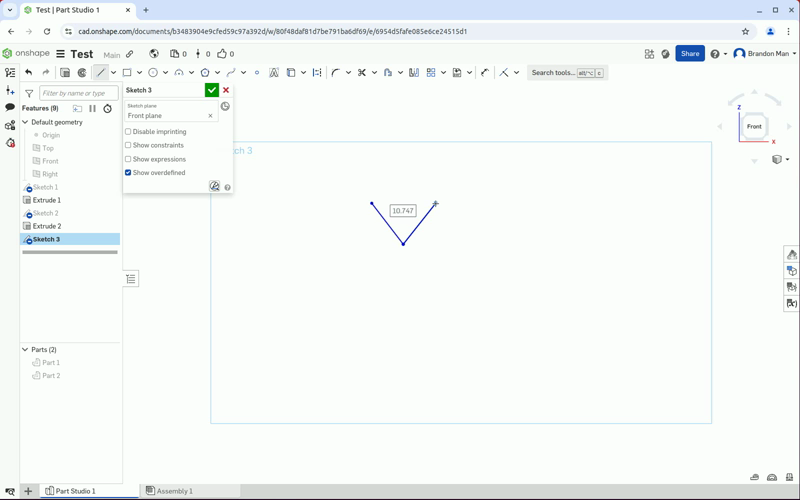
mouse_move(371, 203)
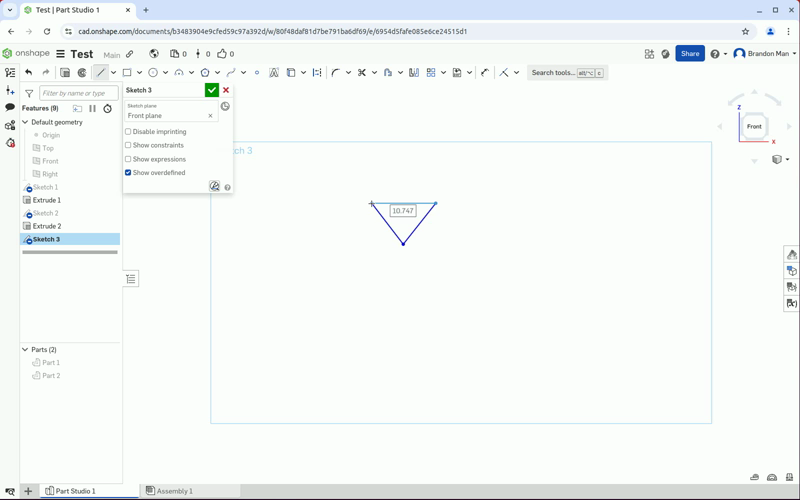
key_up(shift)
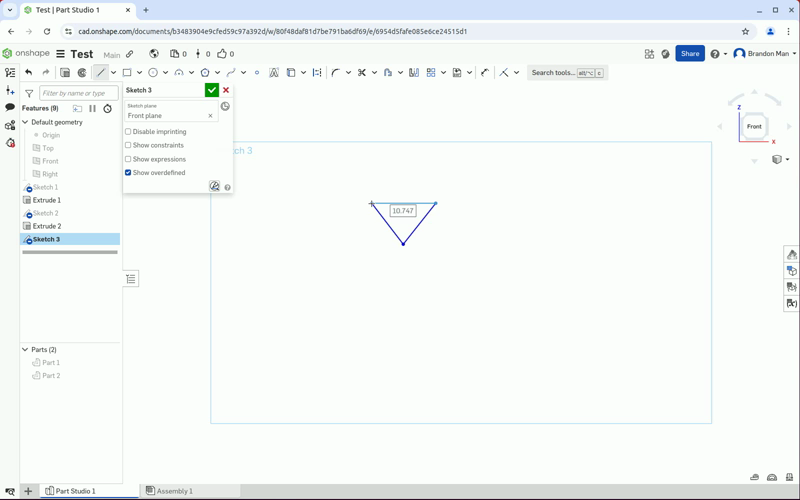
click(371, 203)
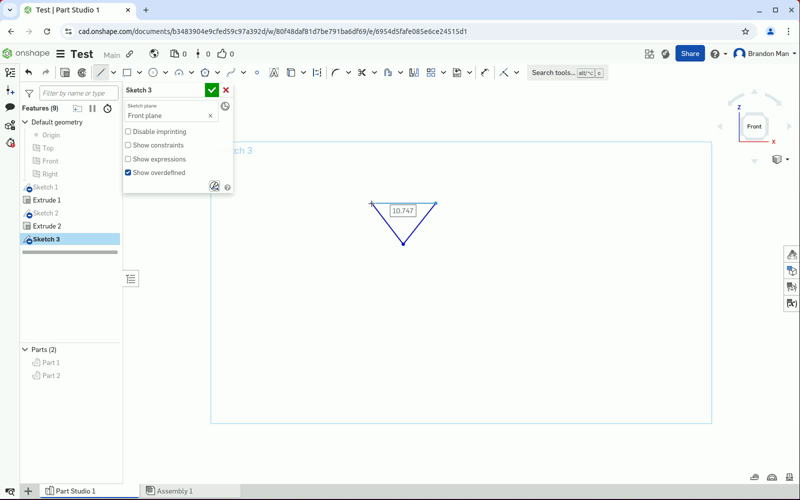
key(esc)
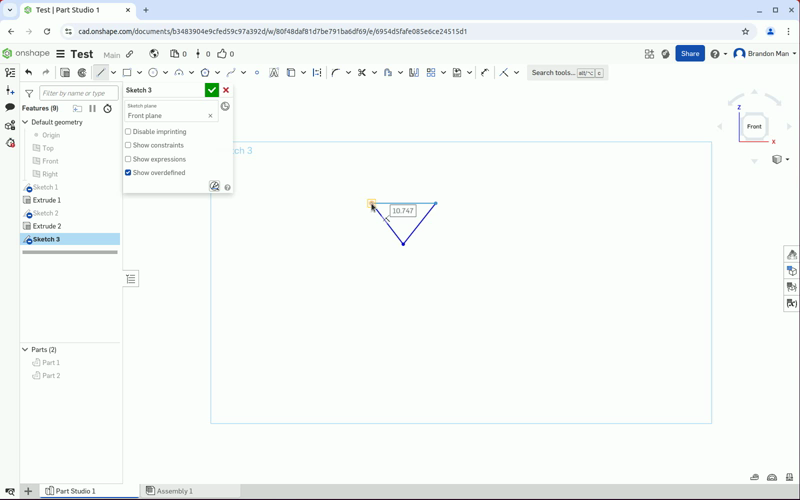
mouse_move(401, 207)
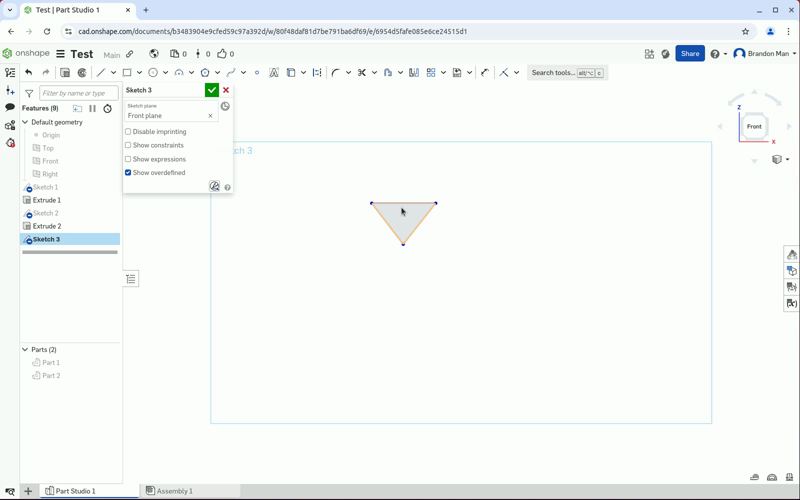
scroll(6)
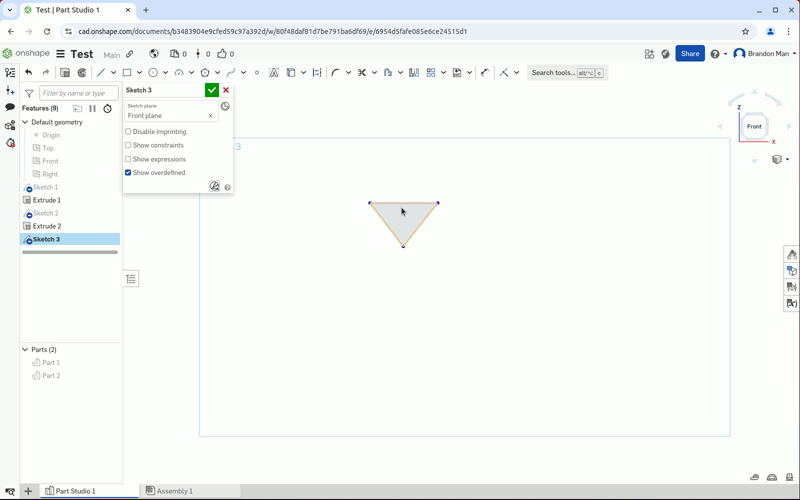
scroll(6)
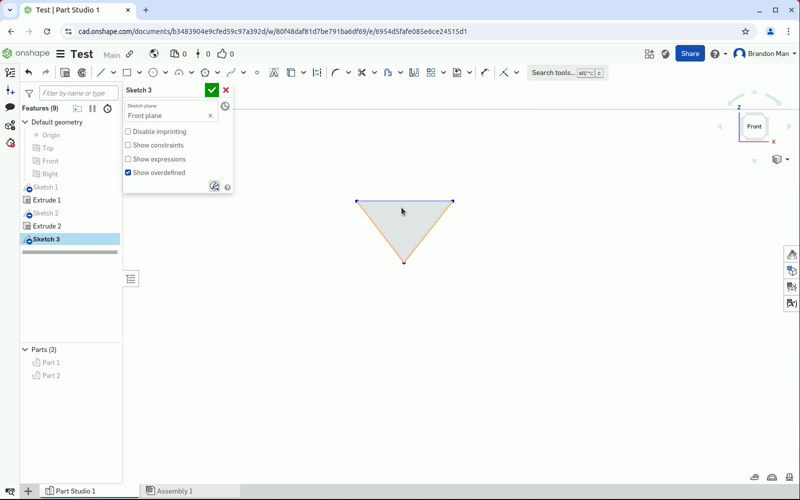
scroll(6)
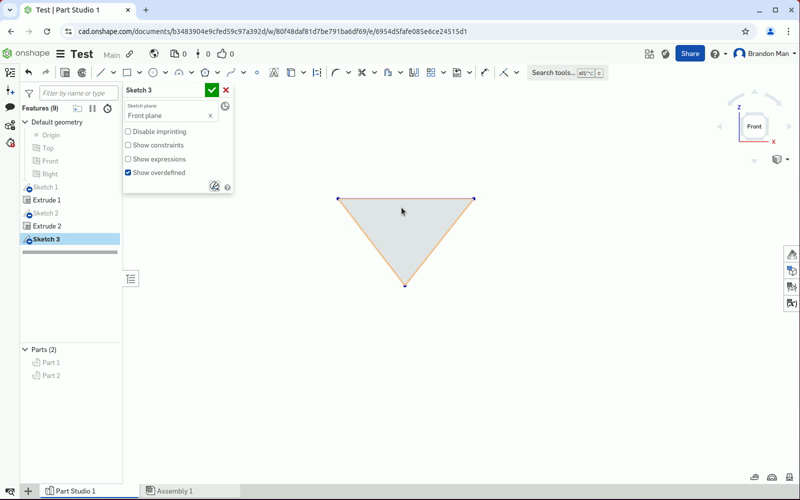
scroll(6)
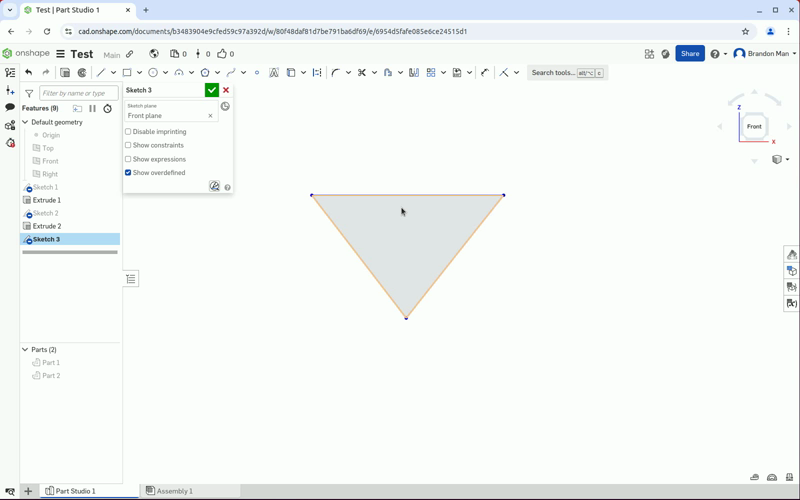
scroll(6)
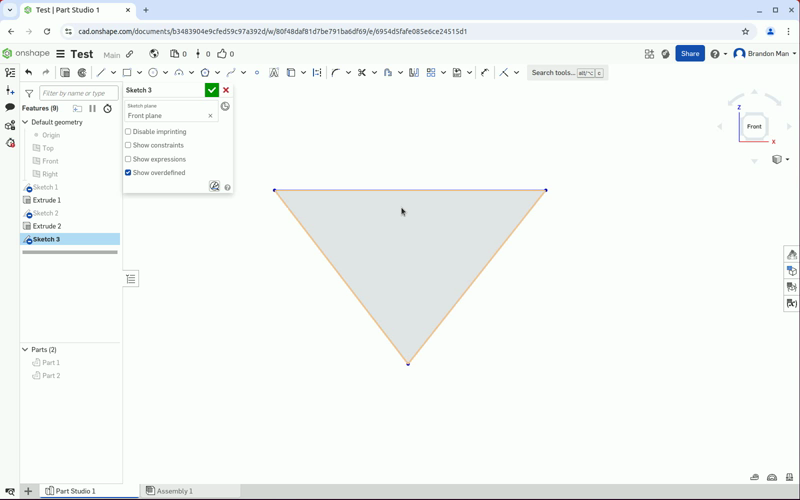
scroll(6)
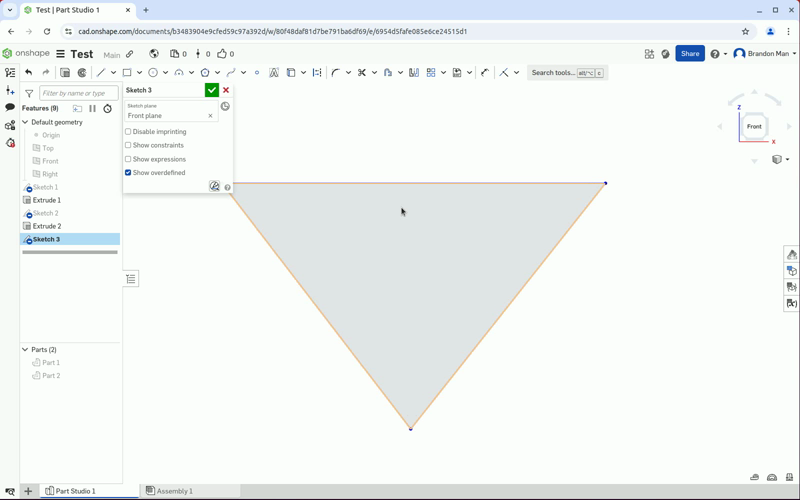
scroll(6)
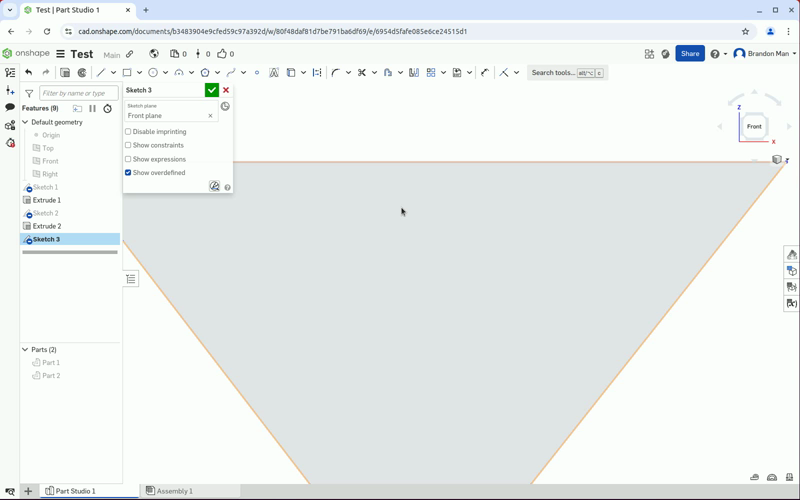
click(401, 207)
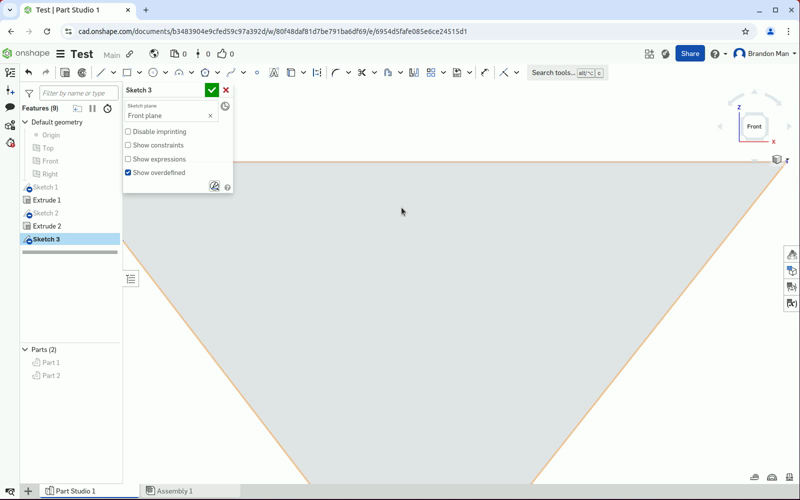
scroll(-6)
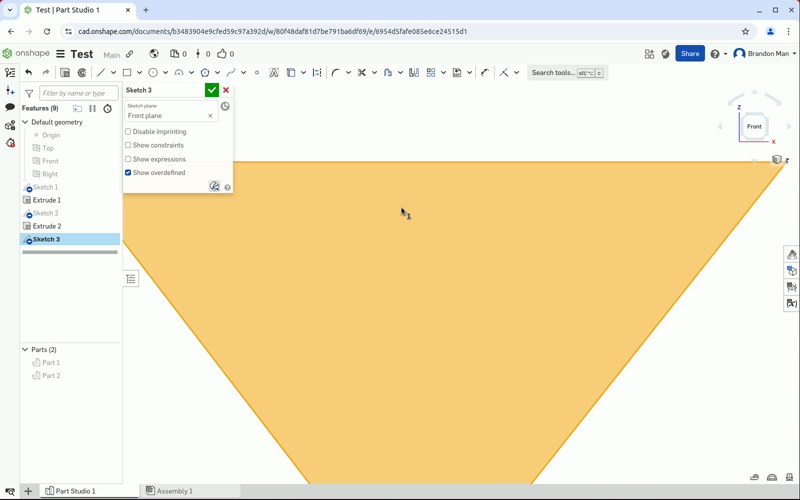
scroll(-6)
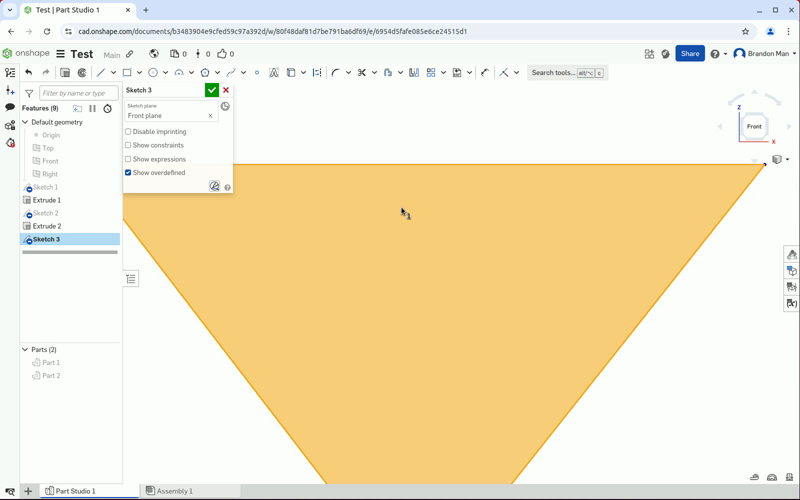
scroll(-6)
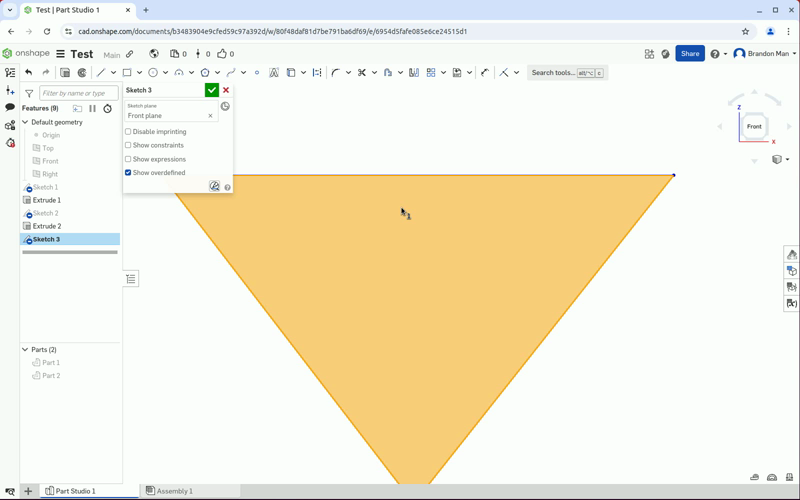
scroll(-6)
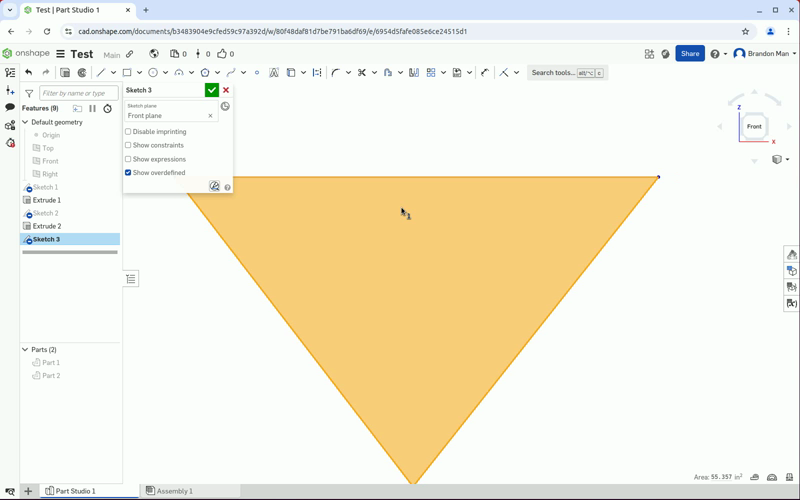
scroll(-6)
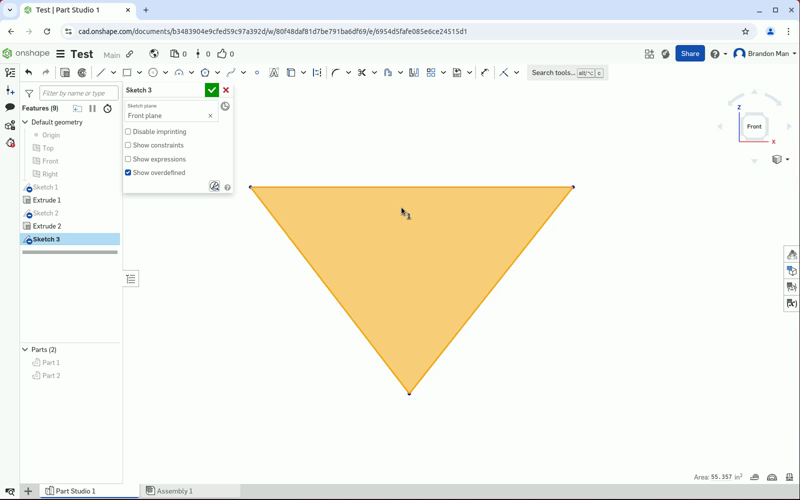
scroll(-6)
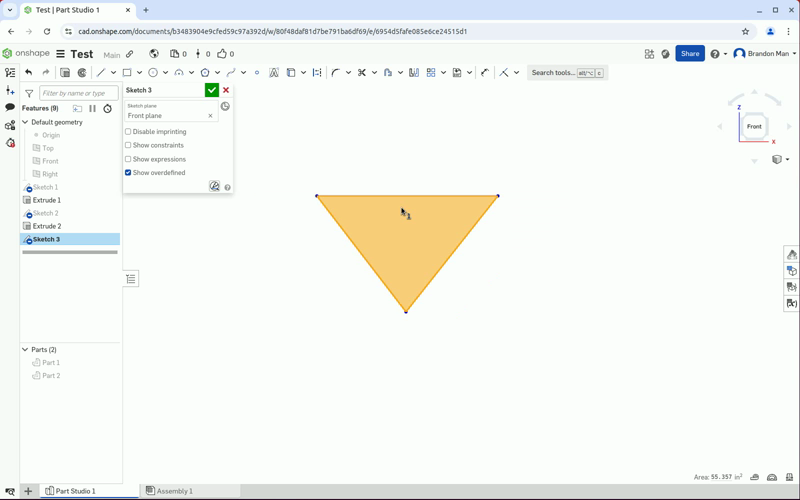
scroll(-6)
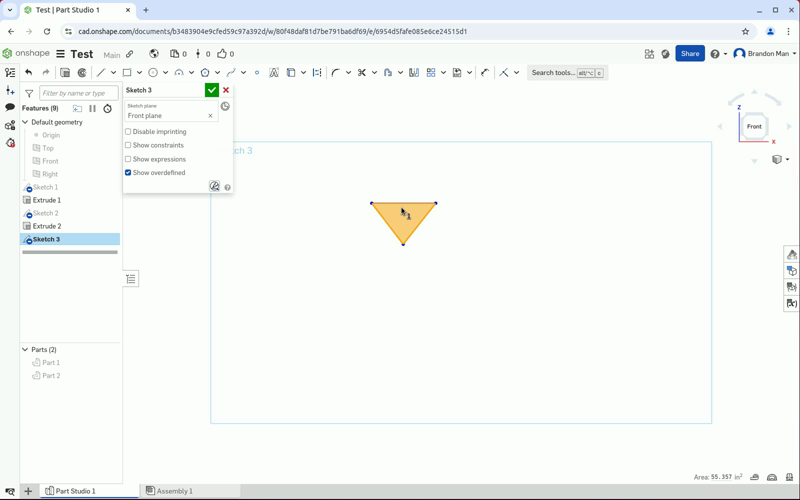
mouse_move(73, 352)
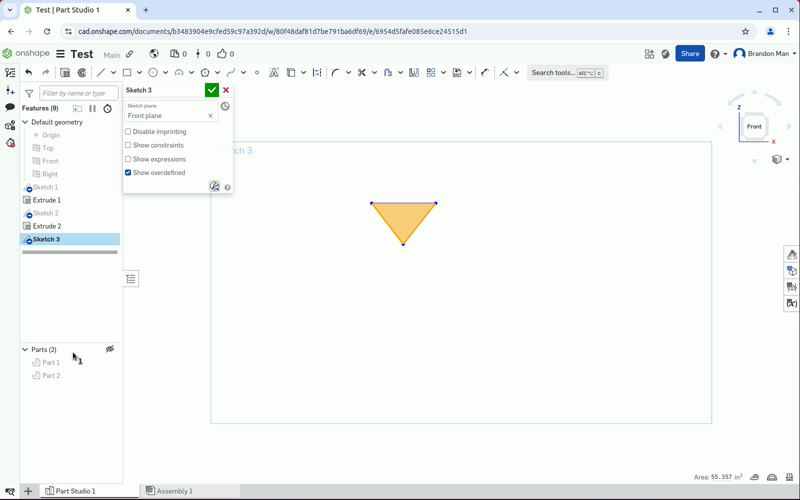
key(shift+y)
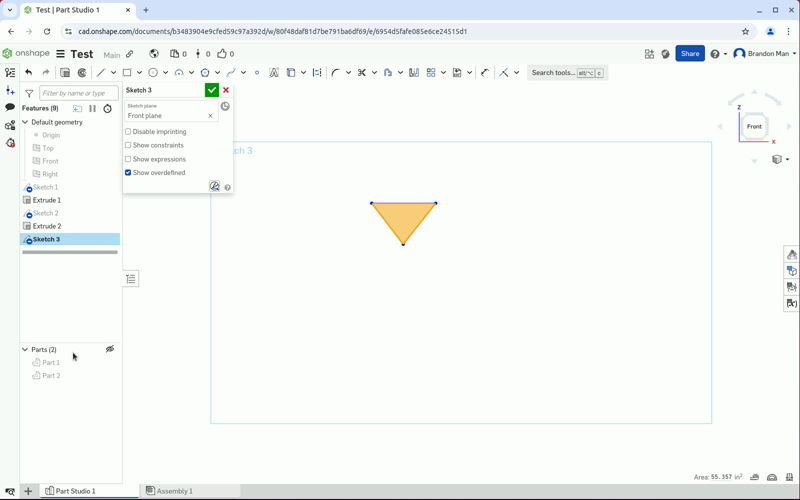
key(shift+e)
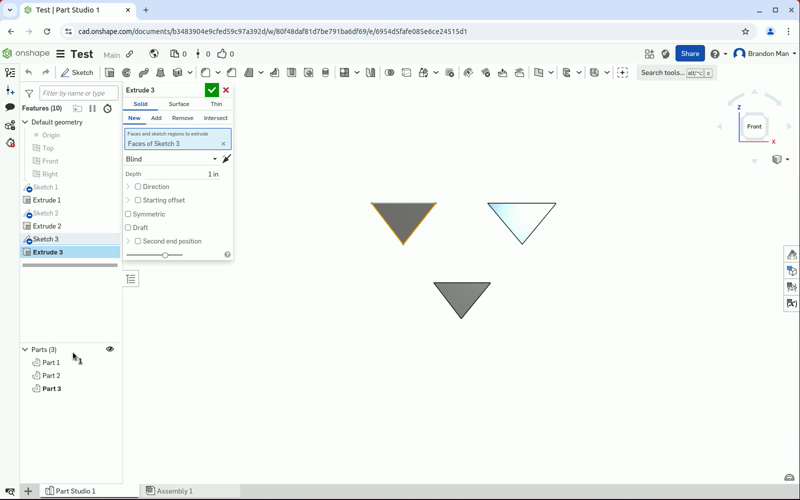
mouse_move(143, 106)
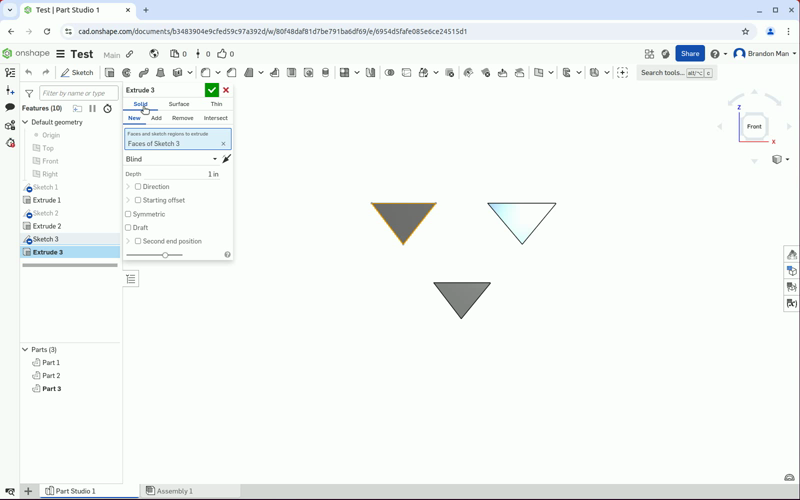
click(143, 106)
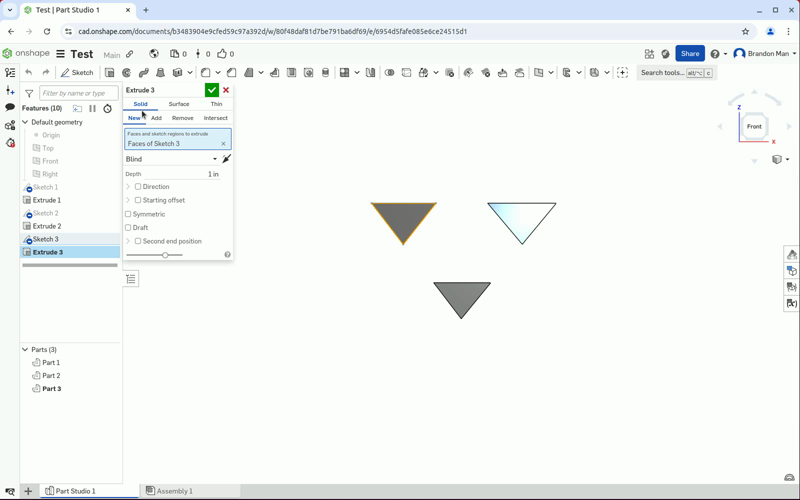
mouse_move(137, 120)
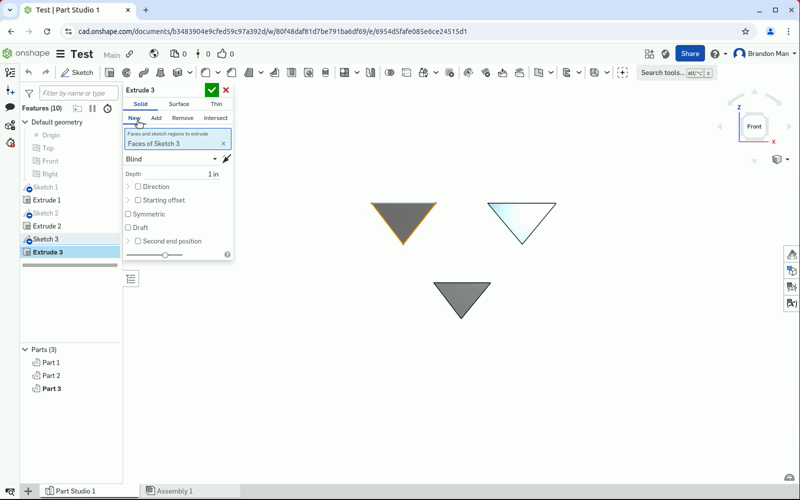
click(137, 120)
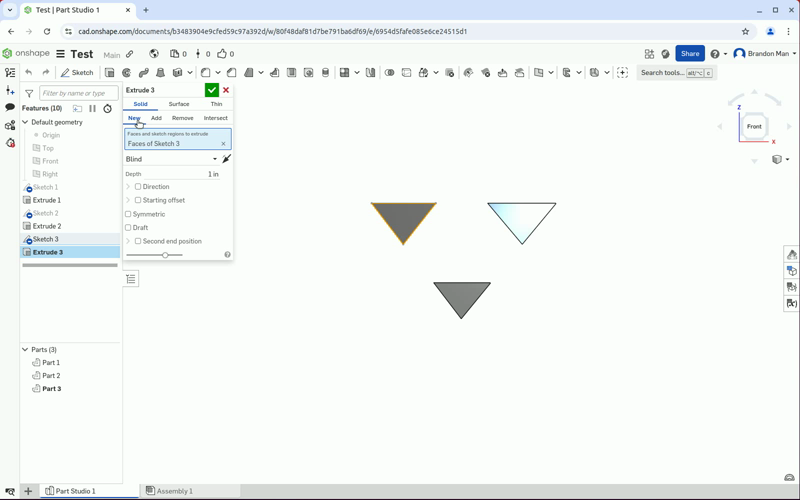
key(tab, 4)
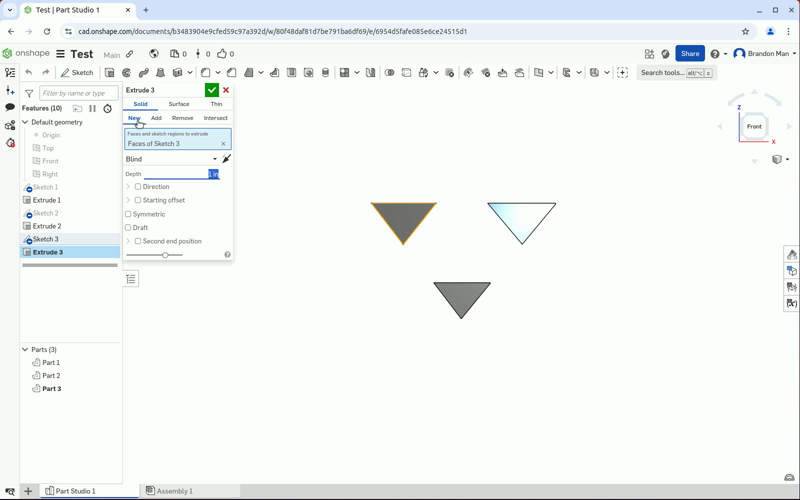
text(20.942)
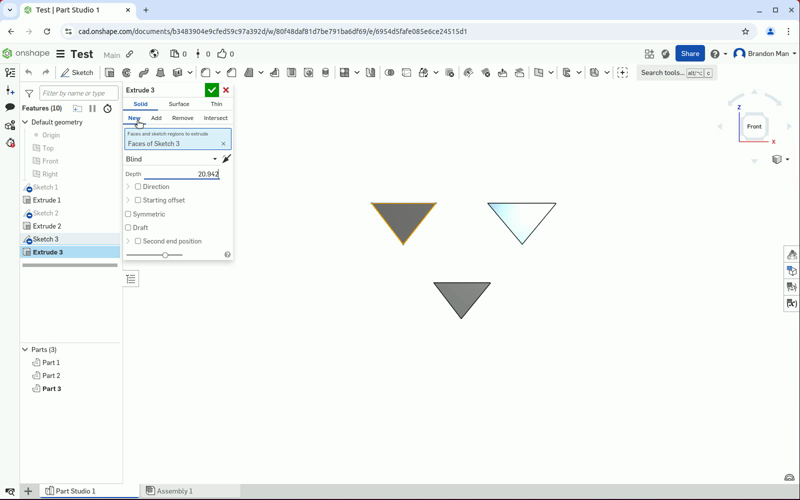
key(enter)
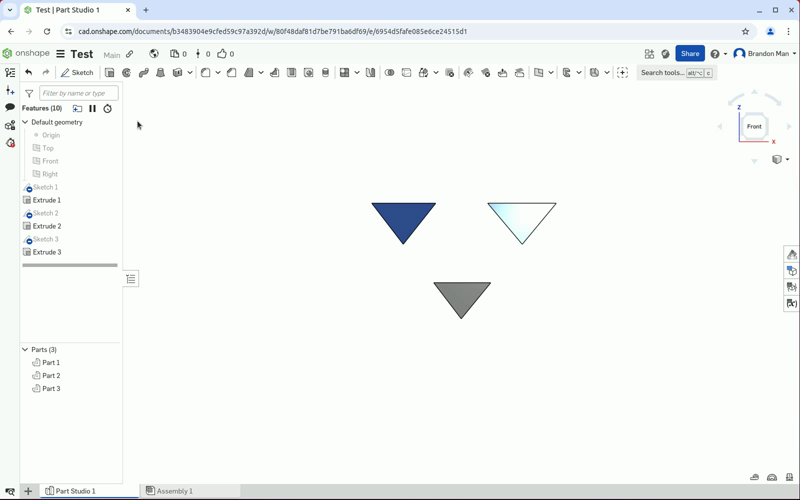
key(shift+h)
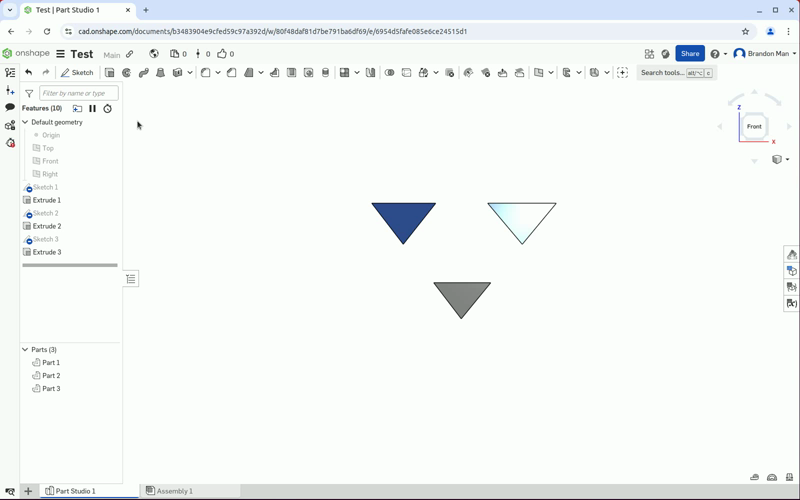
key(shift+h)
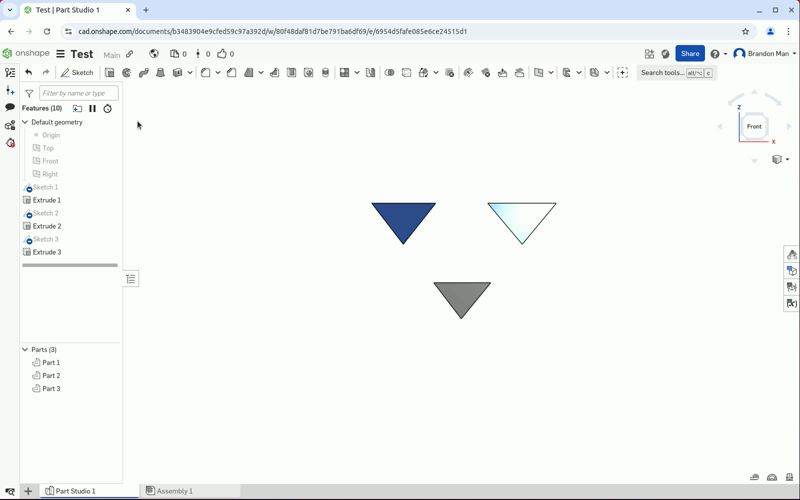
mouse_move(73, 189)
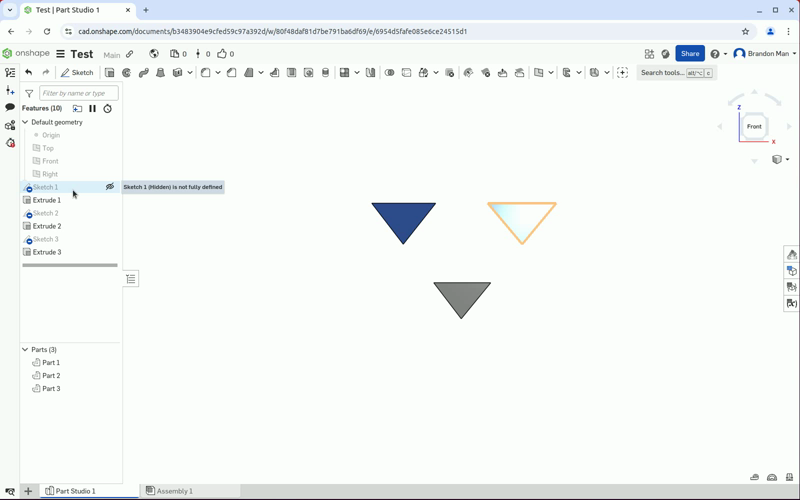
click(73, 189)
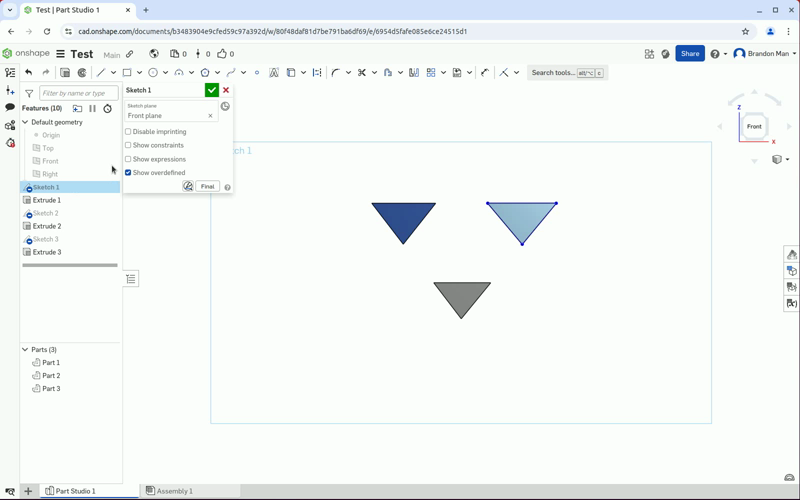
mouse_move(229, 92)
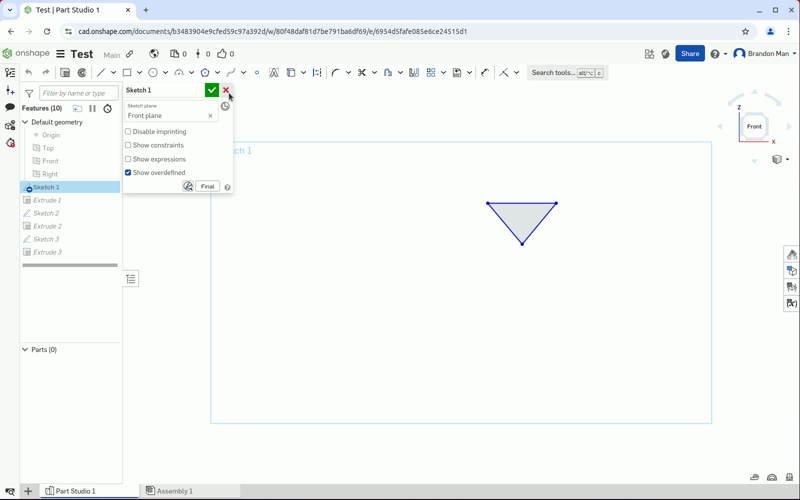
click(229, 92)
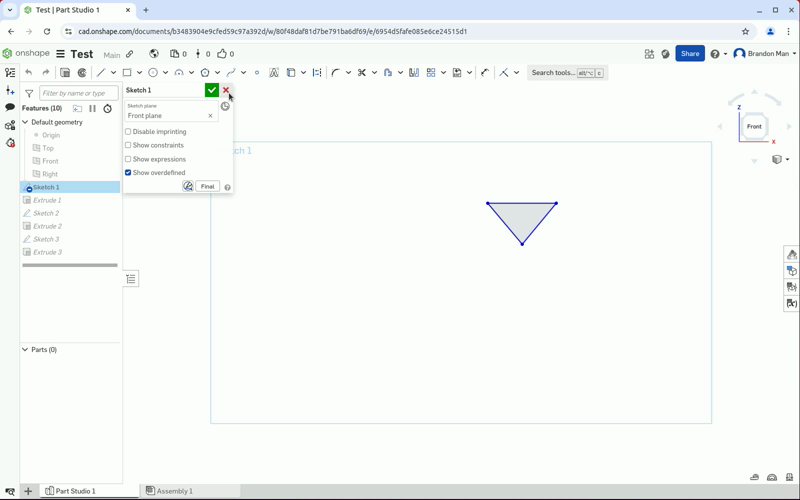
key(shift+s)
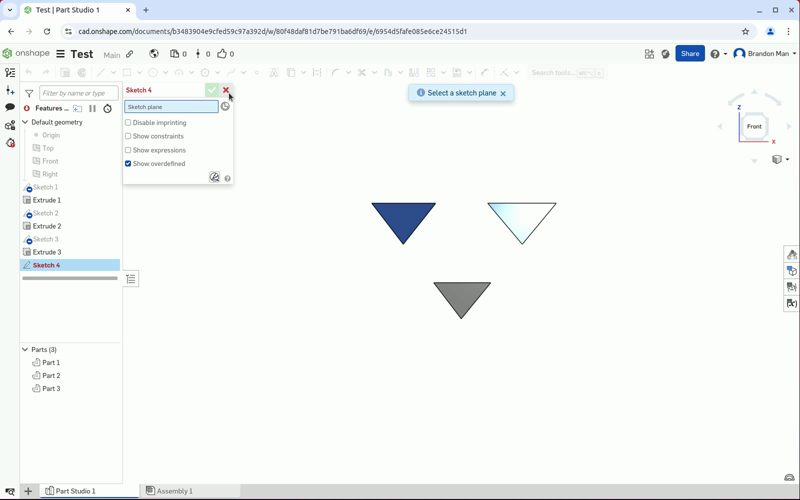
mouse_move(73, 163)
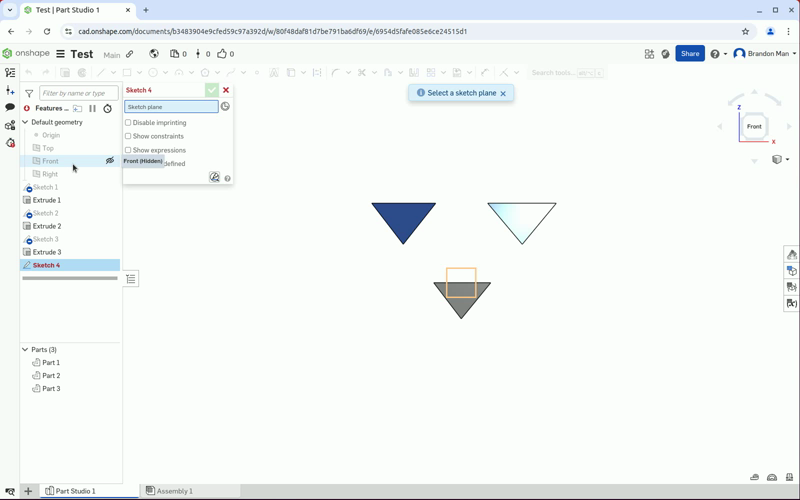
click(73, 163)
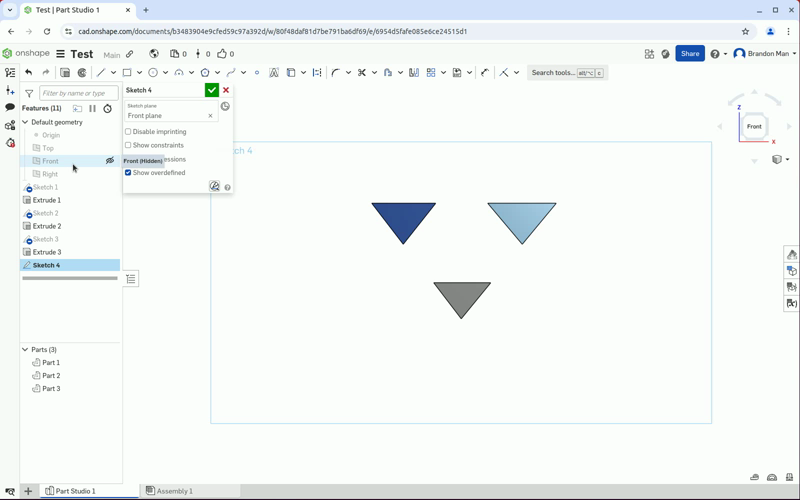
mouse_move(73, 352)
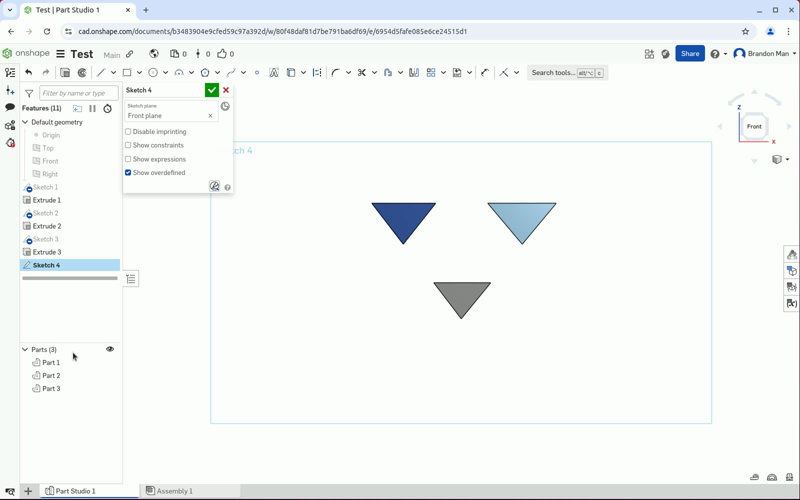
key(y)
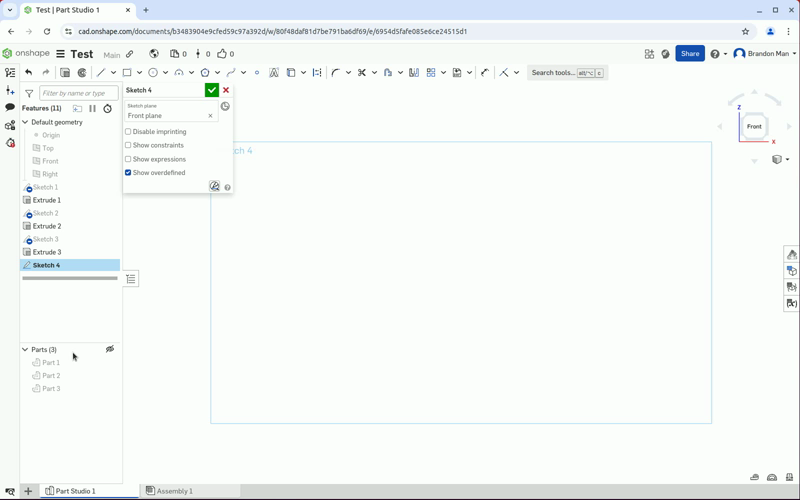
key(l)
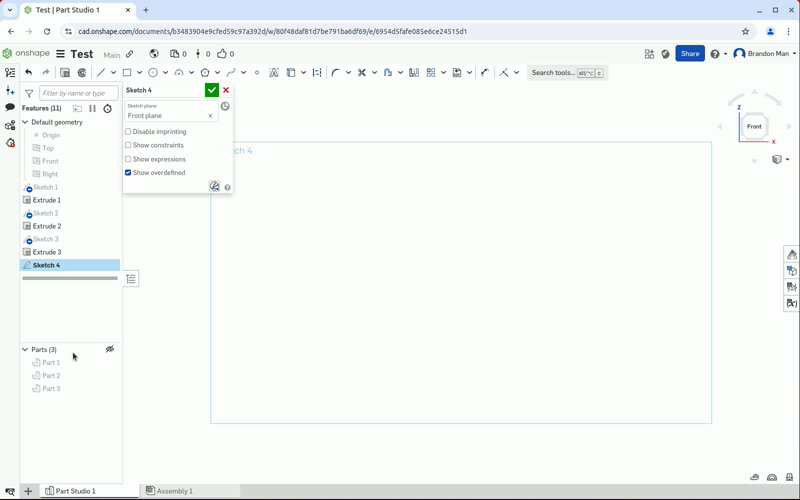
key_down(shift)
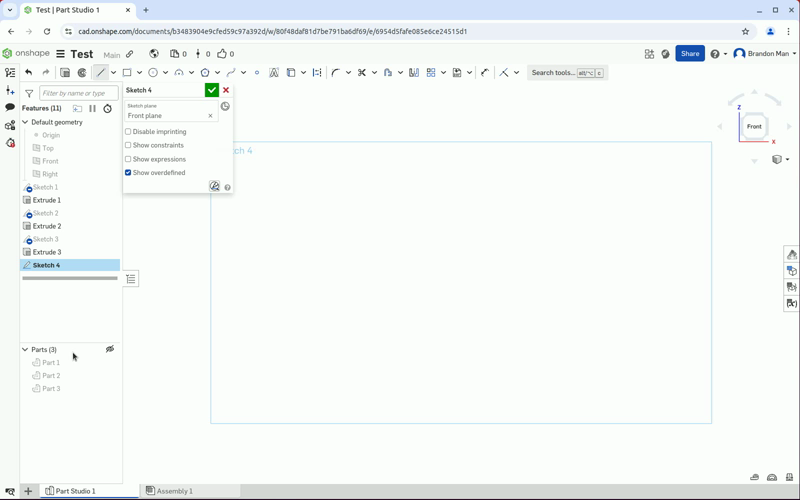
mouse_move(371, 282)
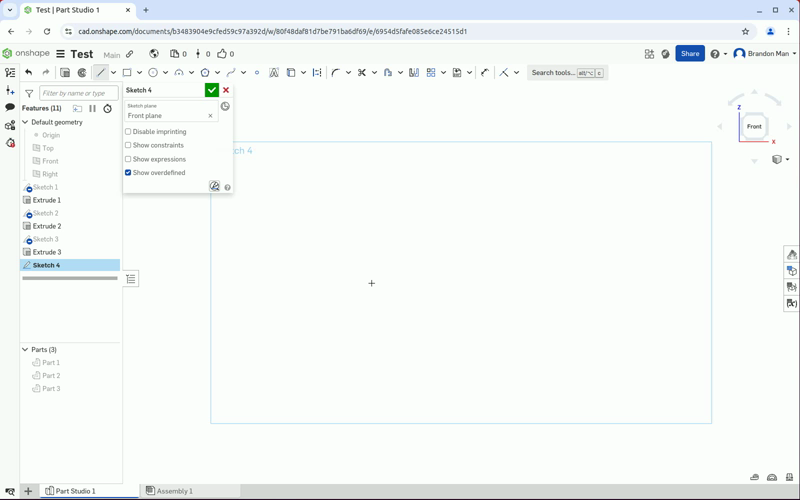
click(371, 282)
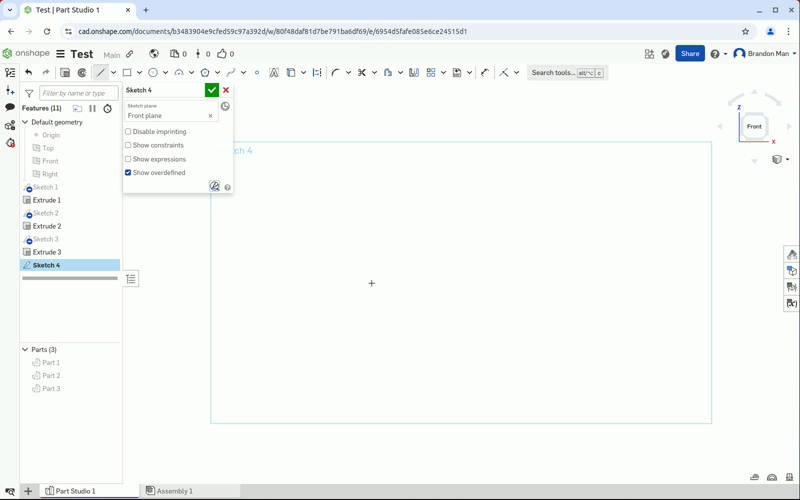
key_up(shift)
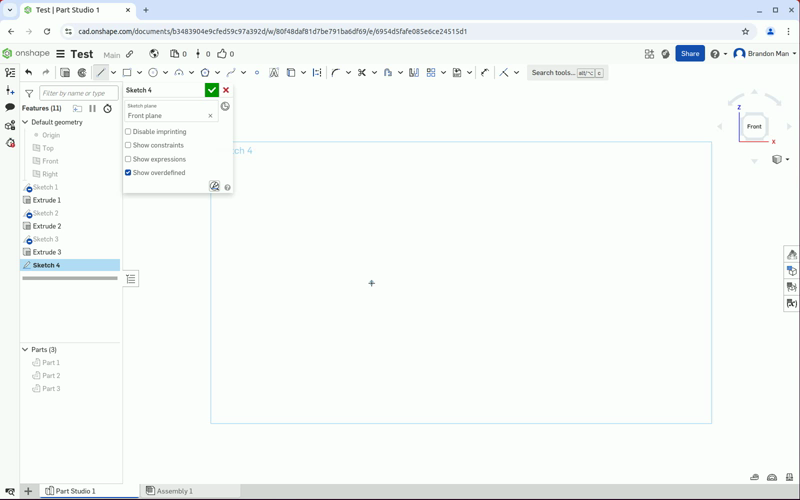
key_down(shift)
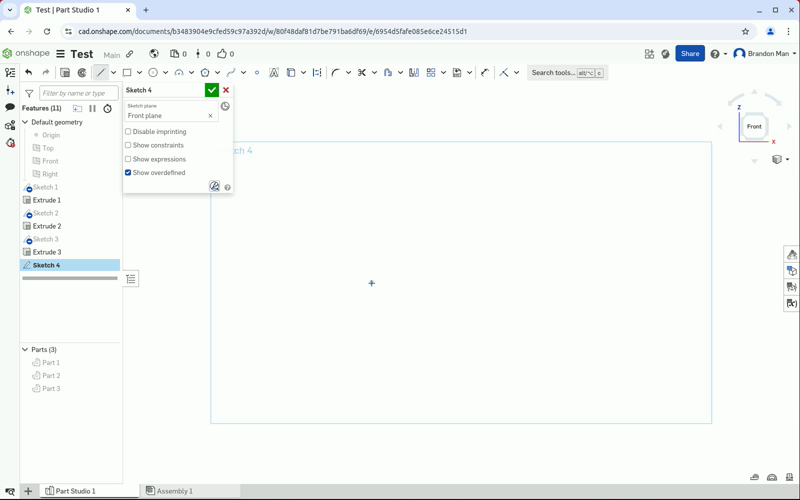
mouse_move(434, 282)
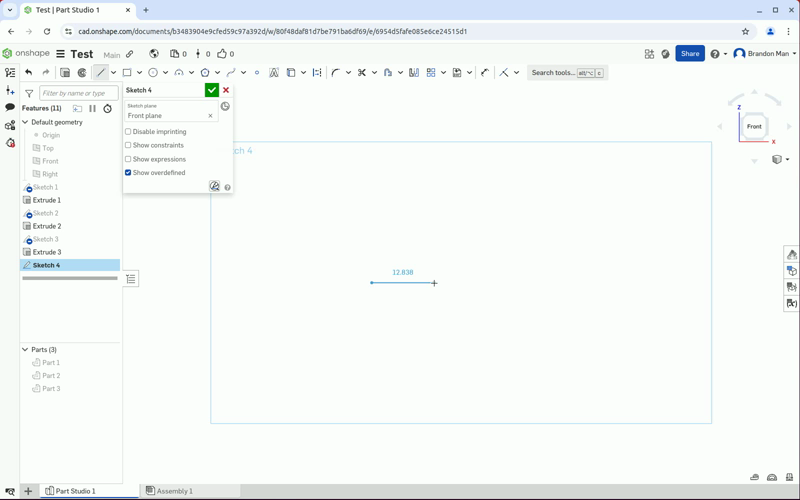
click(434, 282)
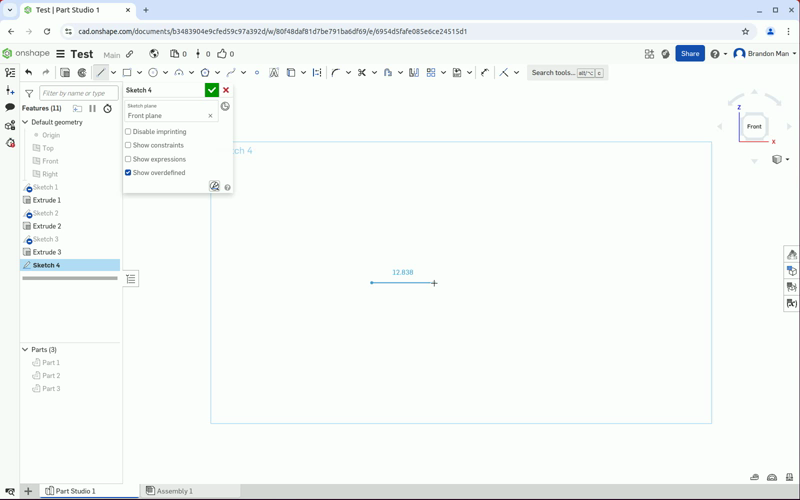
key_up(shift)
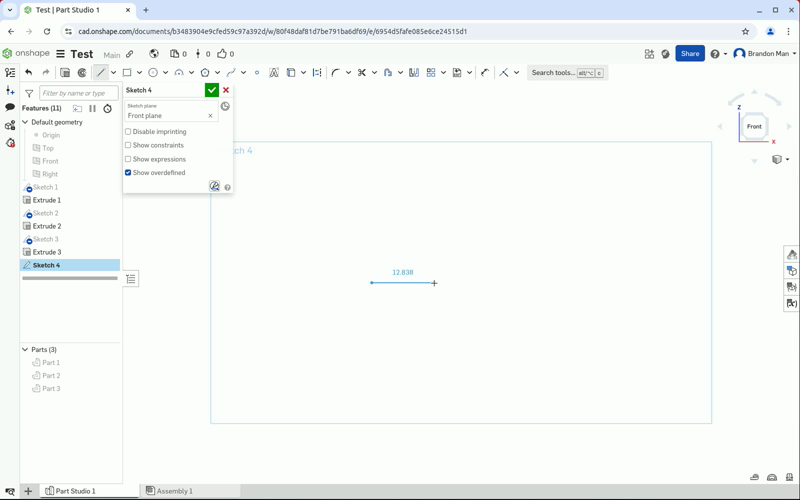
key_down(shift)
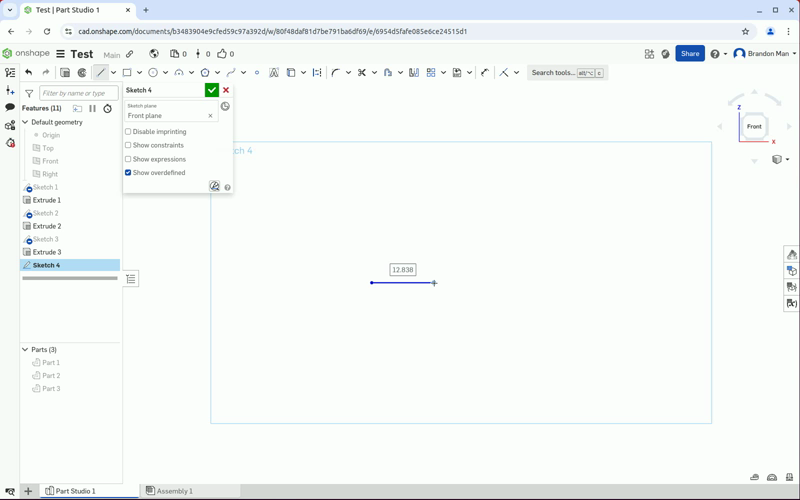
mouse_move(464, 282)
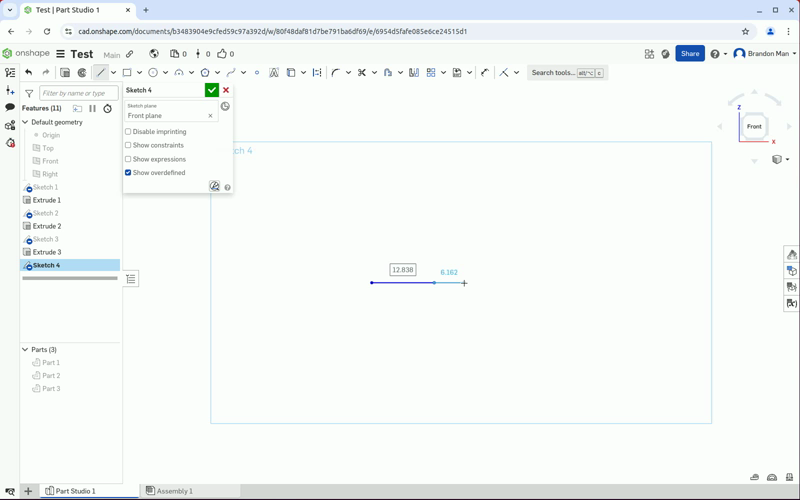
mouse_move(403, 242)
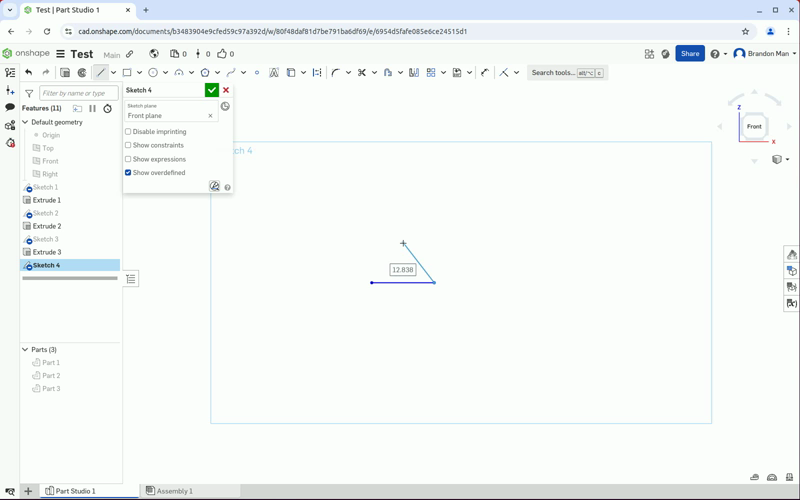
click(403, 242)
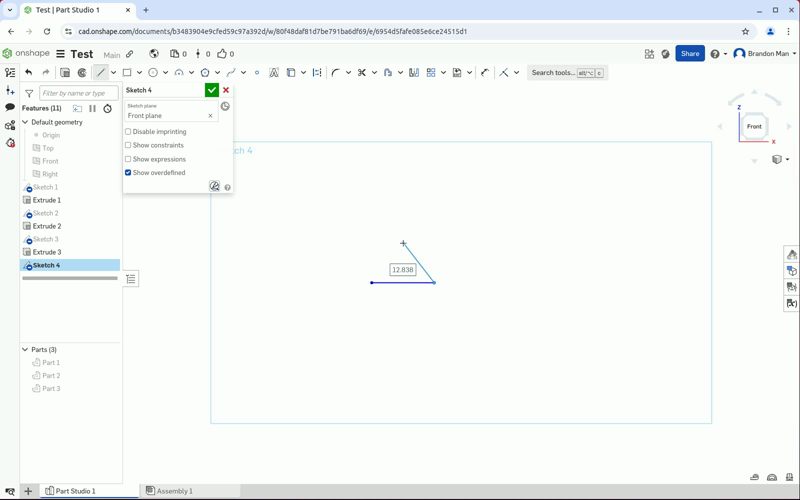
key_up(shift)
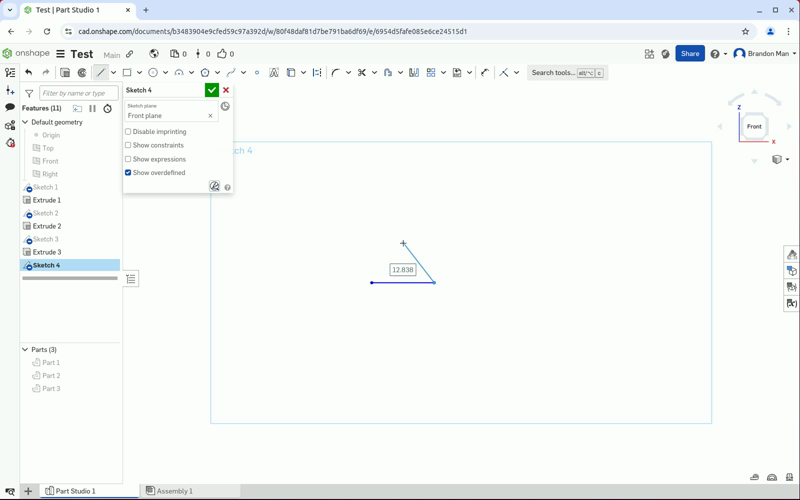
mouse_move(433, 242)
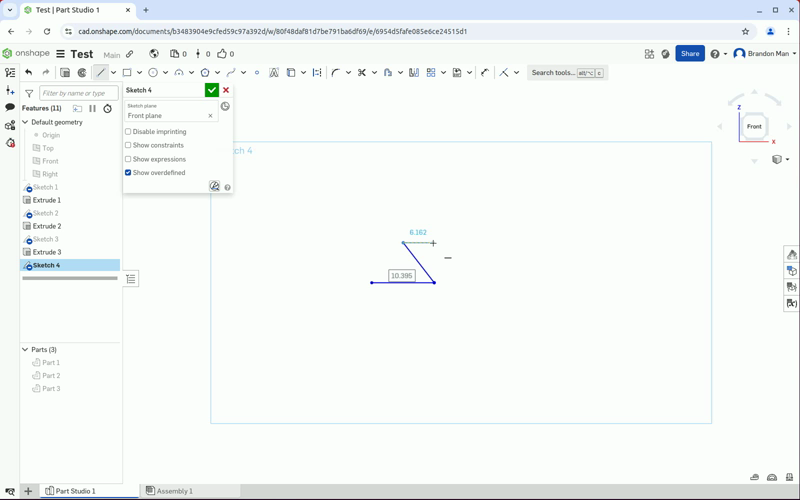
key_down(shift)
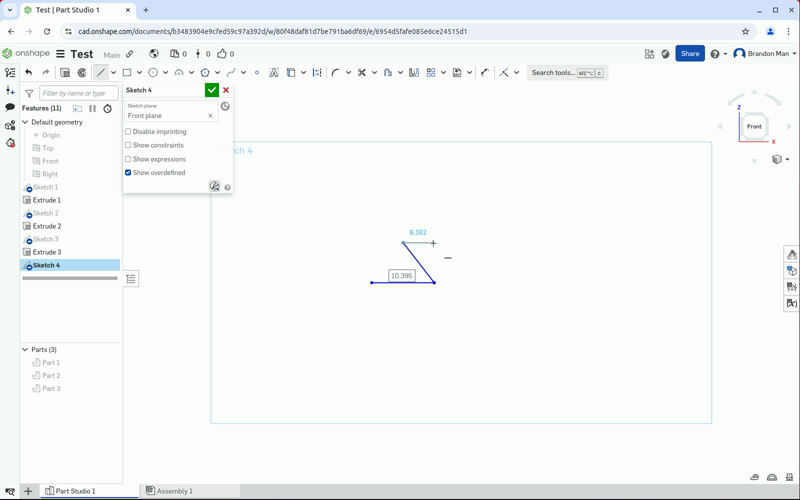
mouse_move(371, 282)
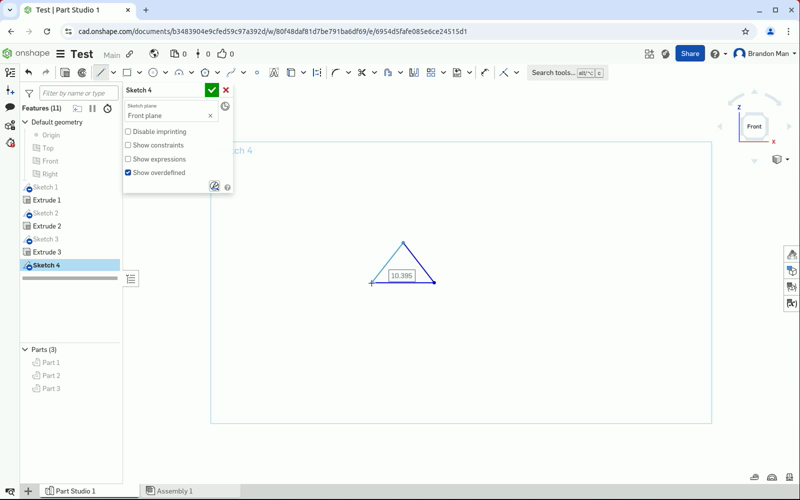
key_up(shift)
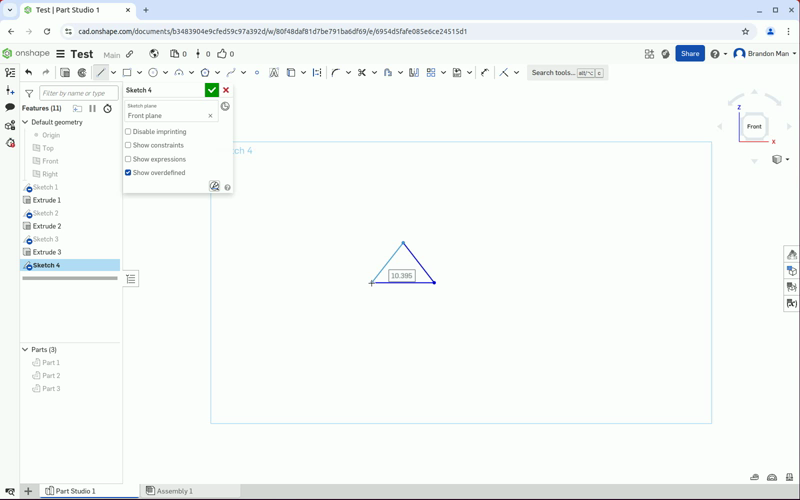
click(371, 282)
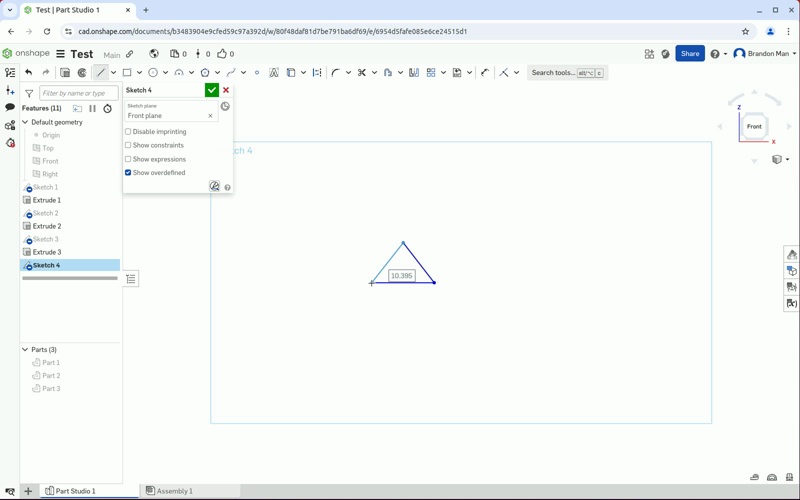
key(esc)
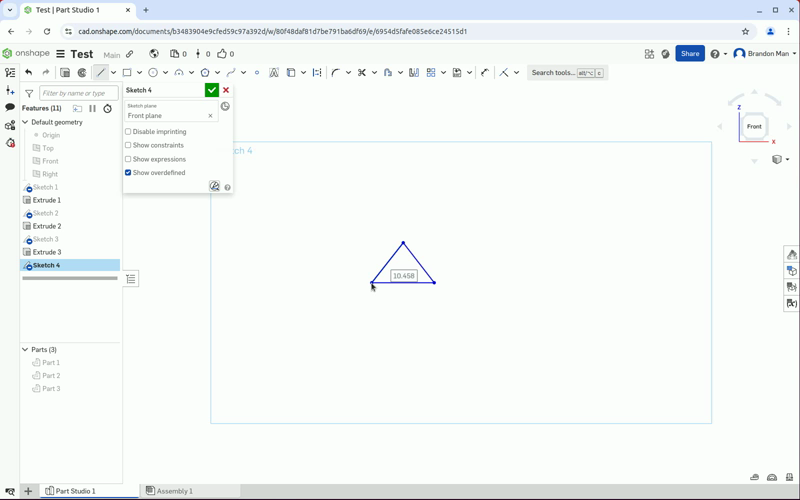
mouse_move(391, 270)
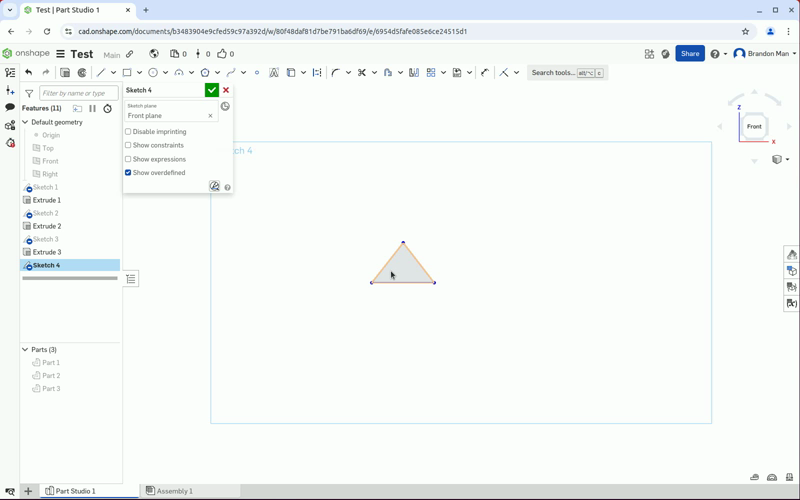
scroll(6)
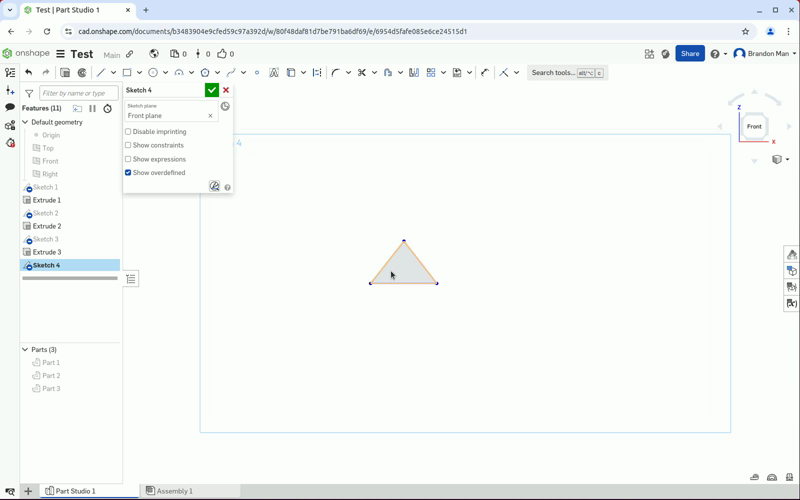
scroll(6)
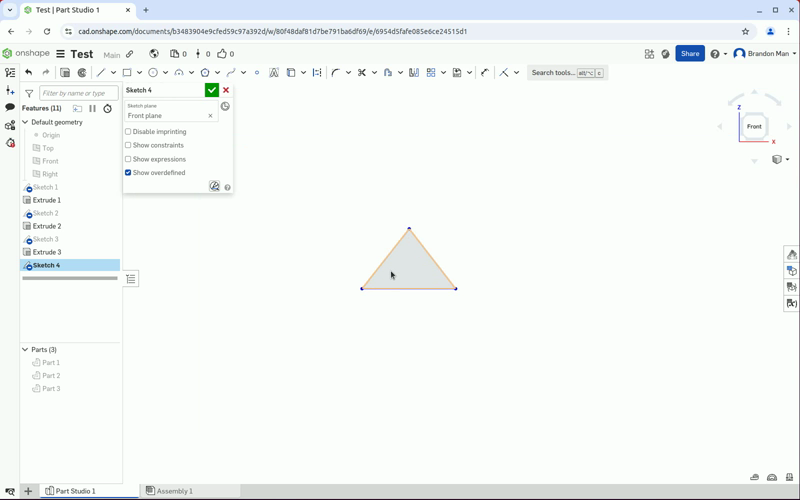
scroll(6)
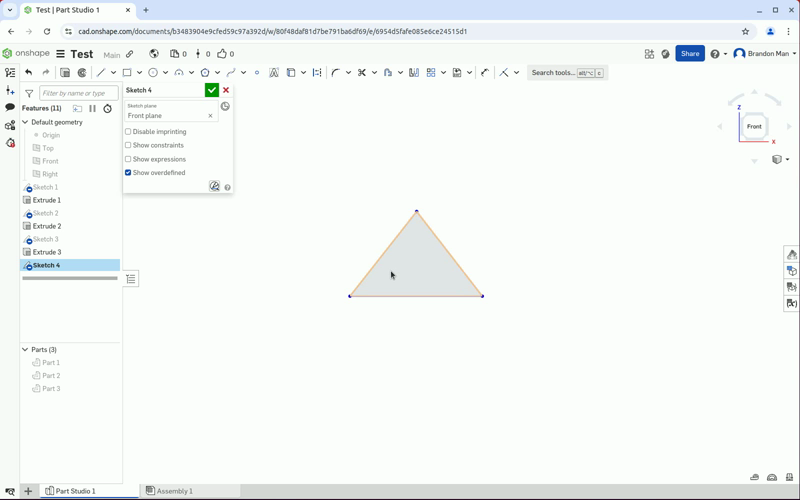
scroll(6)
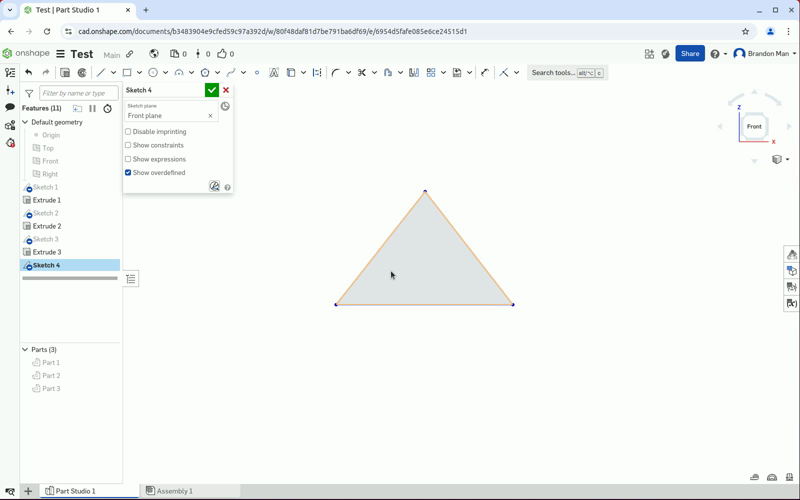
scroll(6)
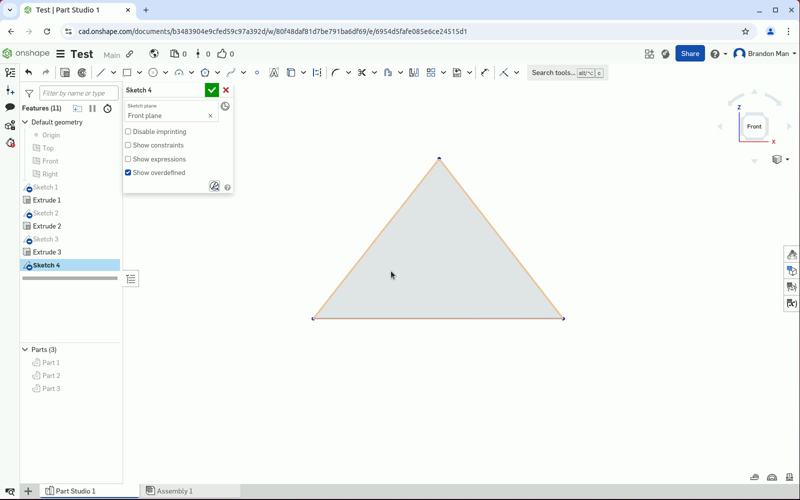
scroll(6)
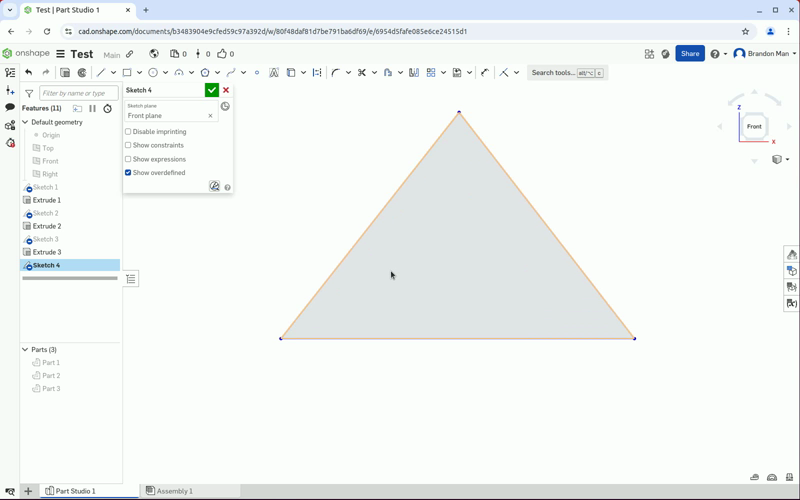
scroll(6)
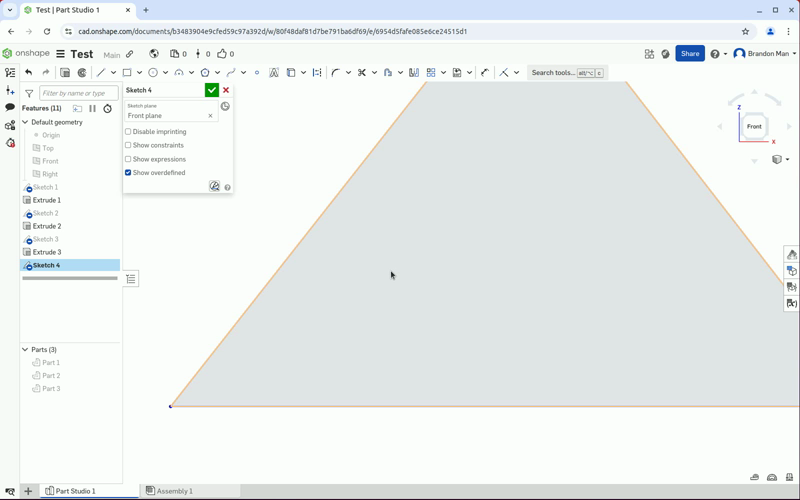
click(391, 270)
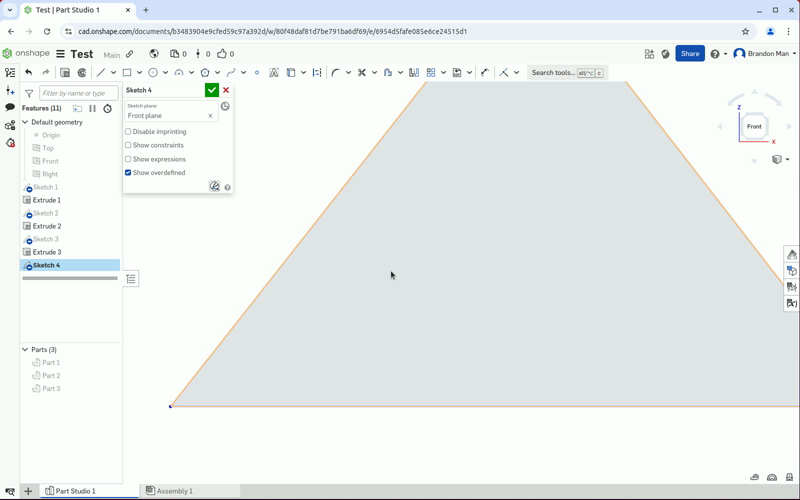
scroll(-6)
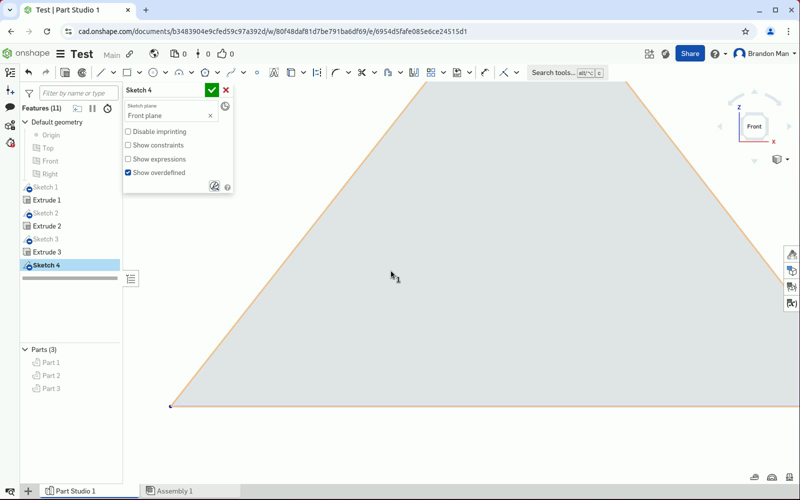
scroll(-6)
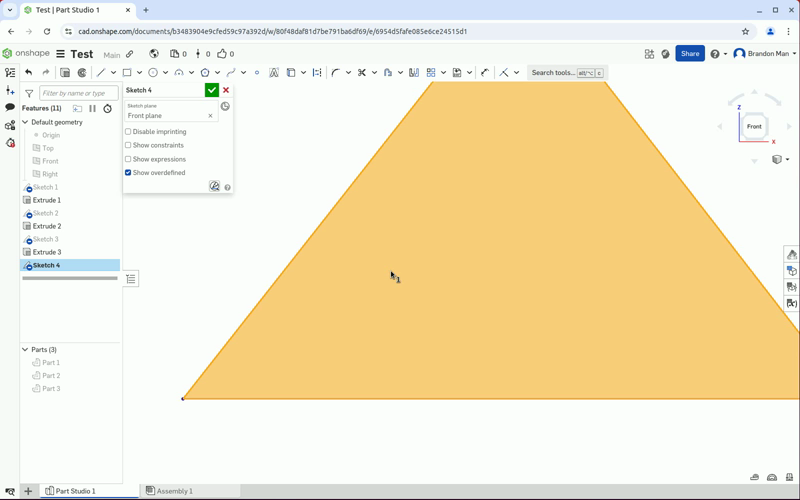
scroll(-6)
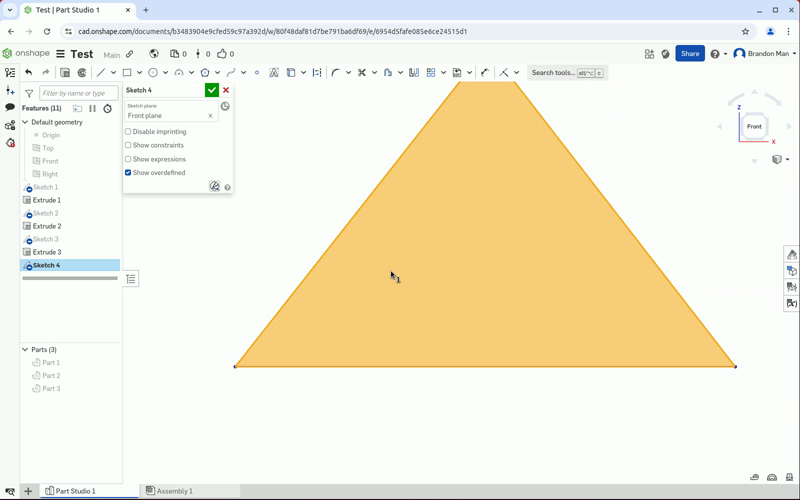
scroll(-6)
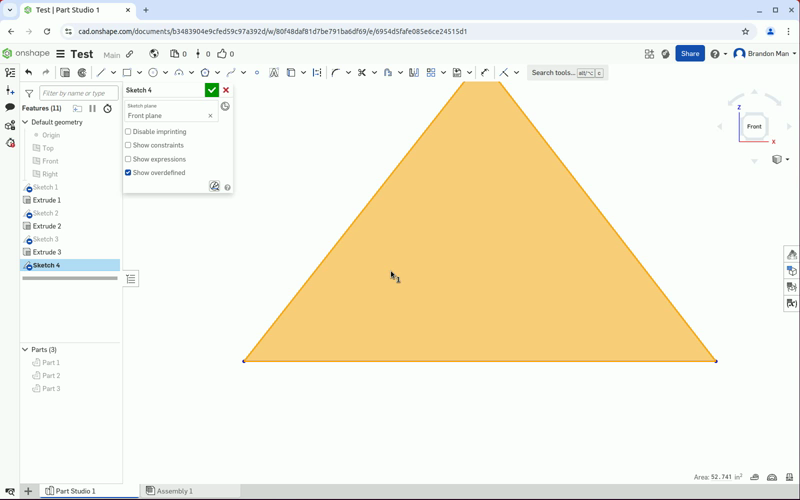
scroll(-6)
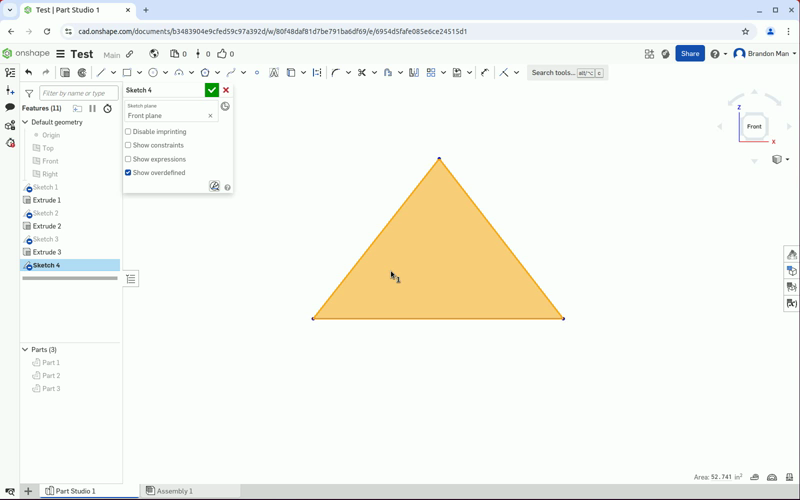
scroll(-6)
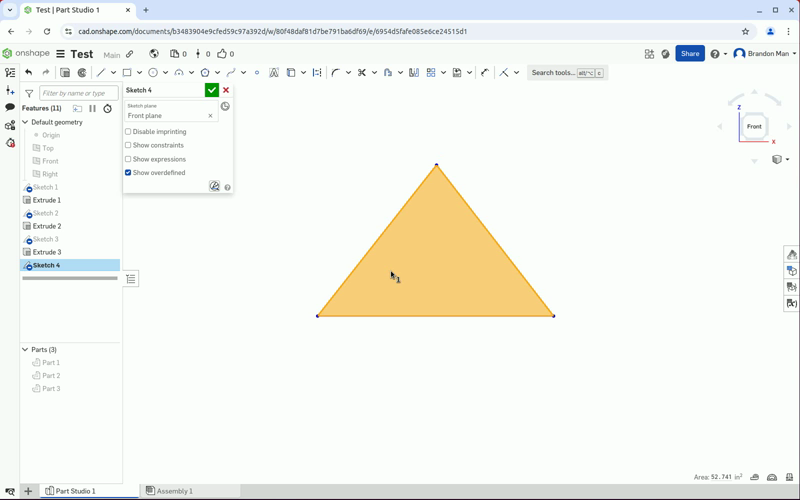
scroll(-6)
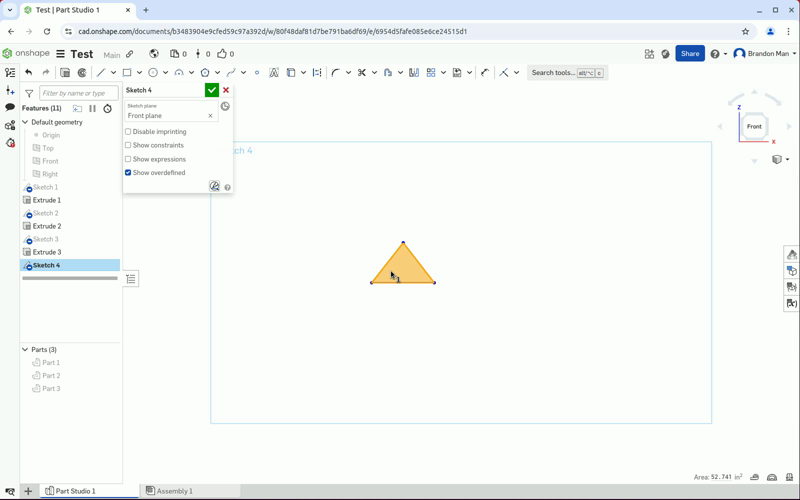
mouse_move(73, 352)
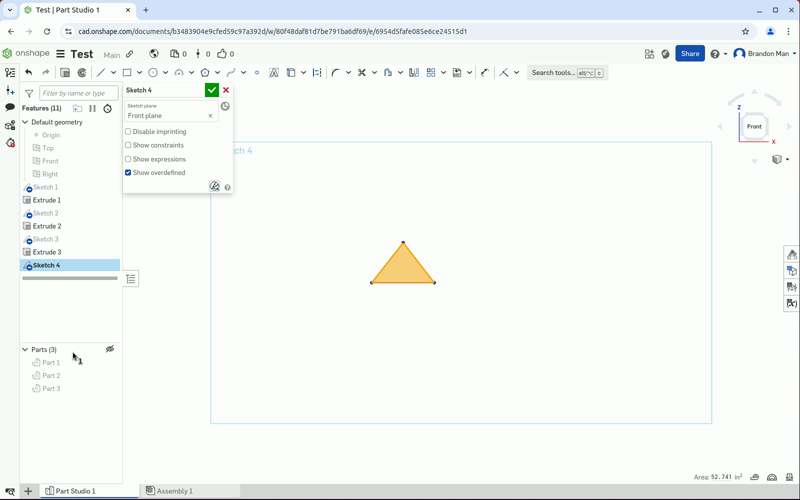
key(shift+y)
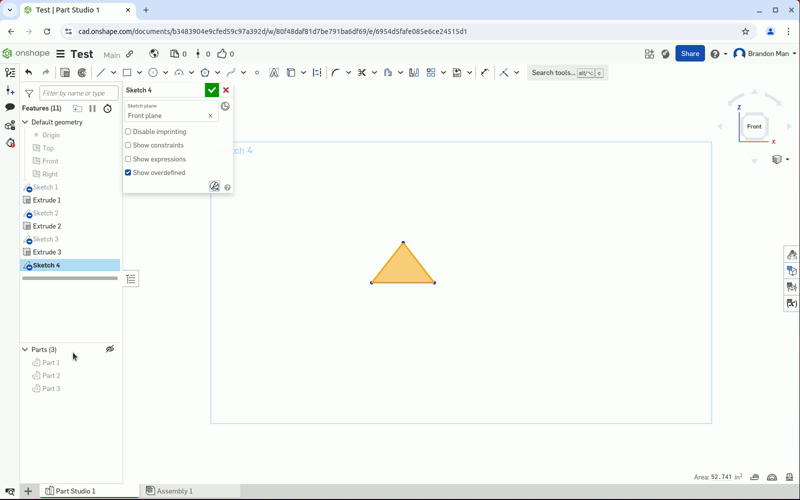
key(shift+e)
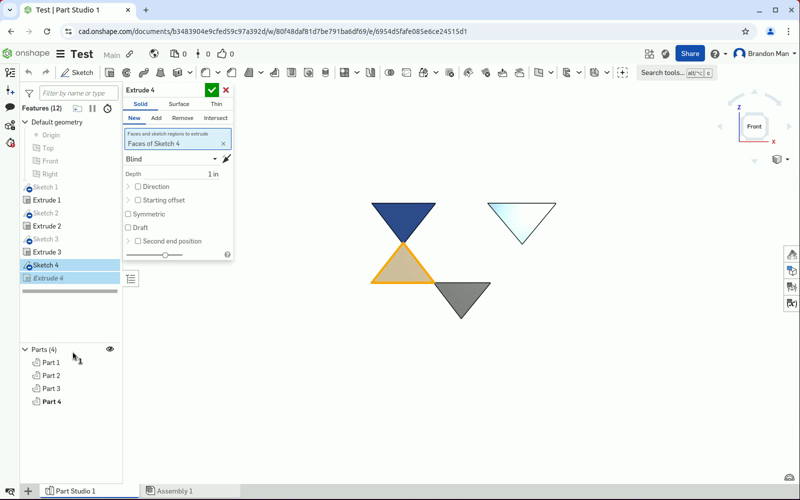
mouse_move(143, 106)
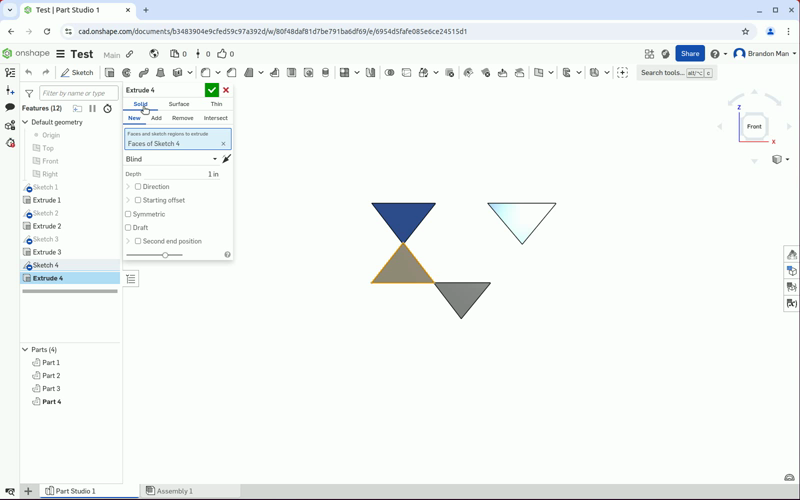
click(143, 106)
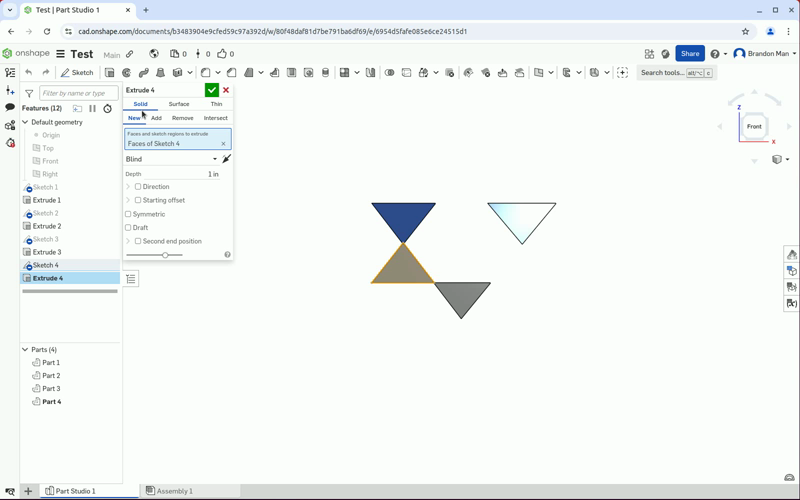
mouse_move(137, 120)
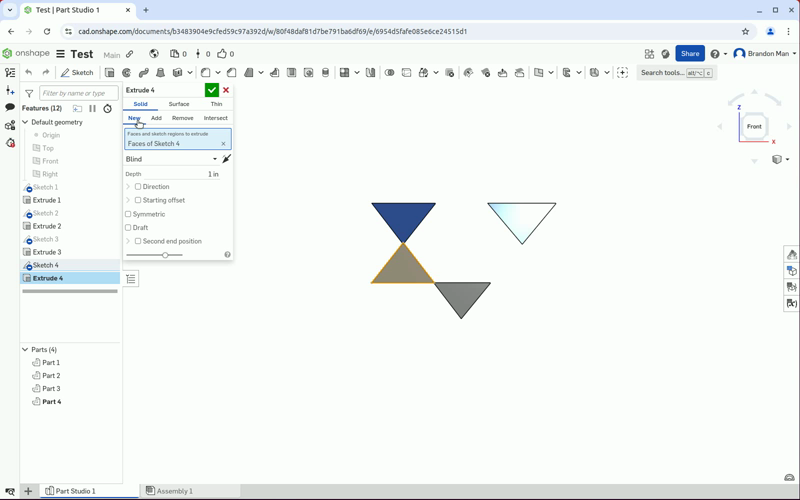
click(137, 120)
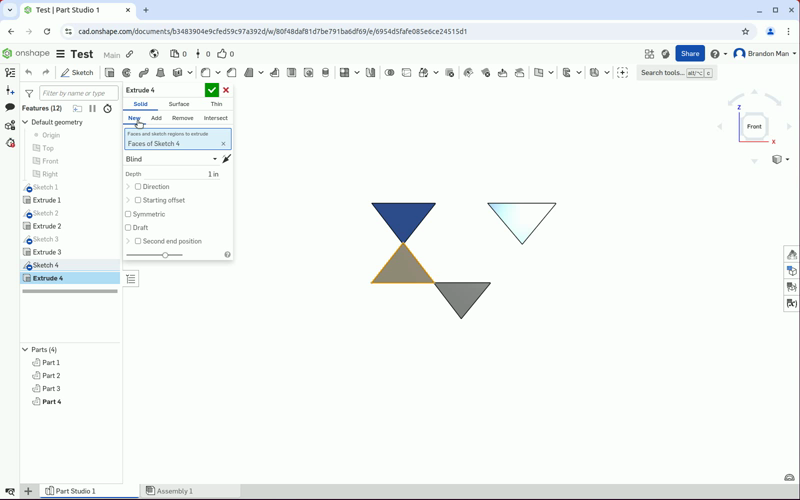
key(tab, 4)
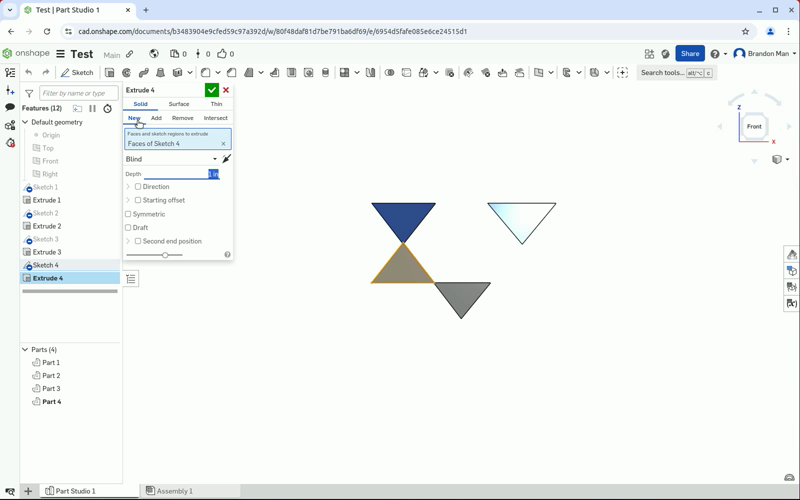
text(20.942)
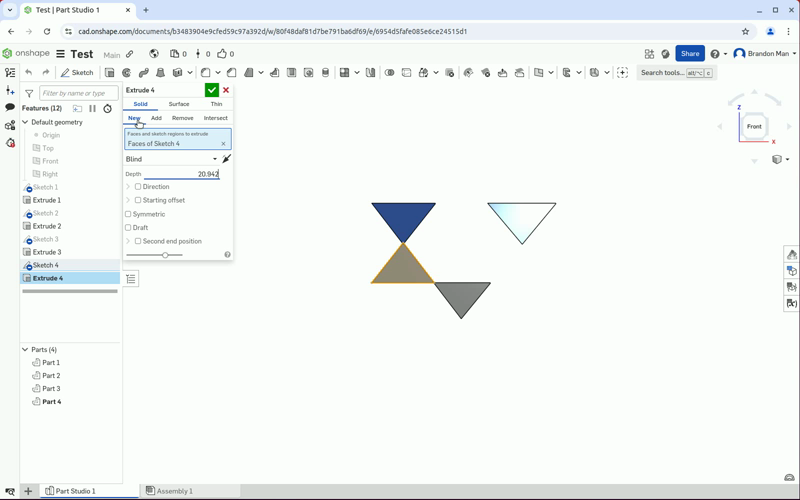
key(enter)
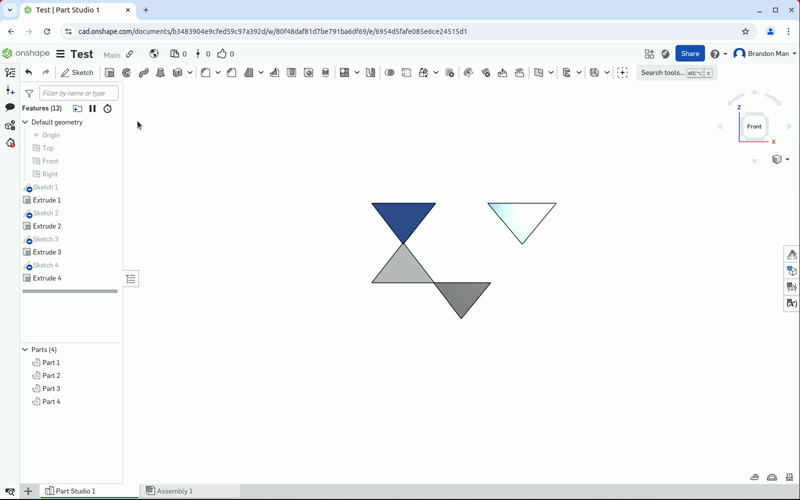
key(shift+h)
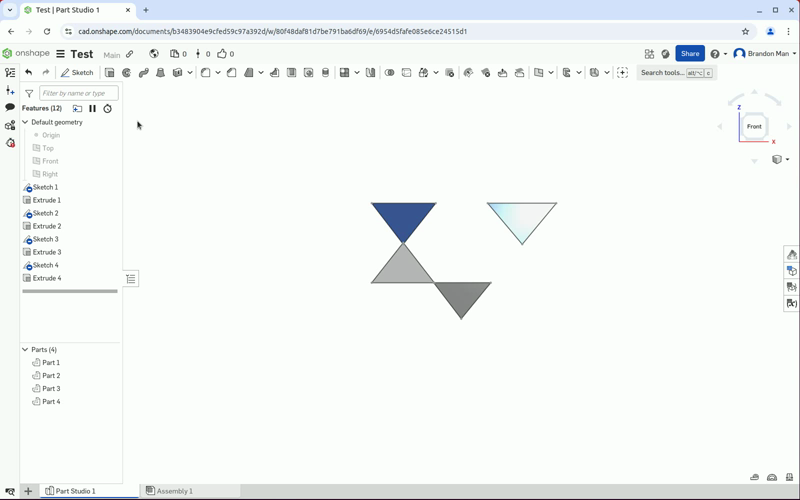
key(shift+h)
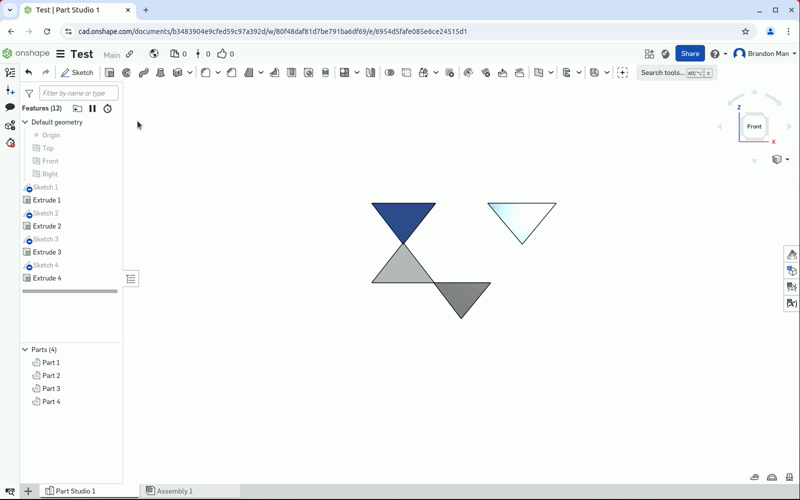
mouse_move(73, 189)
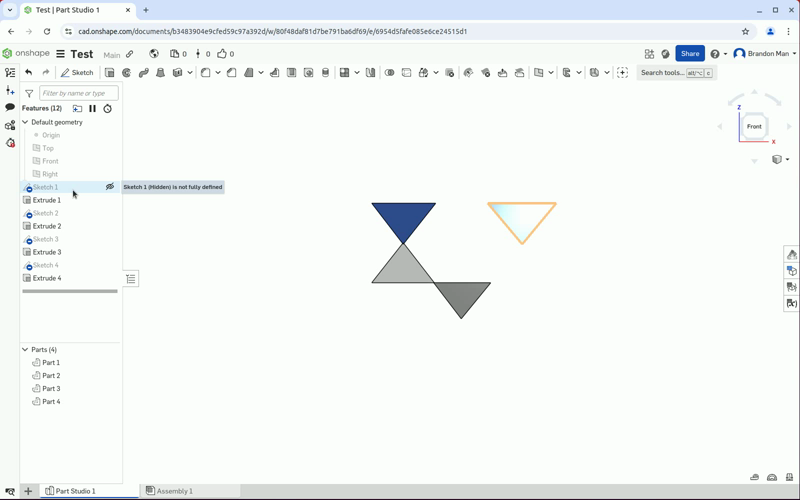
click(73, 189)
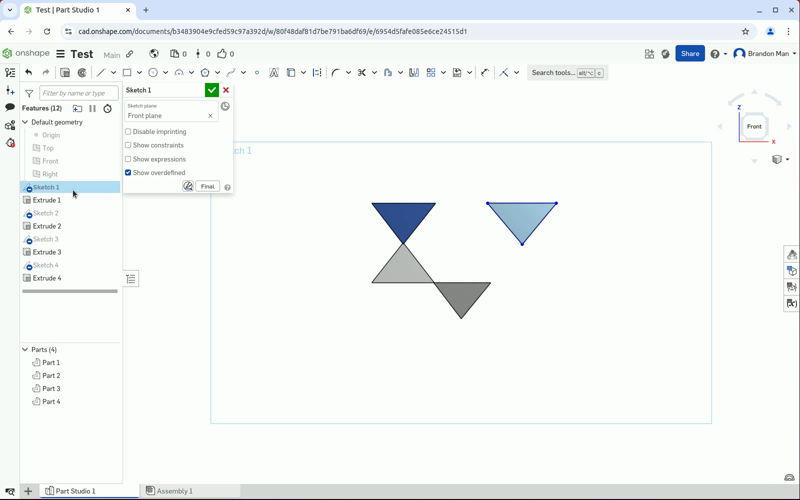
mouse_move(229, 92)
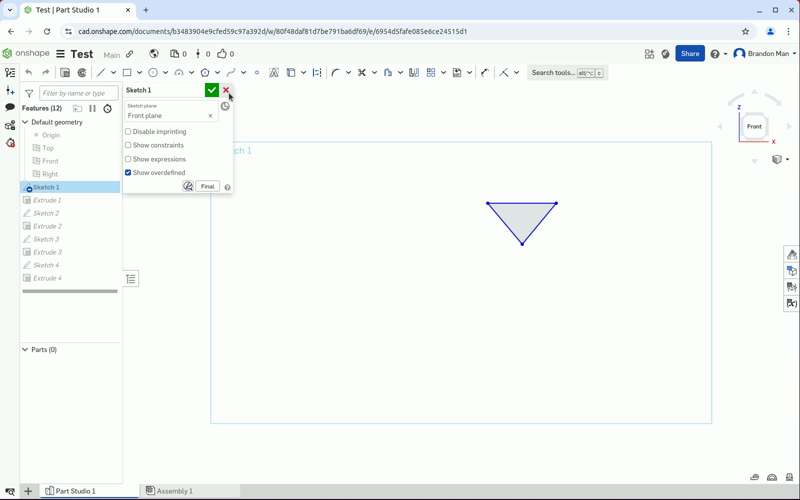
click(229, 92)
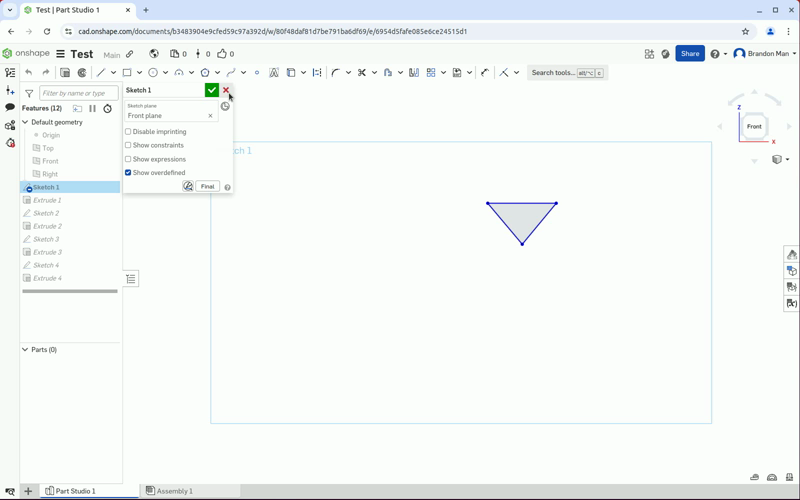
key(shift+s)
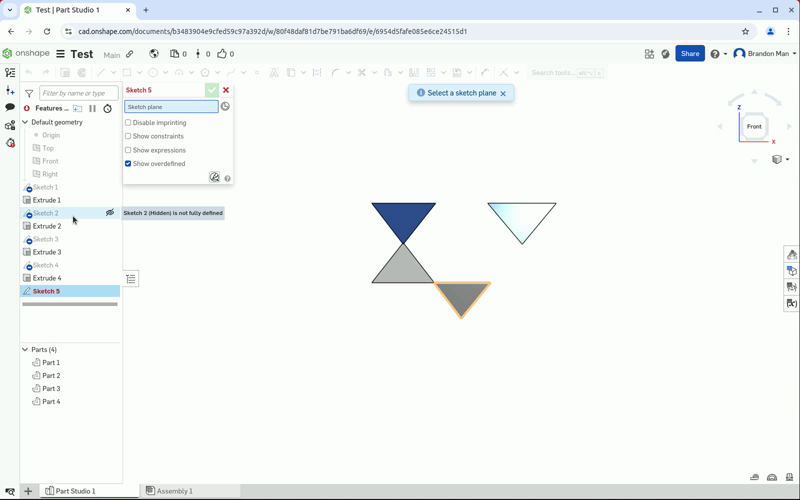
scroll(3)
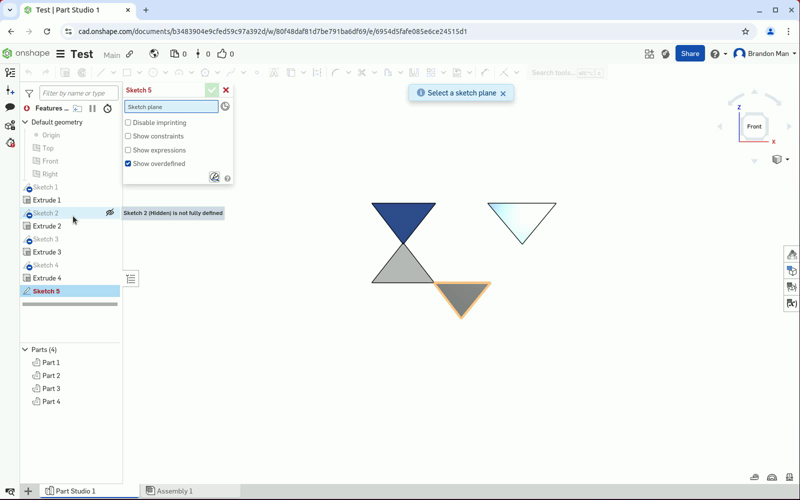
mouse_move(73, 163)
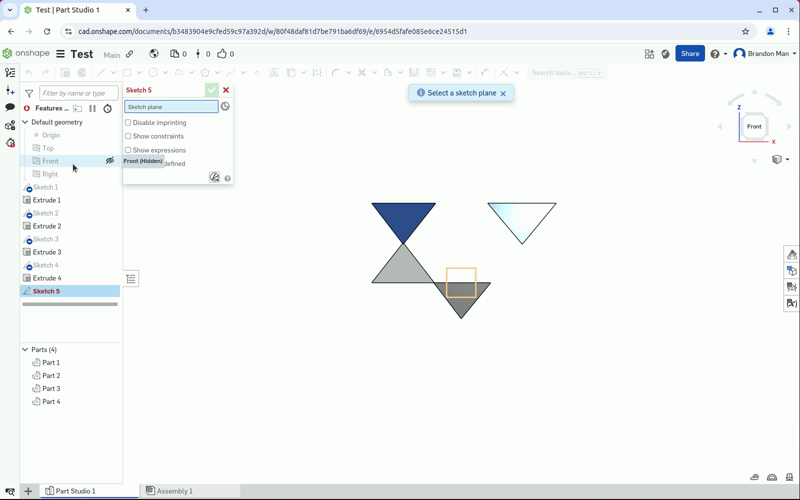
click(73, 163)
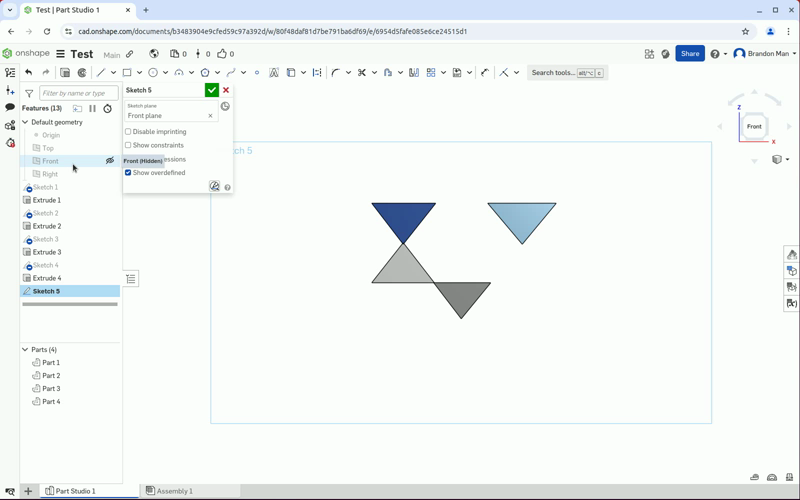
mouse_move(73, 352)
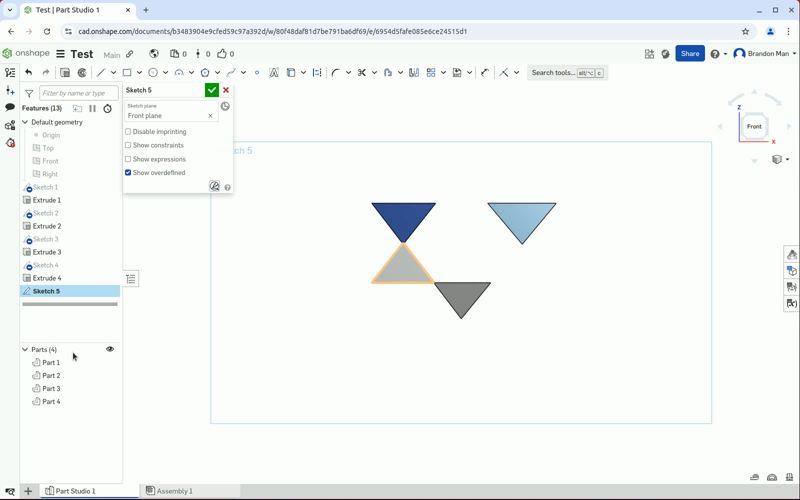
key(y)
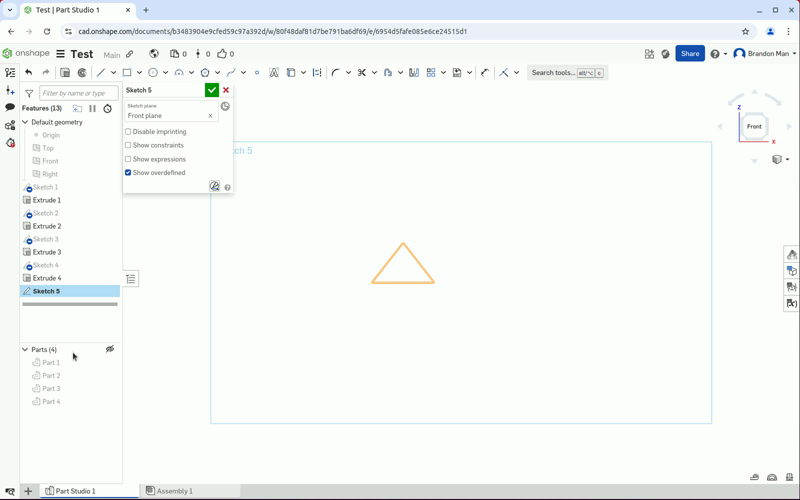
key(l)
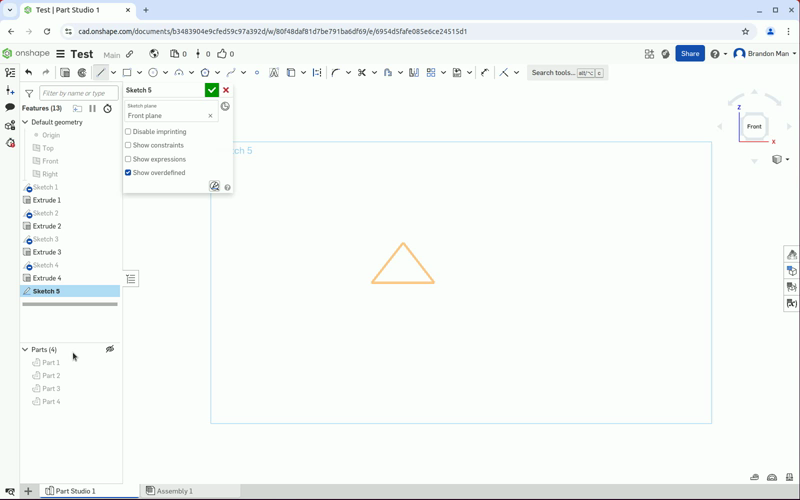
key_down(shift)
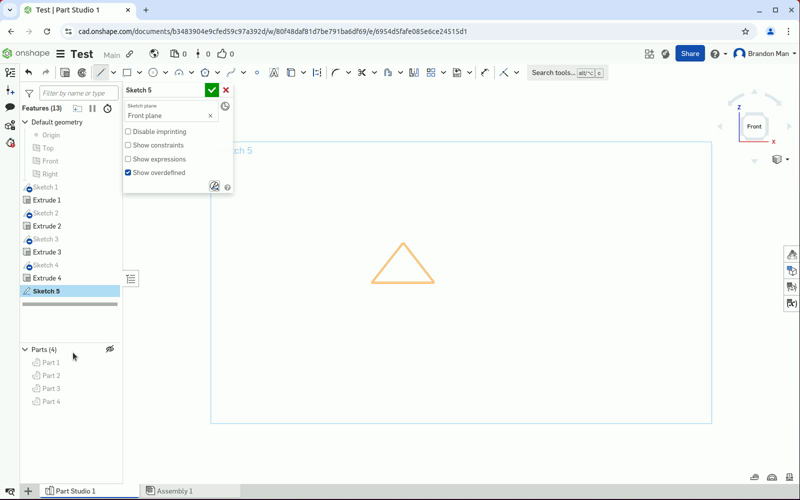
mouse_move(434, 203)
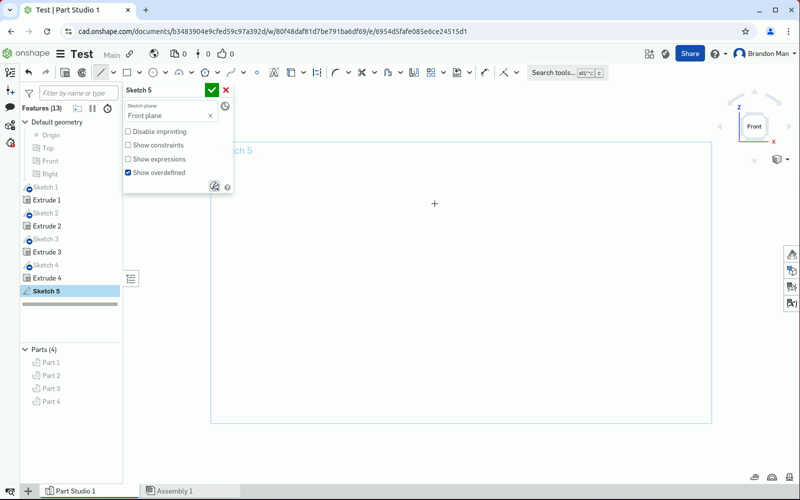
click(434, 203)
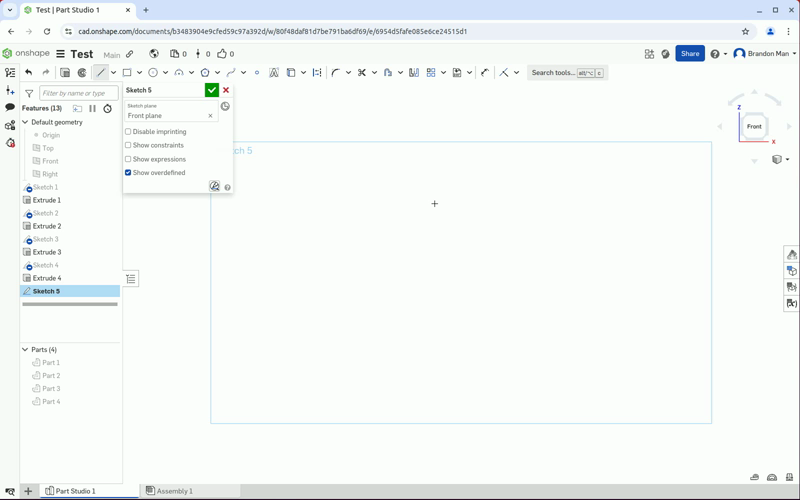
key_up(shift)
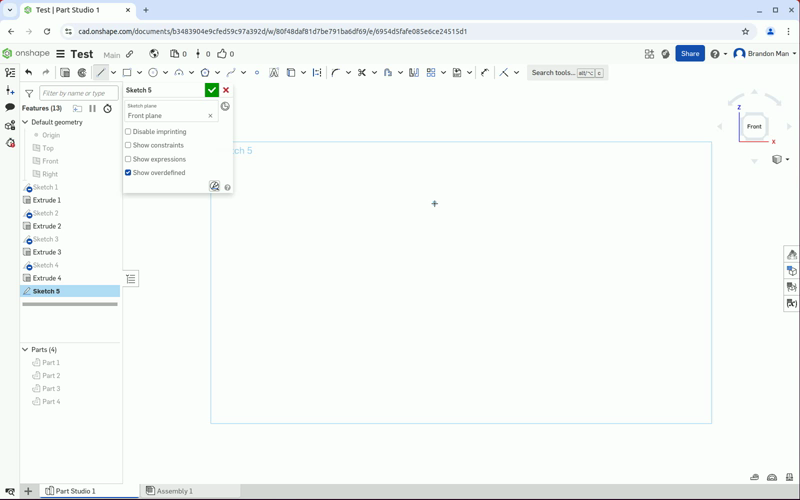
key_down(shift)
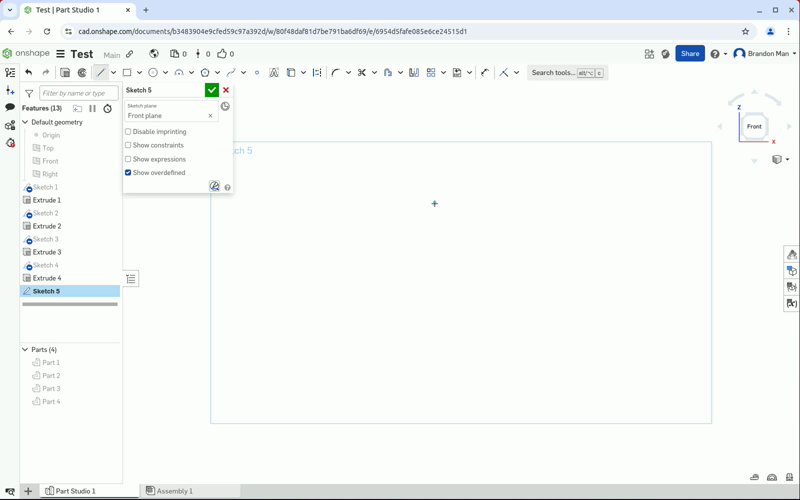
mouse_move(464, 203)
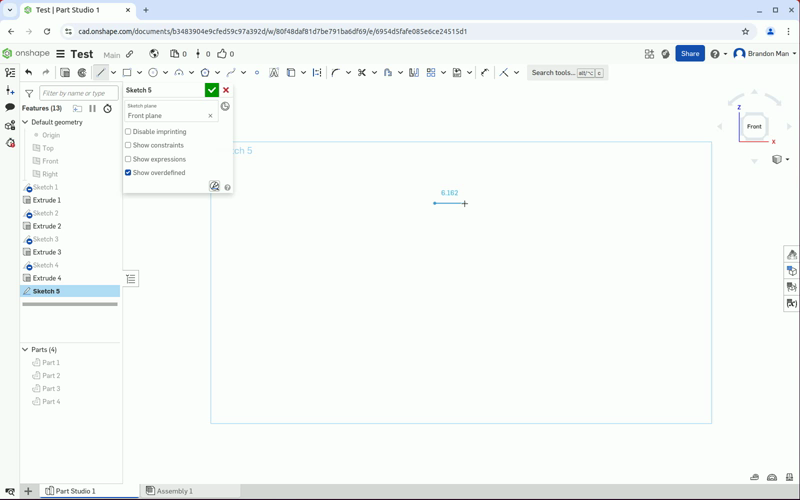
mouse_move(488, 203)
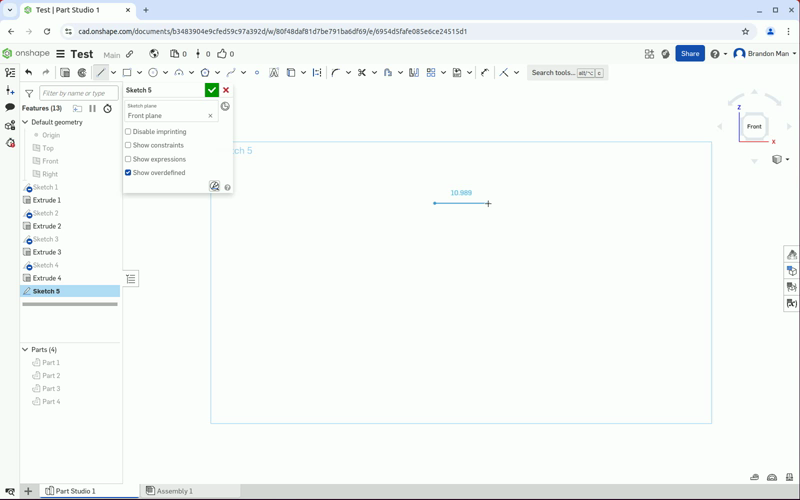
click(488, 203)
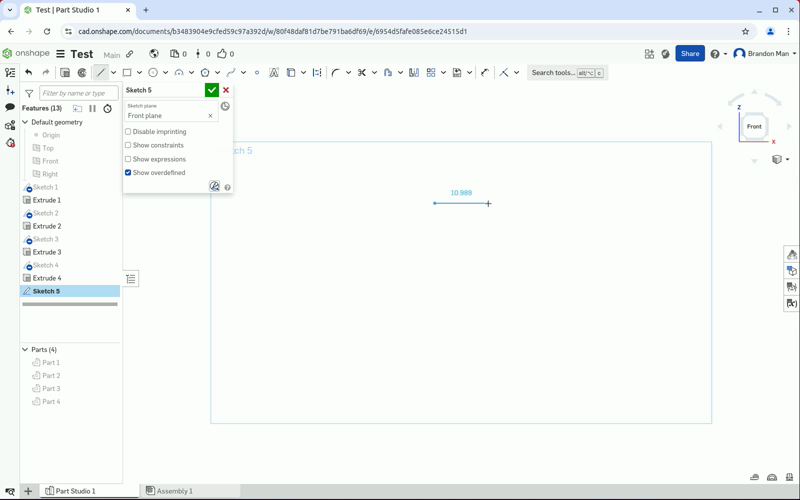
key_up(shift)
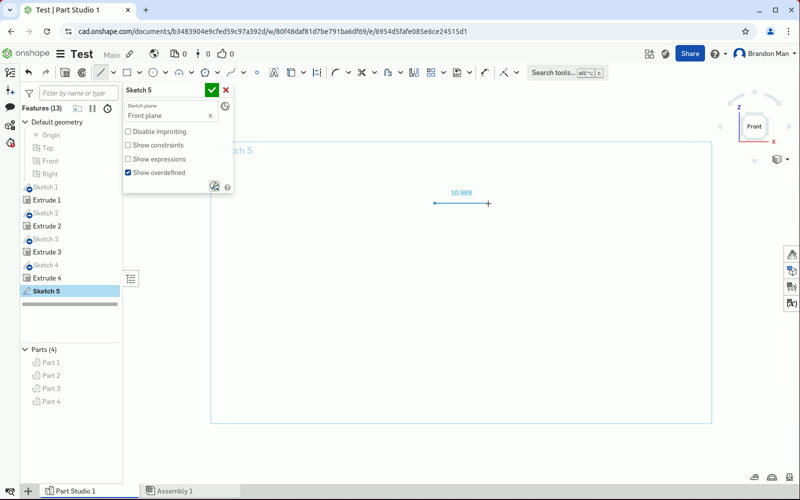
key_down(shift)
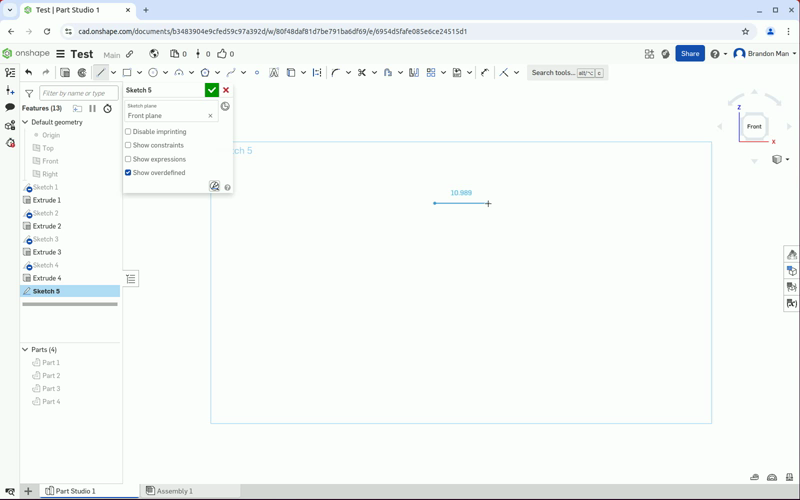
mouse_move(518, 203)
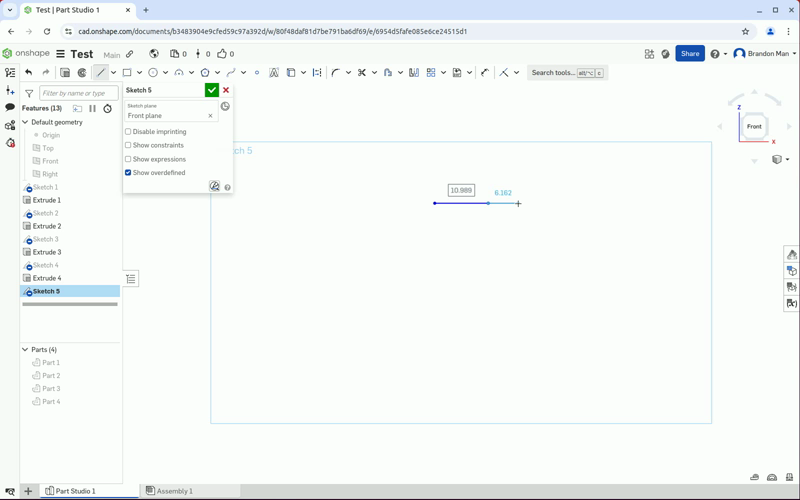
mouse_move(460, 170)
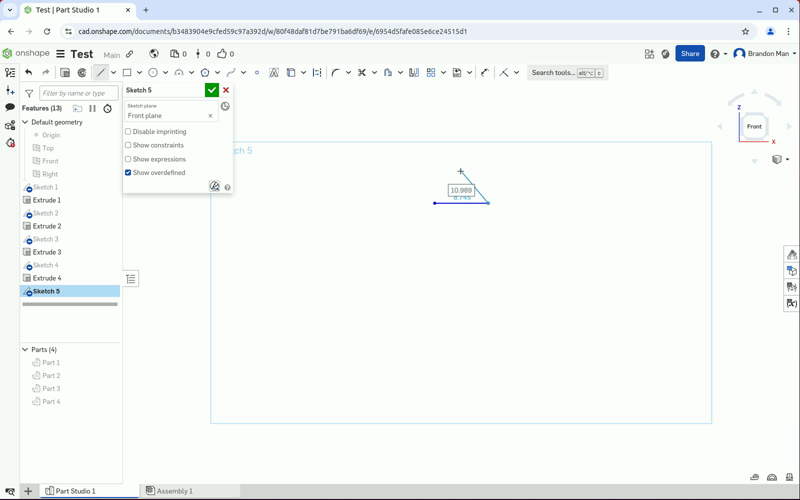
click(460, 170)
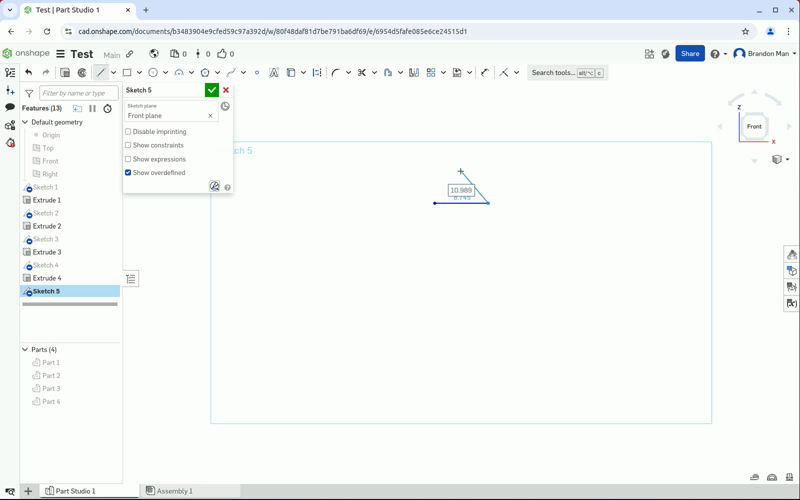
key_up(shift)
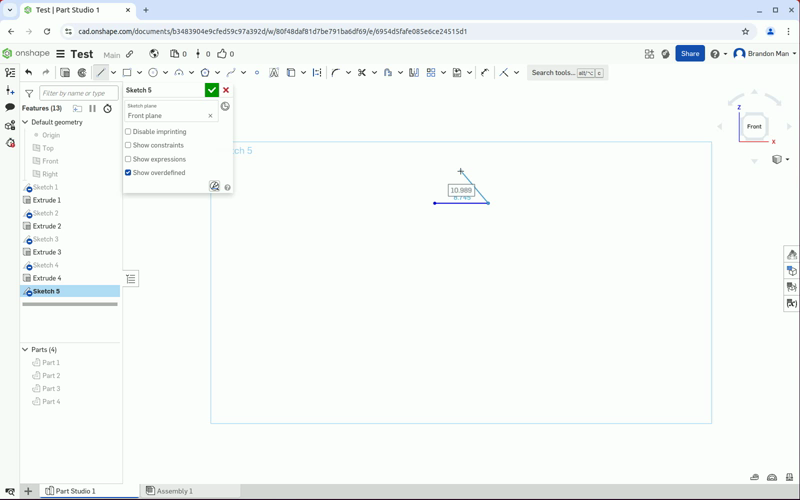
mouse_move(490, 170)
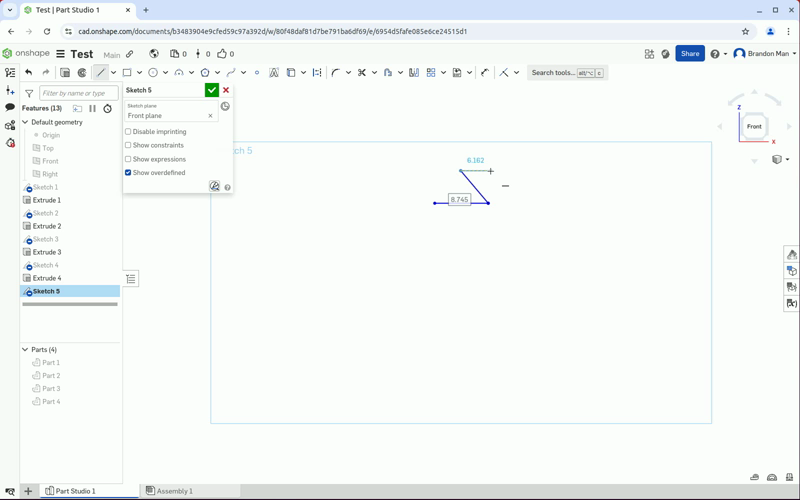
key_down(shift)
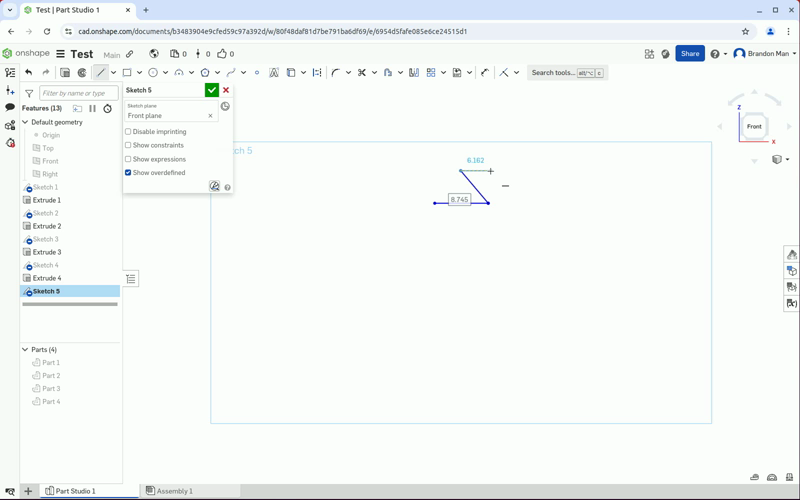
mouse_move(434, 203)
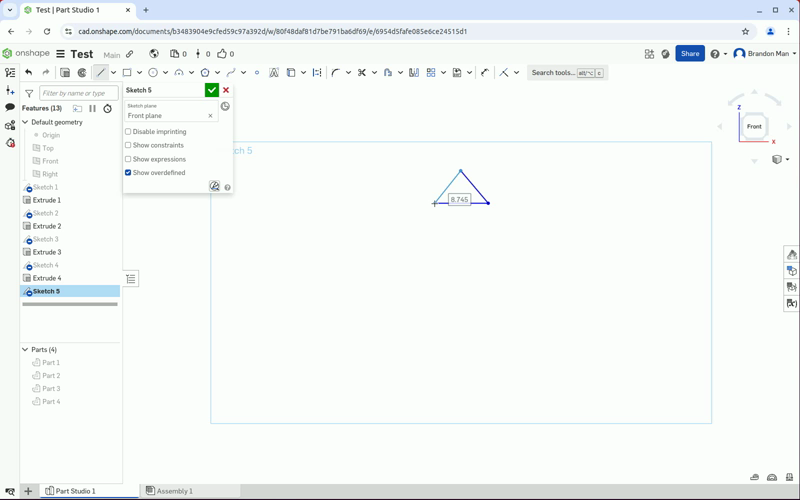
key_up(shift)
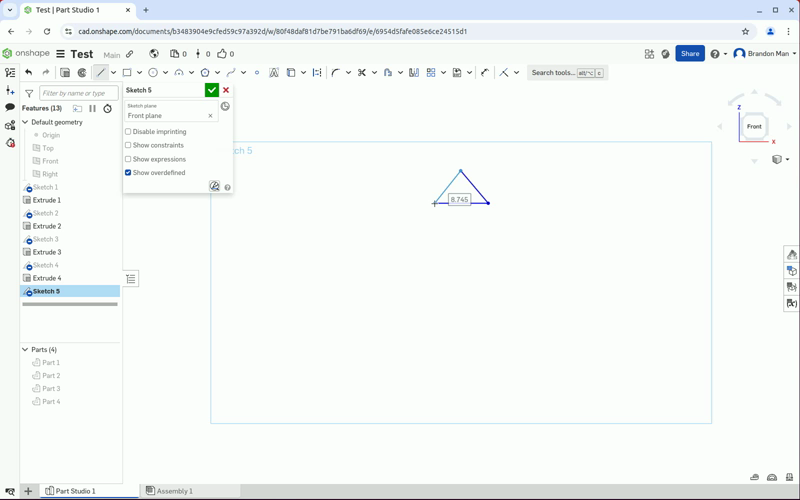
click(434, 203)
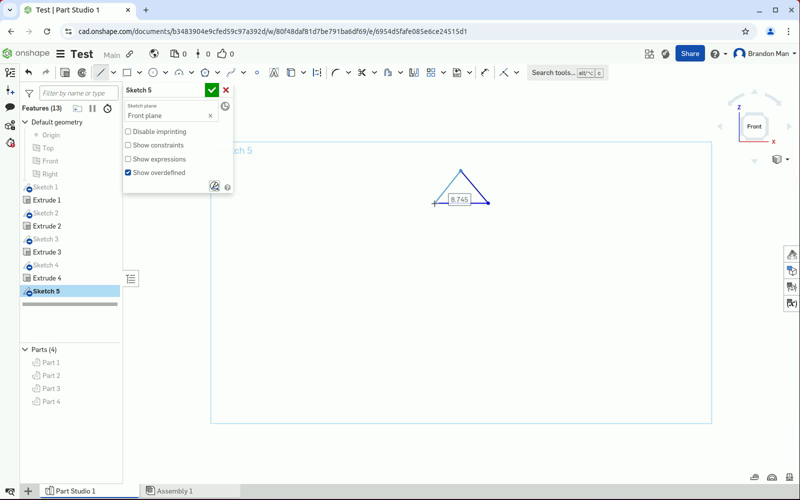
key(esc)
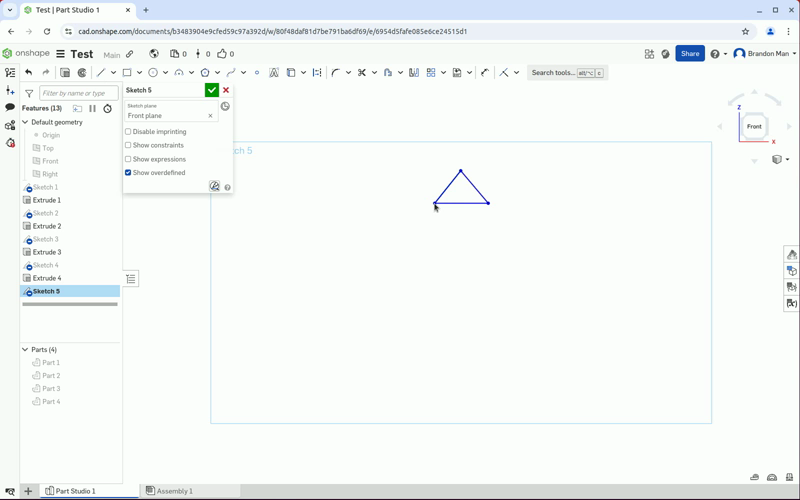
mouse_move(462, 179)
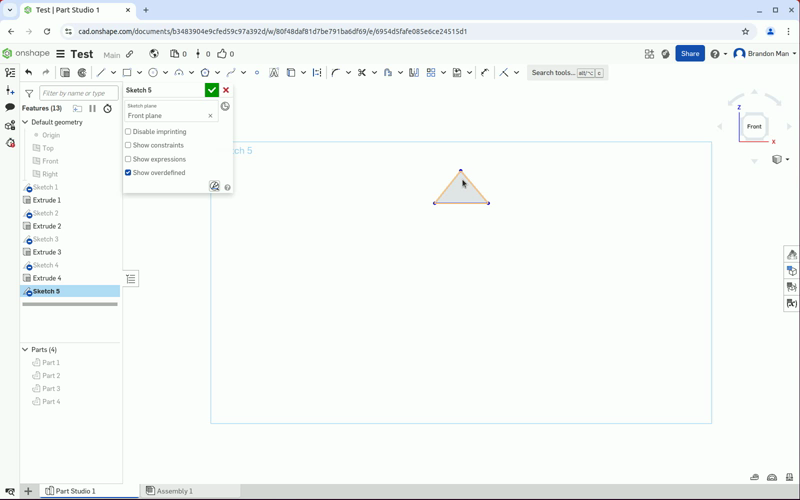
scroll(6)
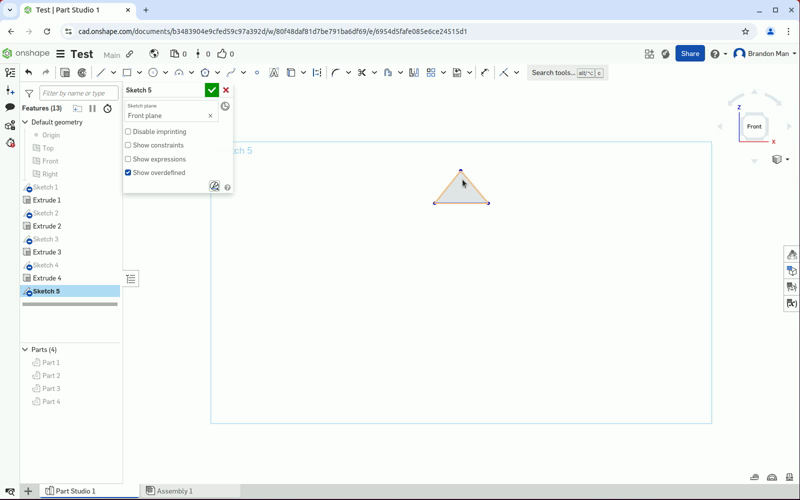
scroll(6)
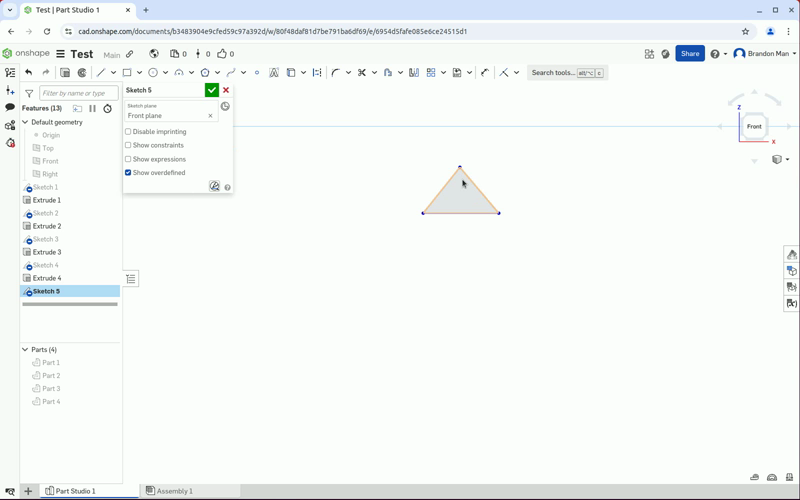
scroll(6)
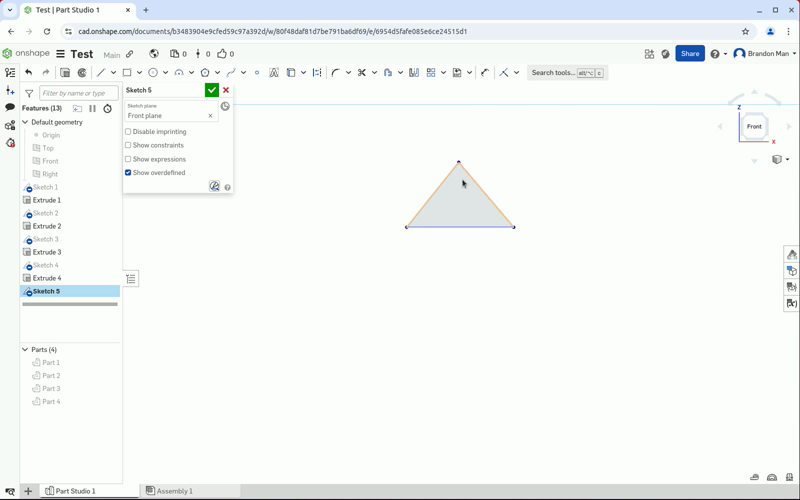
scroll(6)
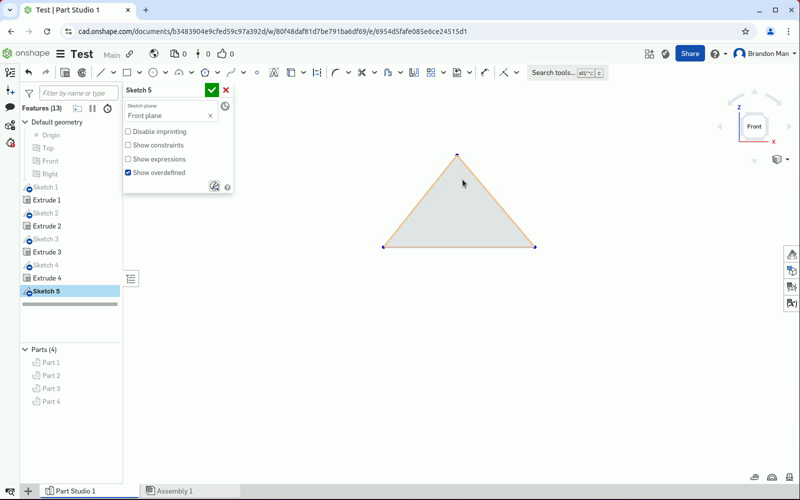
scroll(6)
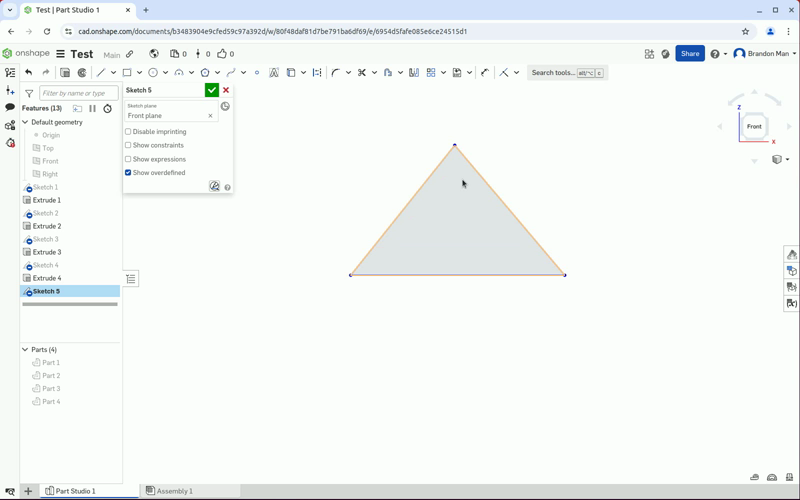
scroll(6)
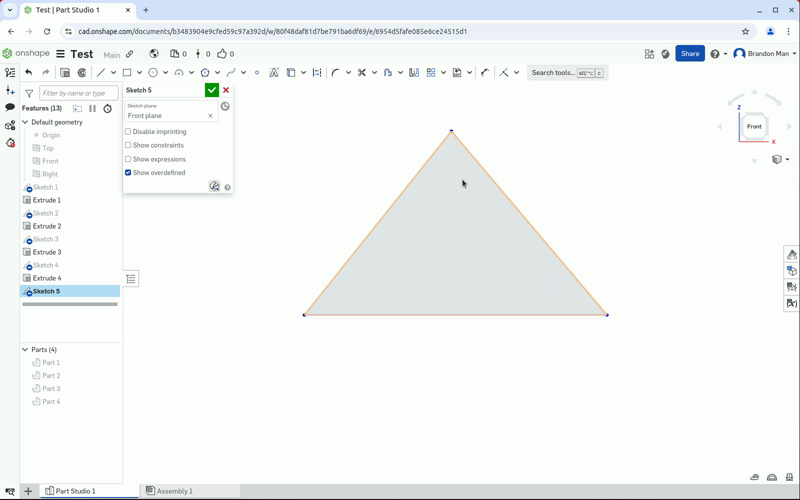
scroll(6)
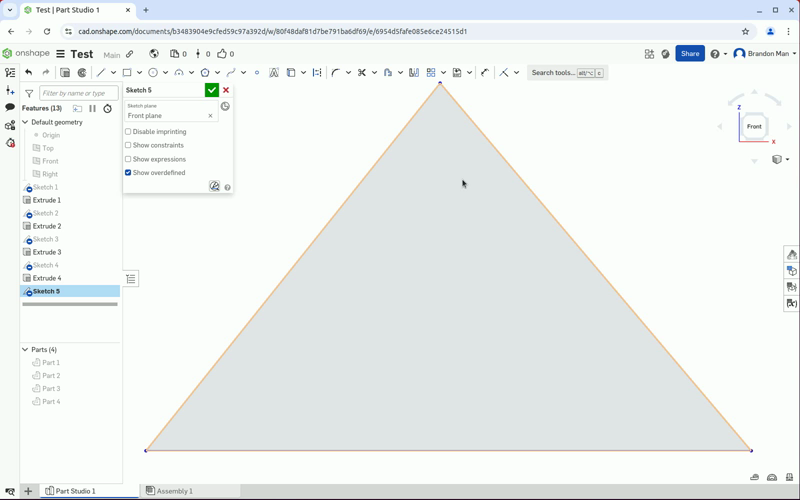
click(462, 179)
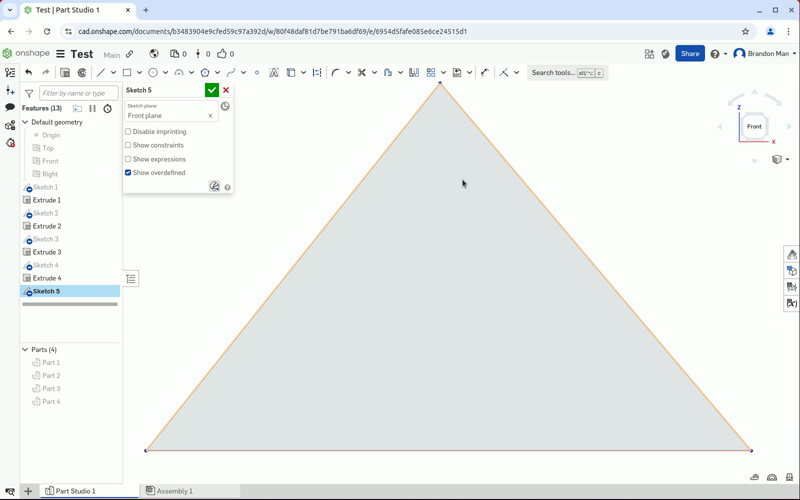
scroll(-6)
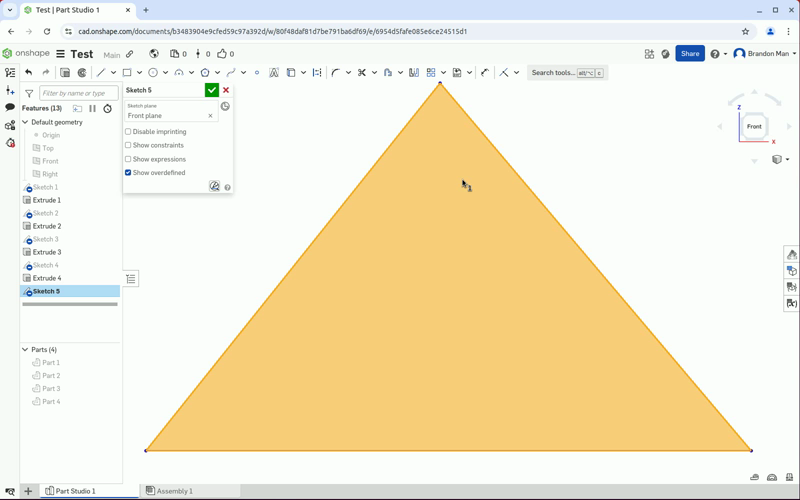
scroll(-6)
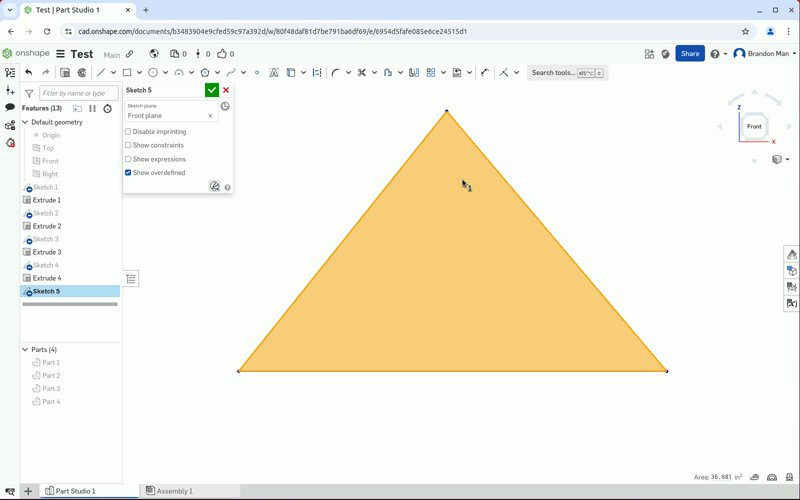
scroll(-6)
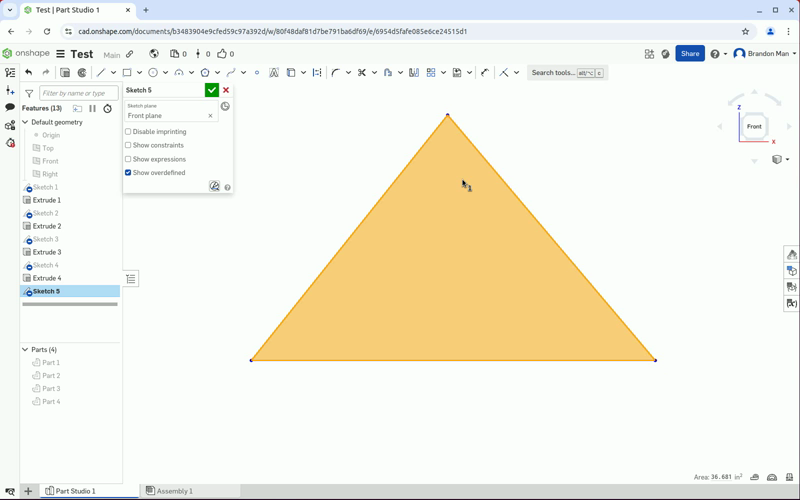
scroll(-6)
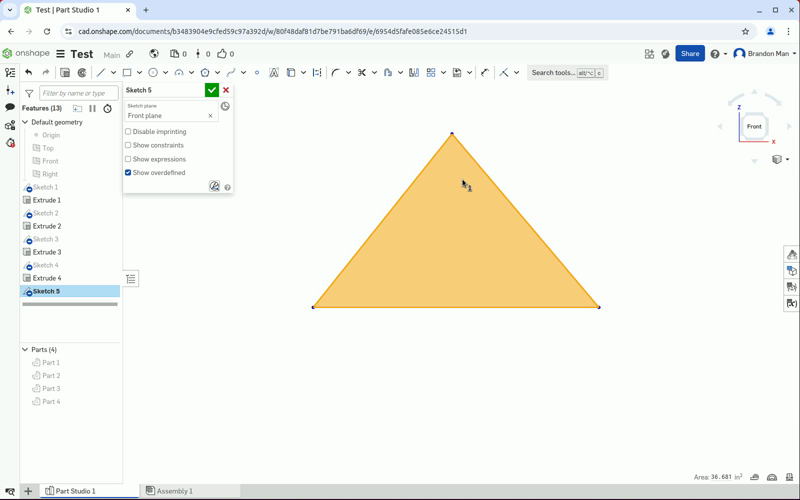
scroll(-6)
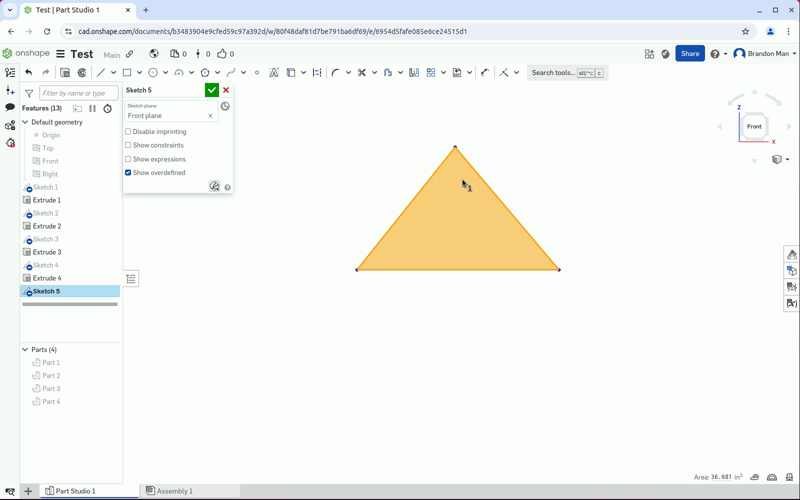
scroll(-6)
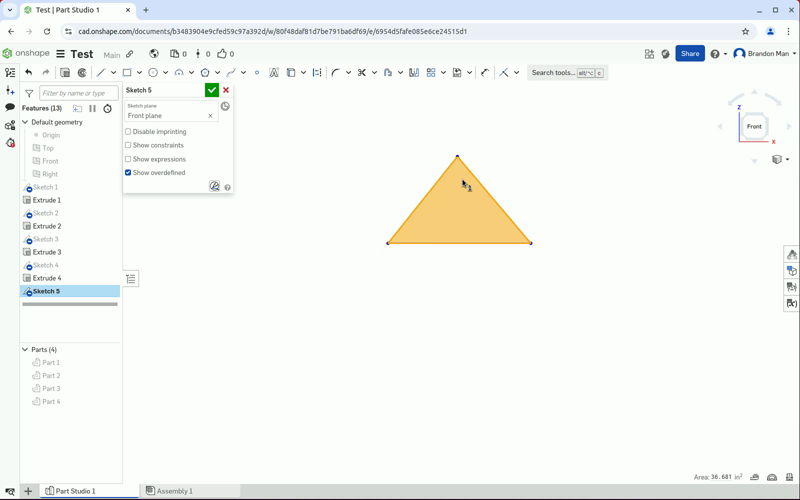
scroll(-6)
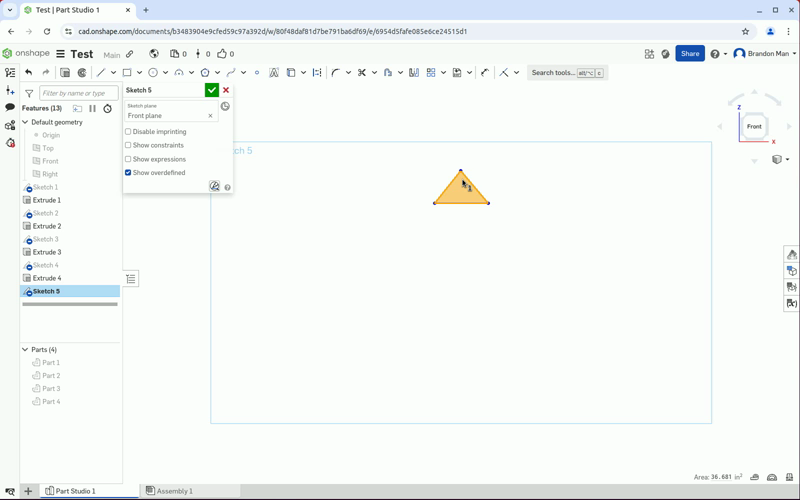
mouse_move(73, 352)
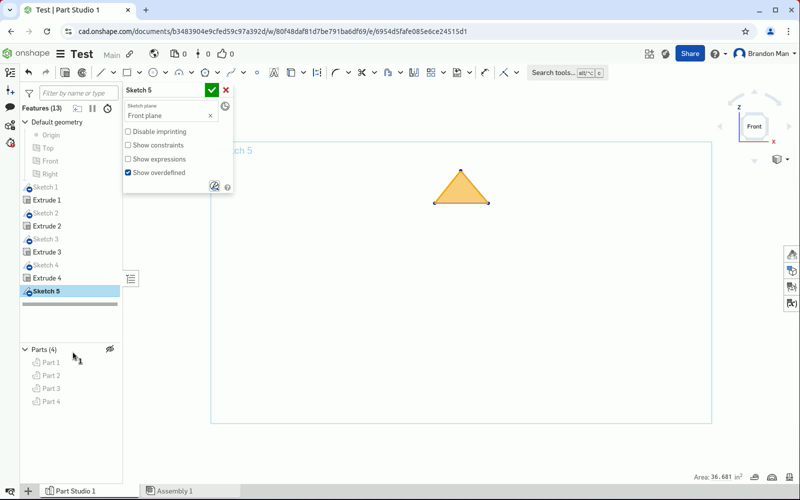
key(shift+y)
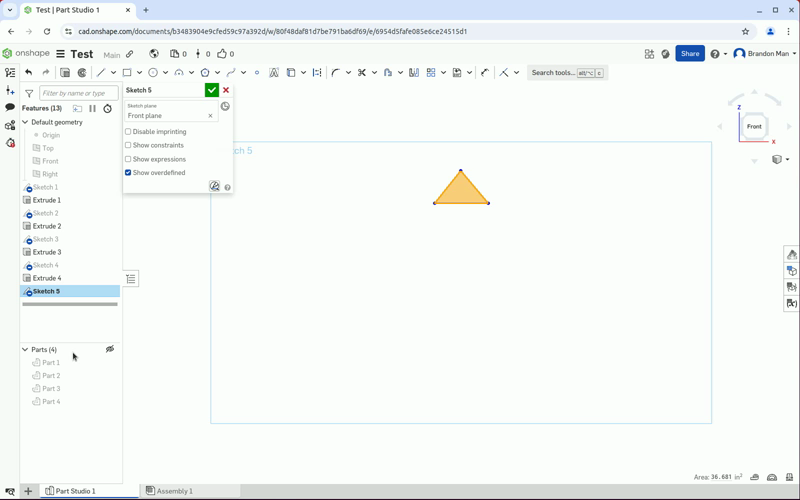
key(shift+e)
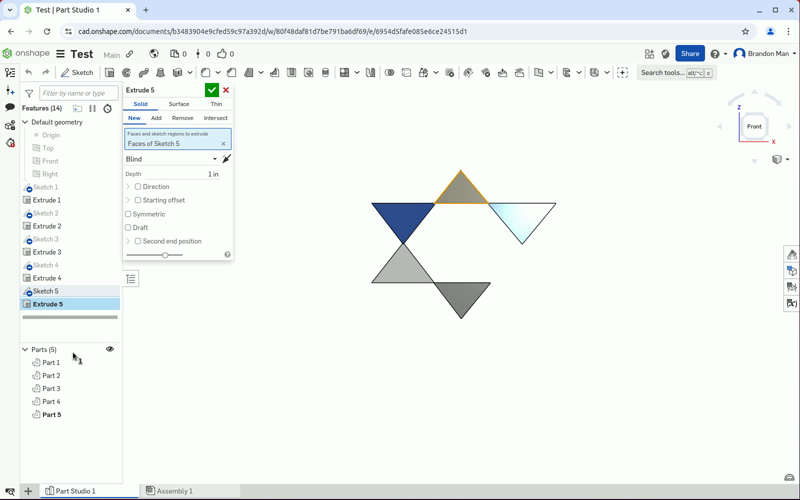
mouse_move(143, 106)
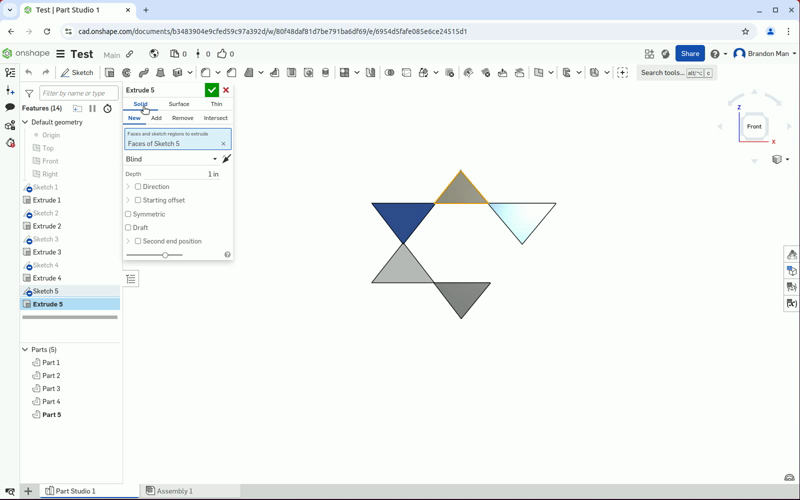
click(143, 106)
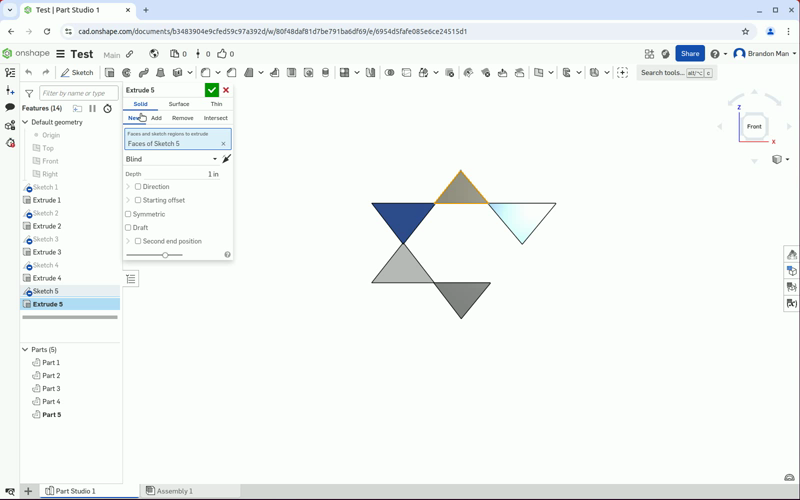
mouse_move(137, 120)
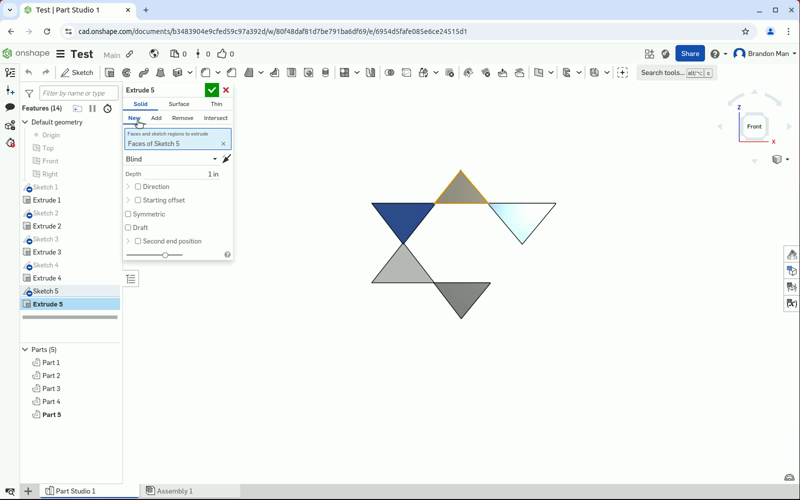
click(137, 120)
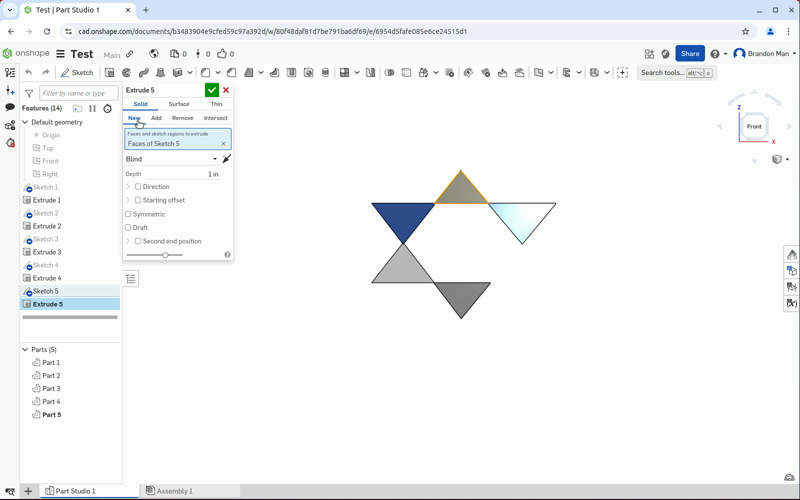
key(tab, 4)
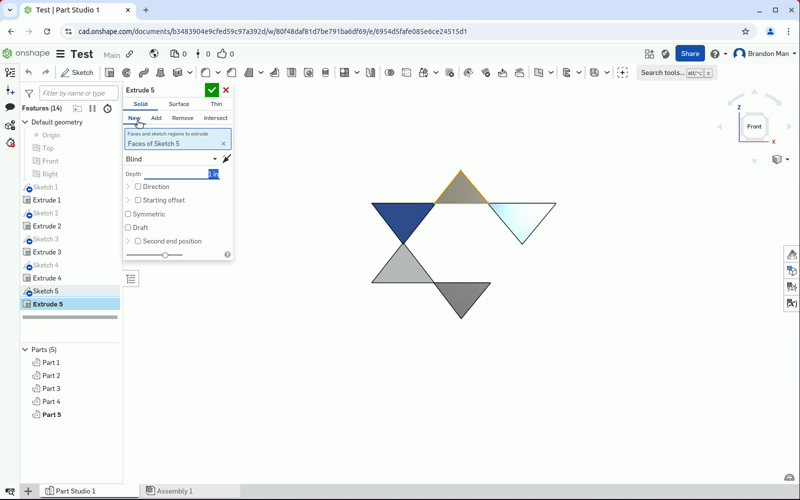
text(20.942)
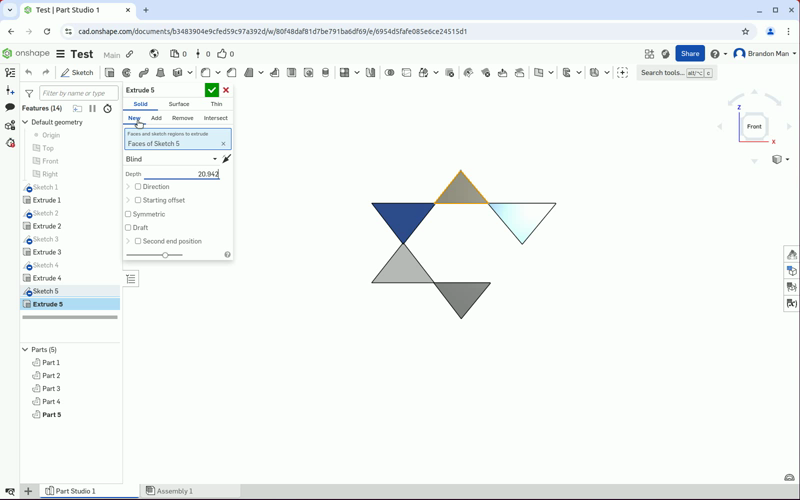
key(enter)
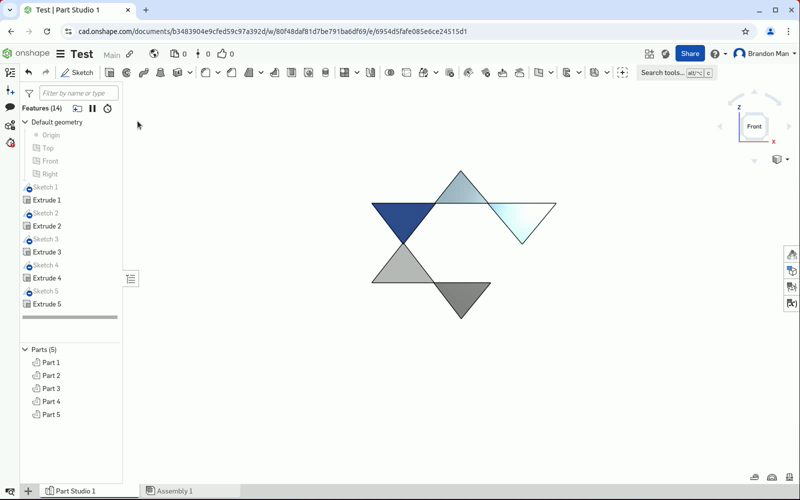
key(shift+h)
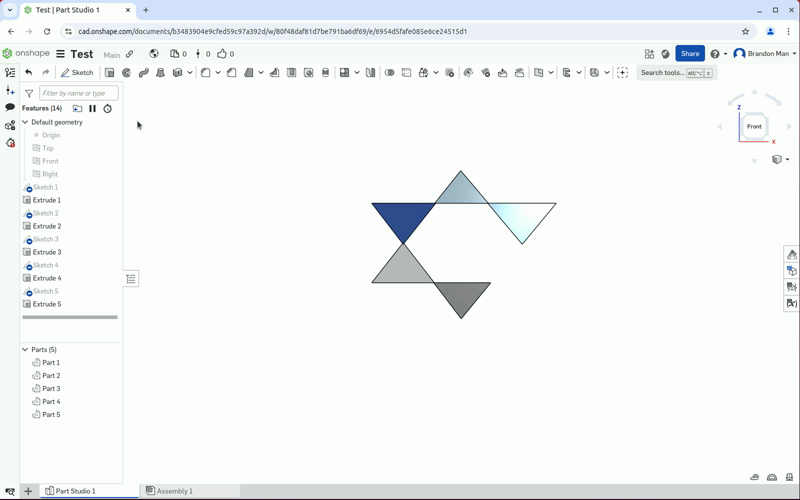
key(shift+h)
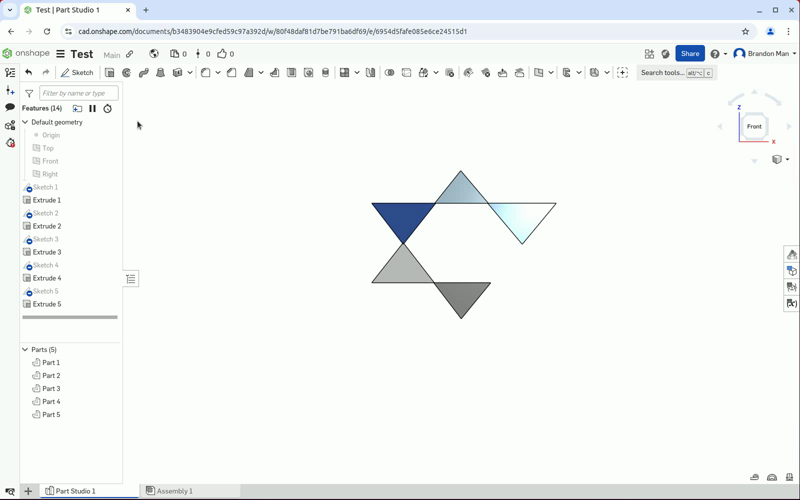
mouse_move(73, 189)
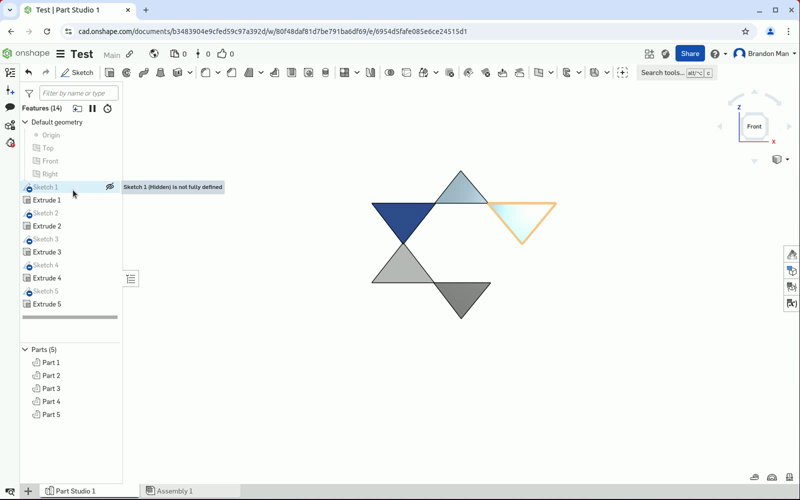
click(73, 189)
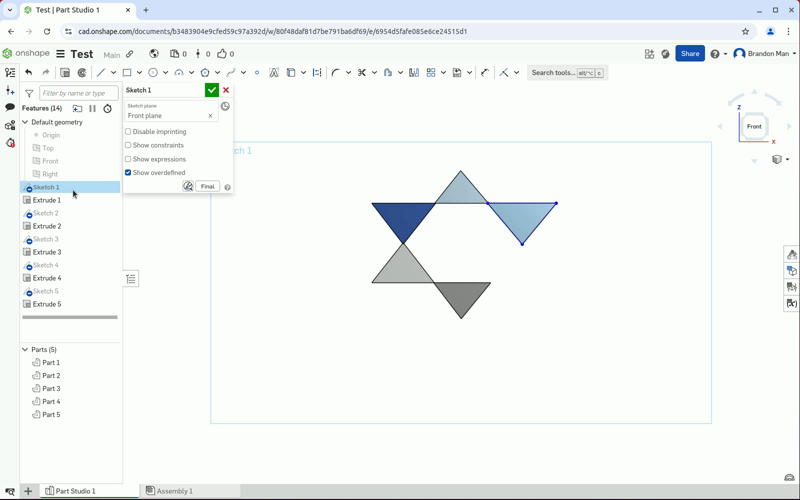
mouse_move(229, 92)
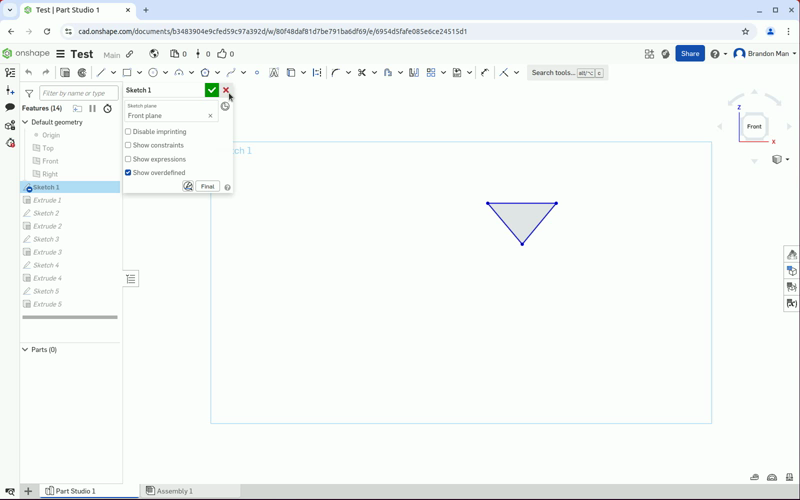
click(229, 92)
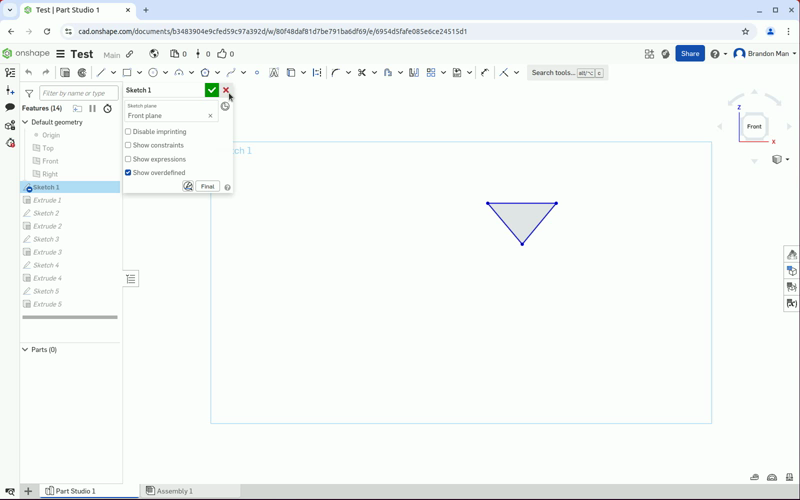
key(shift+s)
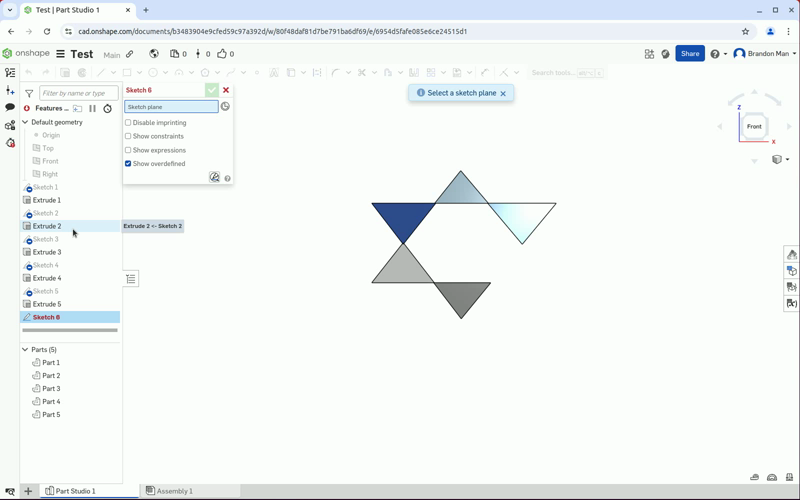
scroll(3)
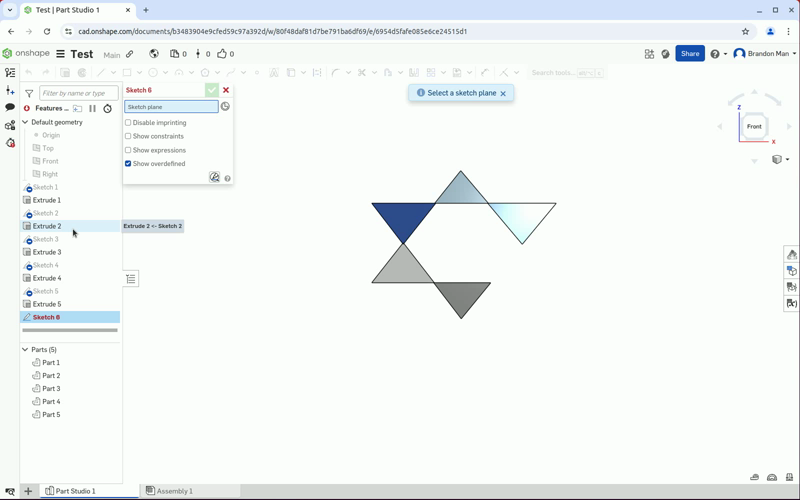
mouse_move(73, 163)
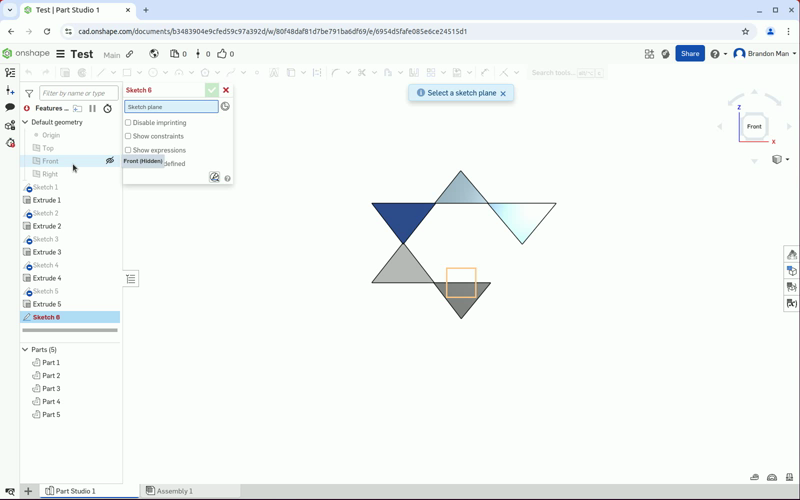
click(73, 163)
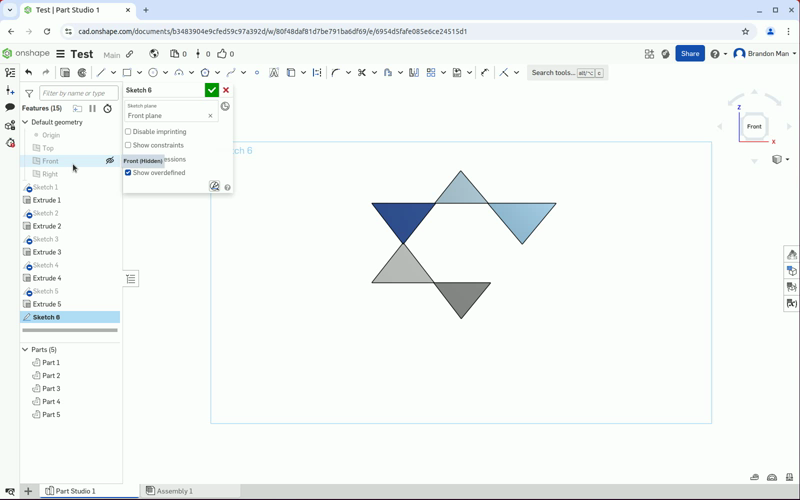
mouse_move(73, 352)
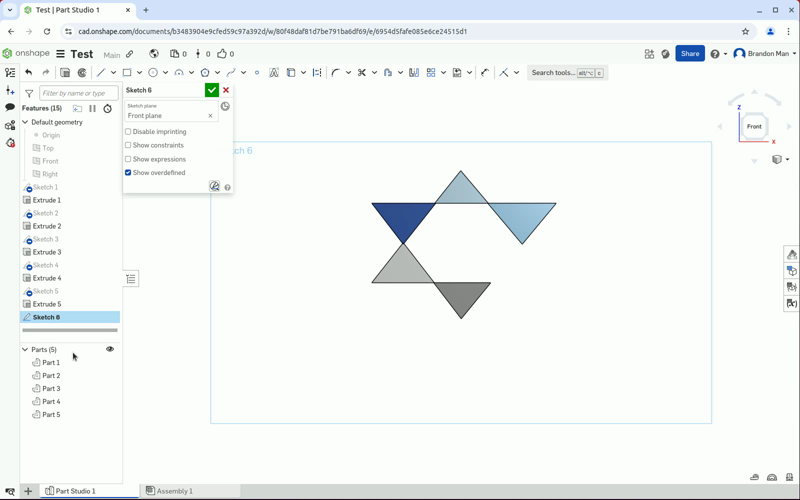
key(y)
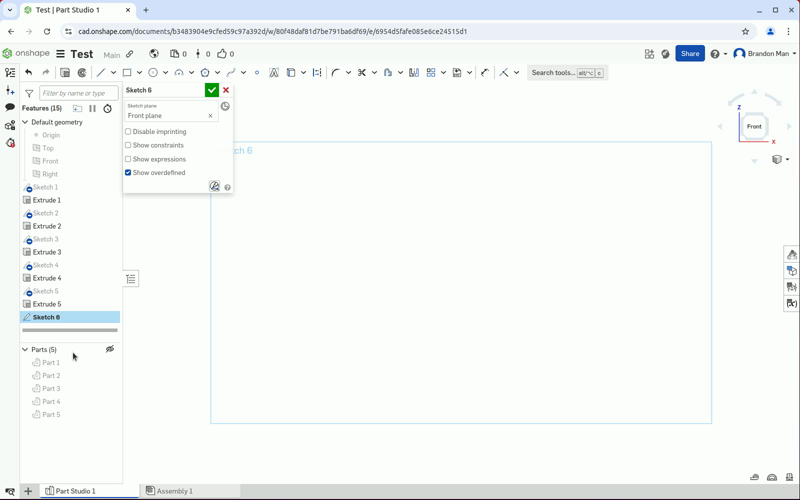
key(l)
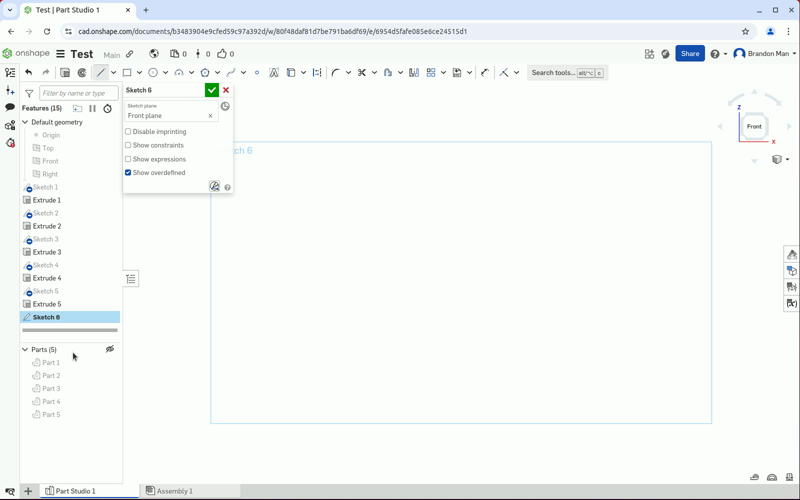
key_down(shift)
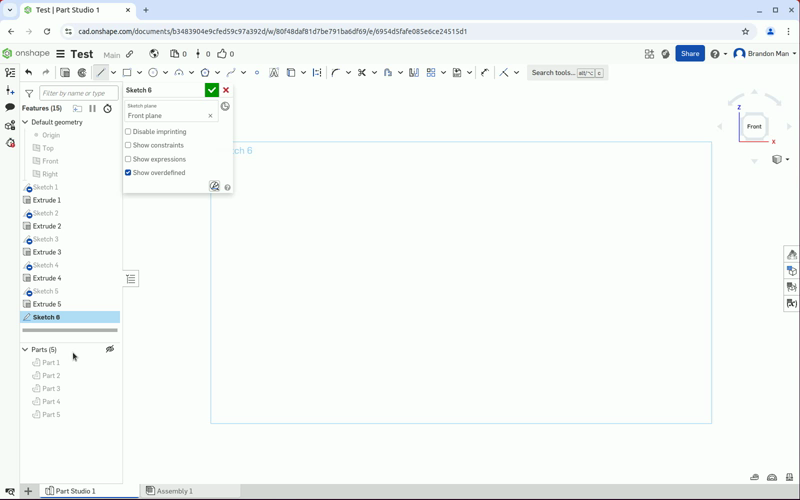
mouse_move(489, 282)
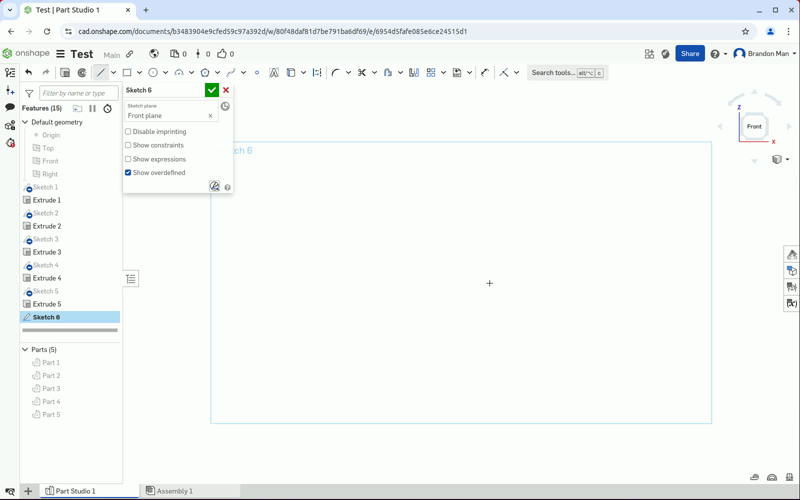
click(489, 282)
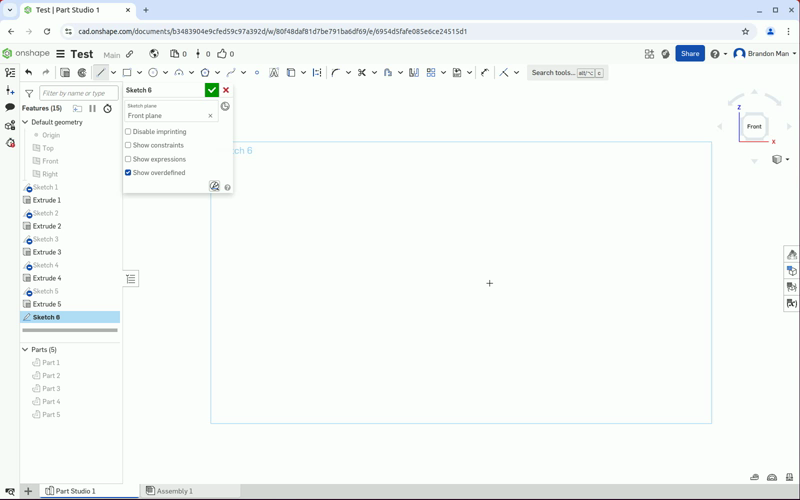
key_up(shift)
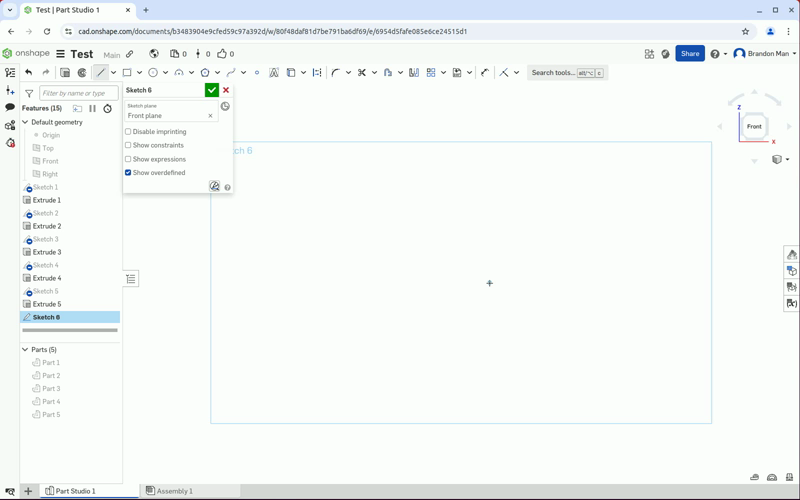
key_down(shift)
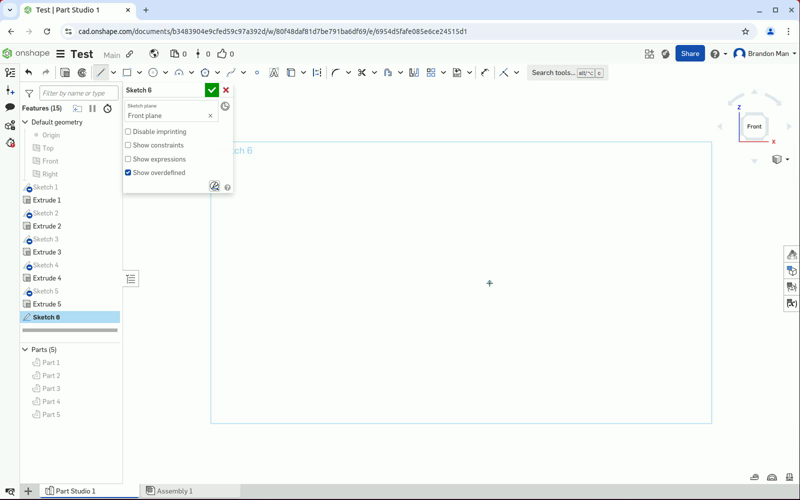
mouse_move(557, 282)
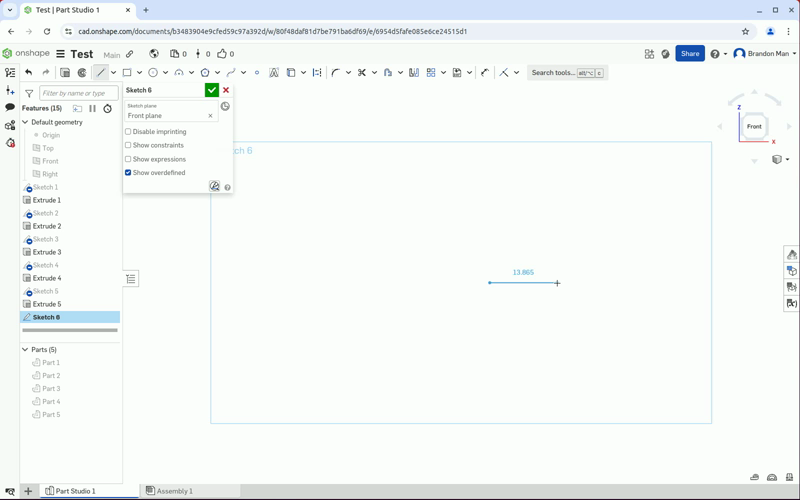
click(557, 282)
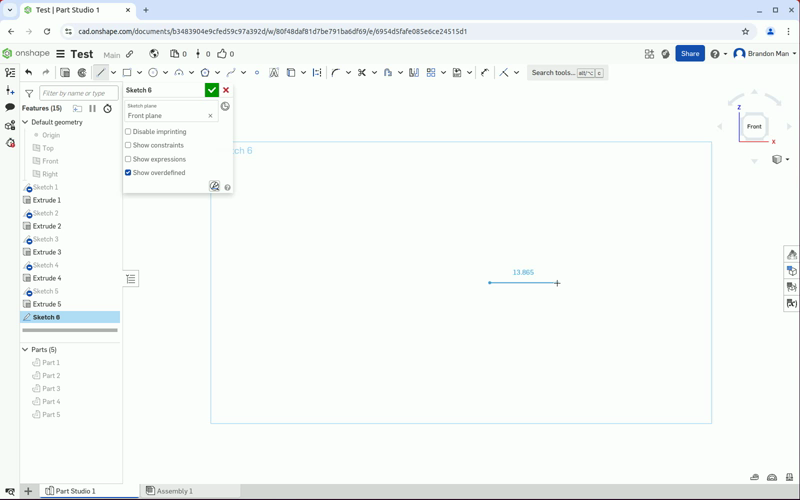
key_up(shift)
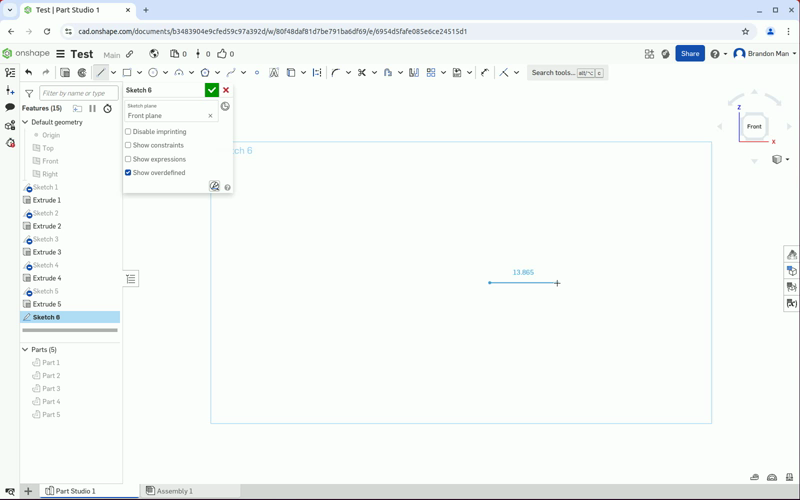
key_down(shift)
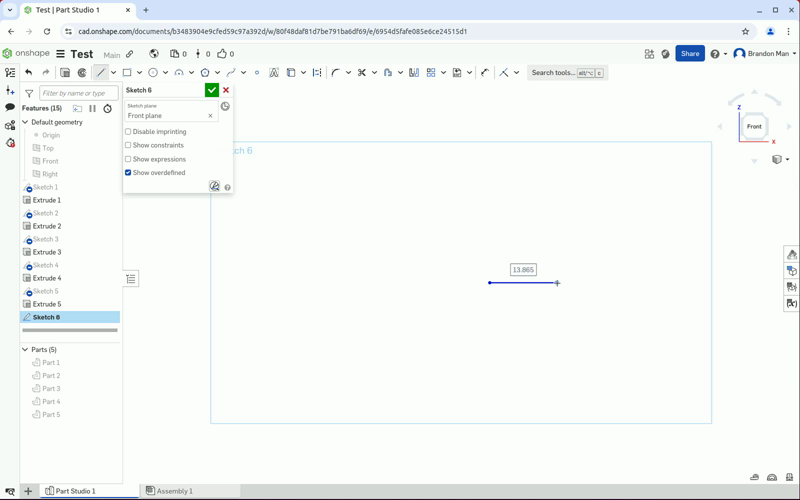
mouse_move(587, 282)
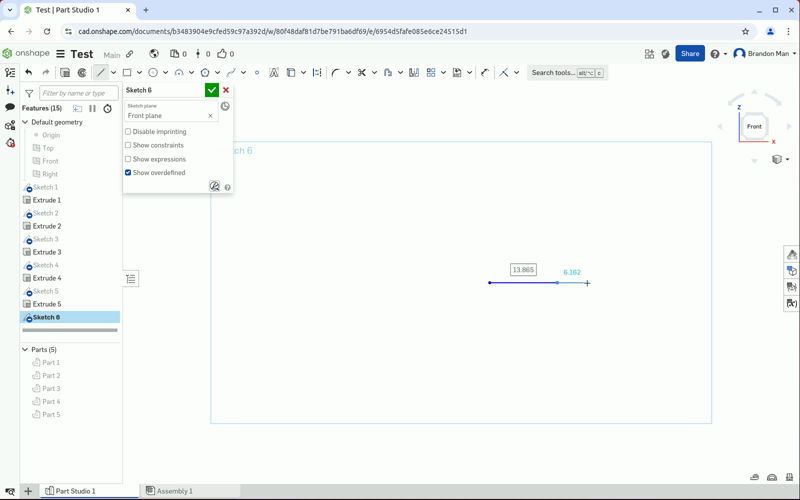
mouse_move(523, 242)
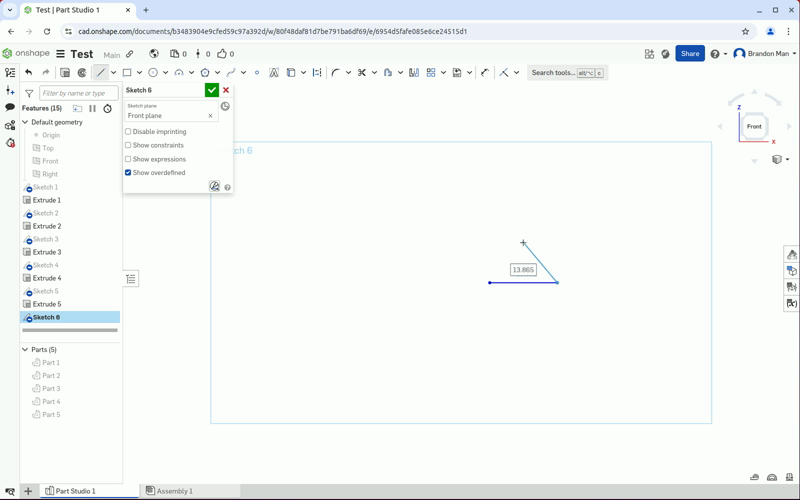
click(523, 242)
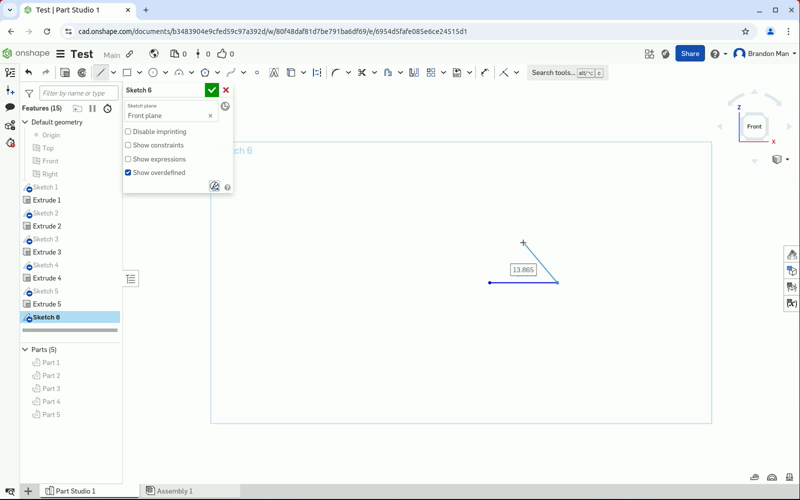
key_up(shift)
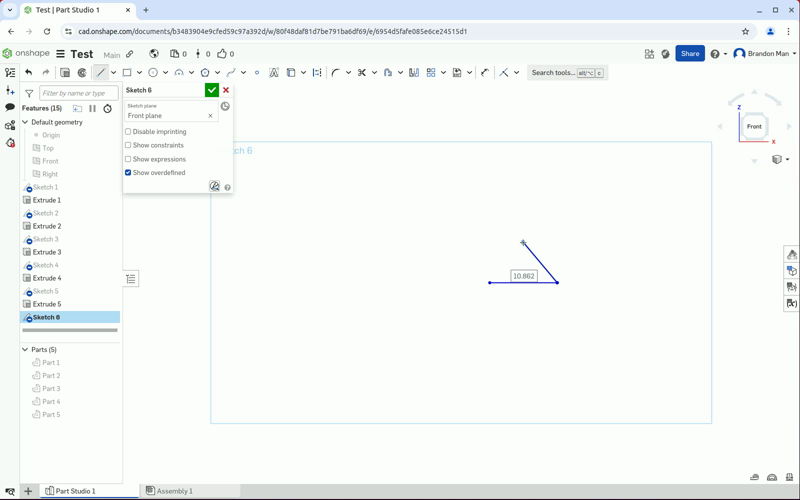
mouse_move(553, 242)
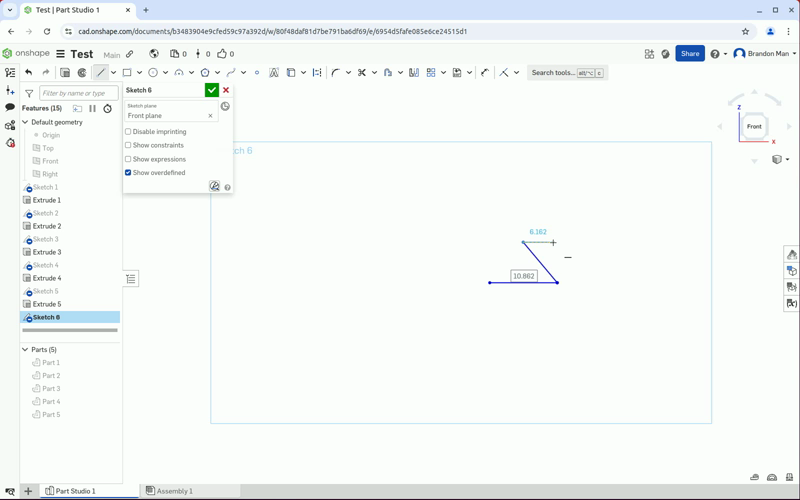
key_down(shift)
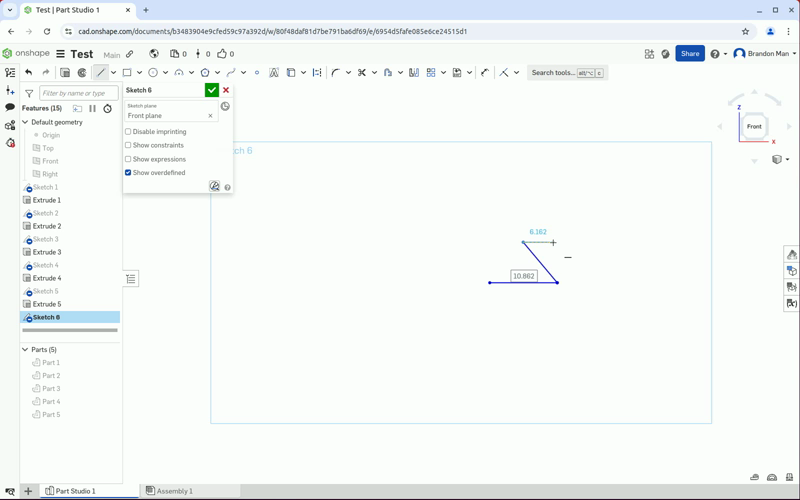
mouse_move(489, 282)
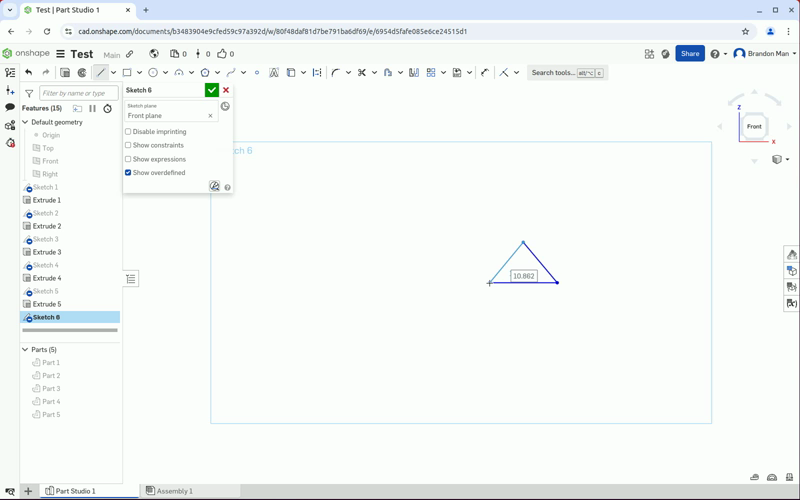
key_up(shift)
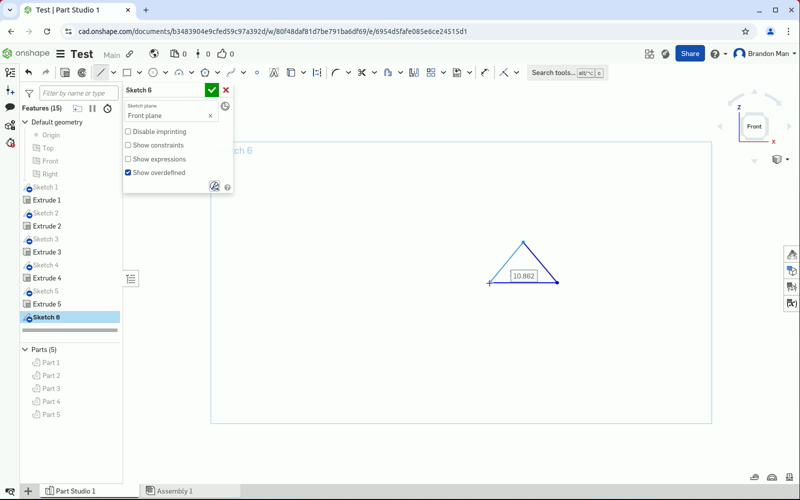
click(489, 282)
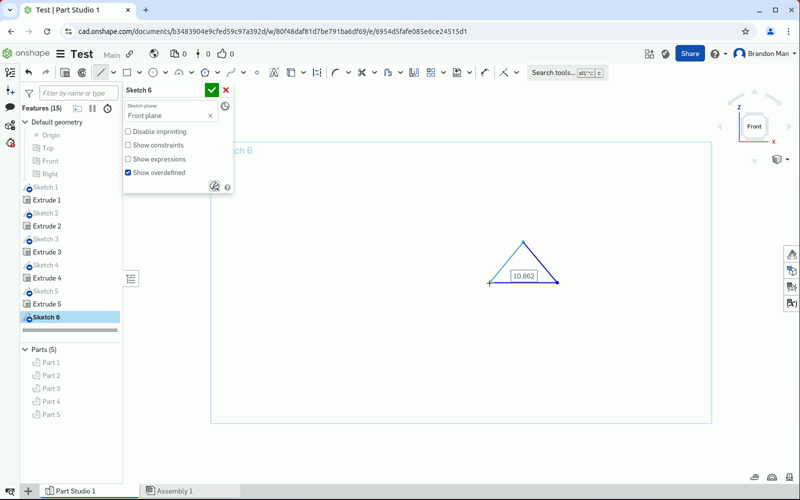
key(esc)
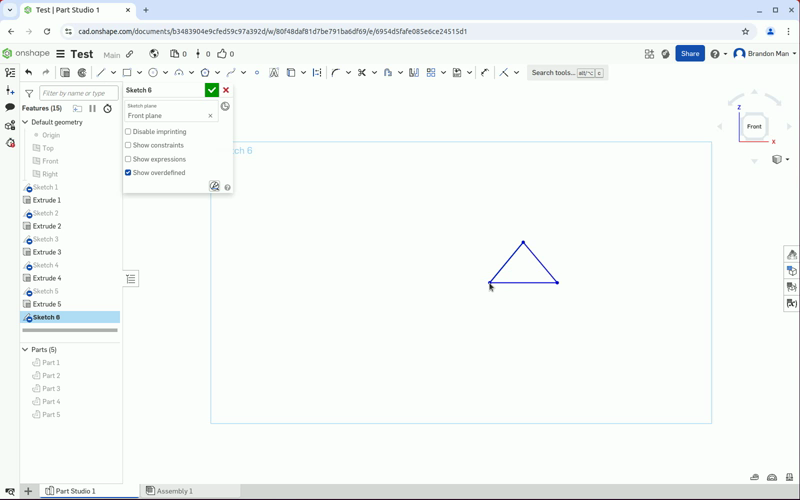
mouse_move(531, 269)
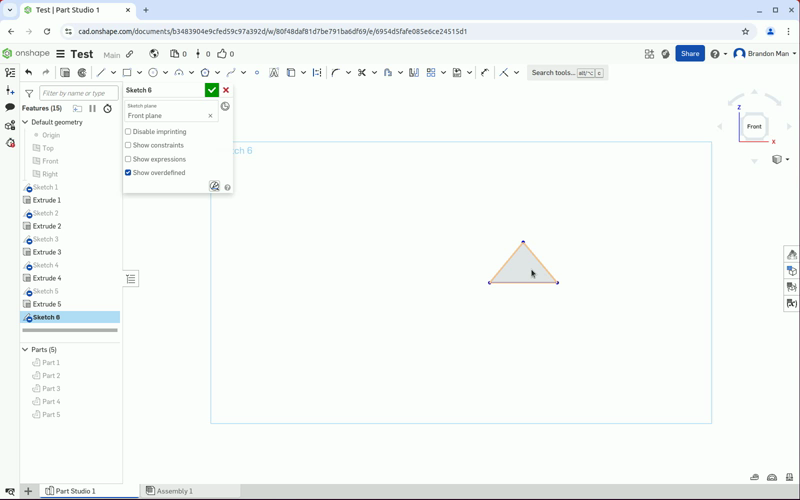
scroll(6)
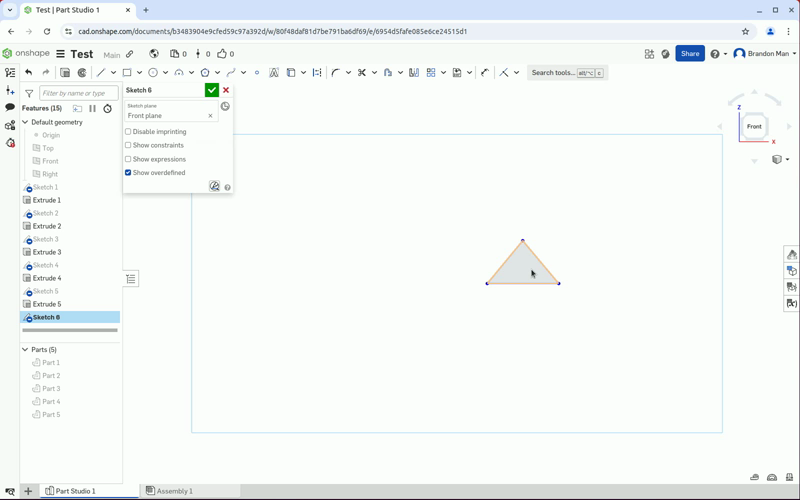
scroll(6)
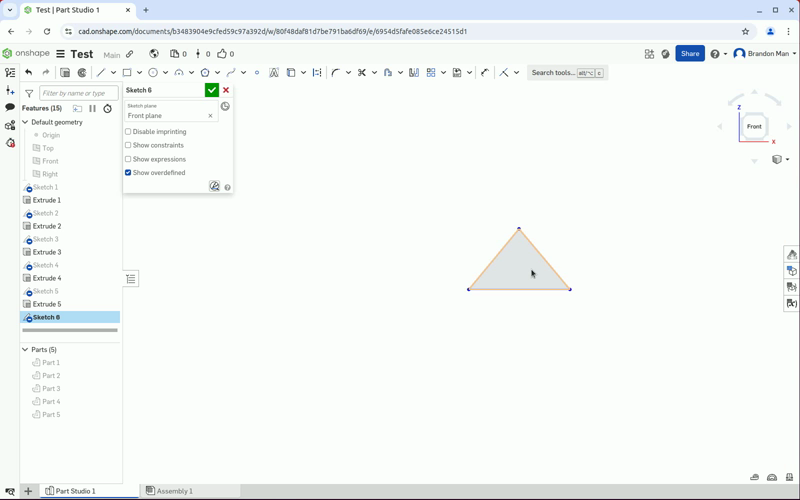
scroll(6)
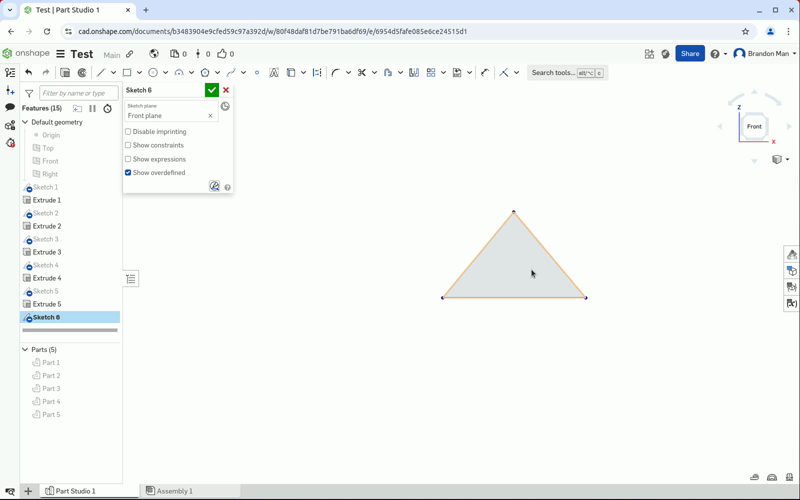
scroll(6)
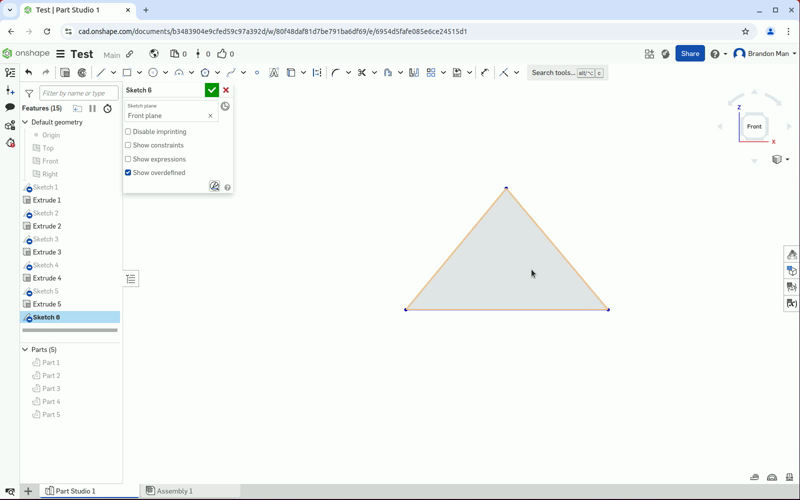
scroll(6)
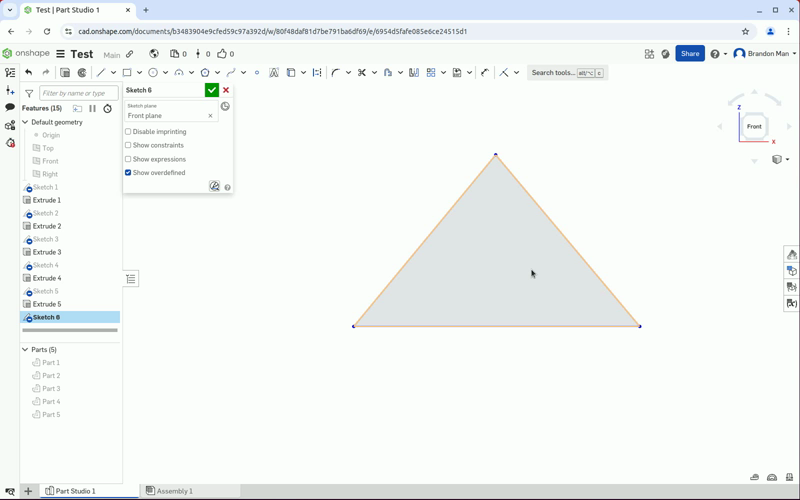
scroll(6)
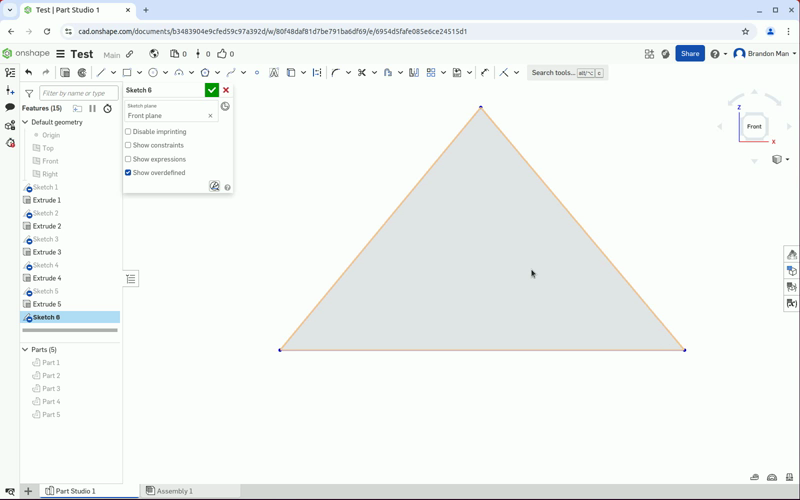
scroll(6)
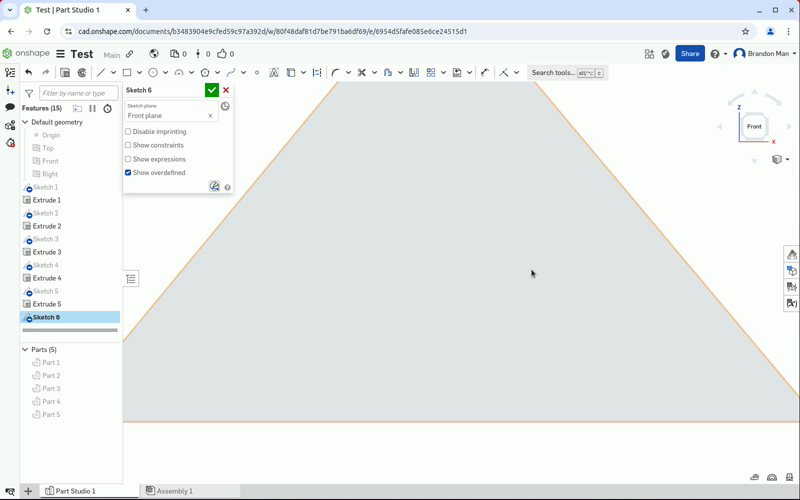
click(531, 269)
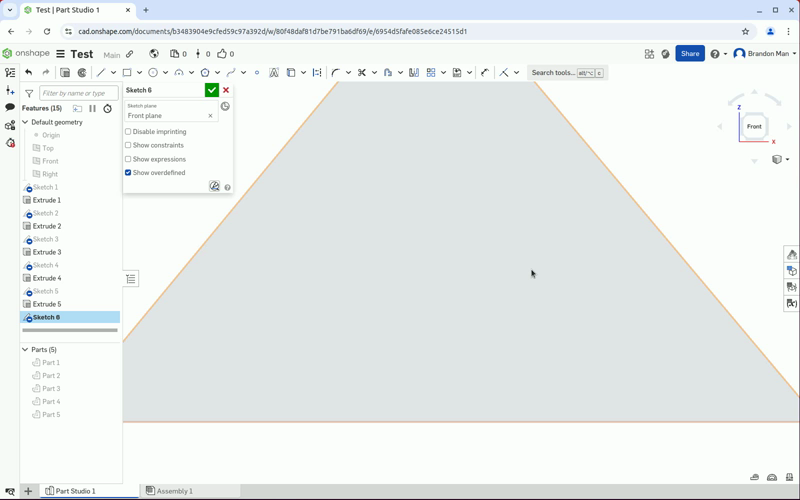
scroll(-6)
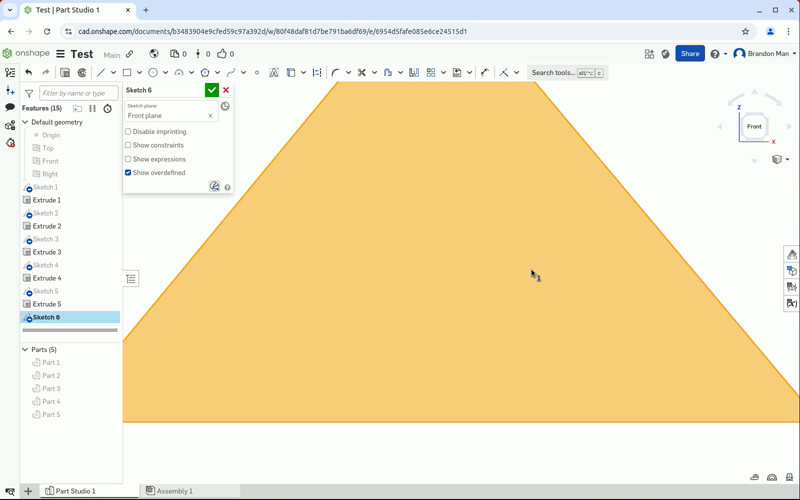
scroll(-6)
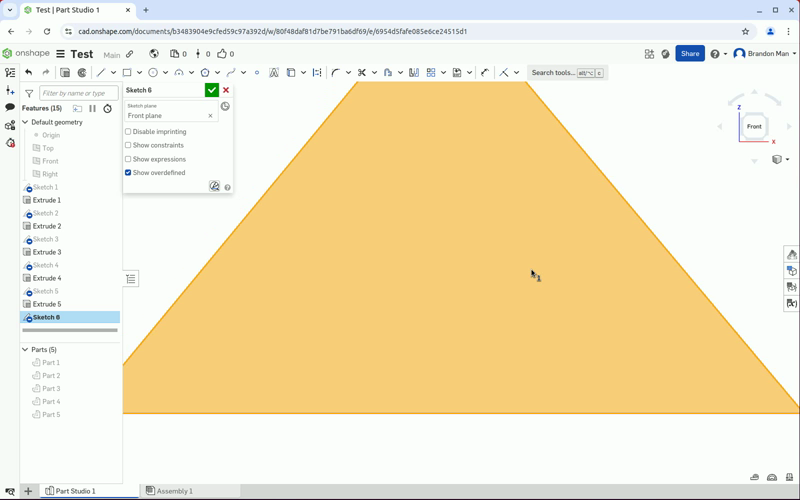
scroll(-6)
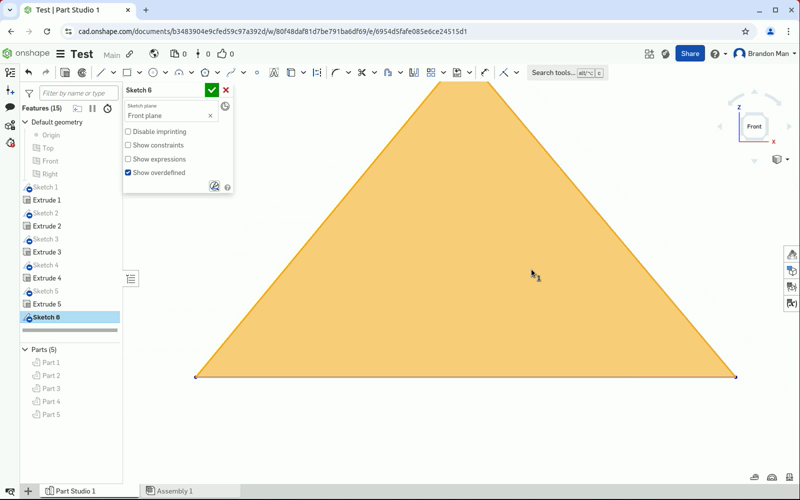
scroll(-6)
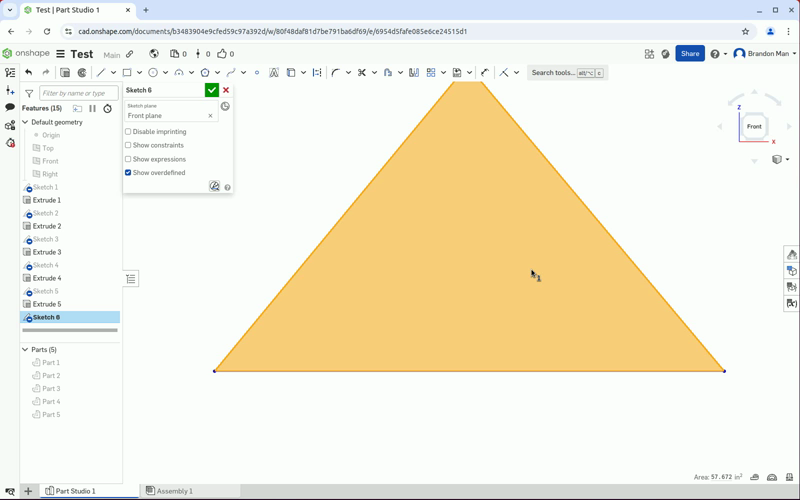
scroll(-6)
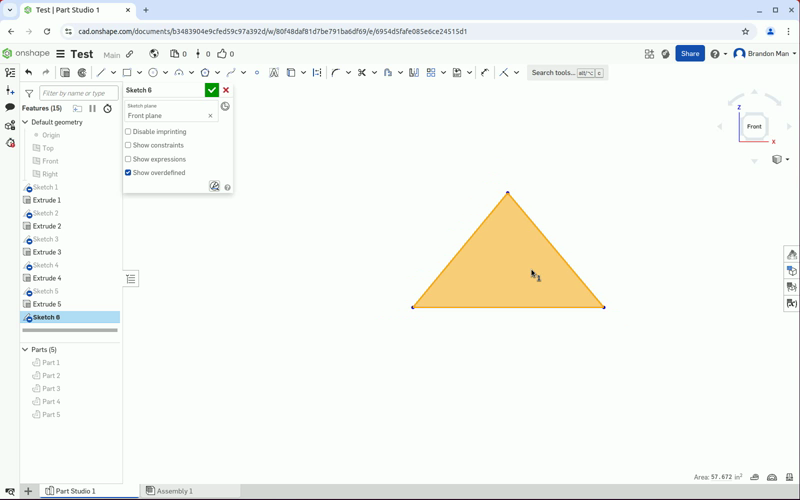
scroll(-6)
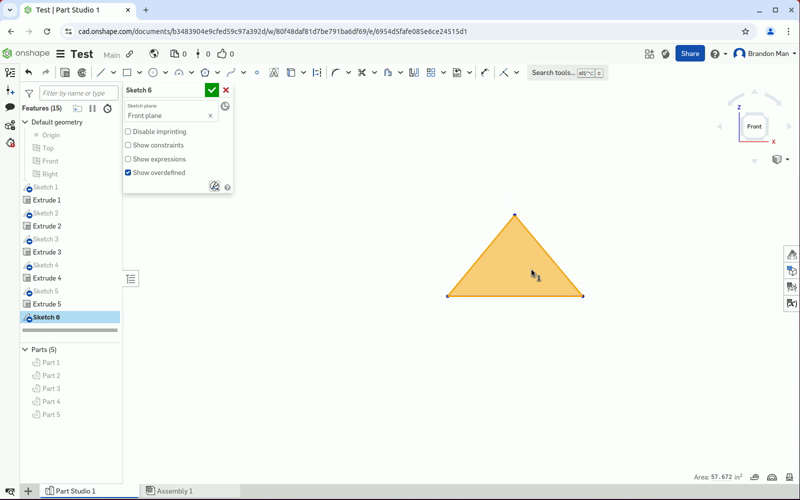
scroll(-6)
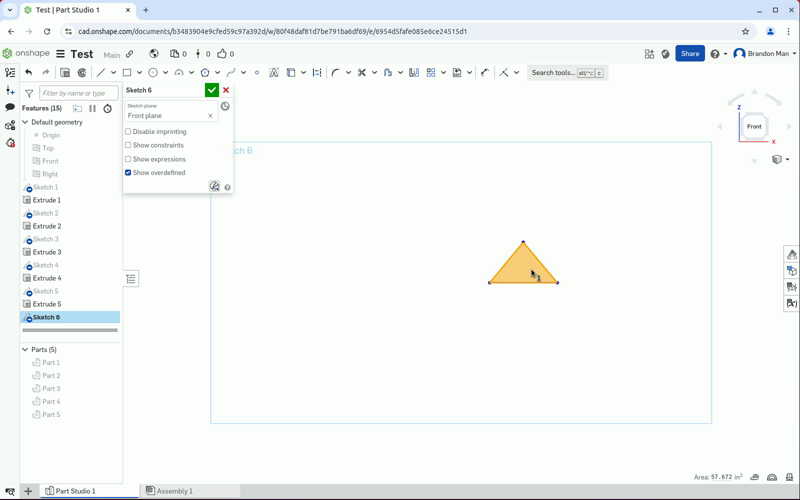
mouse_move(73, 352)
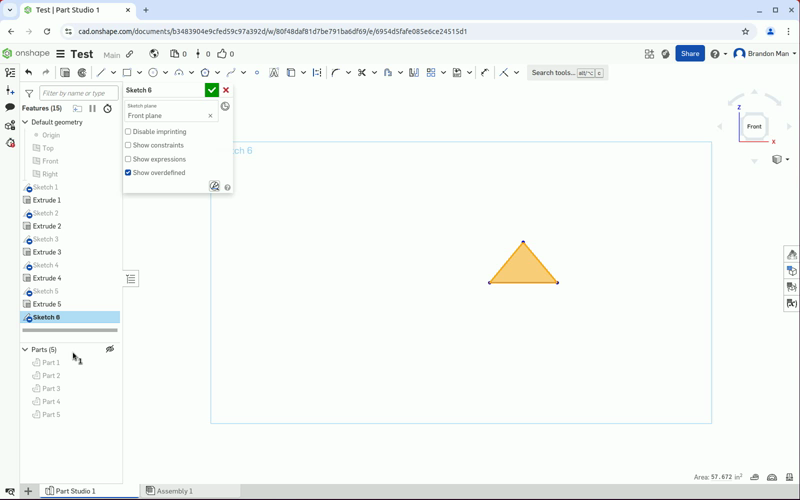
key(shift+y)
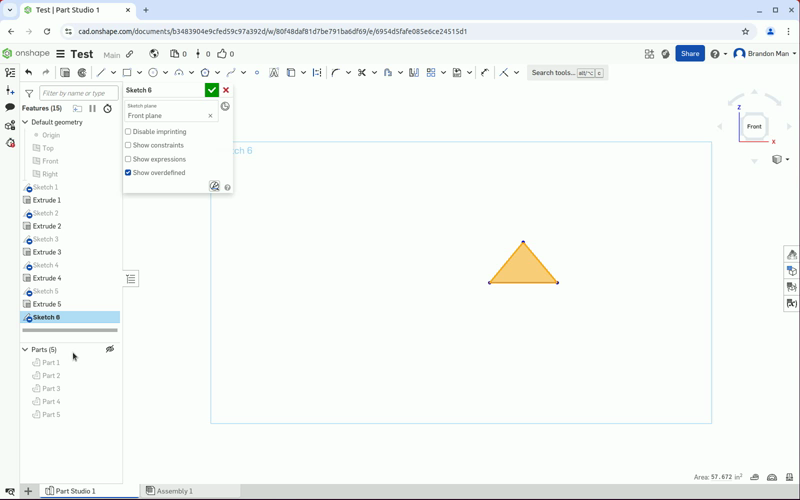
key(shift+e)
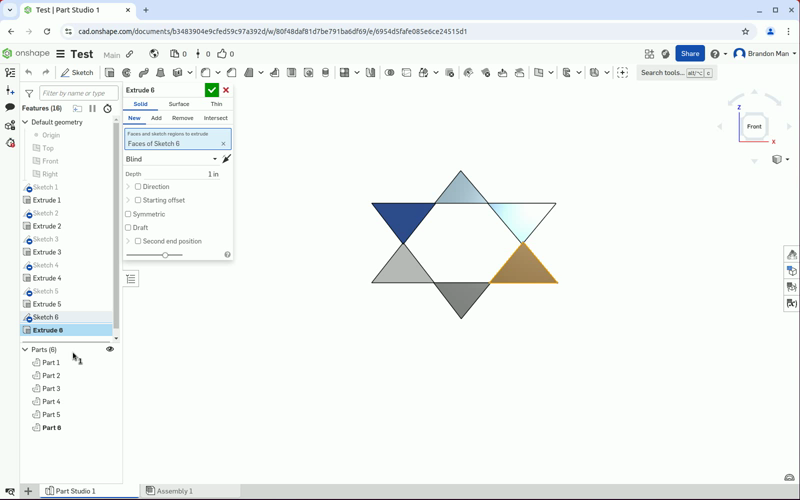
mouse_move(143, 106)
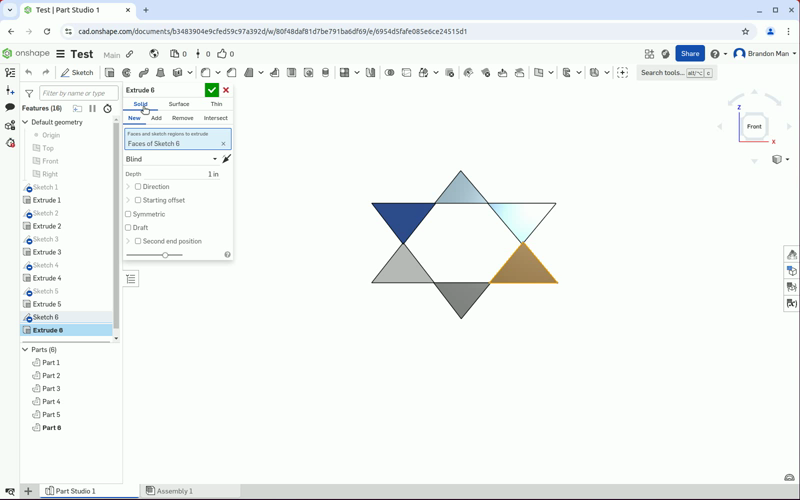
click(143, 106)
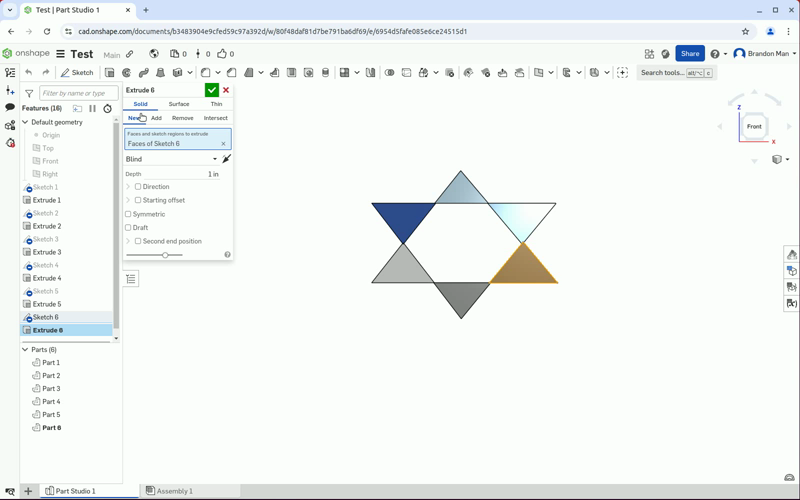
mouse_move(137, 120)
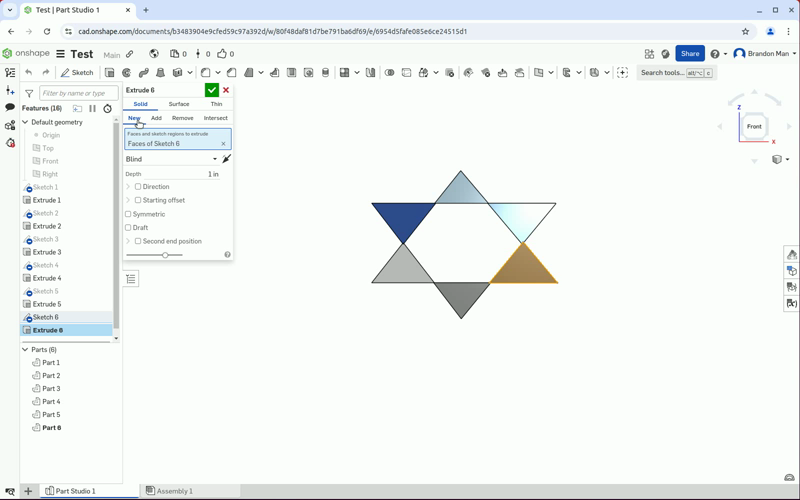
click(137, 120)
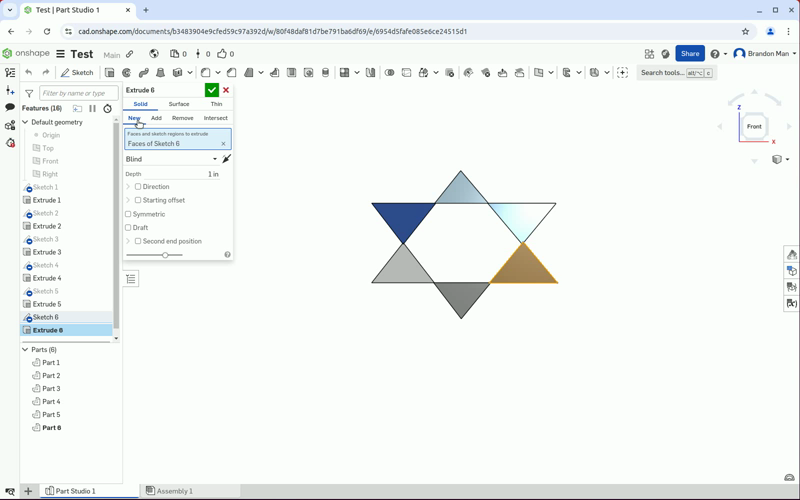
key(tab, 4)
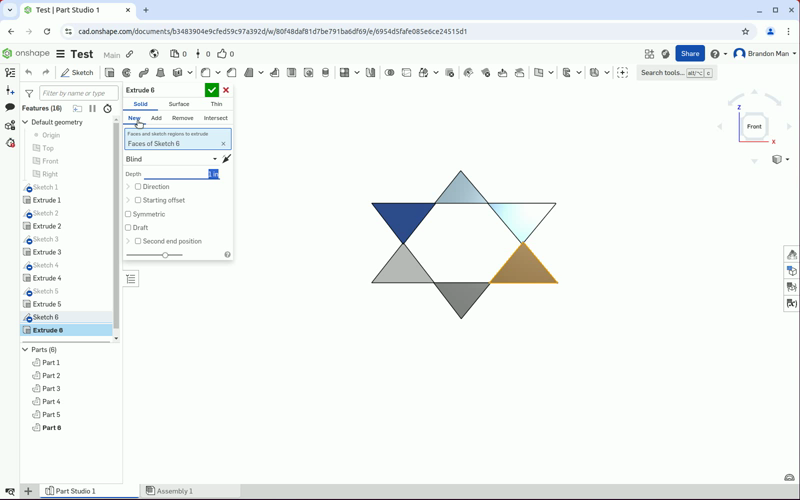
text(20.942)
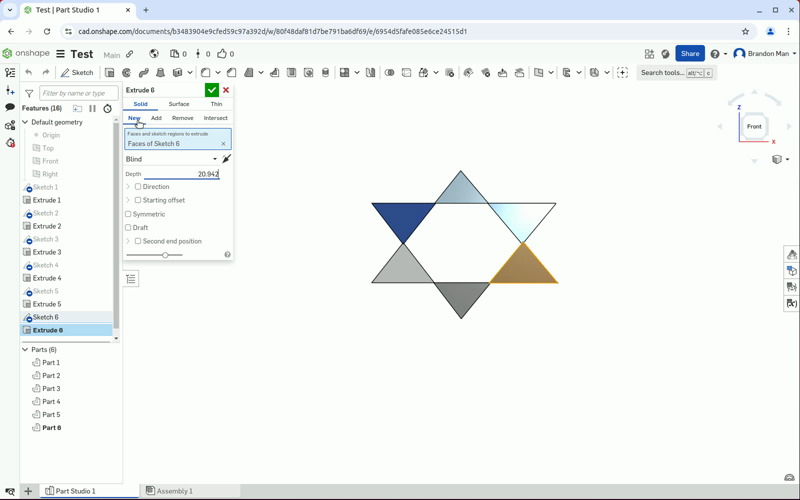
key(enter)
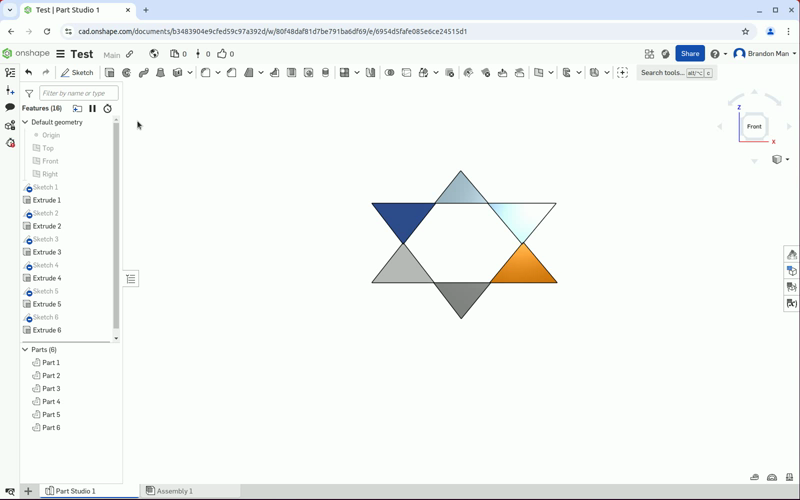
key(shift+h)
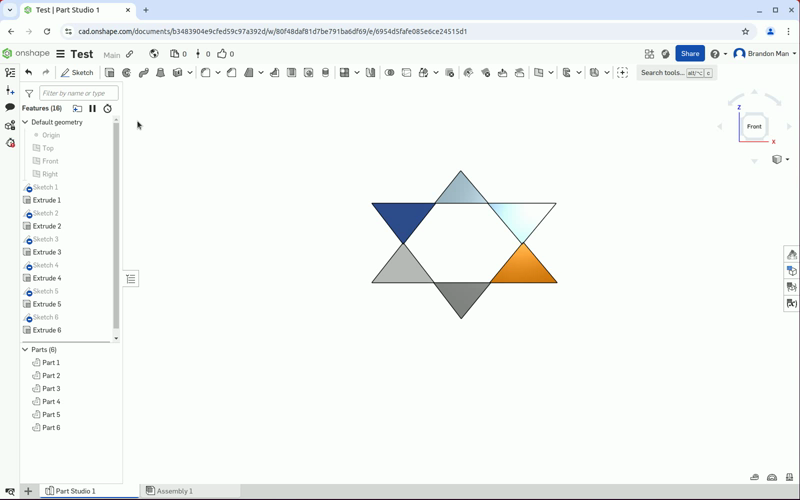
key(shift+h)
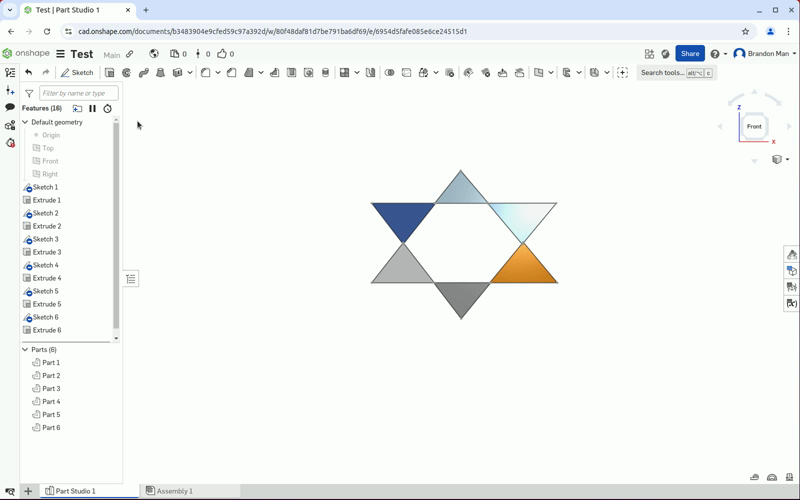
key(shift+7)
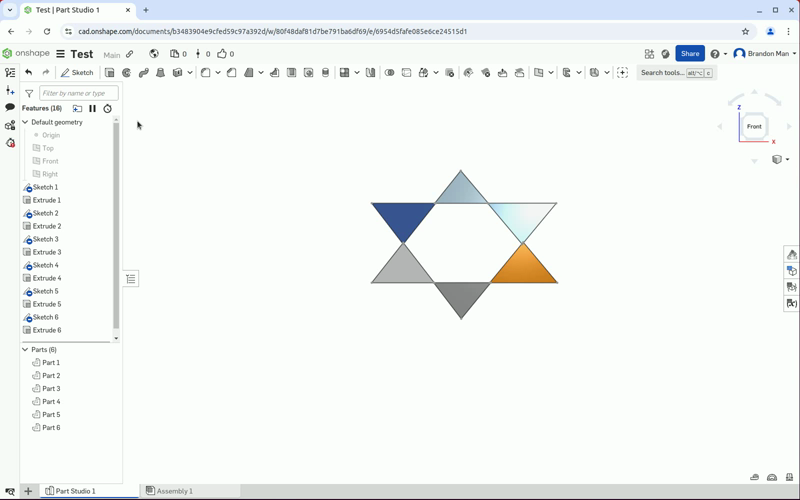
key(left, 2)
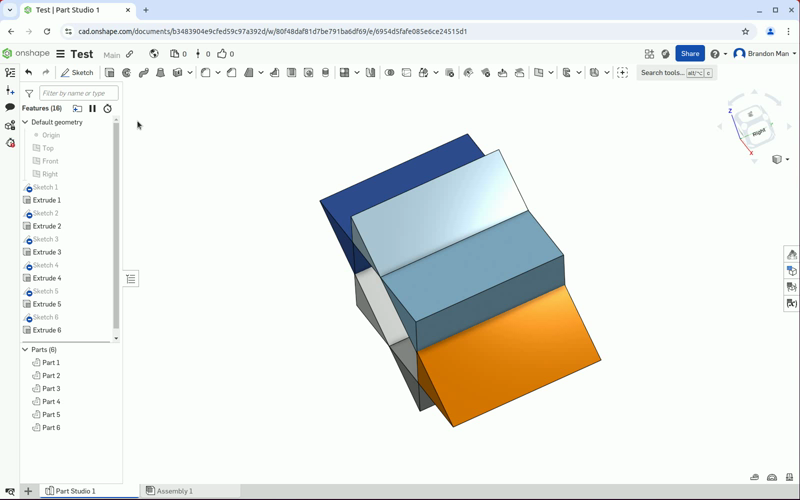
key(down, 2)
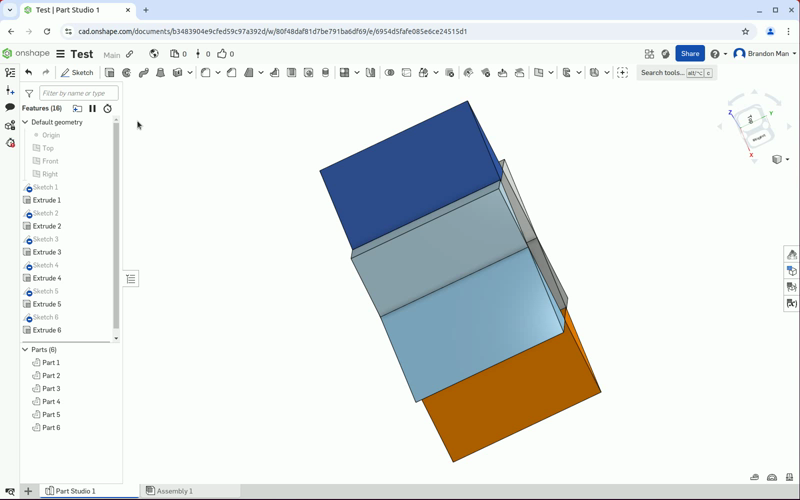
key(up, 2)
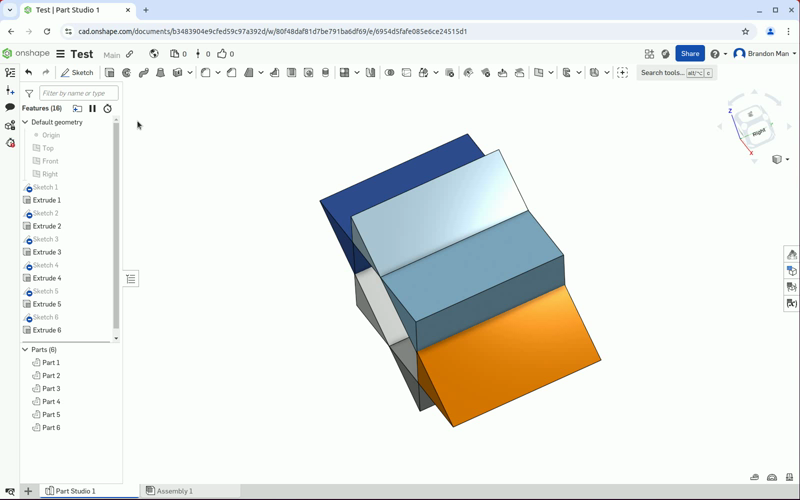
key(right, 2)
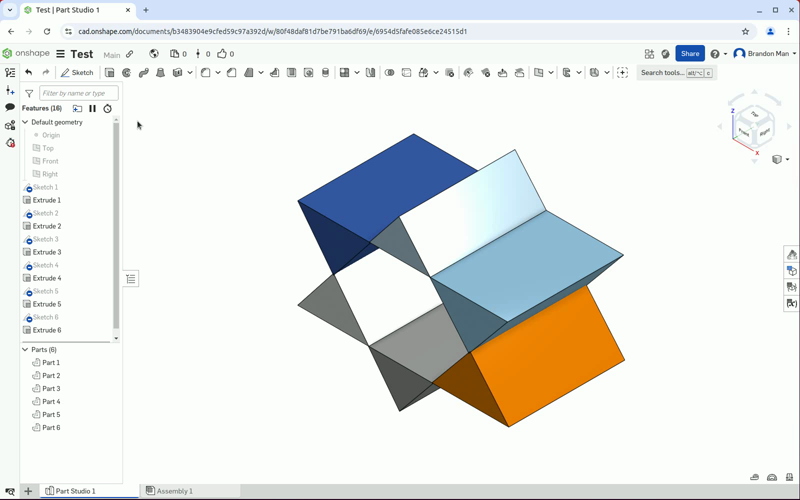
mouse_move(69, 189)
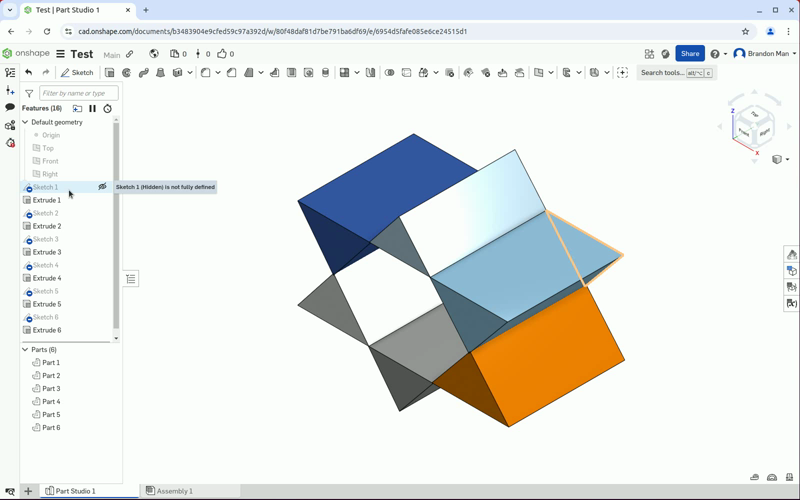
click(69, 189)